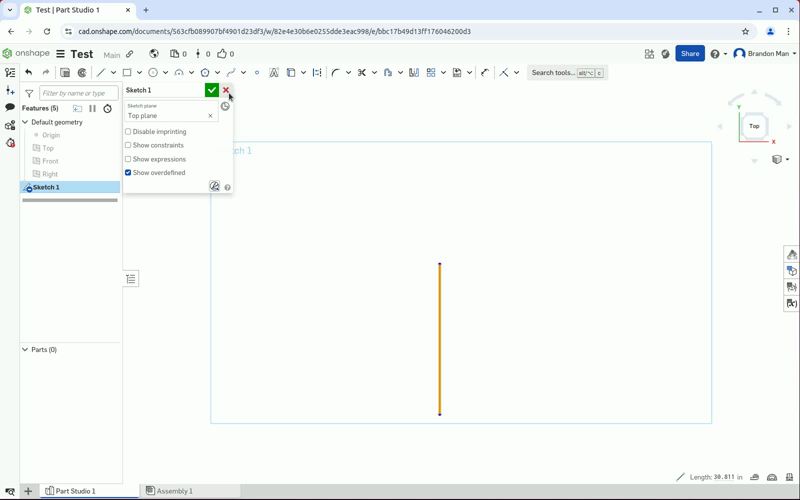
key(shift+h)
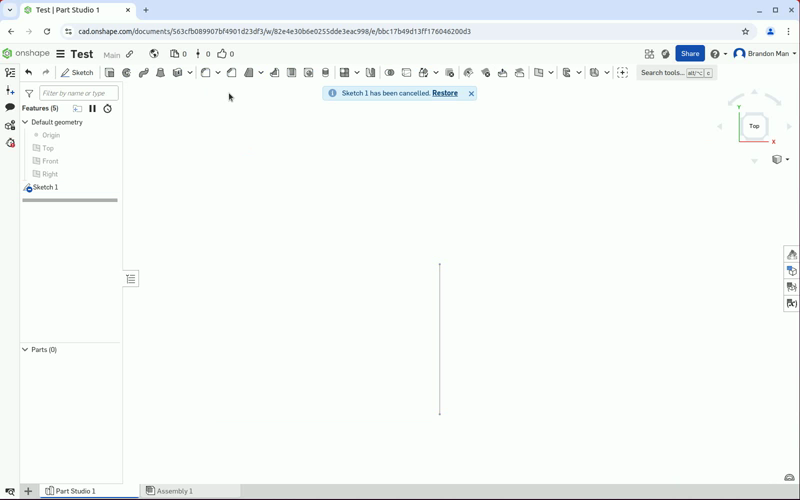
key(shift+s)
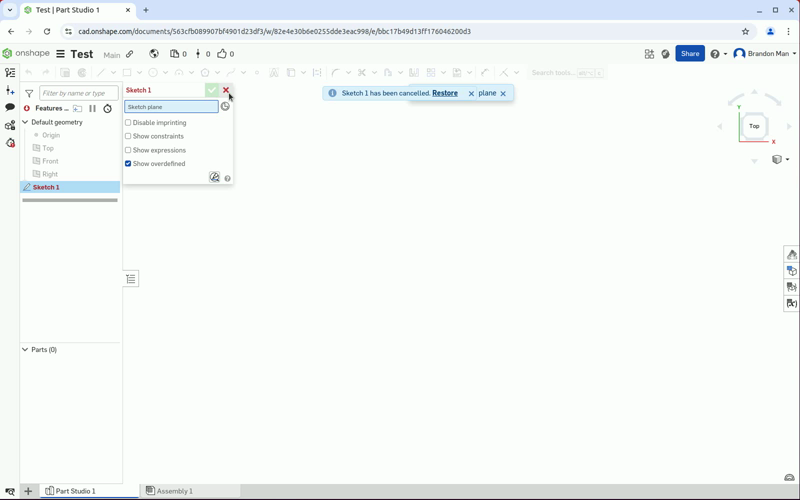
mouse_move(73, 150)
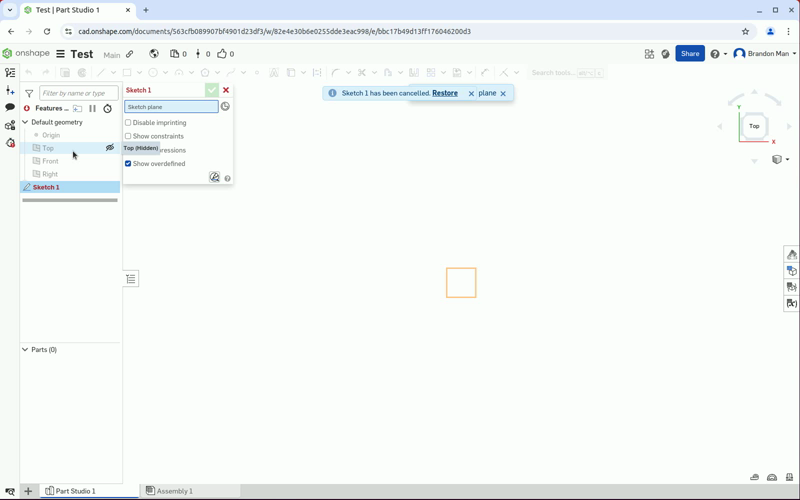
click(73, 150)
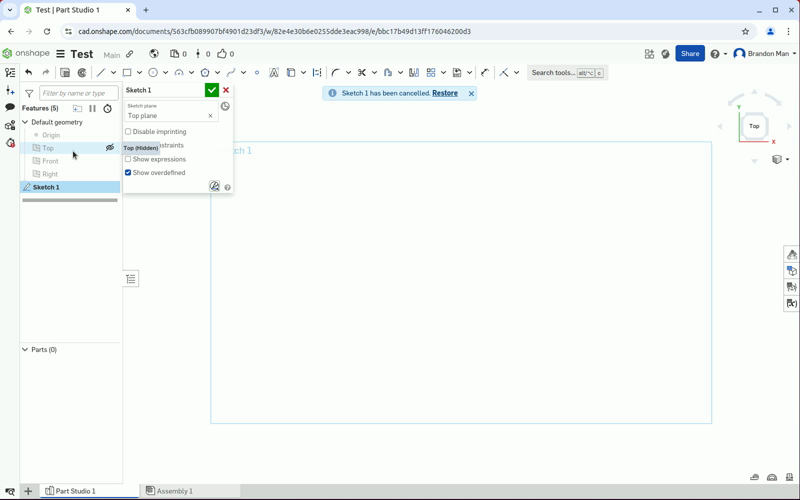
mouse_move(73, 352)
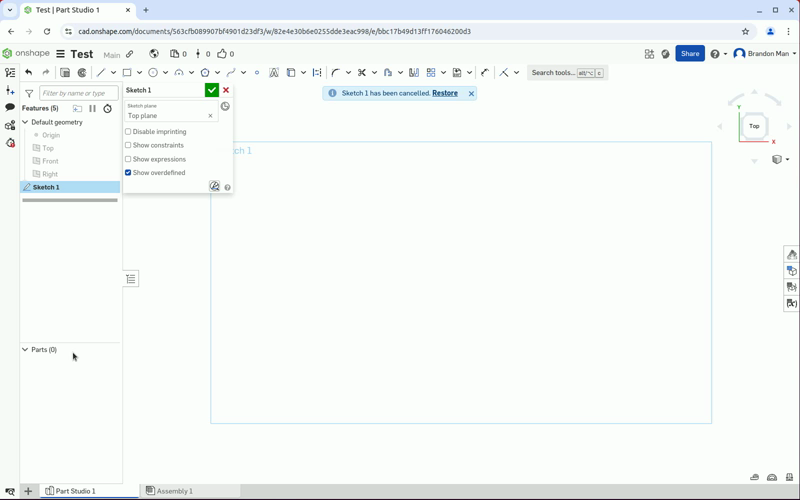
key(y)
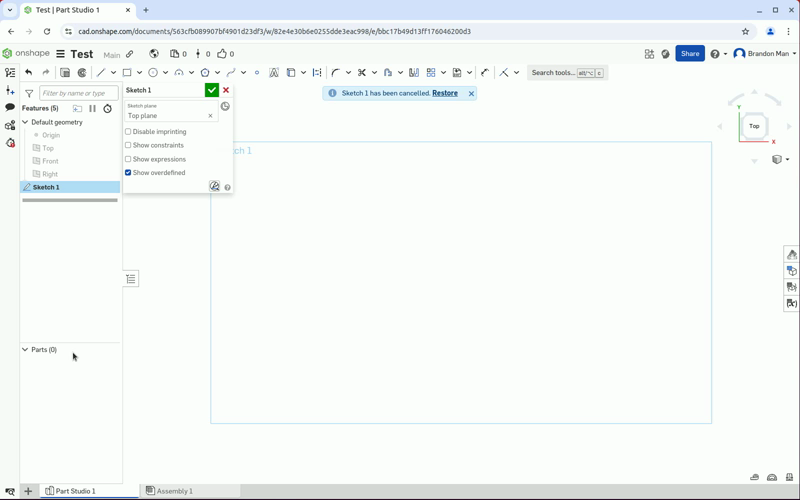
key(a)
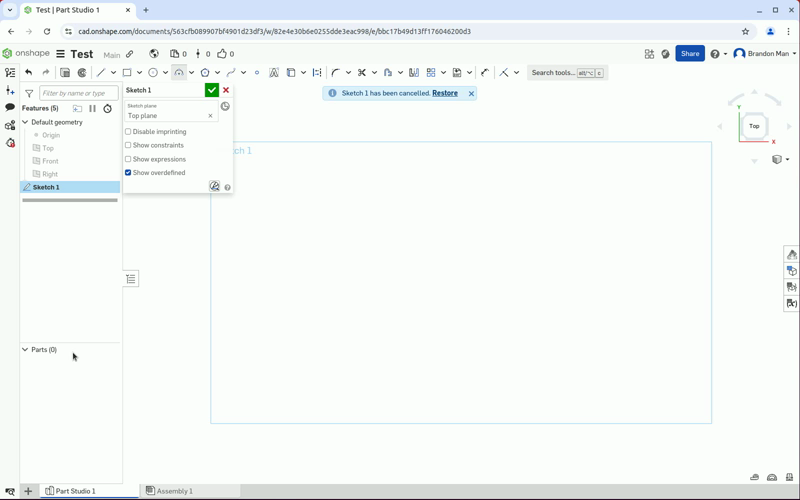
key_down(shift)
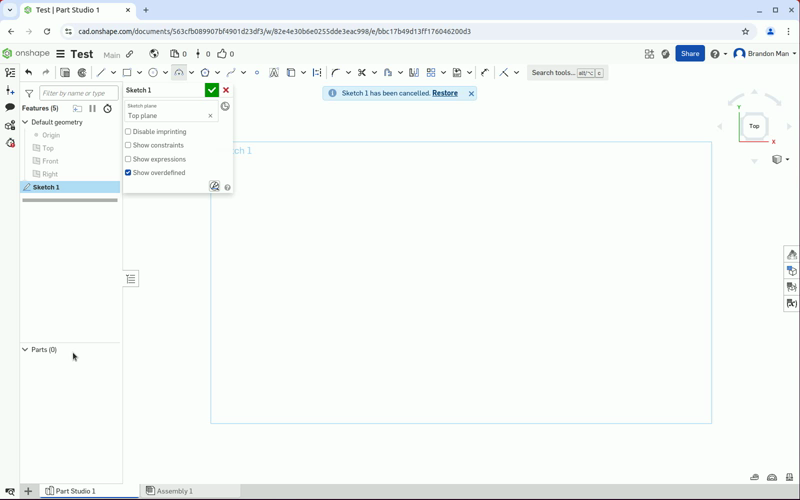
mouse_move(348, 322)
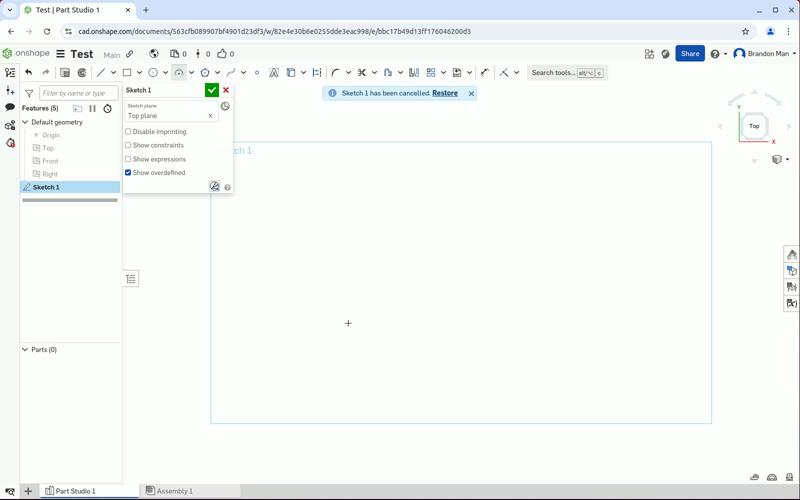
click(348, 322)
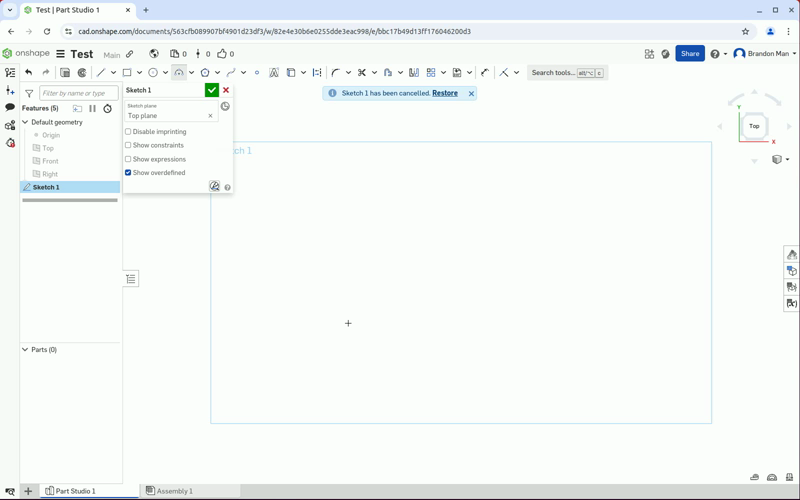
key_up(shift)
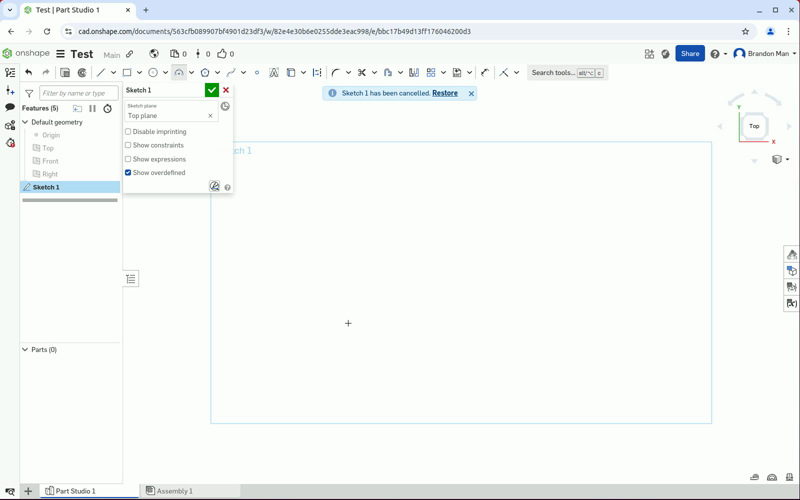
key_down(shift)
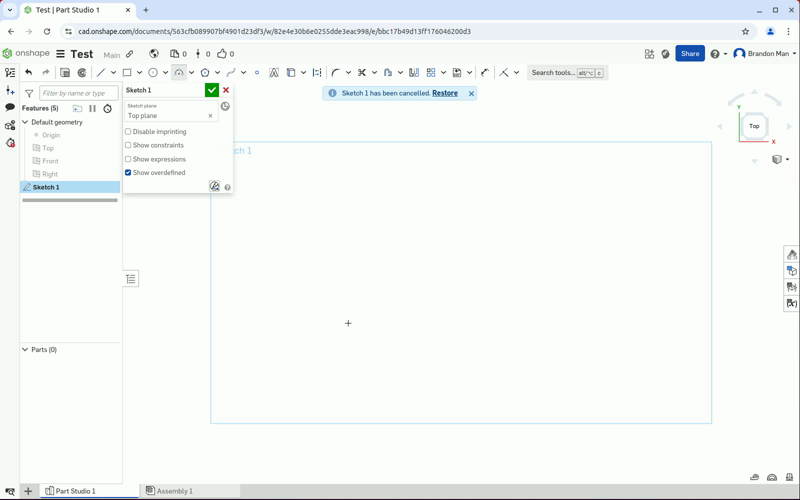
mouse_move(357, 332)
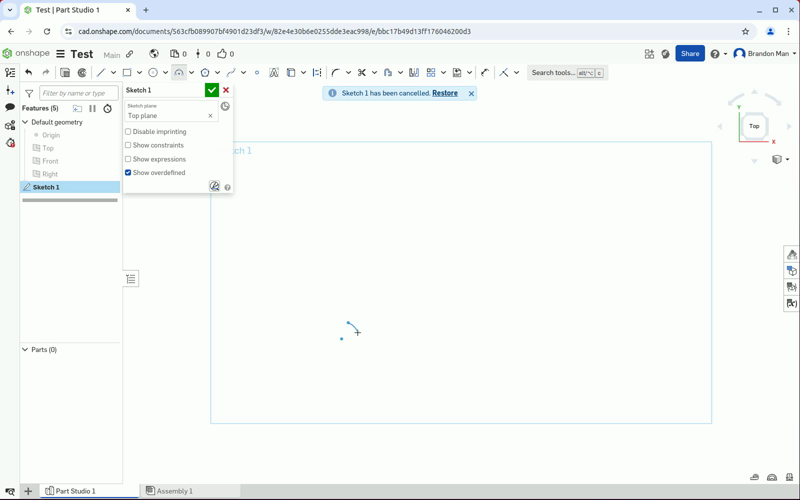
click(357, 332)
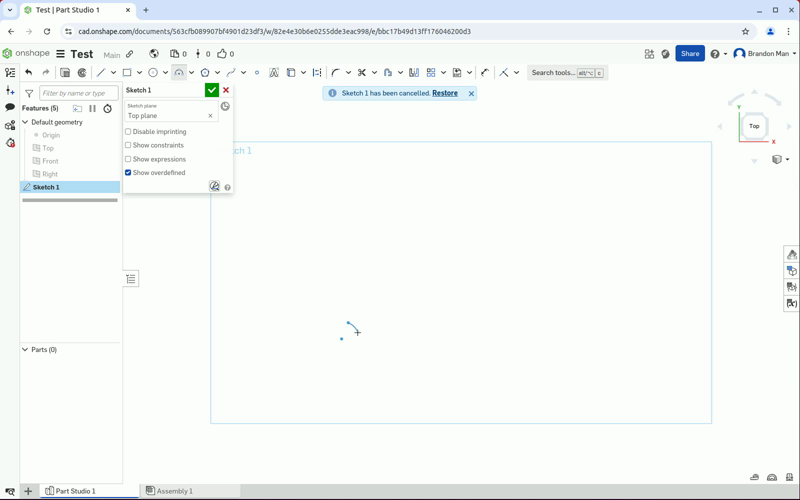
mouse_move(350, 329)
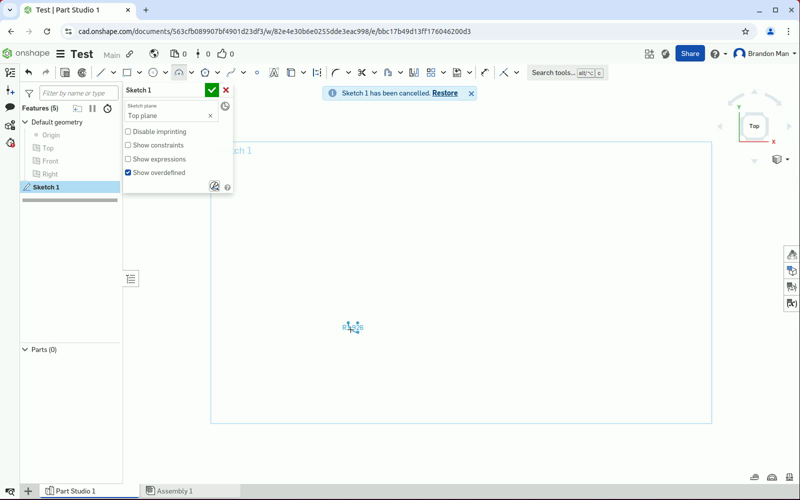
click(350, 329)
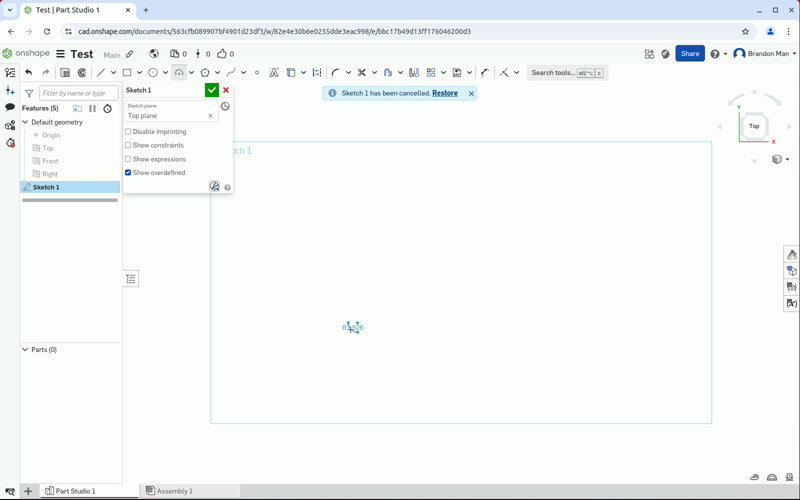
key_up(shift)
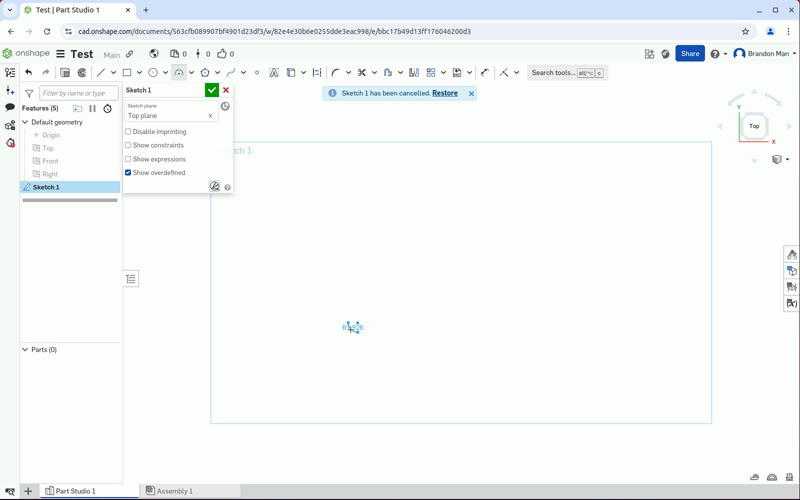
key(esc)
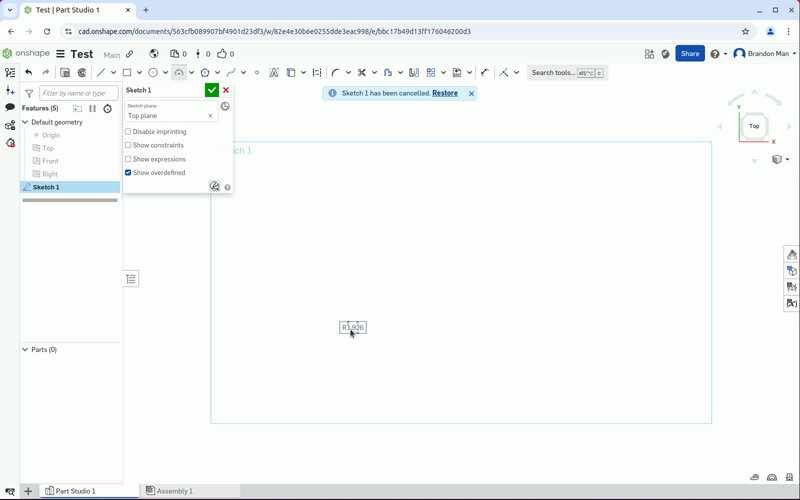
key(l)
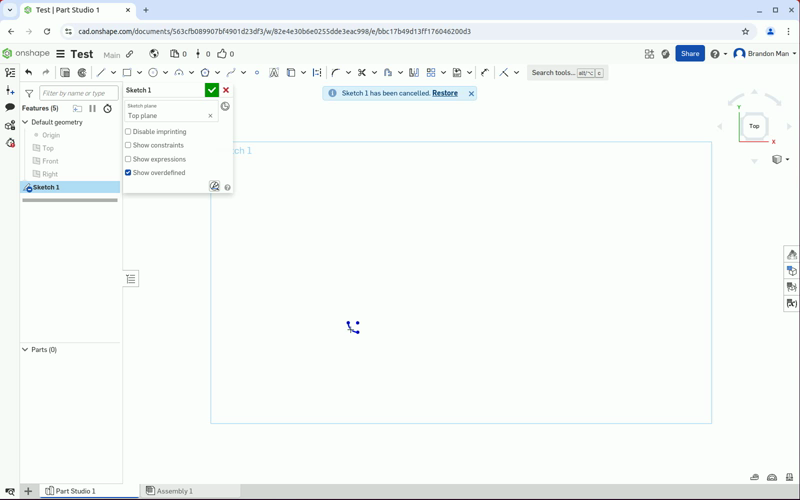
mouse_move(357, 332)
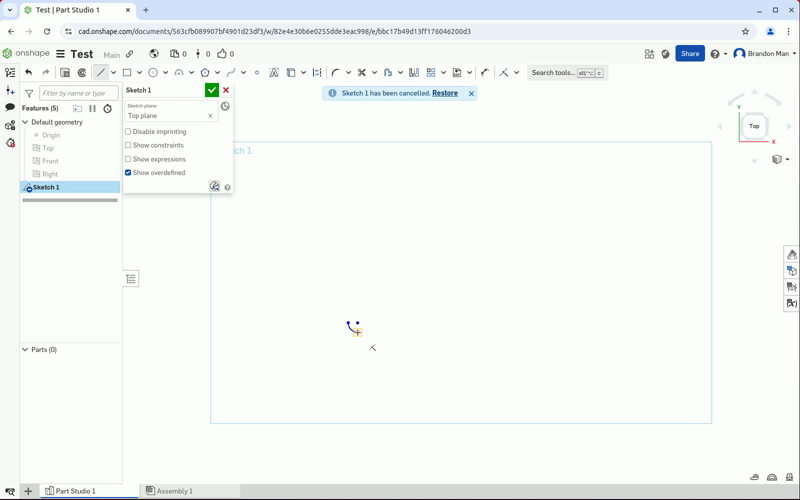
click(357, 332)
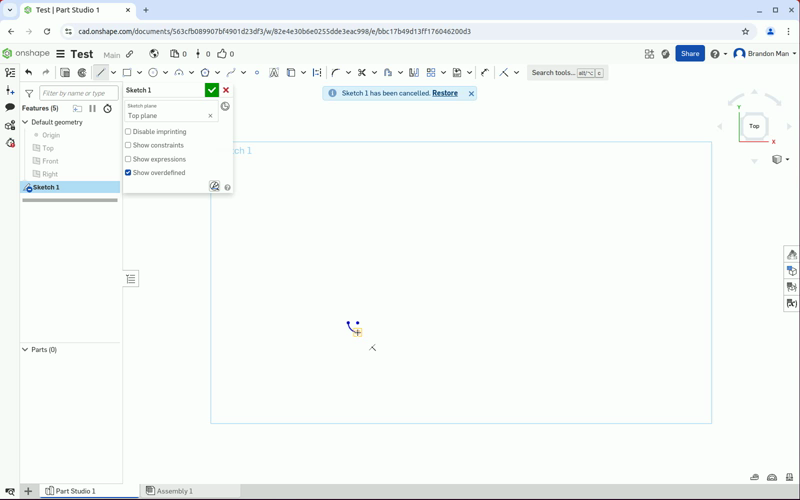
key_down(shift)
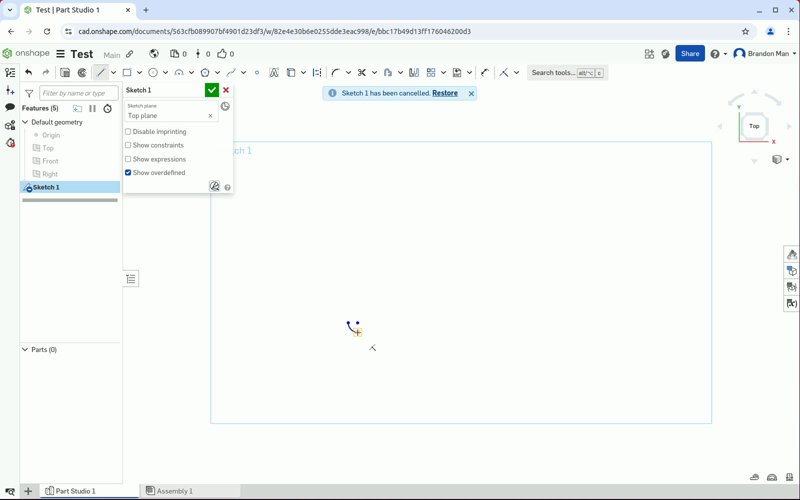
mouse_move(558, 332)
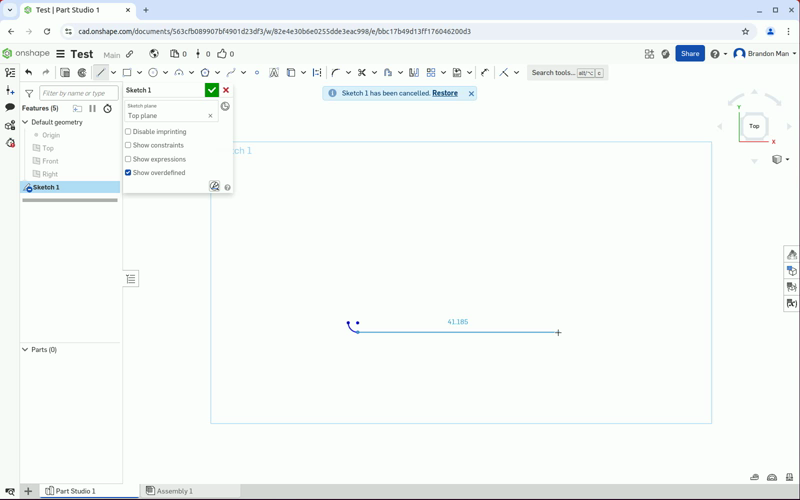
click(558, 332)
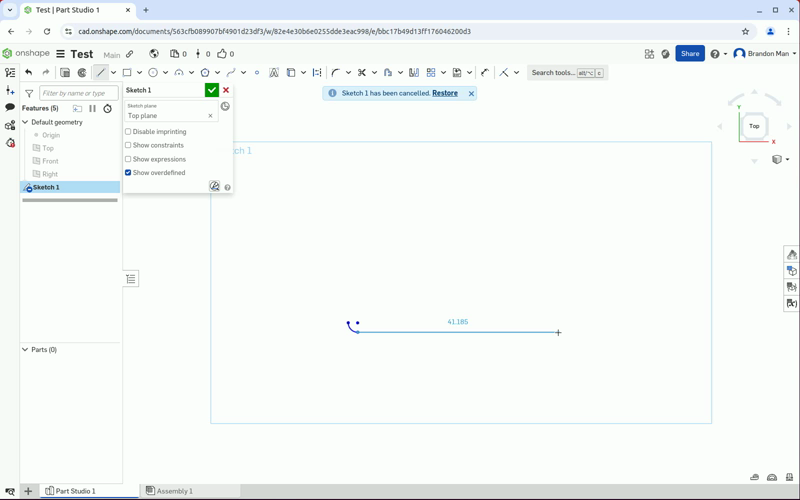
key_up(shift)
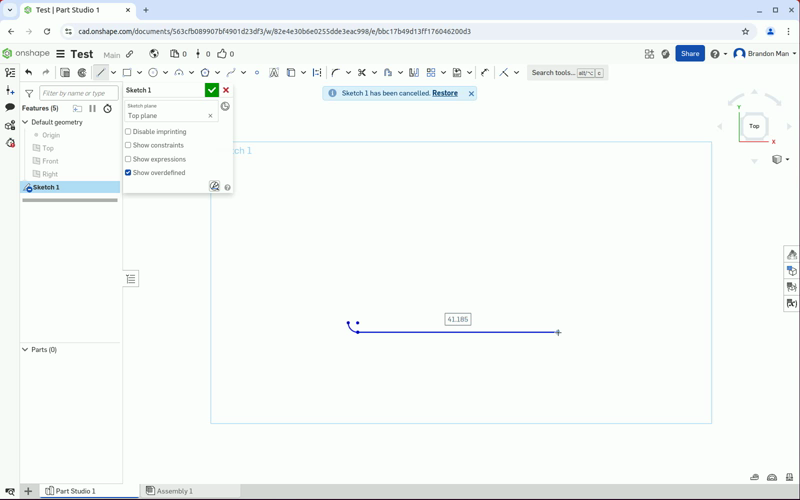
key(esc)
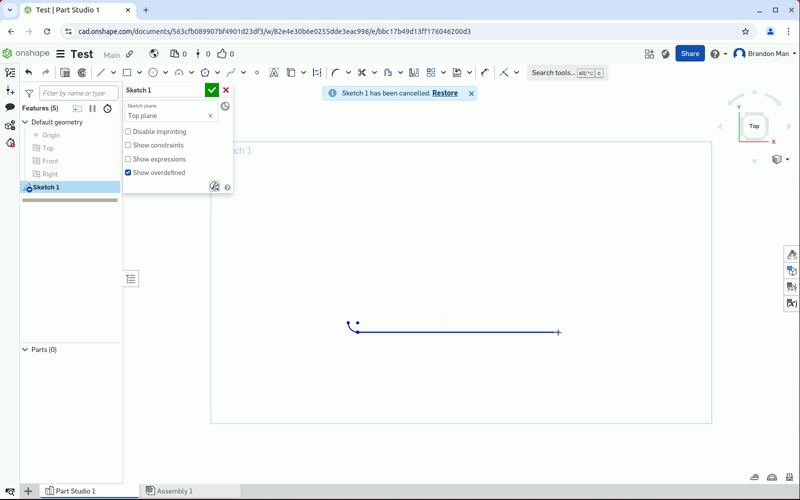
key(a)
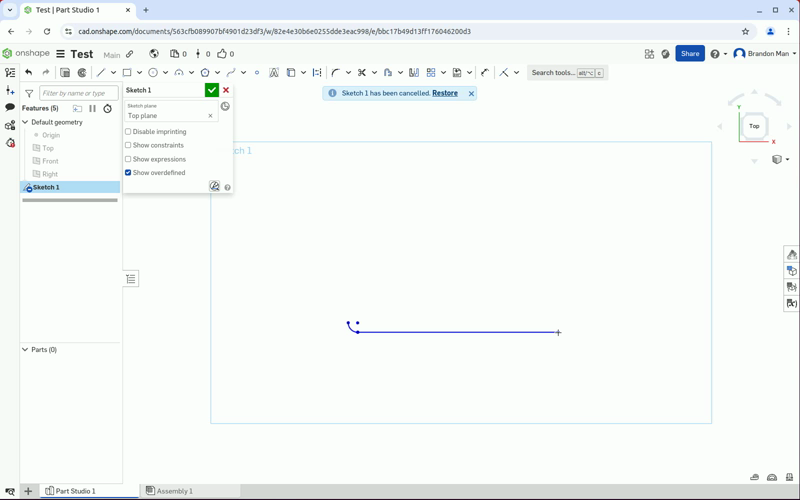
mouse_move(558, 332)
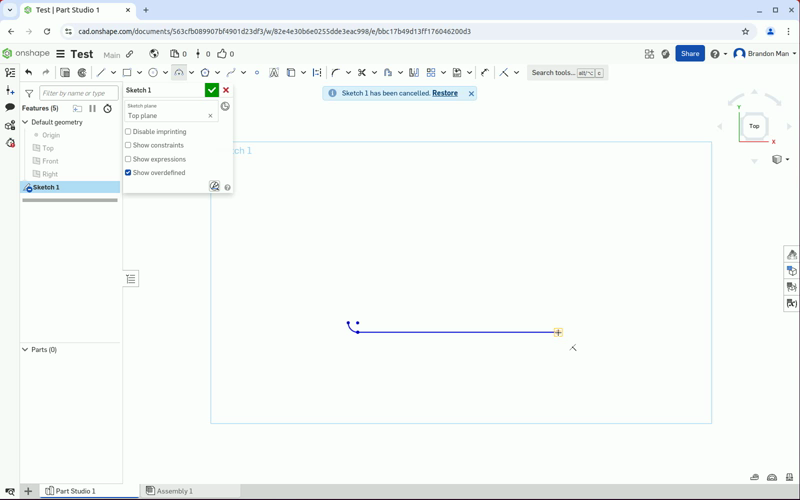
click(558, 332)
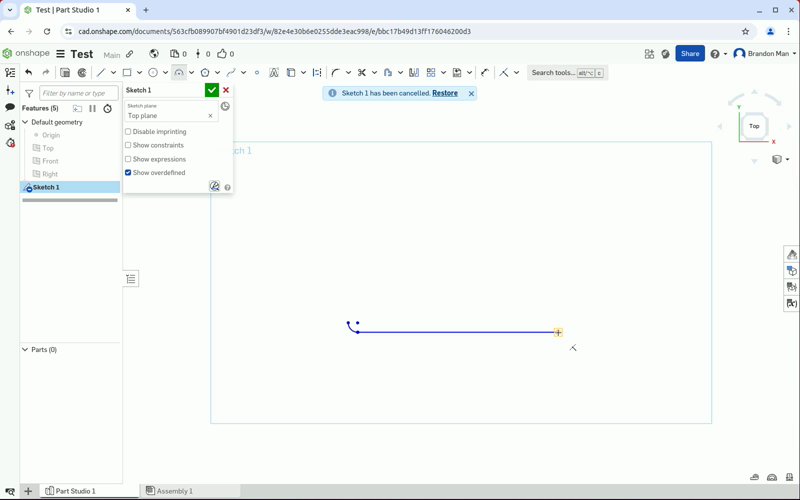
key_down(shift)
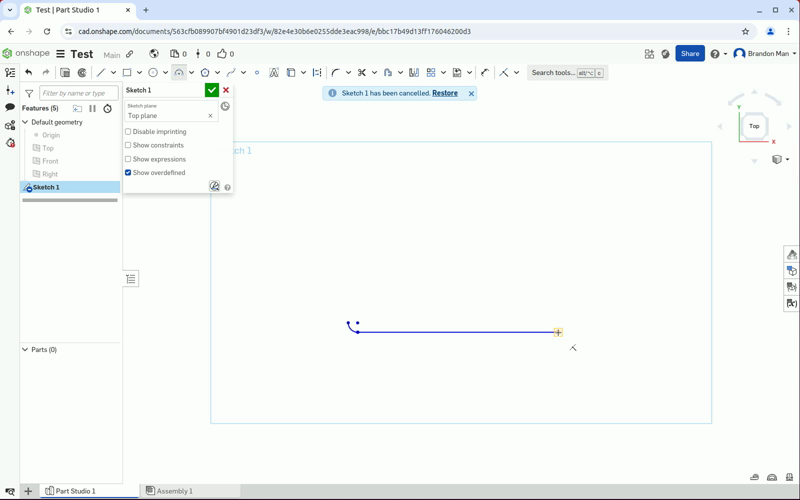
mouse_move(567, 322)
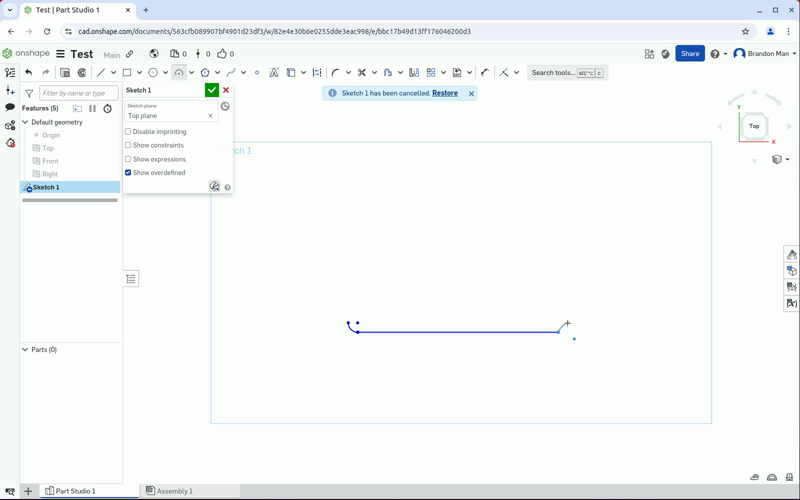
click(567, 322)
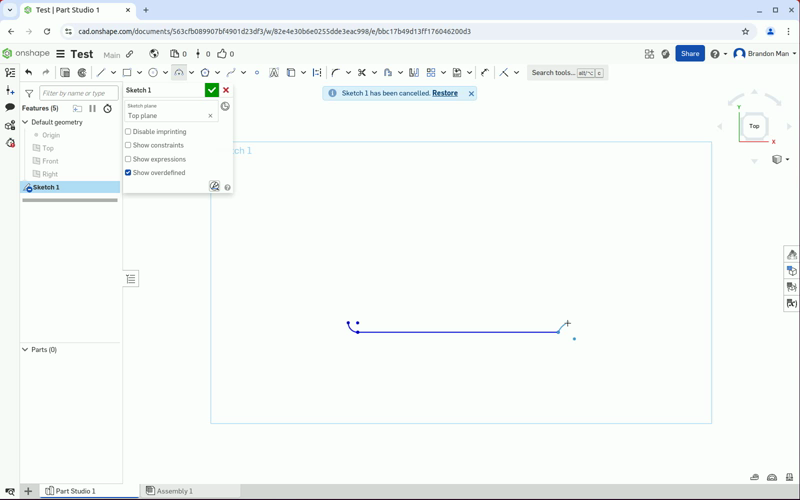
mouse_move(564, 329)
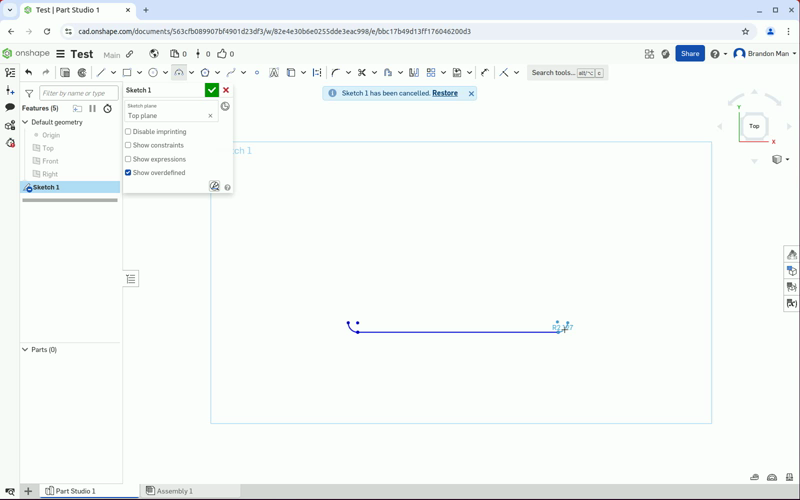
click(564, 329)
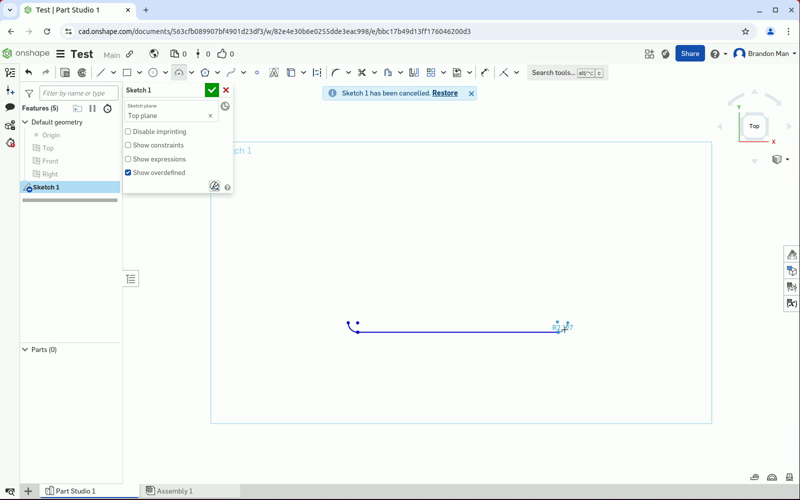
key_up(shift)
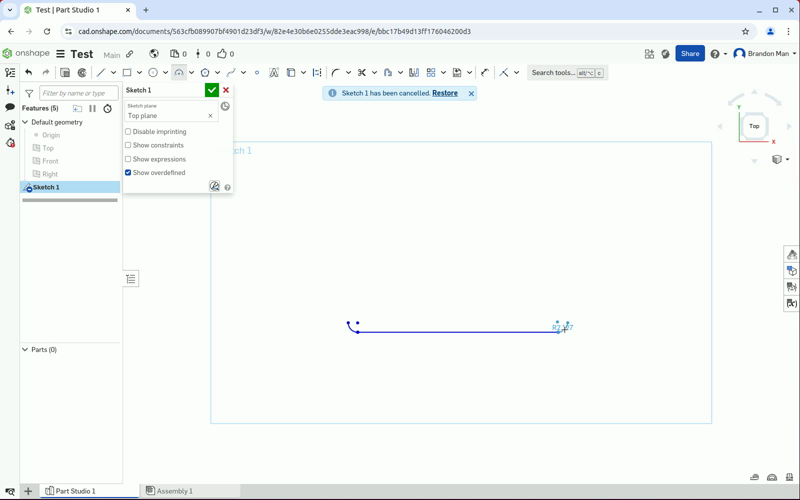
key(esc)
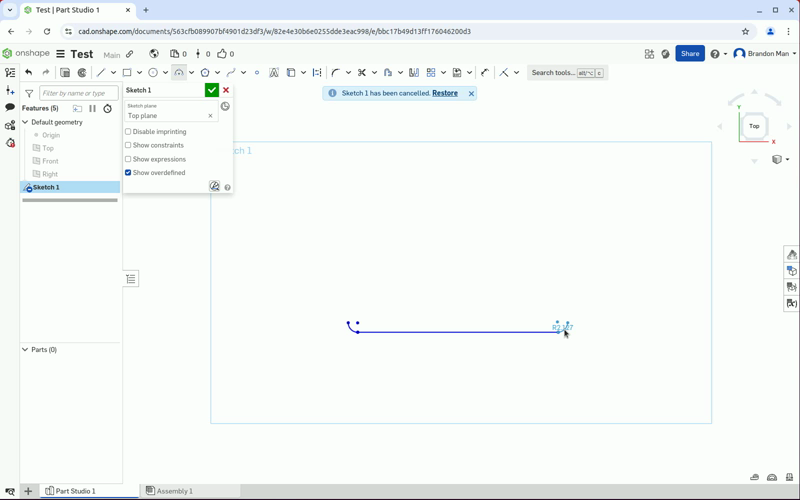
key(l)
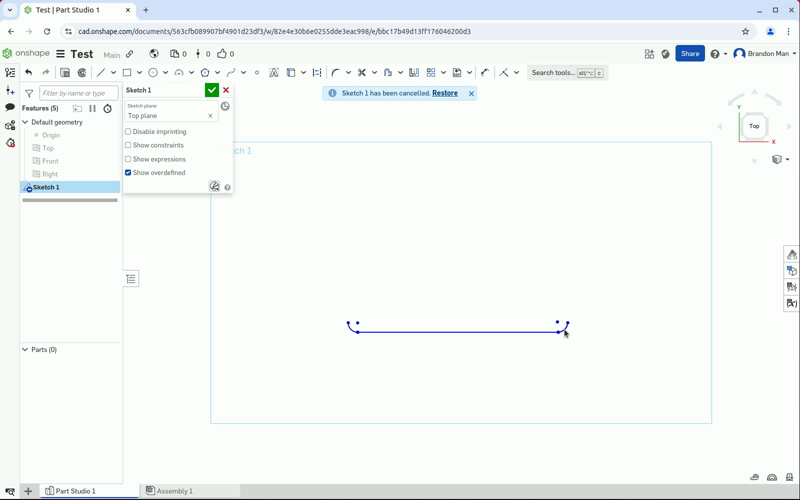
mouse_move(567, 322)
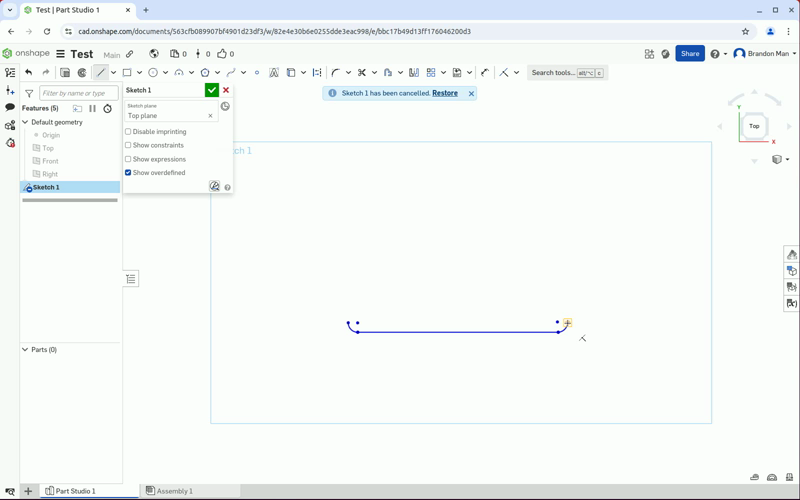
click(567, 322)
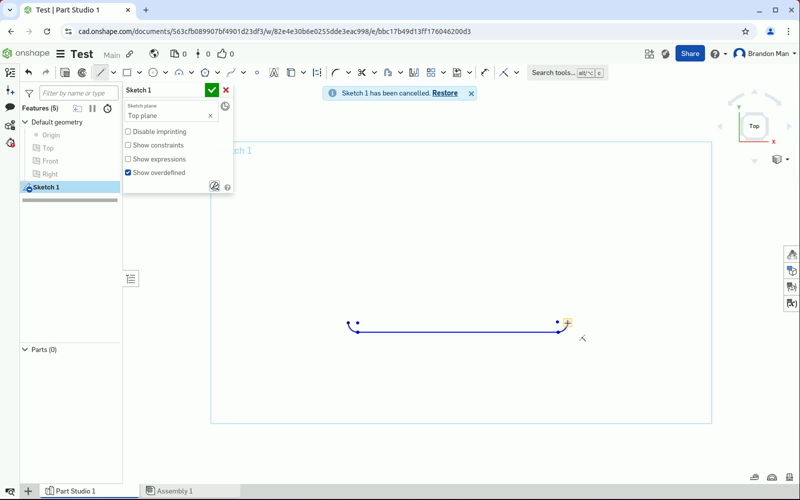
key_down(shift)
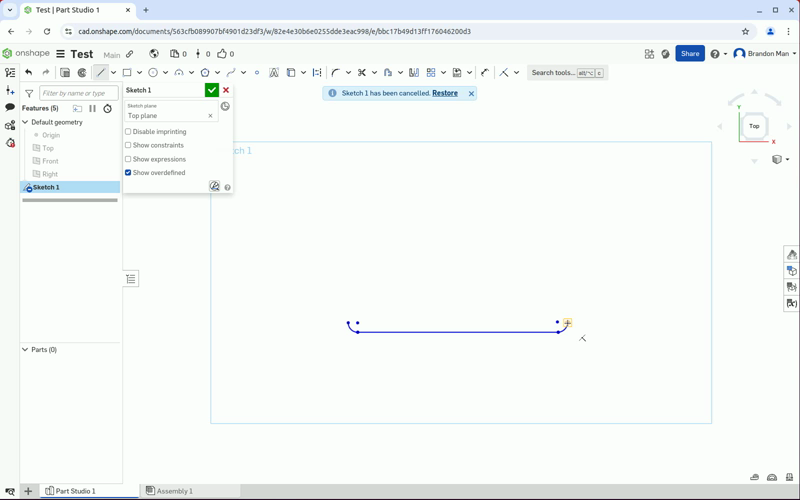
mouse_move(567, 242)
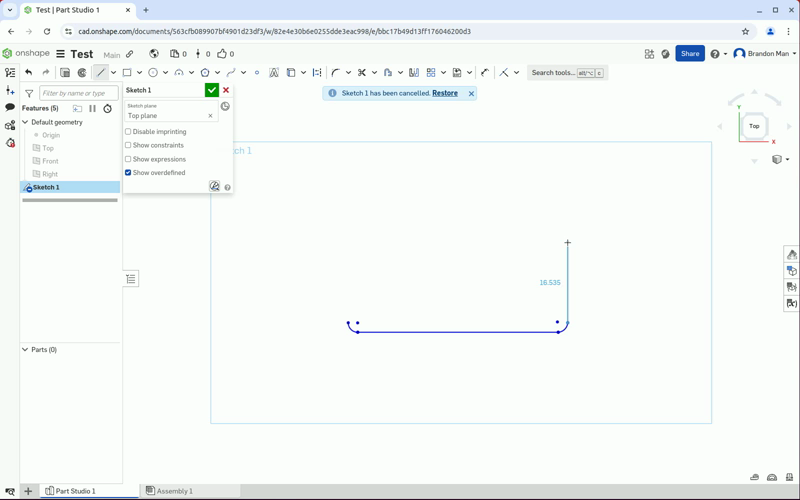
click(567, 242)
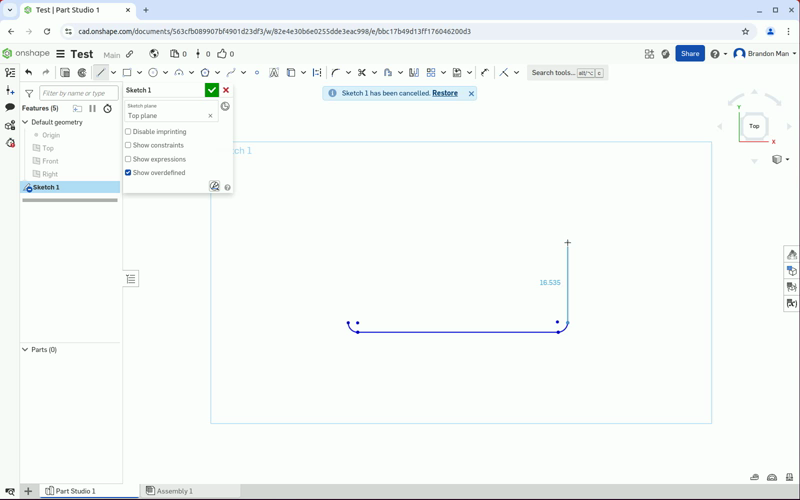
key_up(shift)
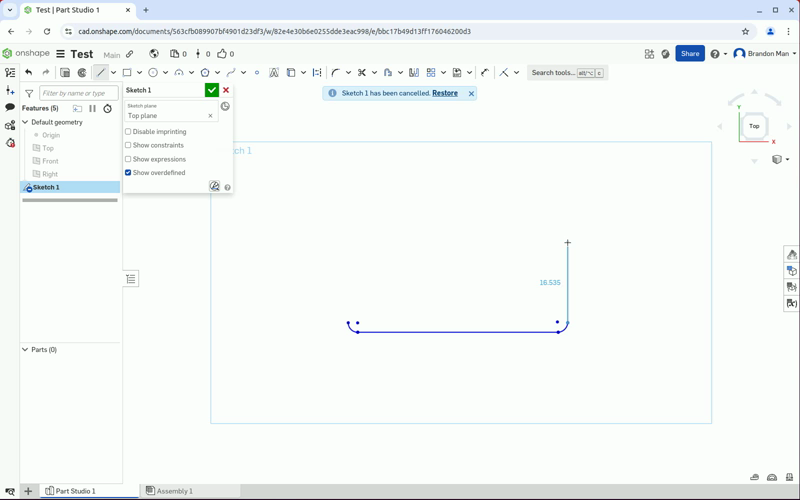
key(esc)
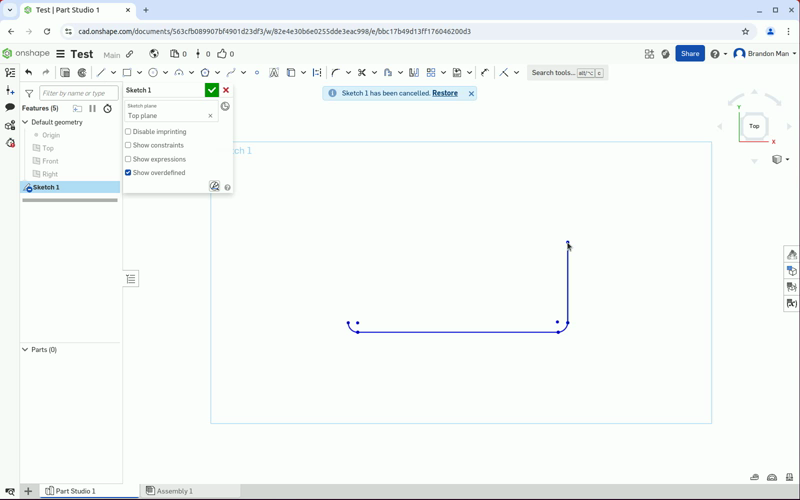
key(a)
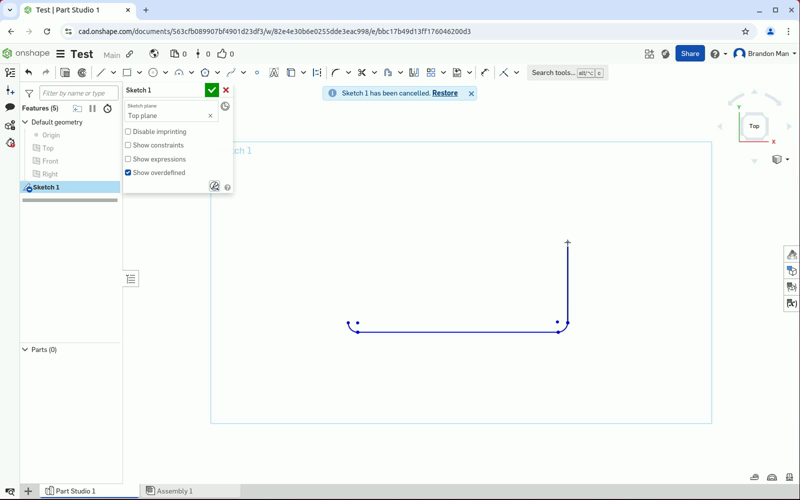
mouse_move(567, 242)
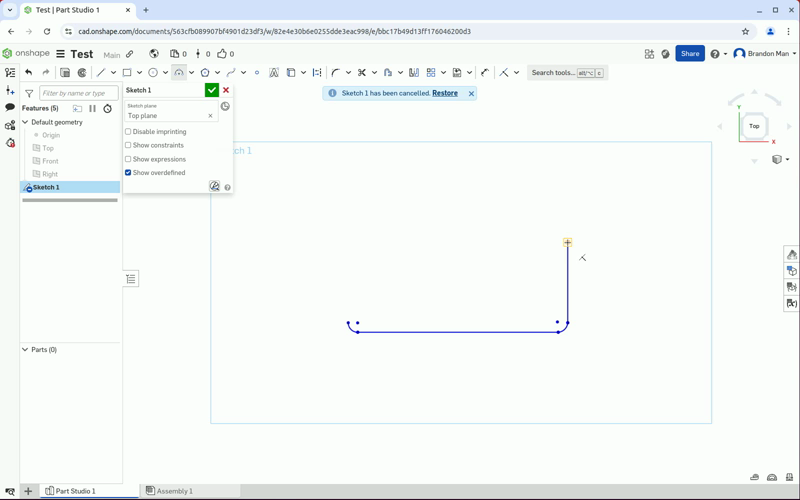
click(567, 242)
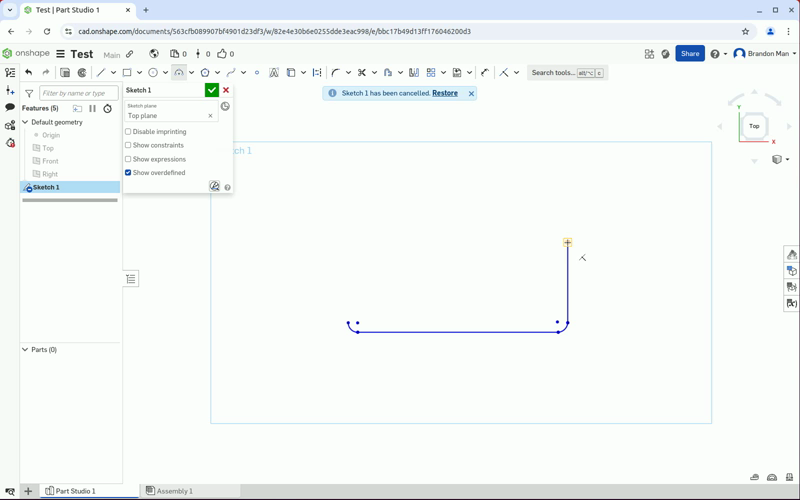
key_down(shift)
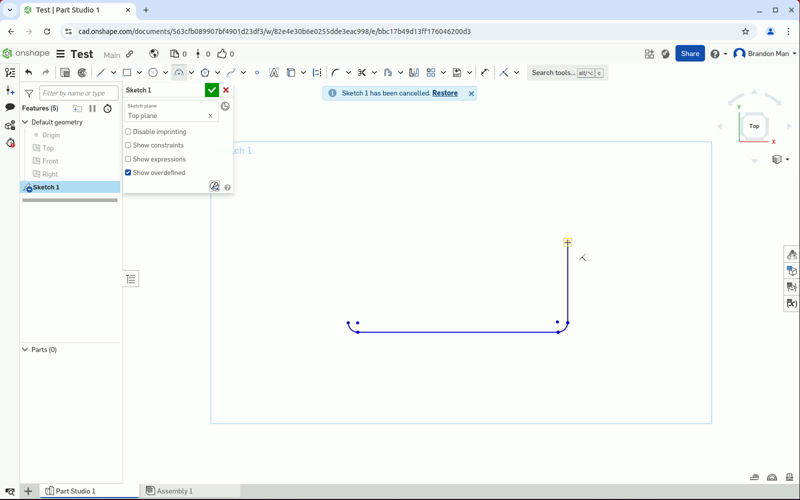
mouse_move(558, 232)
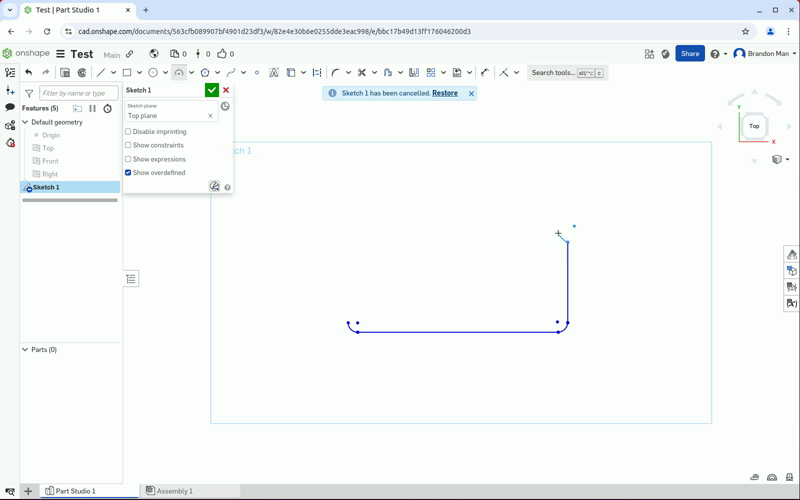
click(558, 232)
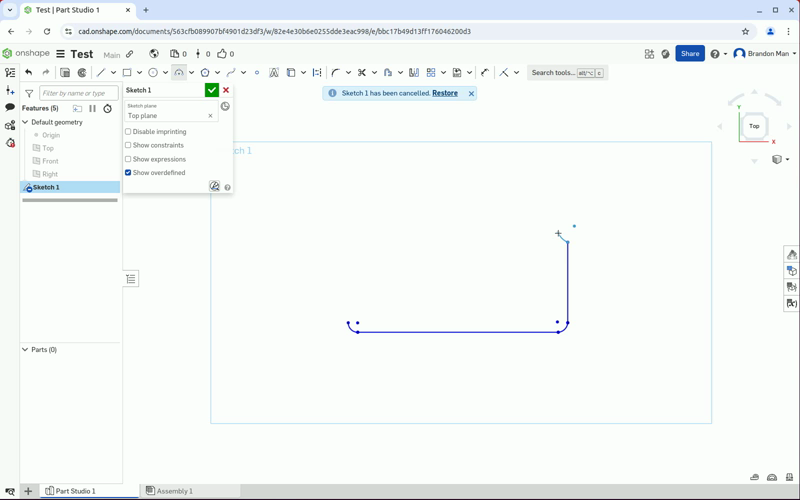
mouse_move(564, 235)
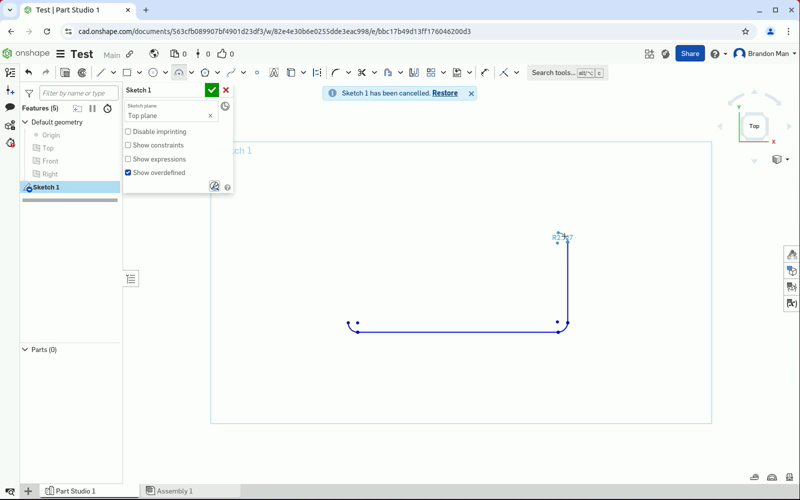
click(564, 235)
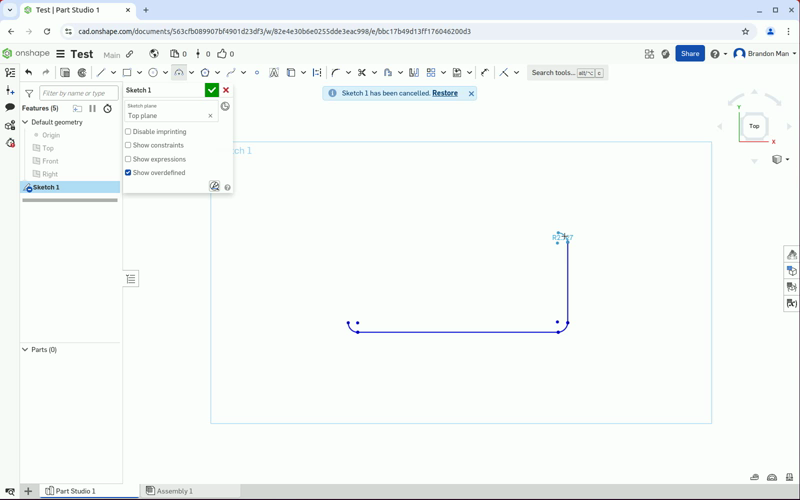
key_up(shift)
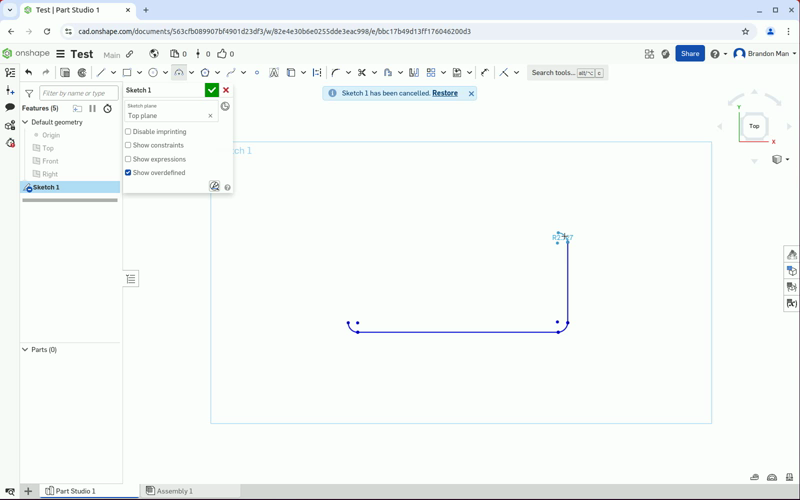
key(esc)
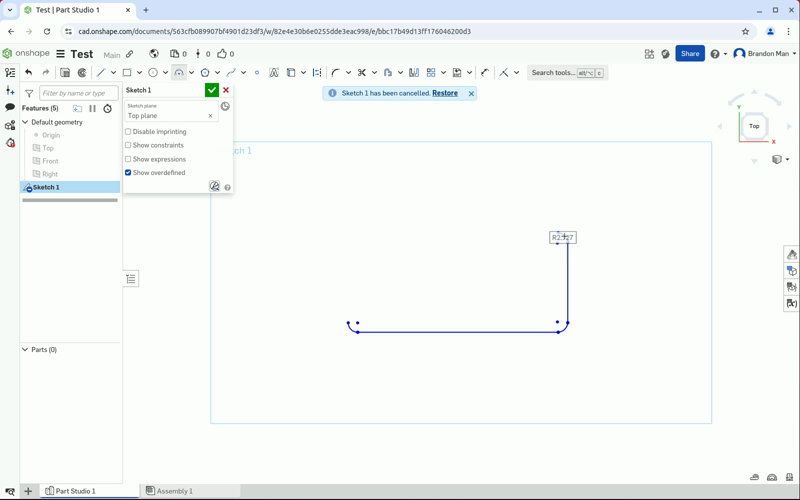
key(l)
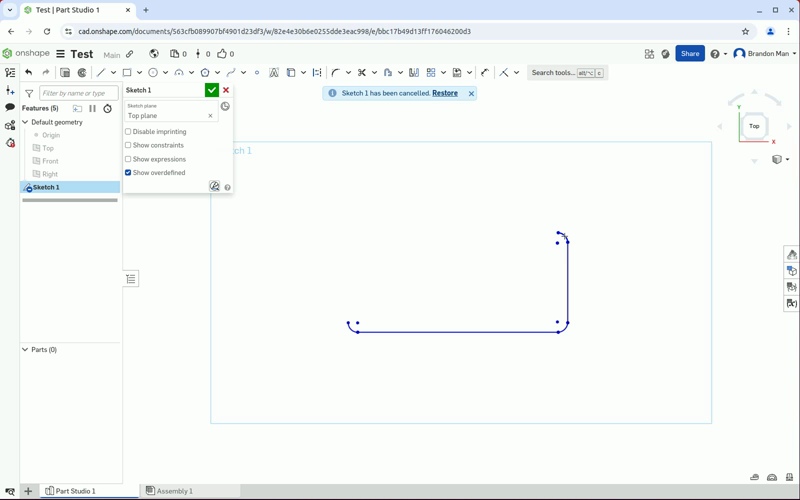
mouse_move(558, 232)
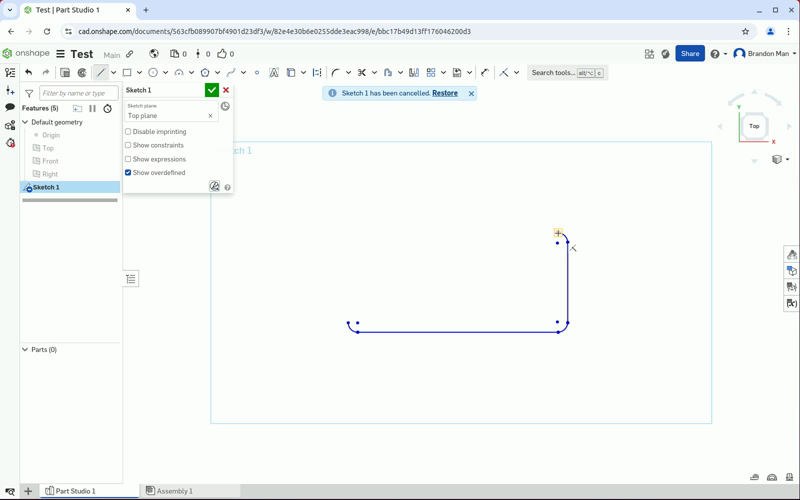
click(558, 232)
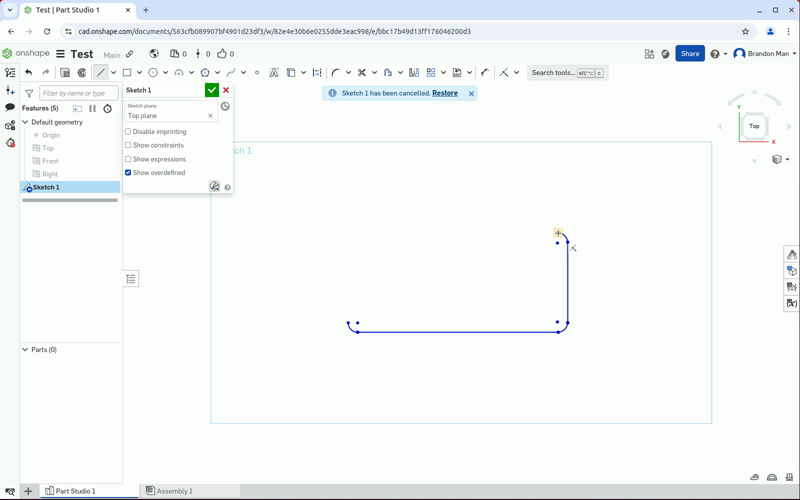
key_down(shift)
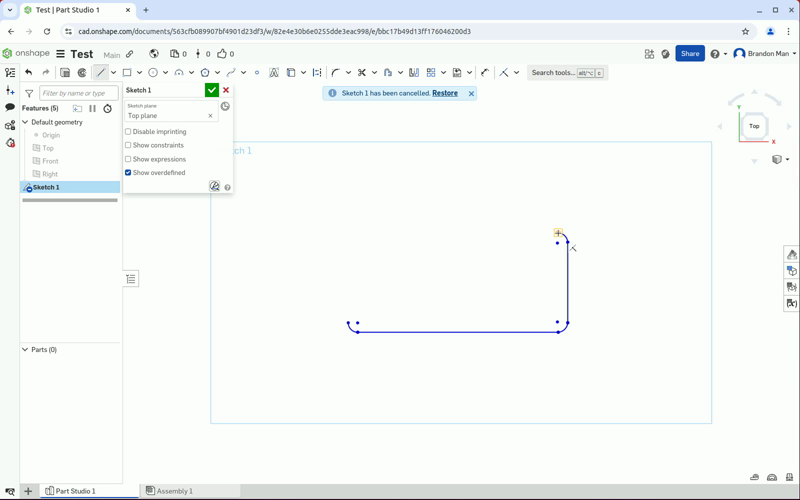
mouse_move(357, 232)
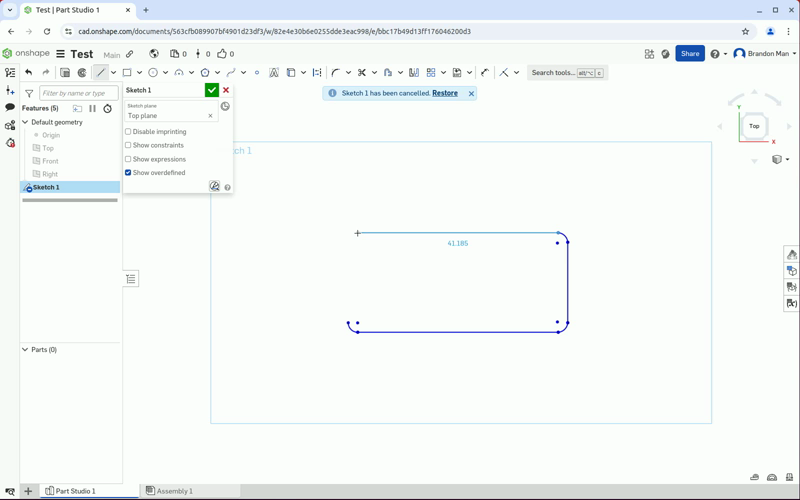
click(357, 232)
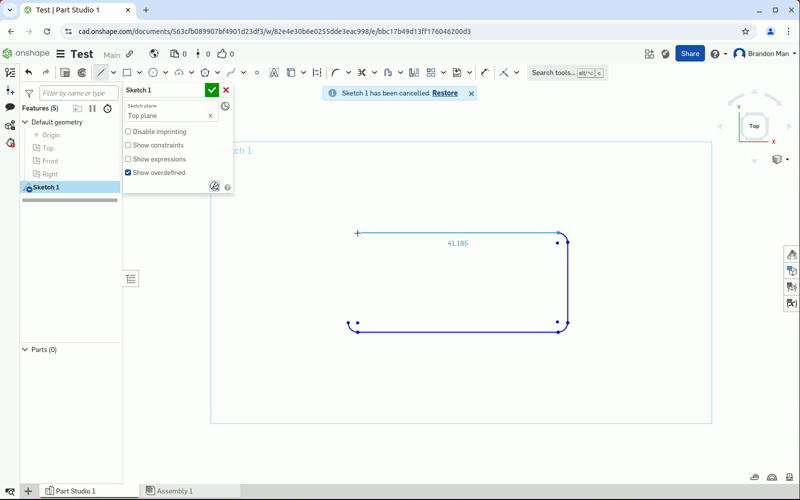
key_up(shift)
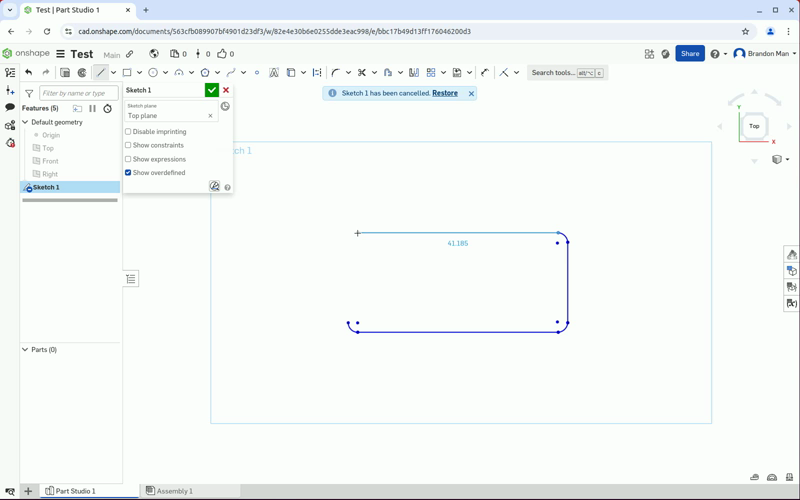
key(esc)
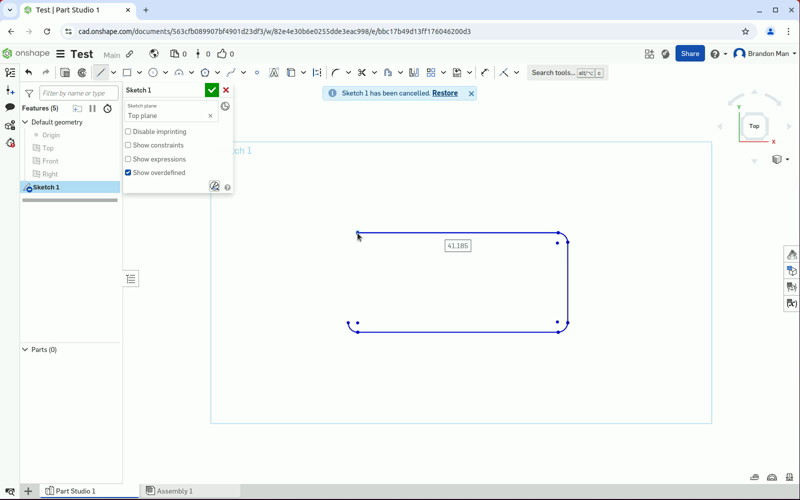
key(a)
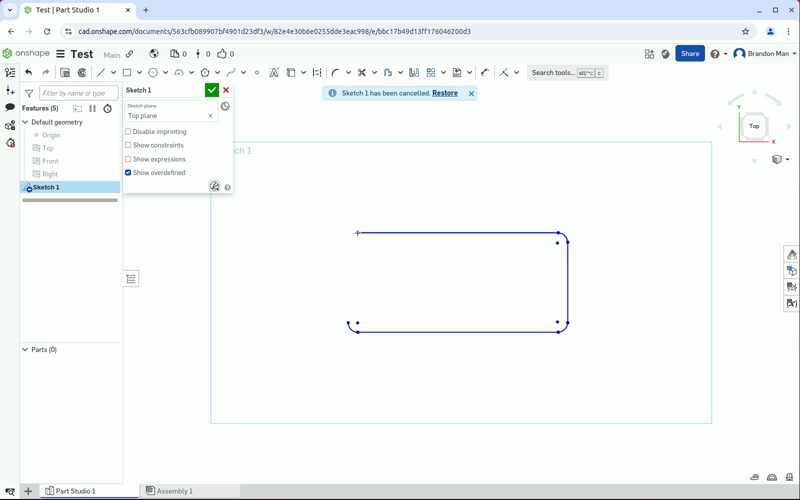
mouse_move(357, 232)
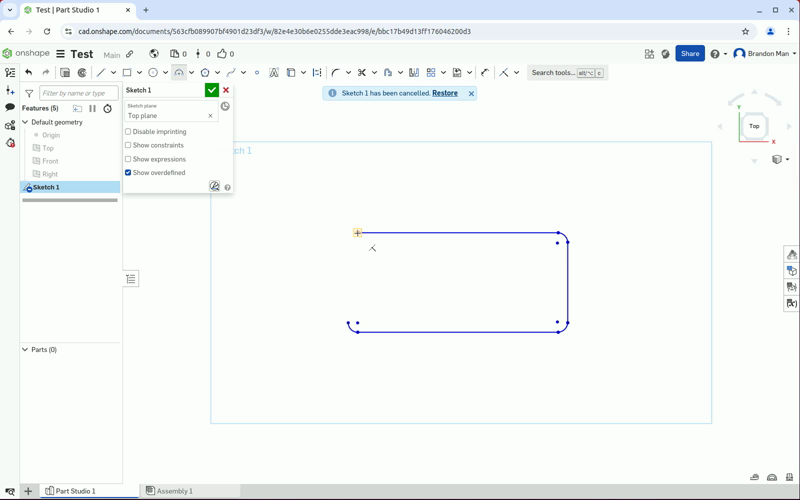
click(357, 232)
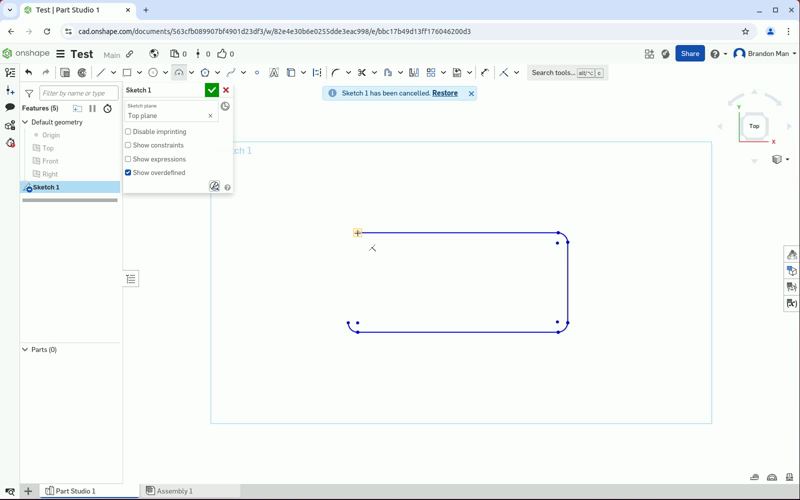
key_down(shift)
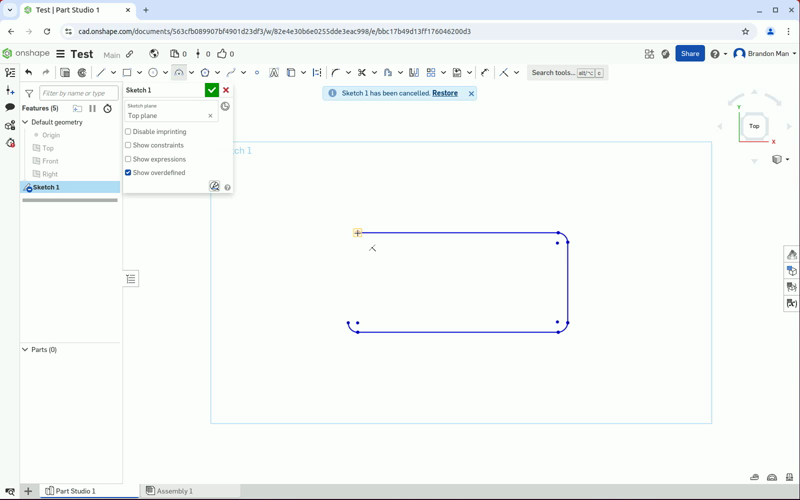
mouse_move(348, 242)
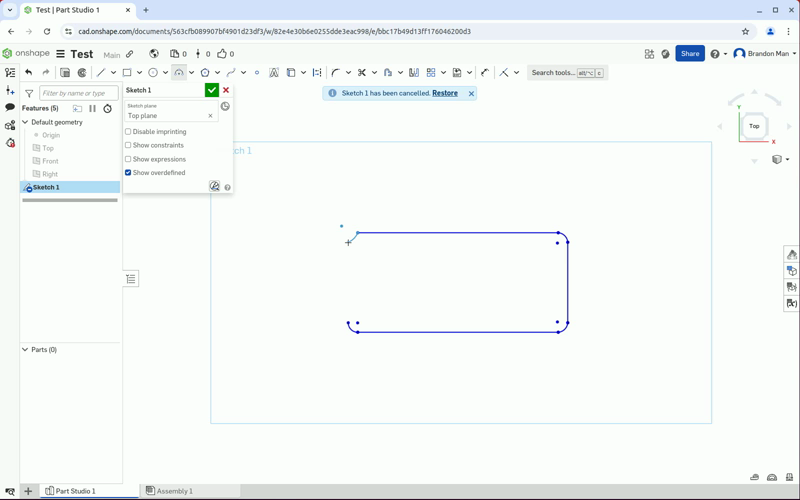
click(348, 242)
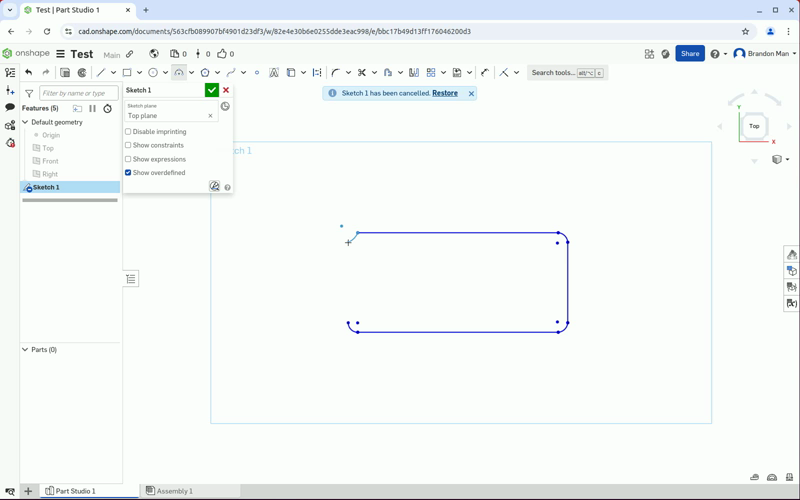
mouse_move(350, 235)
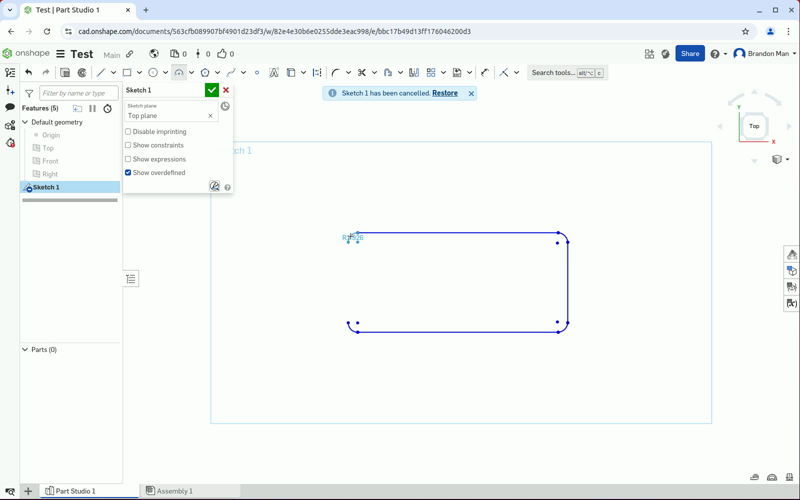
click(350, 235)
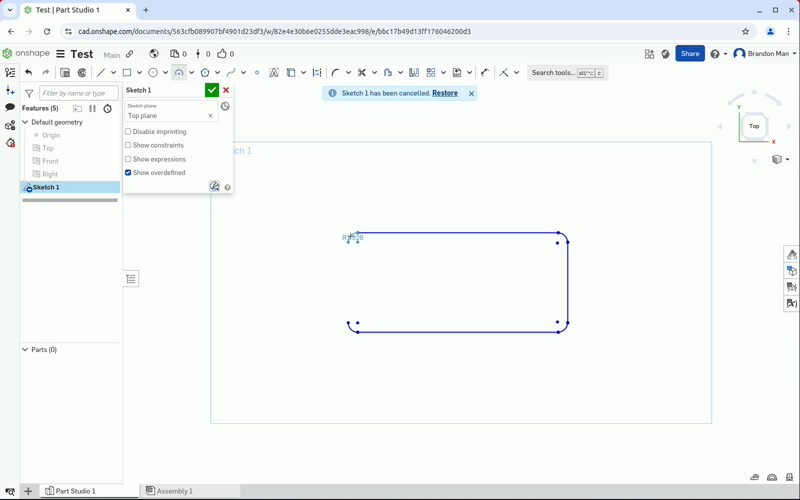
key_up(shift)
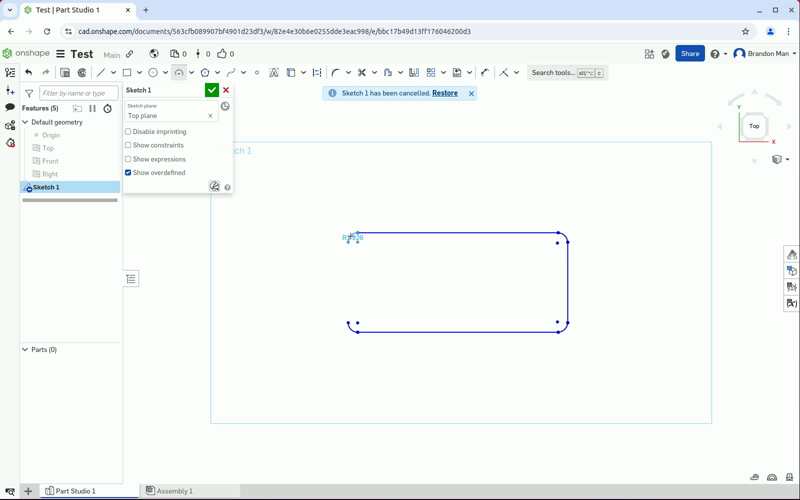
key(esc)
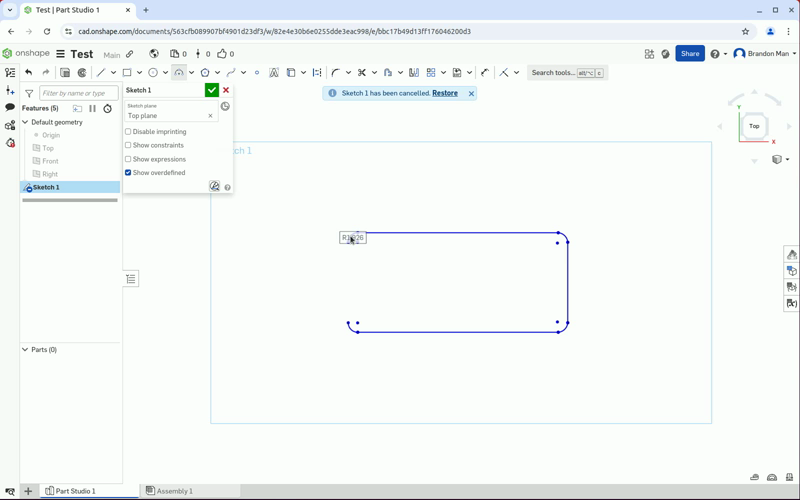
key(l)
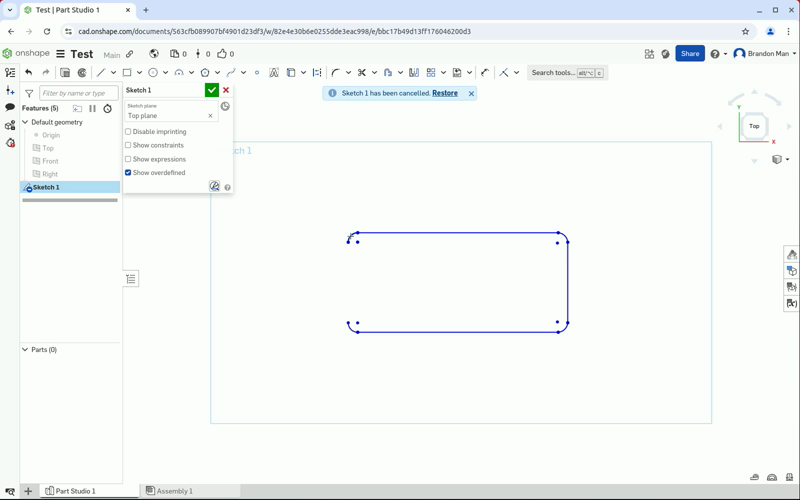
mouse_move(348, 242)
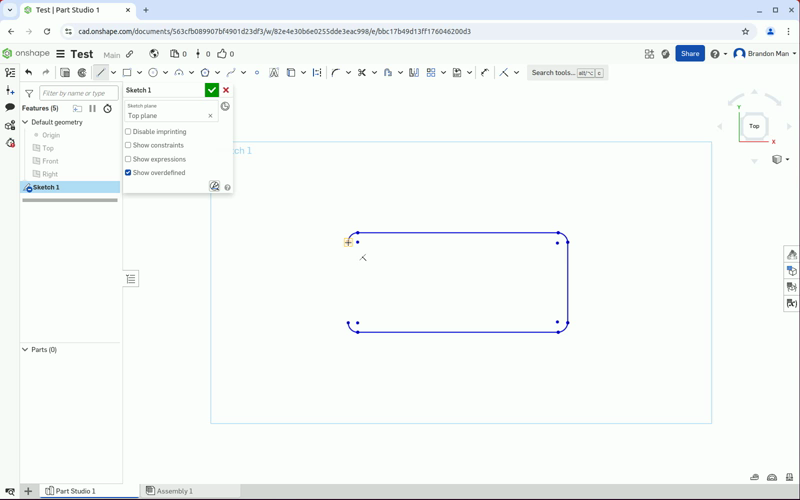
click(348, 242)
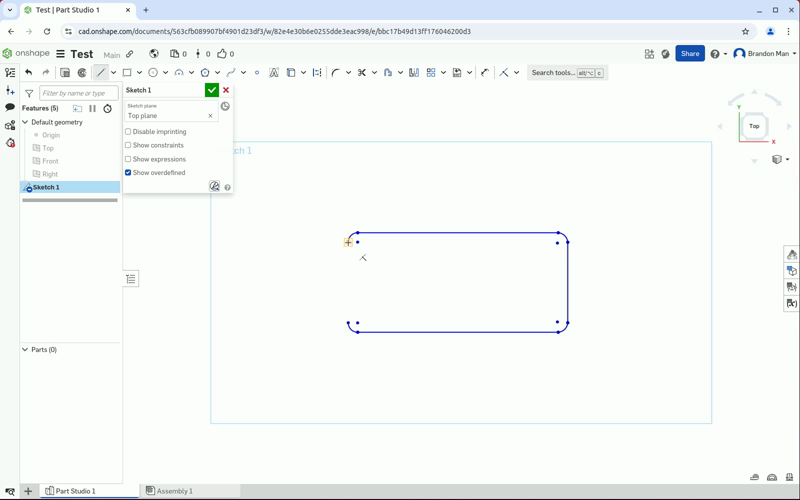
key_down(shift)
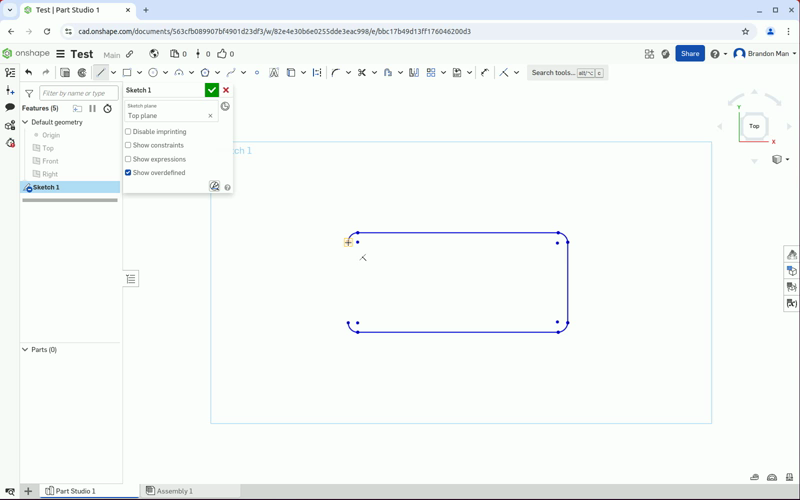
mouse_move(378, 242)
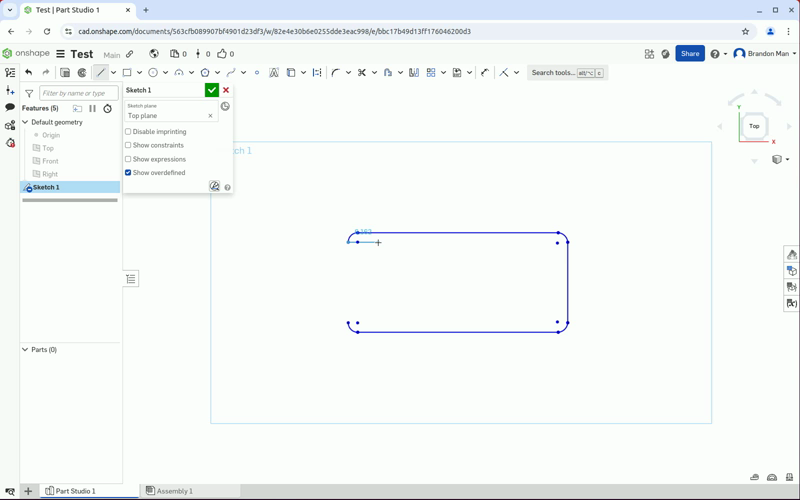
mouse_move(348, 253)
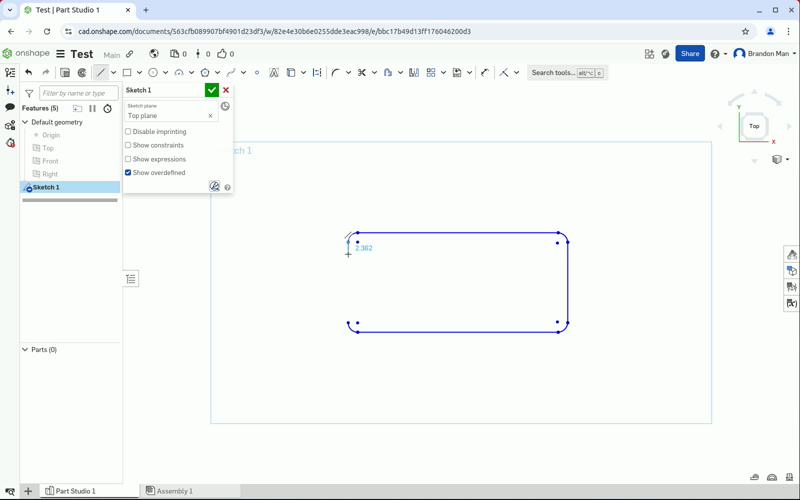
click(348, 253)
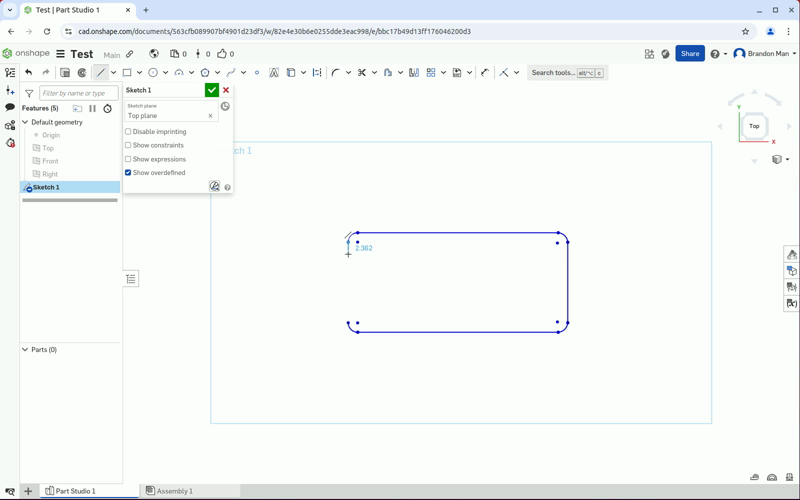
key_up(shift)
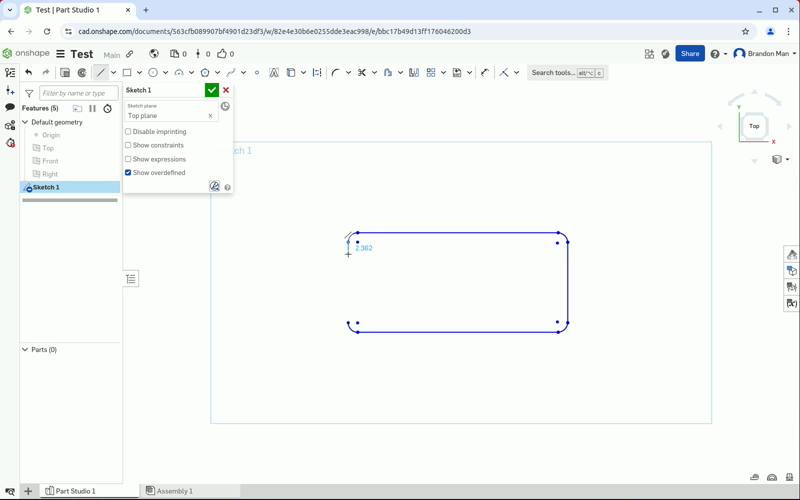
key(esc)
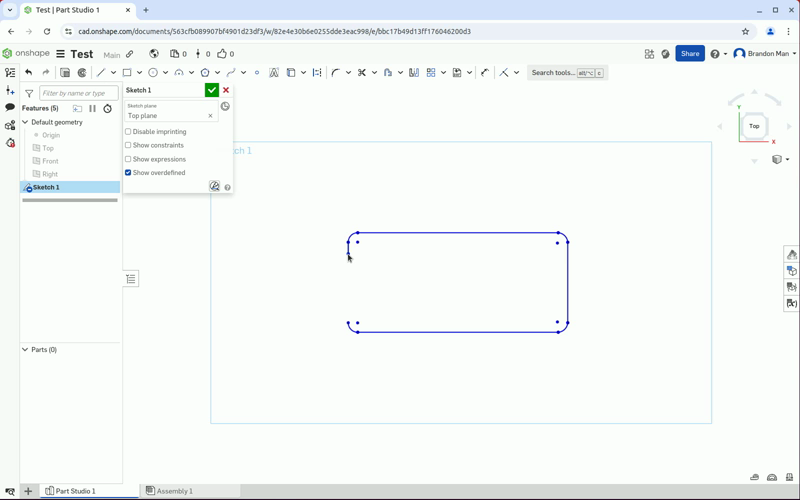
key(a)
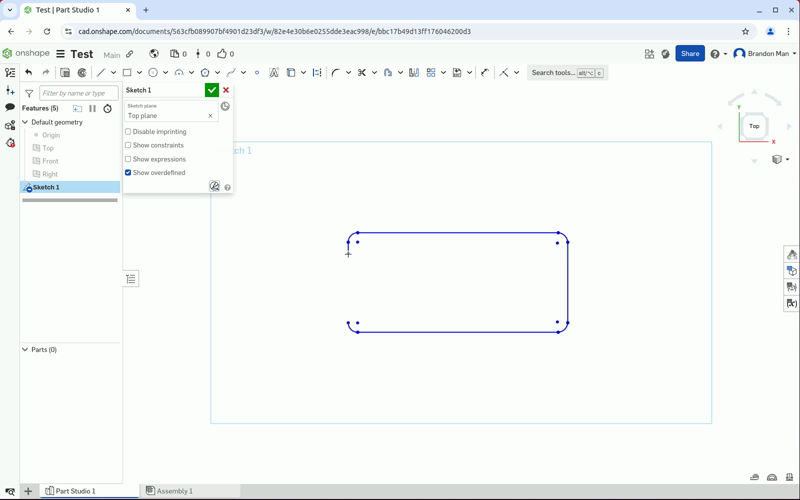
mouse_move(348, 253)
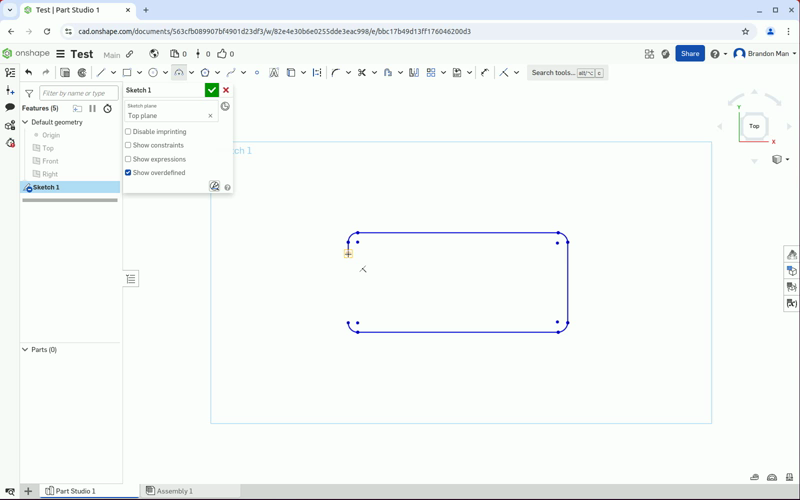
click(348, 253)
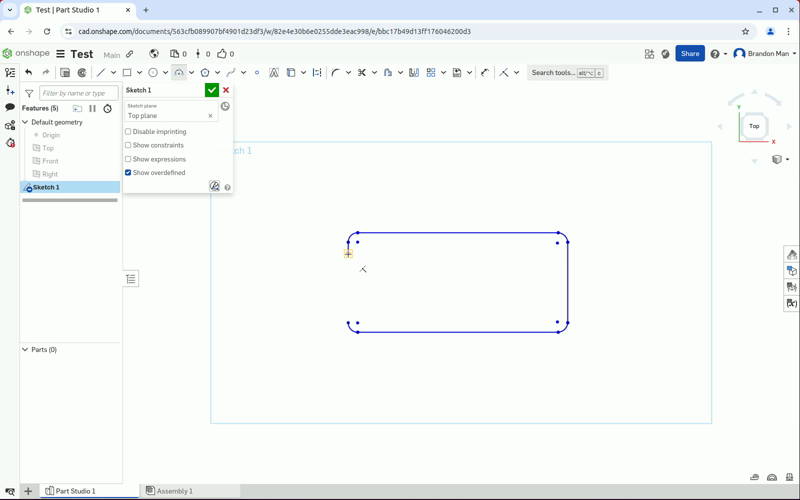
key_down(shift)
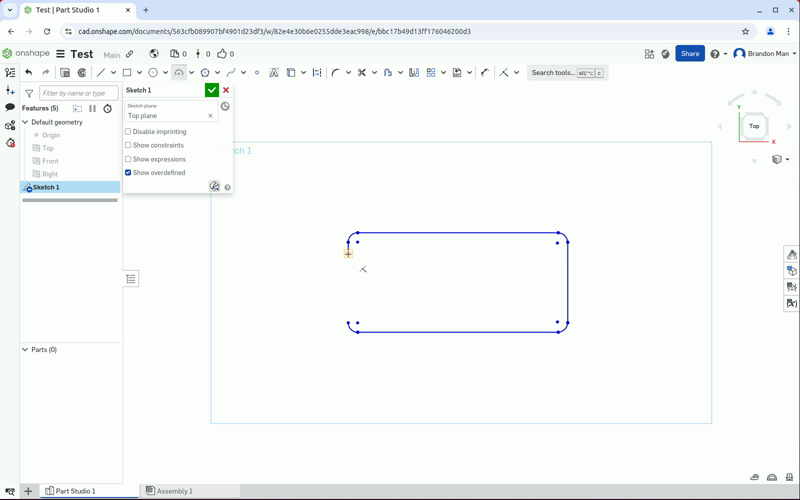
mouse_move(348, 290)
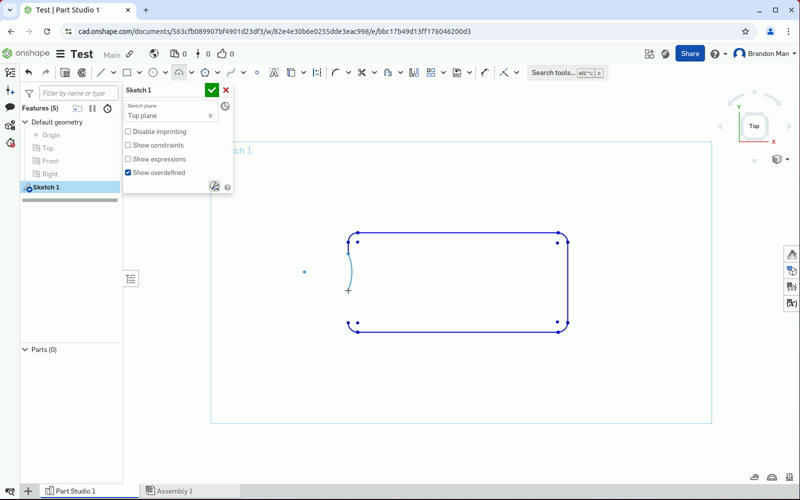
click(348, 290)
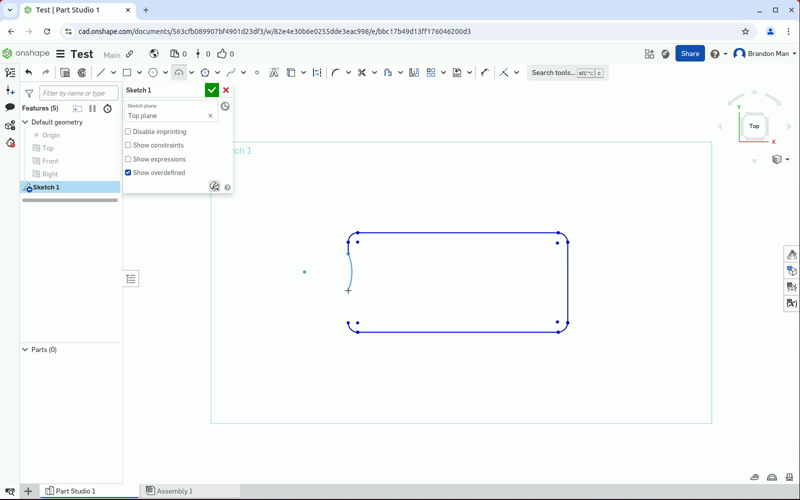
mouse_move(369, 272)
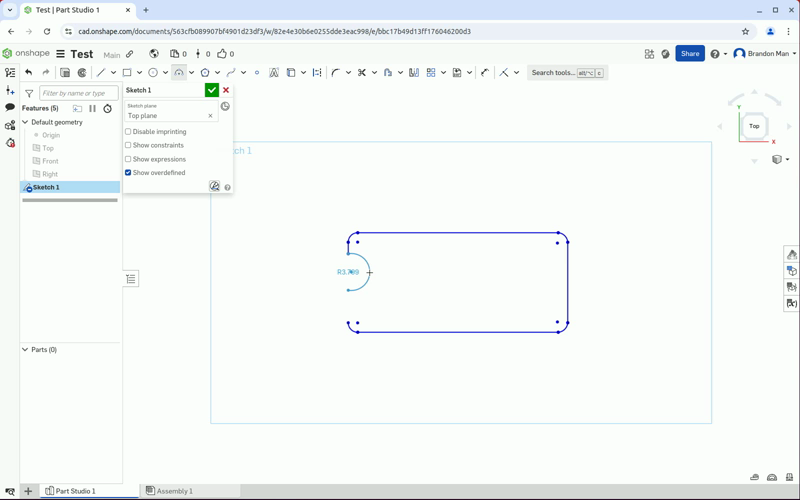
click(369, 272)
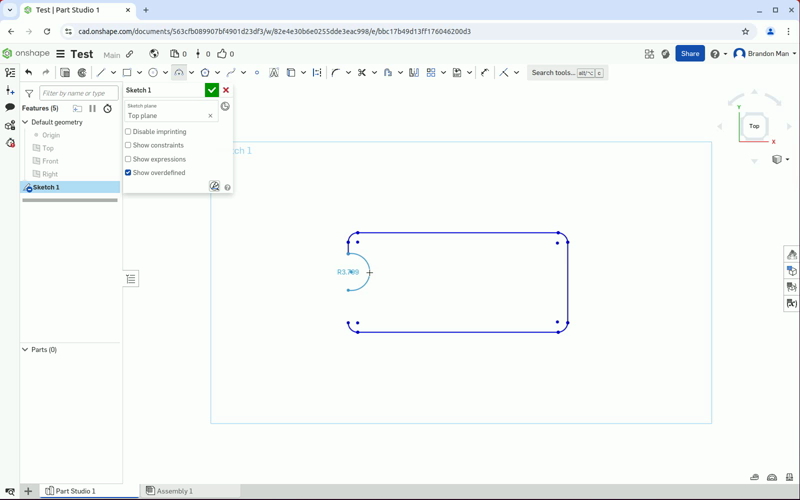
key_up(shift)
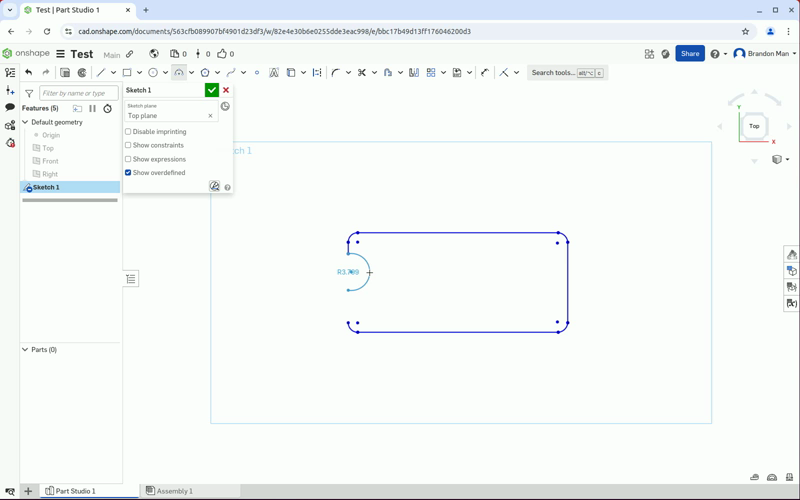
key(esc)
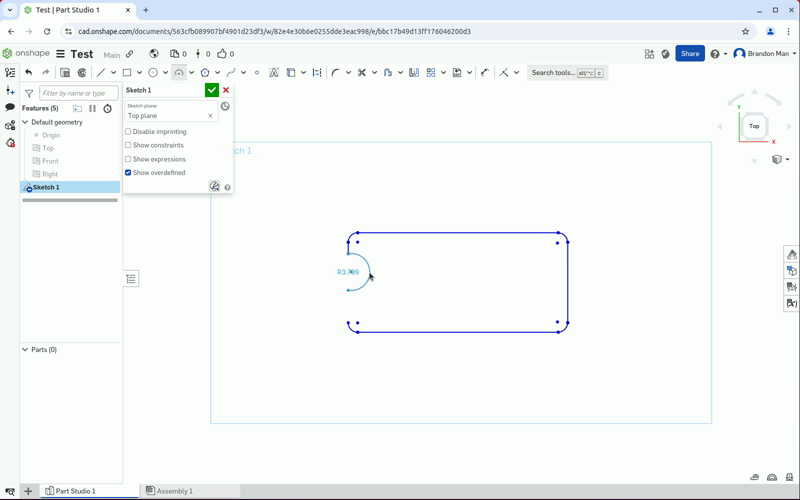
key(l)
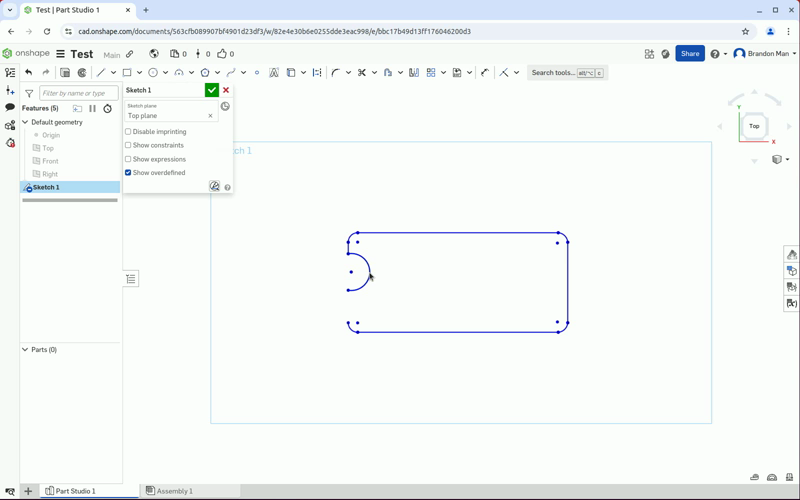
mouse_move(348, 290)
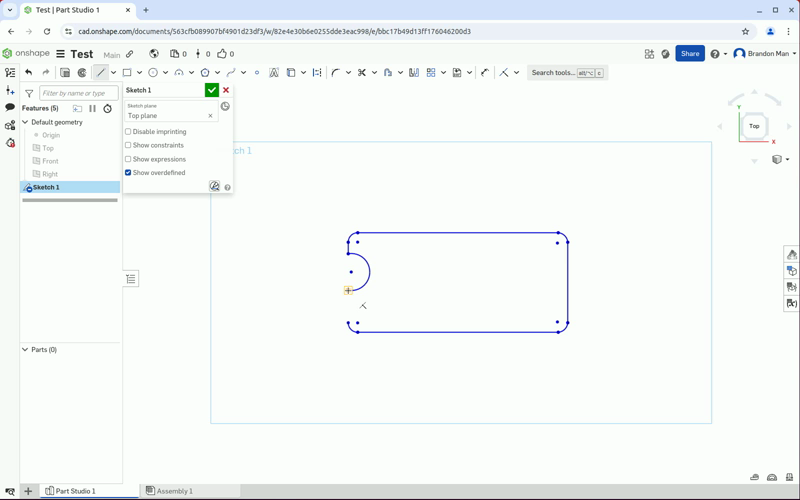
click(348, 290)
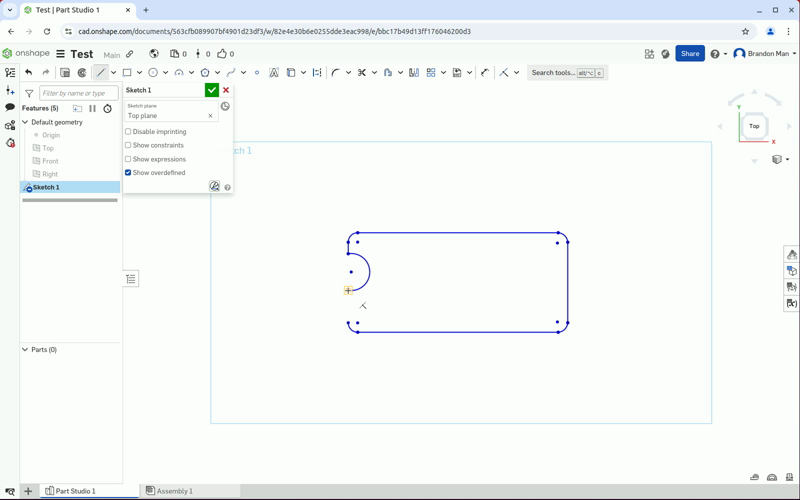
mouse_move(378, 290)
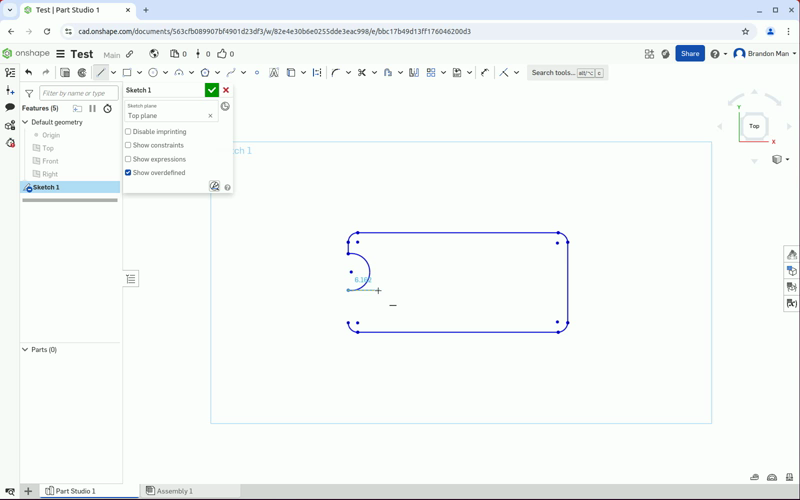
key_down(shift)
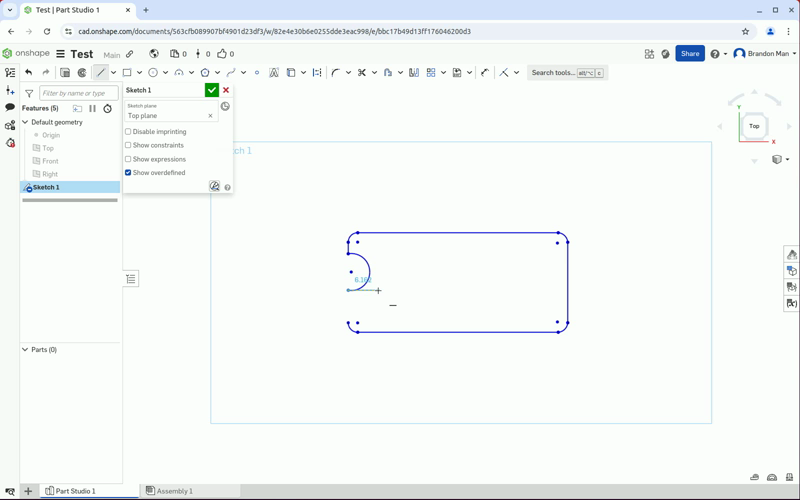
mouse_move(348, 322)
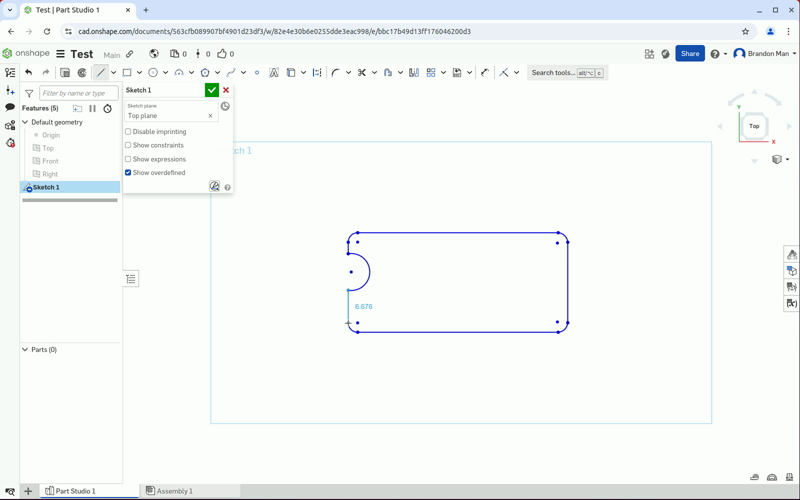
key_up(shift)
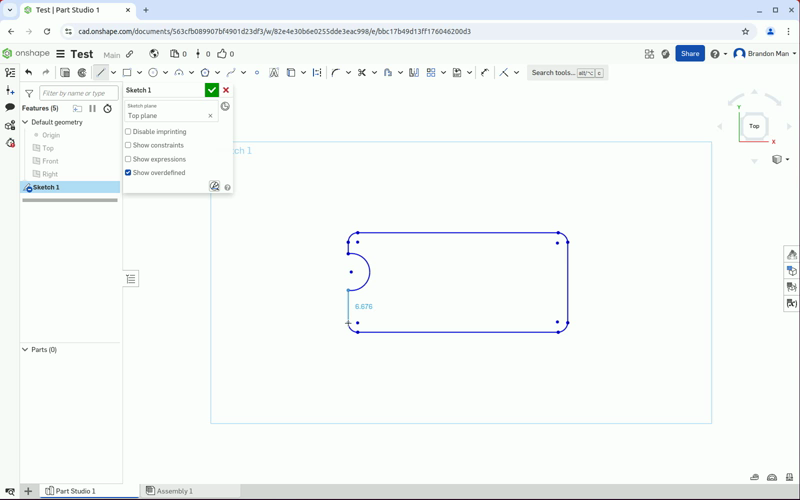
click(348, 322)
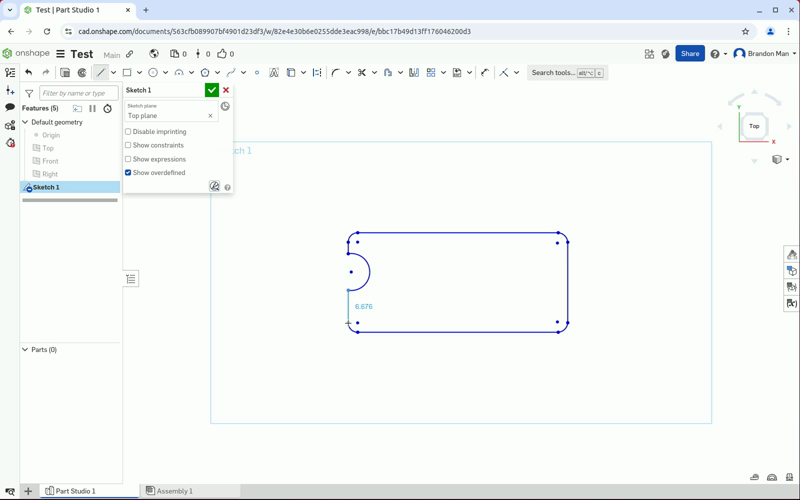
key(esc)
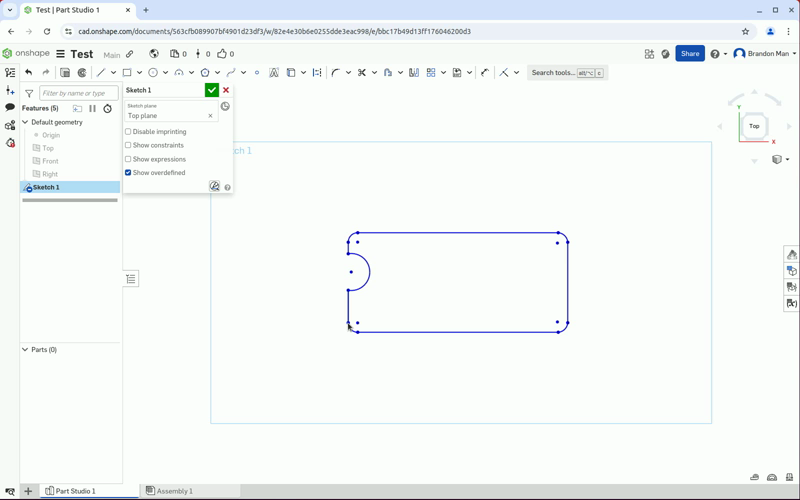
key(c)
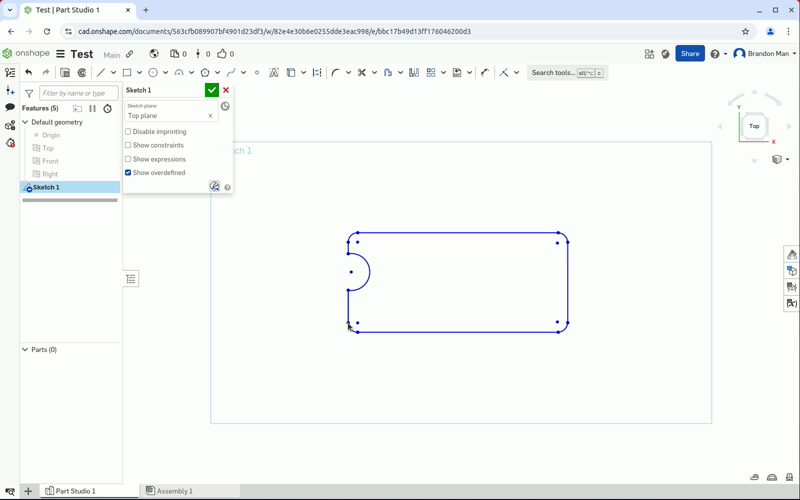
key_down(shift)
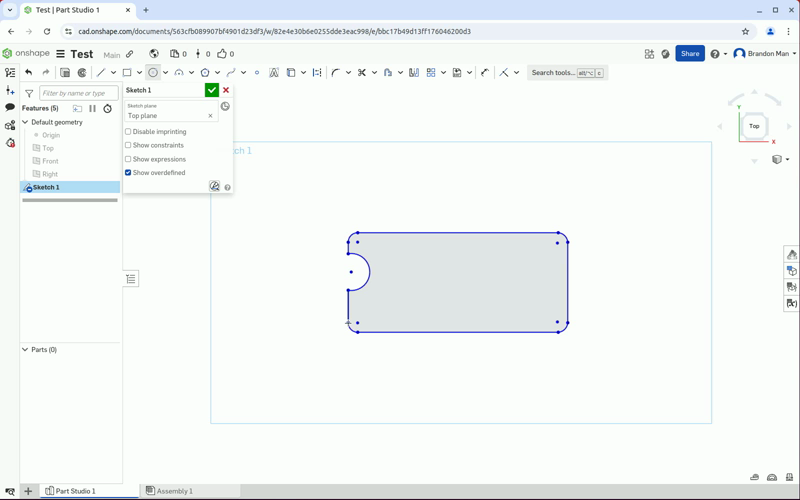
mouse_move(357, 322)
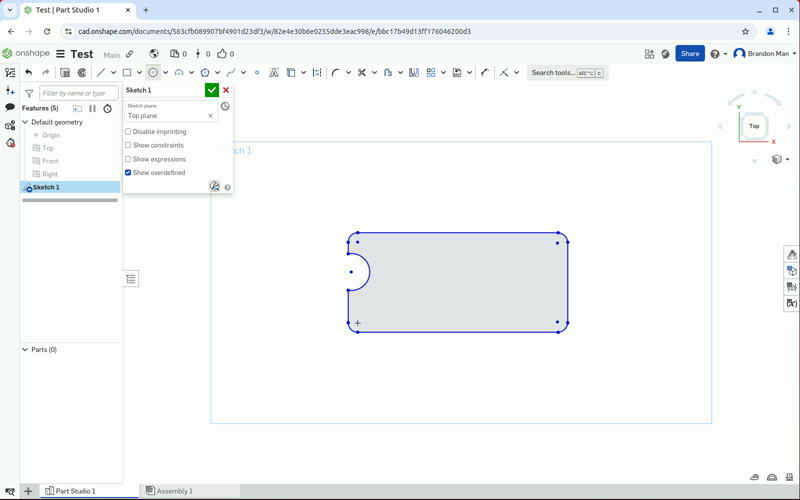
click(357, 322)
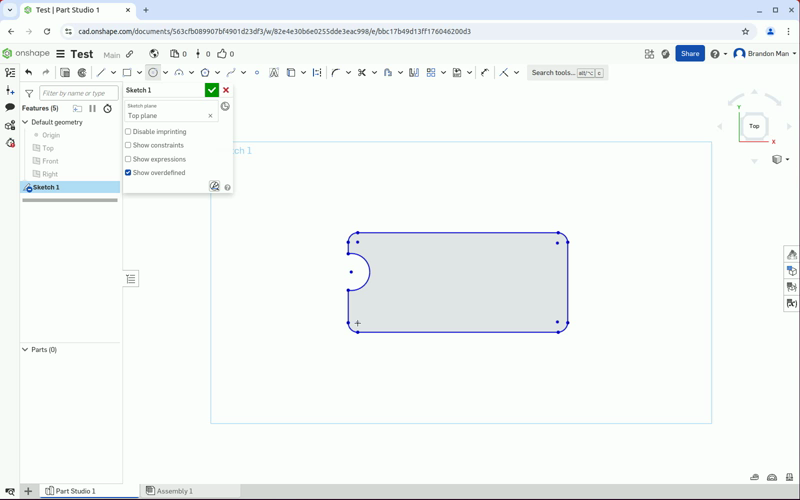
key_up(shift)
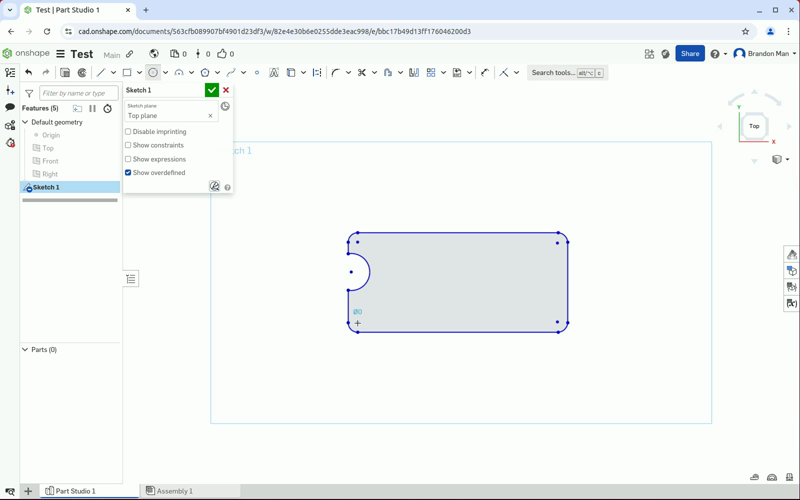
mouse_move(359, 322)
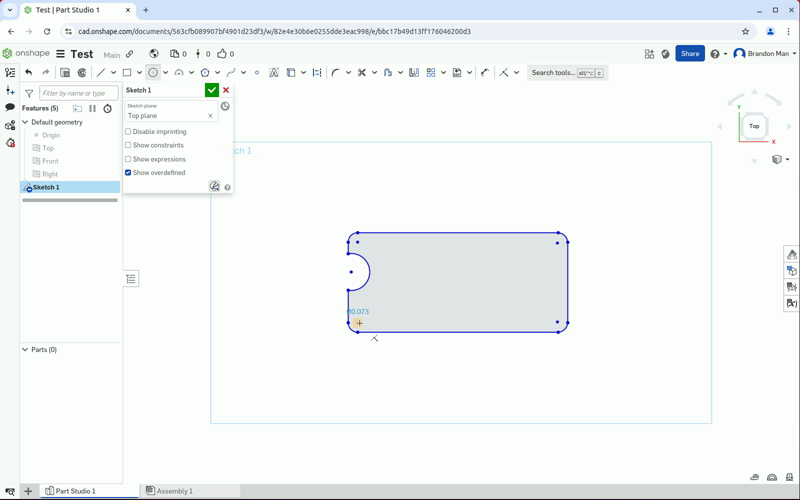
scroll(6)
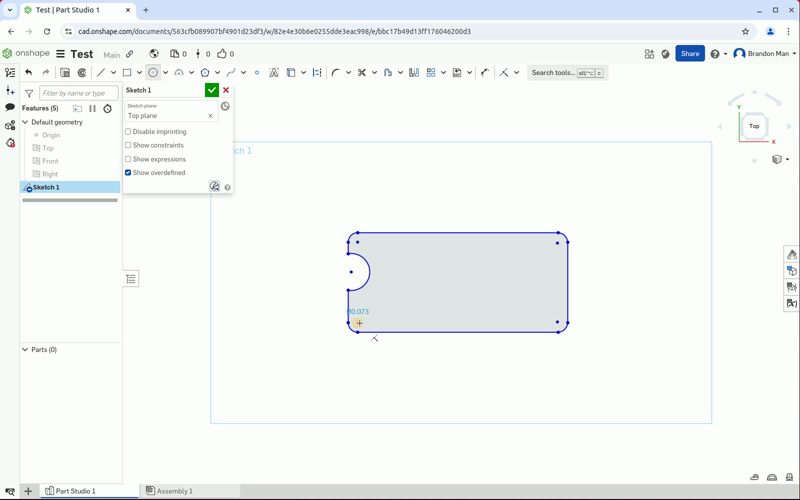
scroll(6)
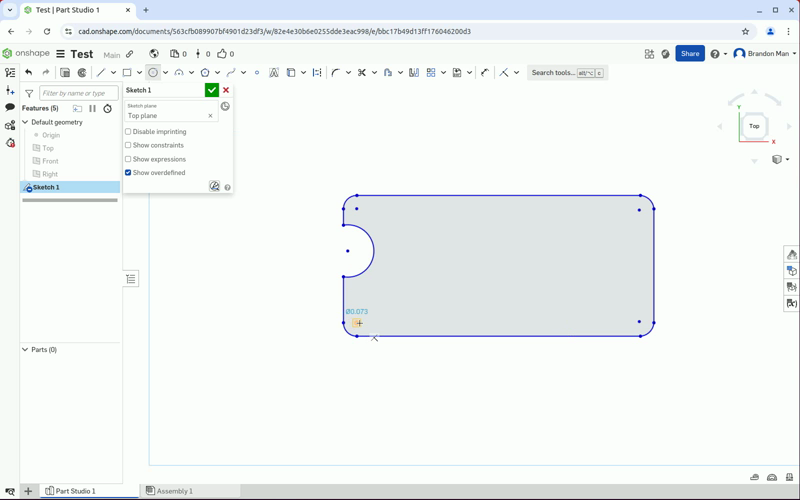
scroll(6)
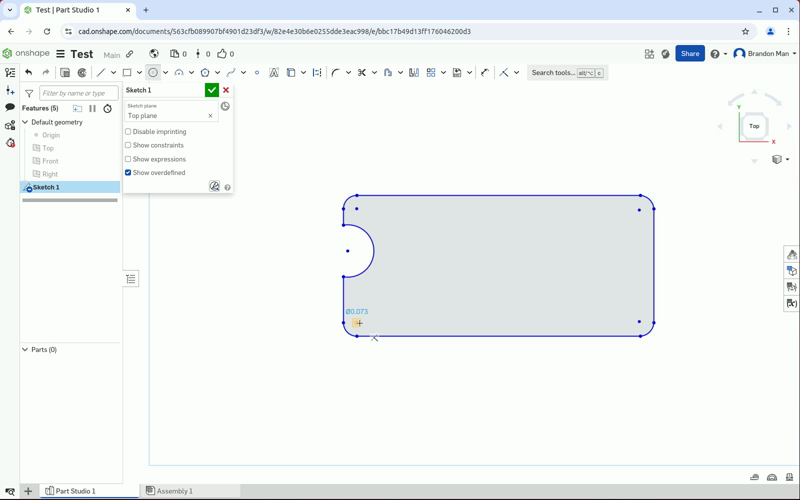
scroll(6)
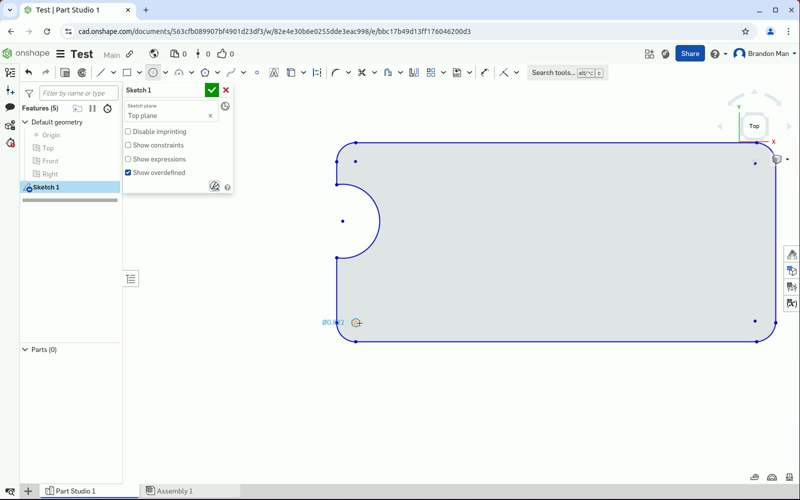
scroll(6)
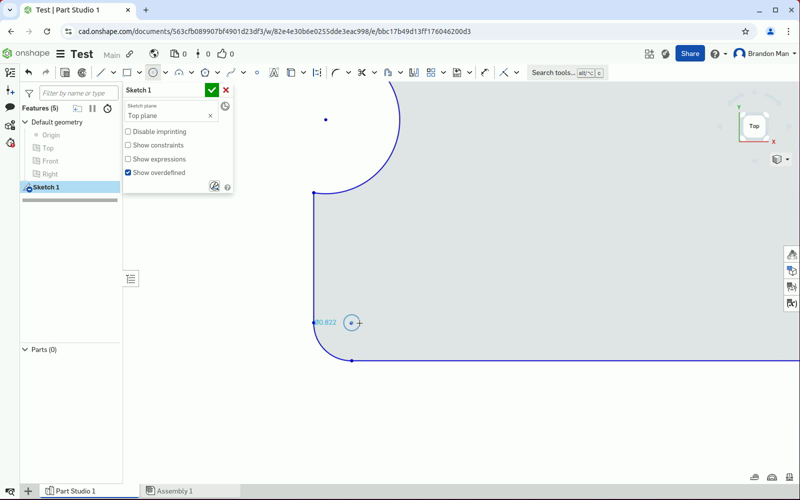
scroll(6)
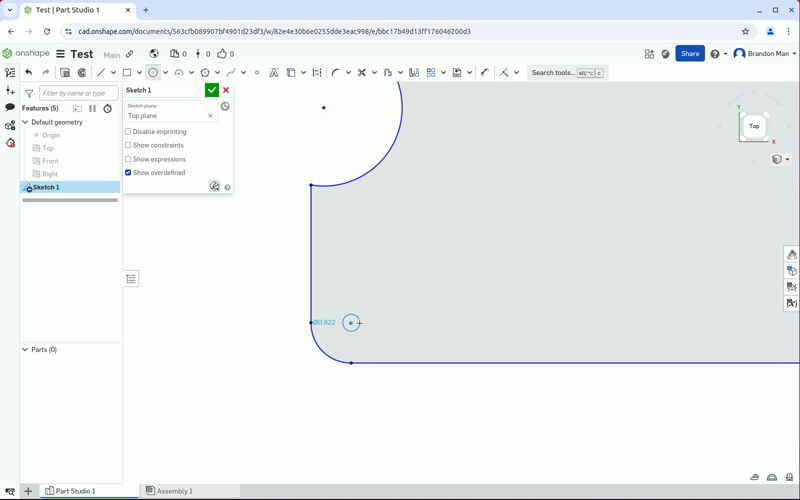
scroll(6)
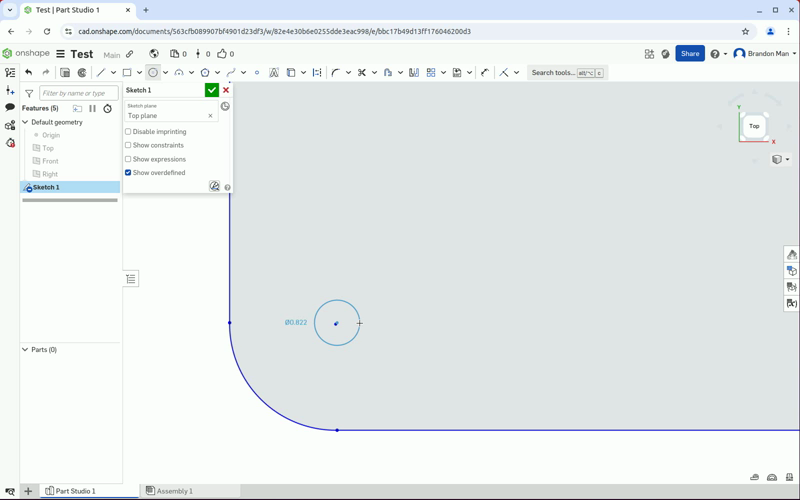
click(359, 322)
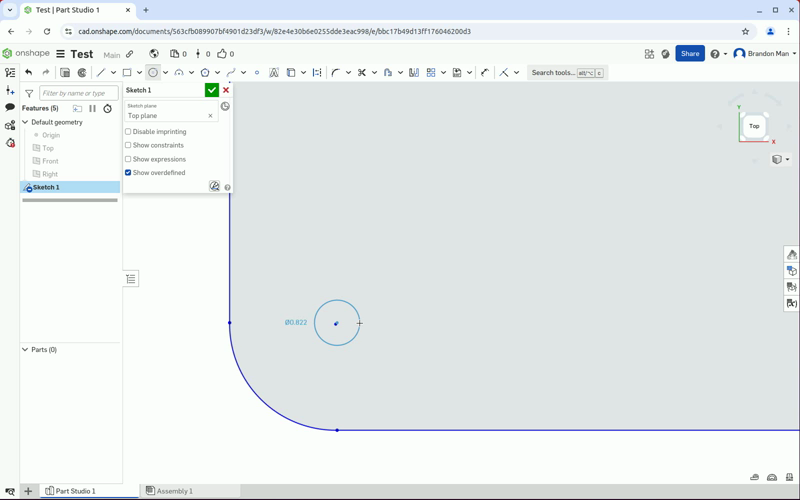
scroll(-6)
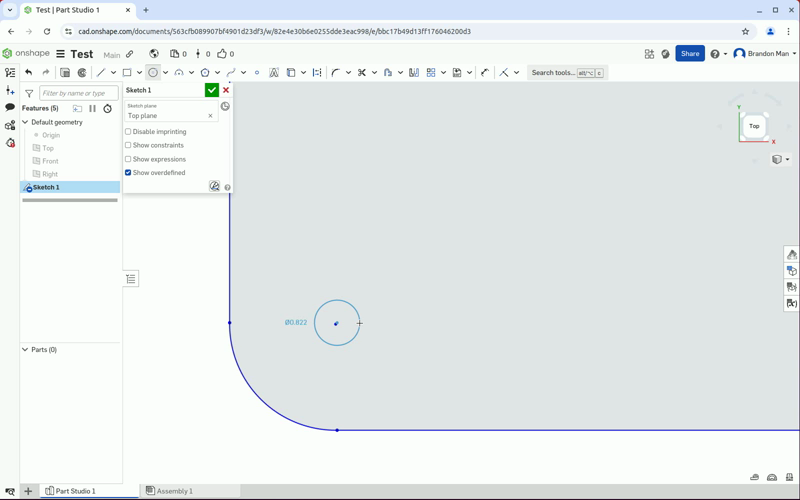
scroll(-6)
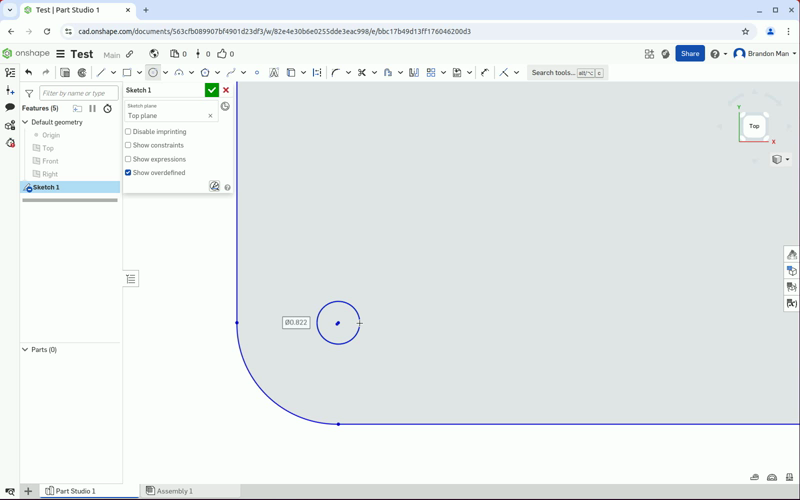
scroll(-6)
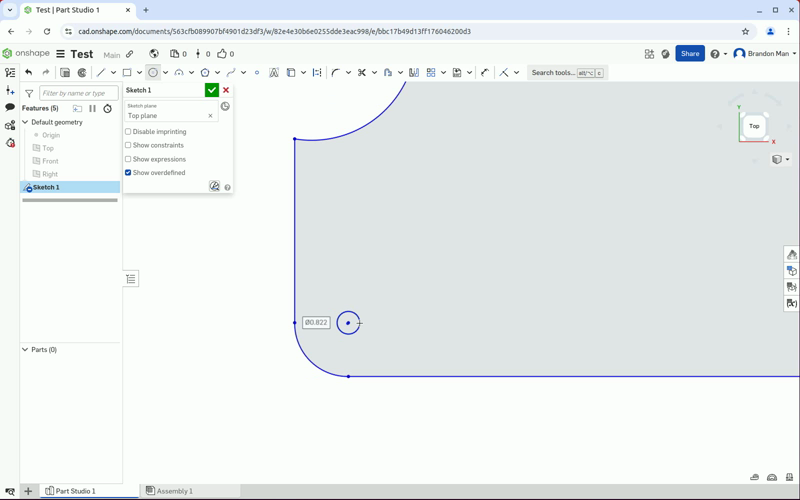
scroll(-6)
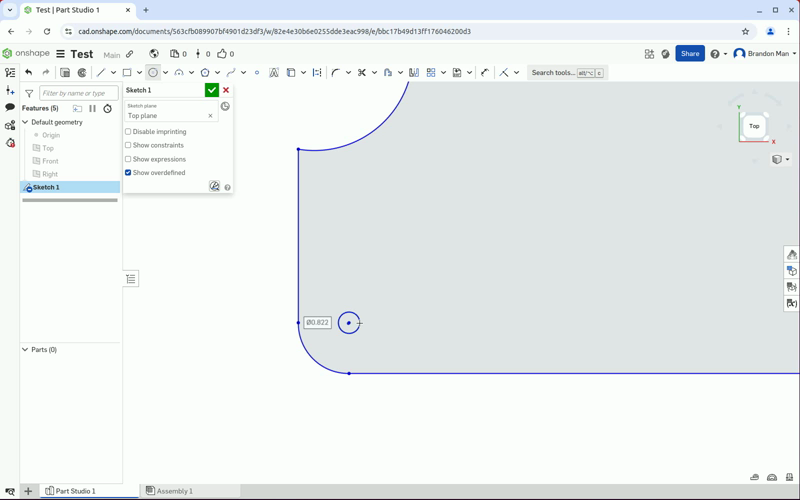
scroll(-6)
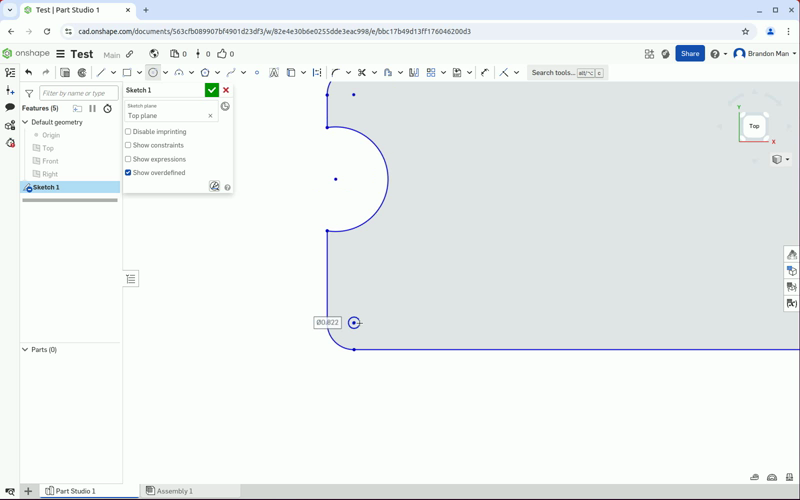
scroll(-6)
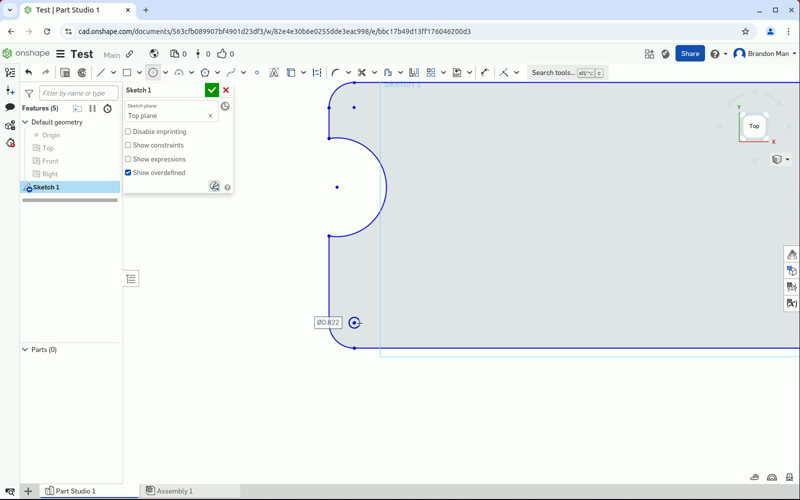
scroll(-6)
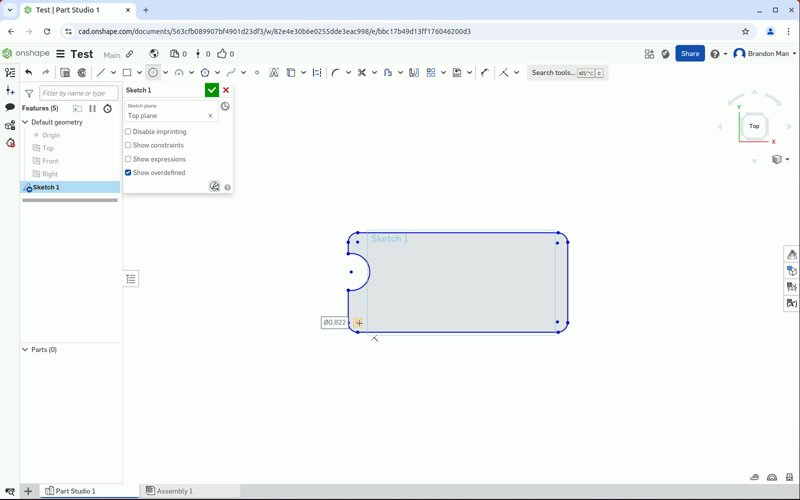
key(esc)
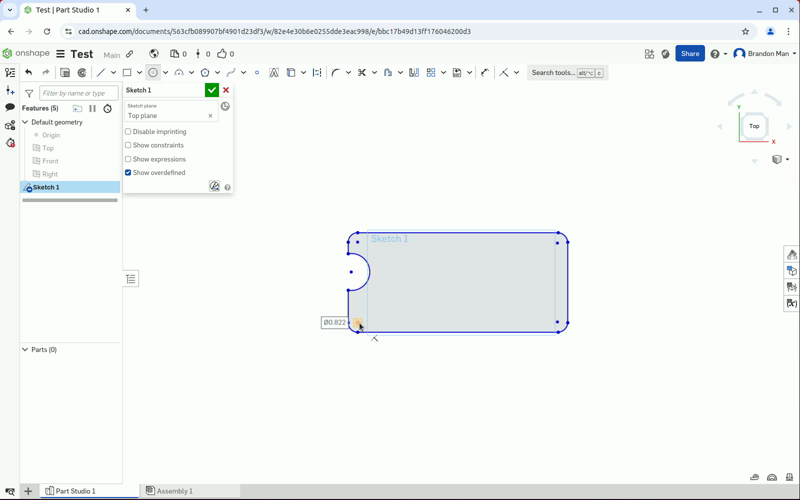
key(c)
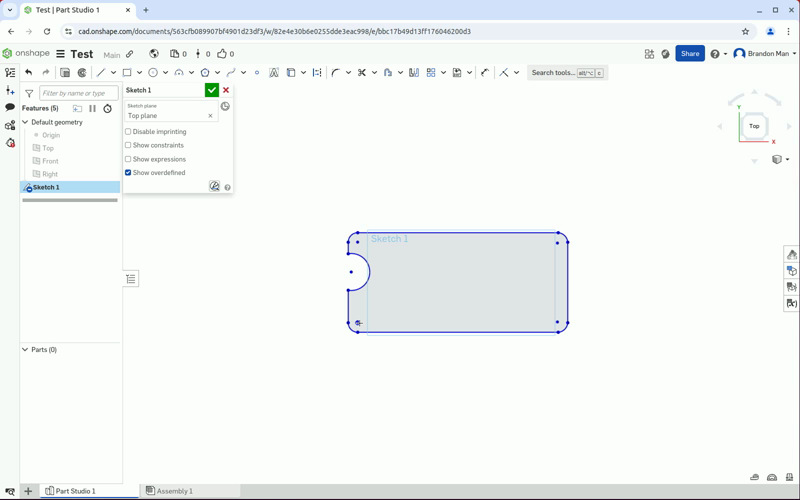
key_down(shift)
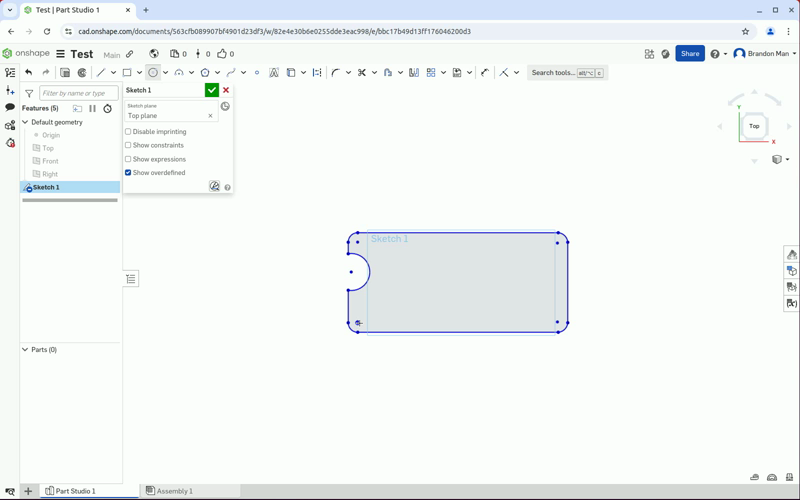
mouse_move(357, 242)
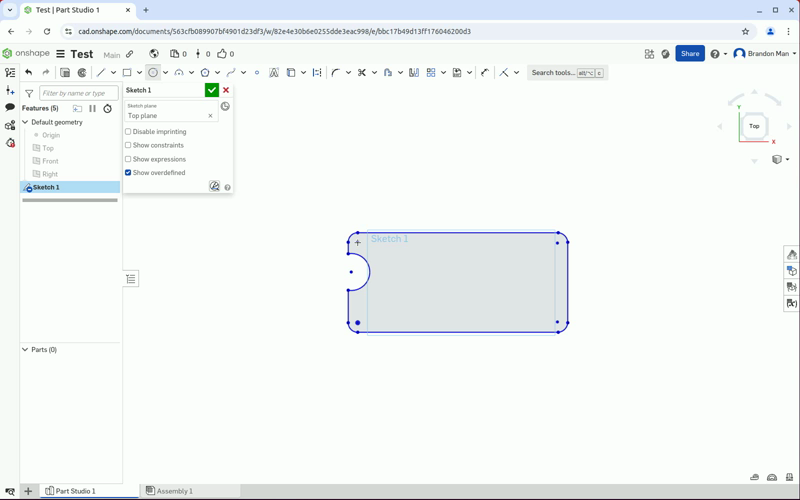
click(357, 242)
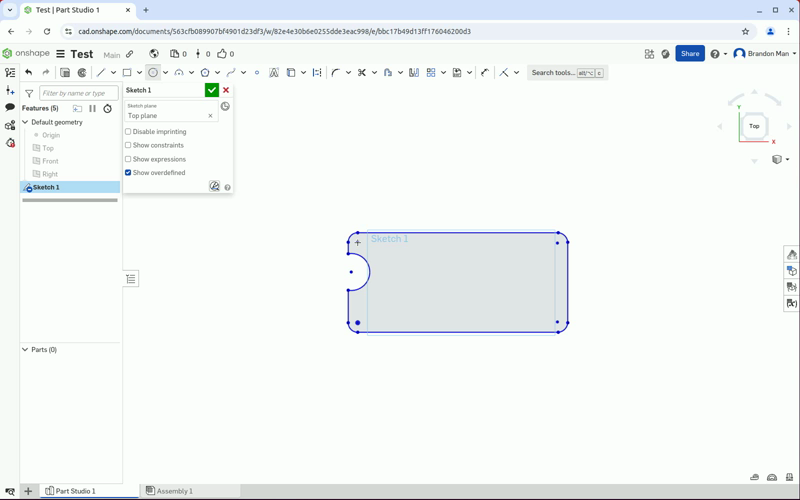
key_up(shift)
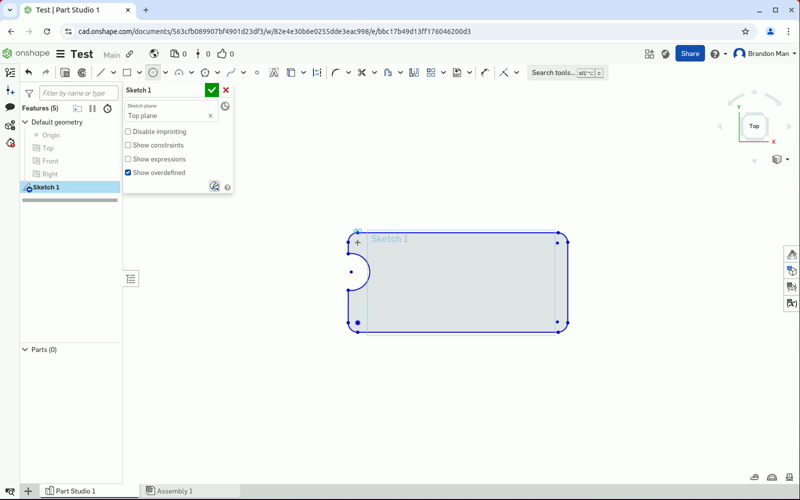
mouse_move(359, 242)
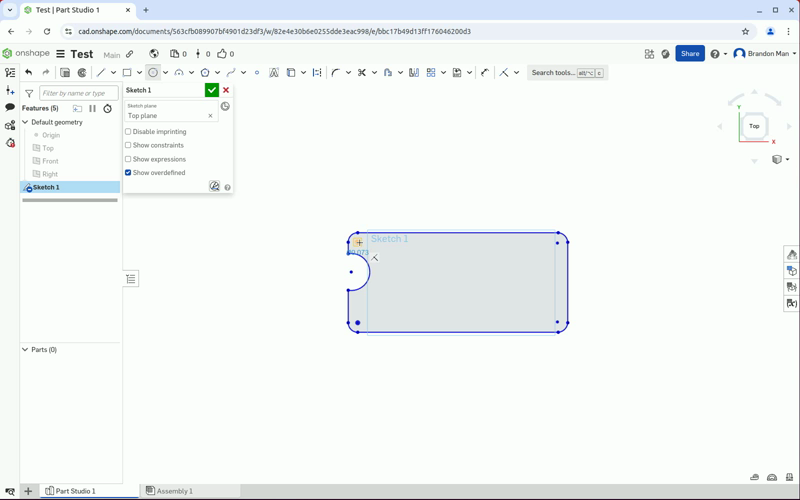
scroll(6)
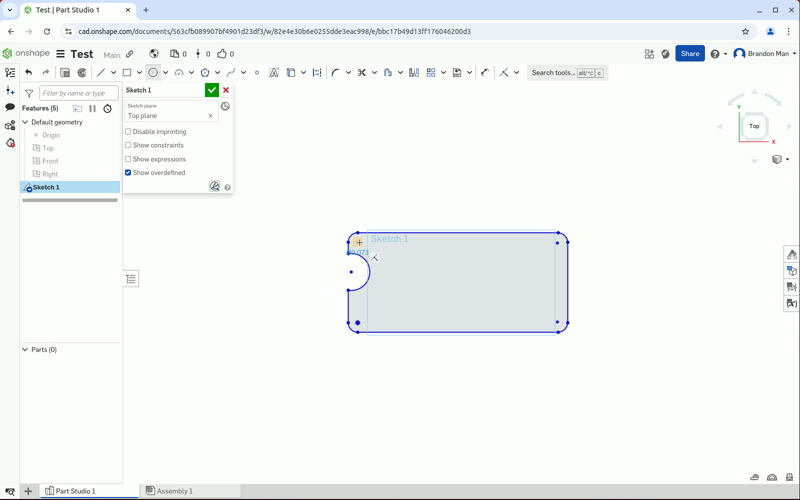
scroll(6)
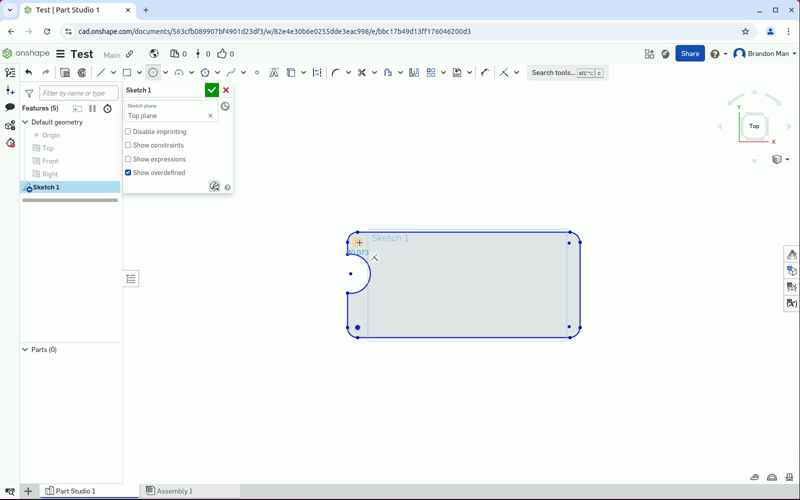
scroll(6)
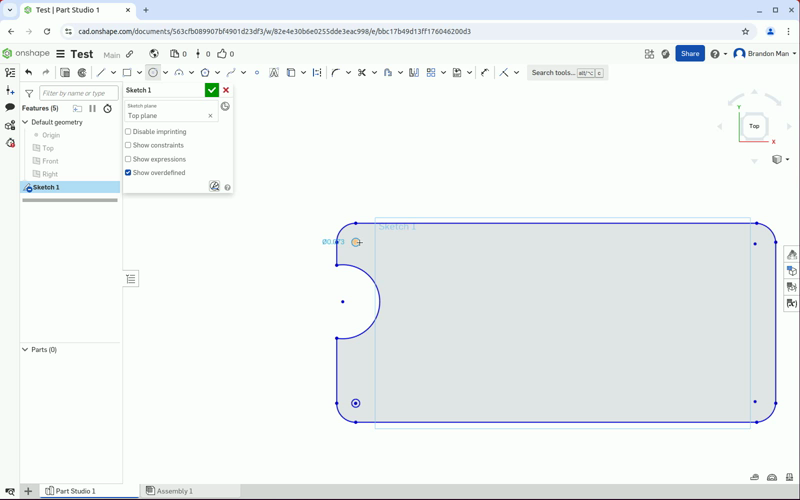
scroll(6)
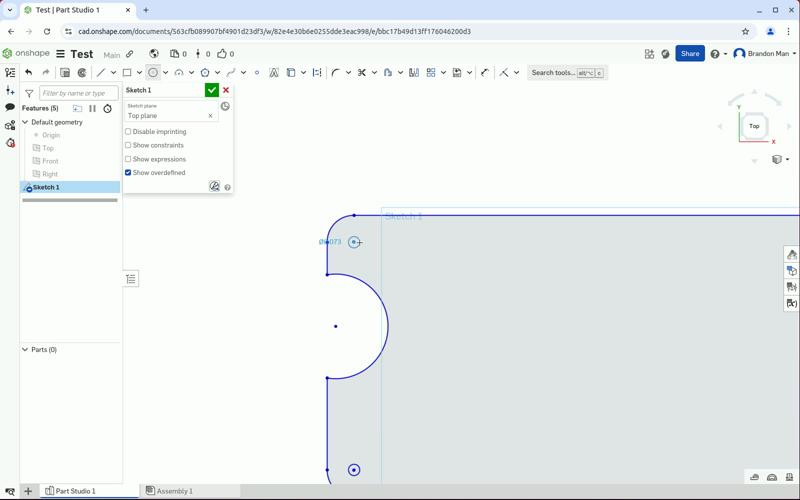
scroll(6)
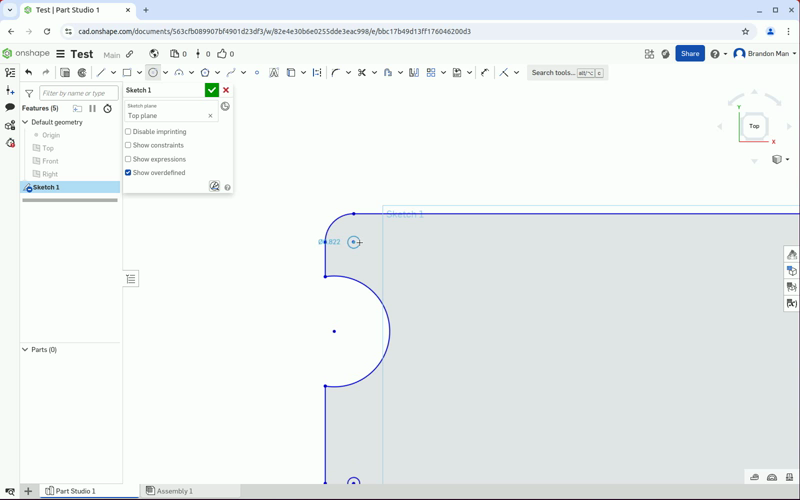
scroll(6)
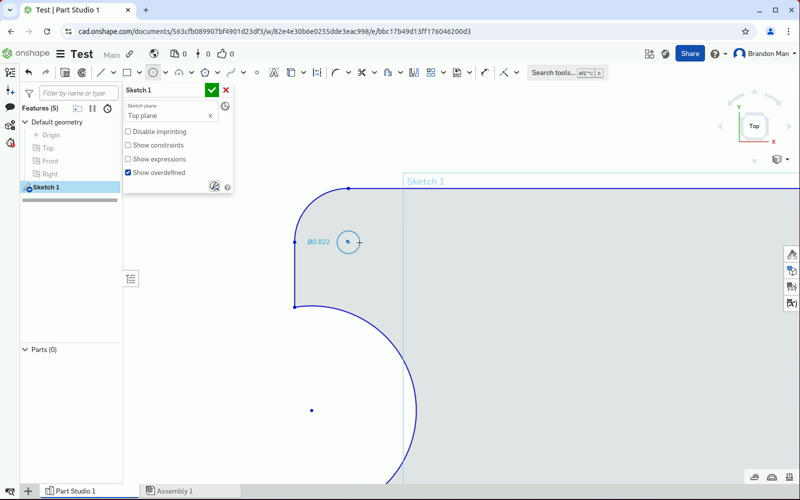
scroll(6)
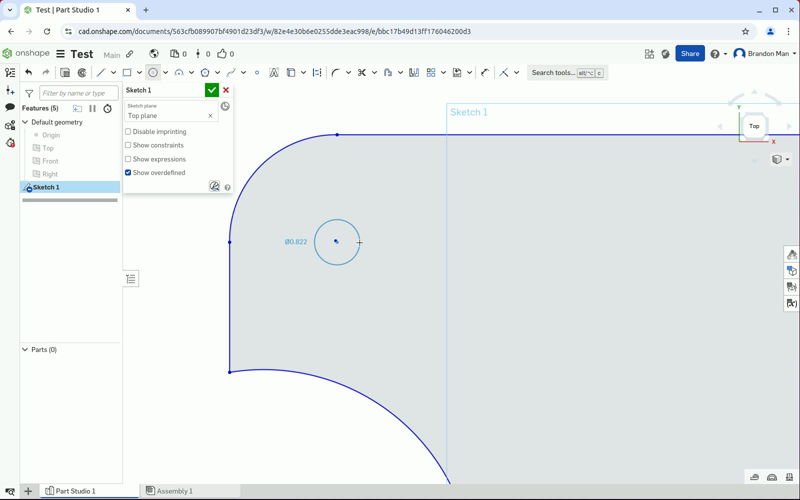
click(359, 242)
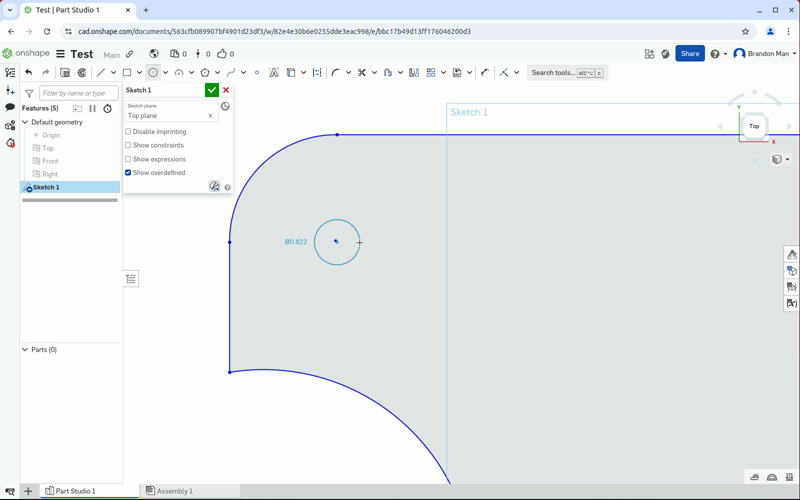
scroll(-6)
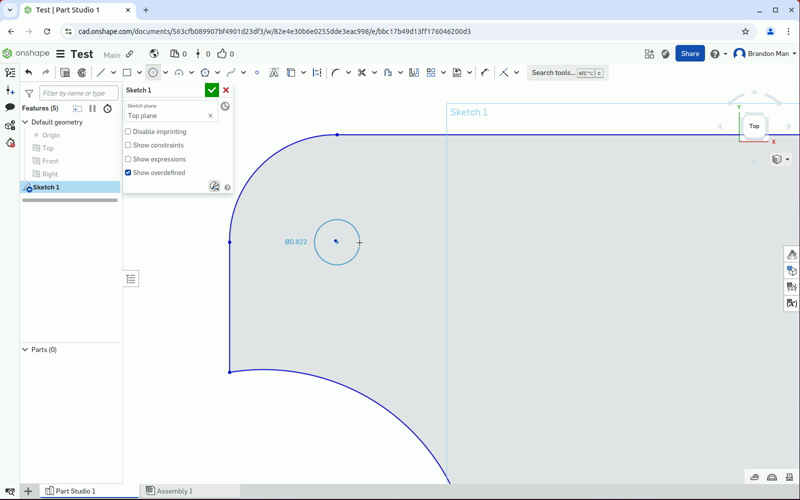
scroll(-6)
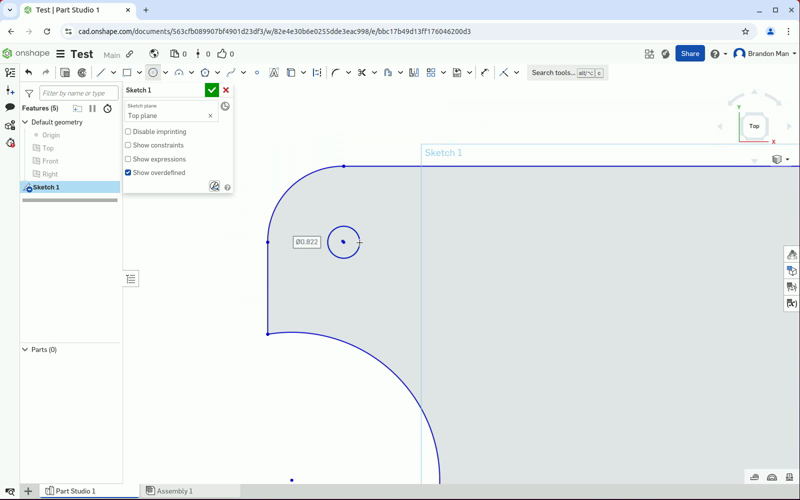
scroll(-6)
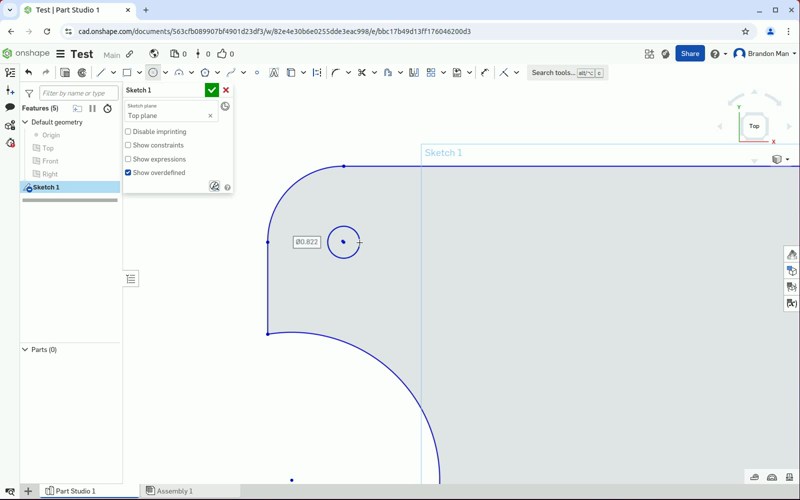
scroll(-6)
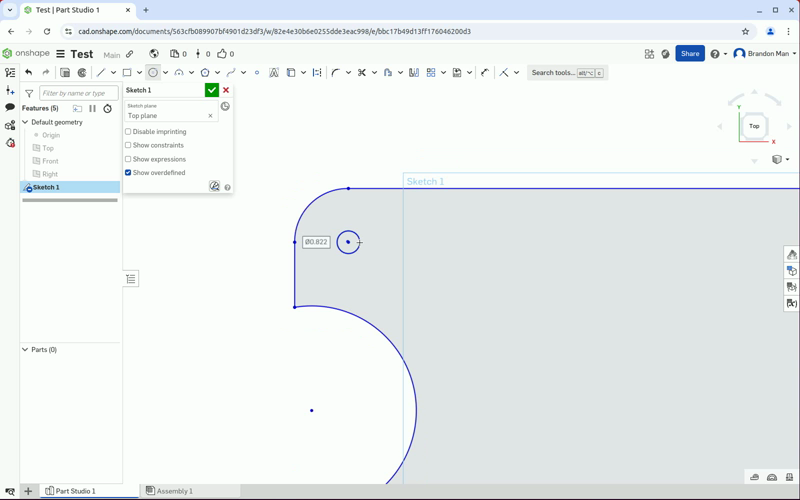
scroll(-6)
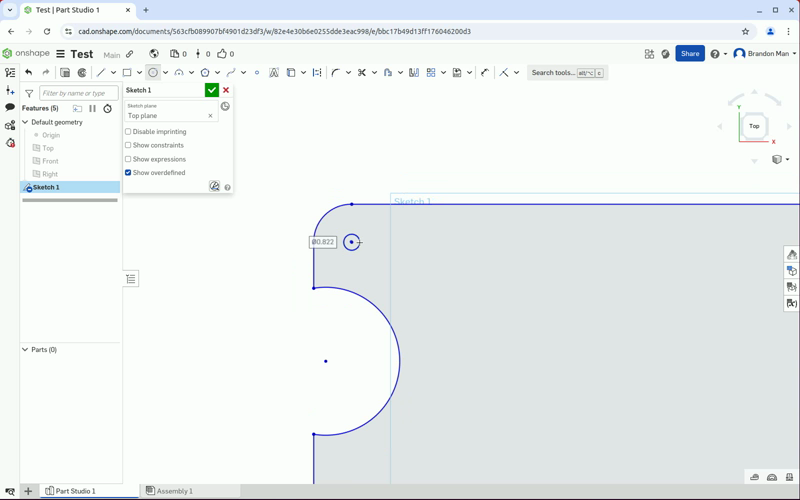
scroll(-6)
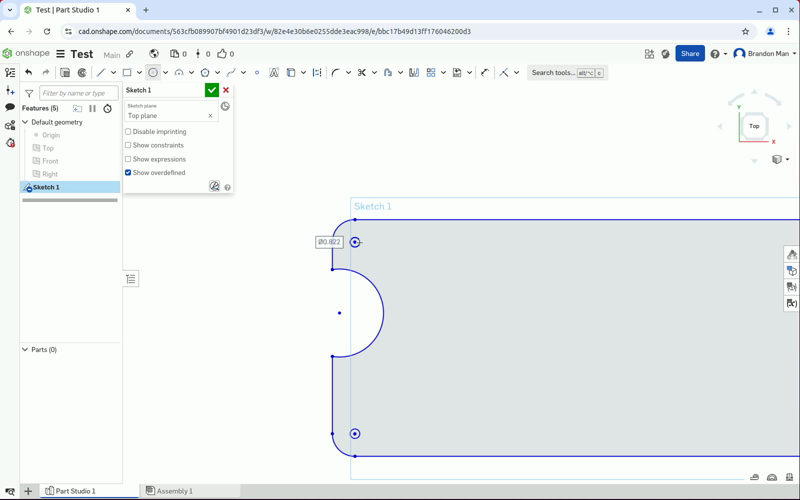
scroll(-6)
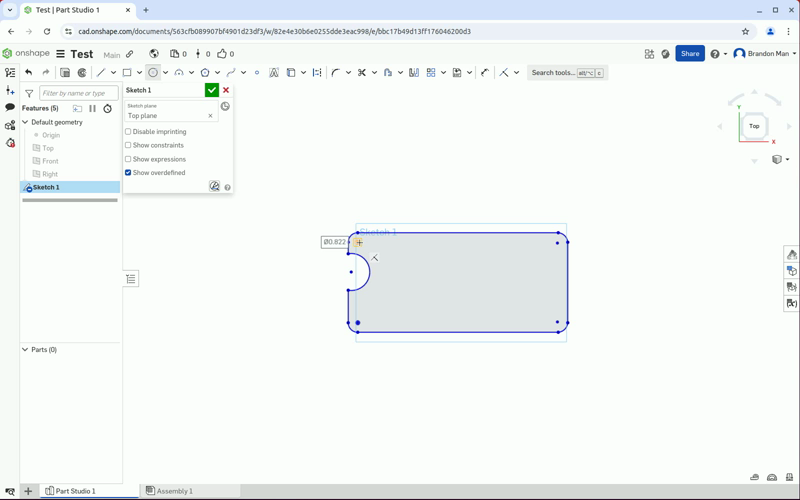
key(esc)
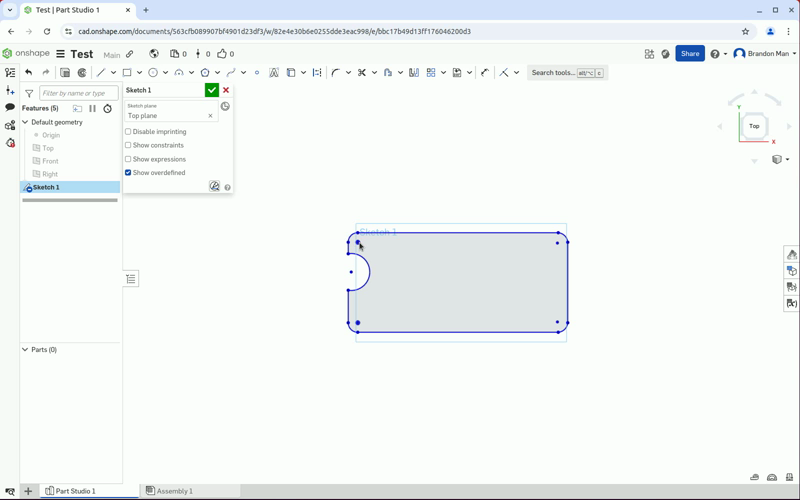
key(c)
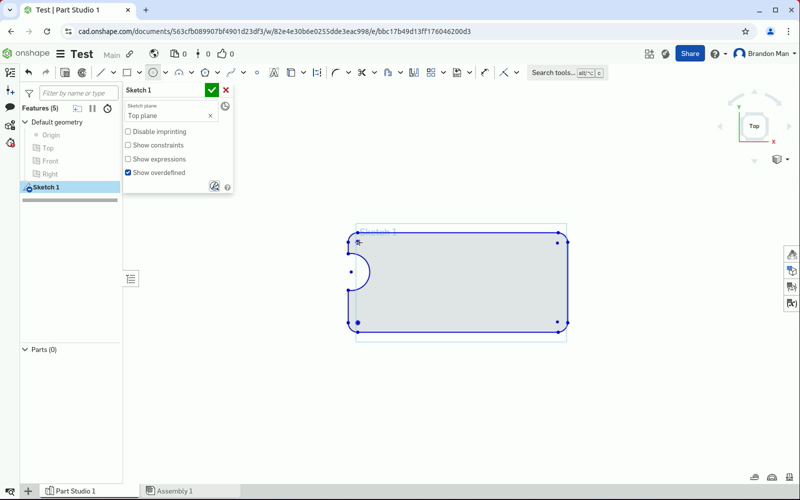
key_down(shift)
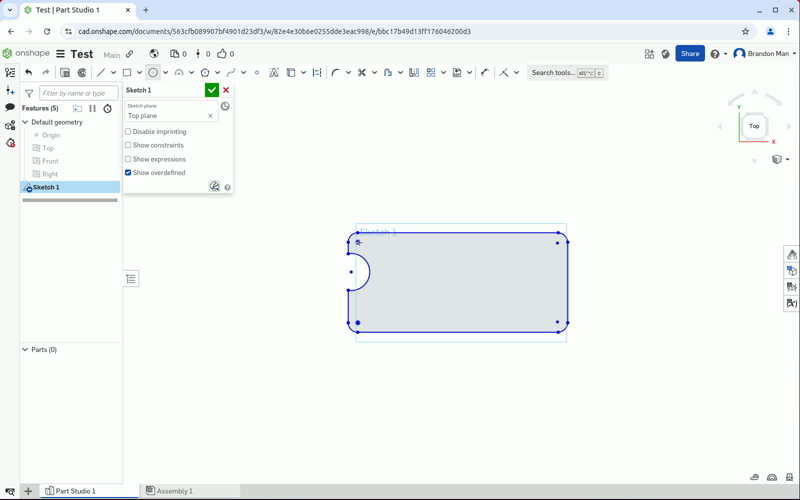
mouse_move(558, 322)
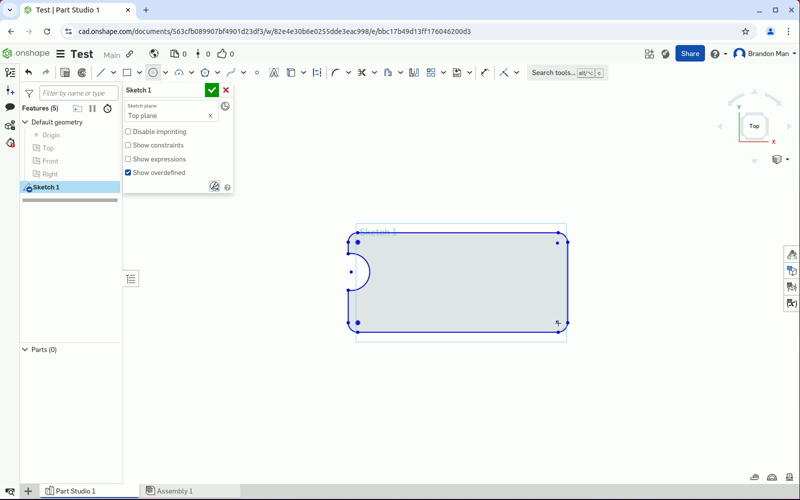
click(558, 322)
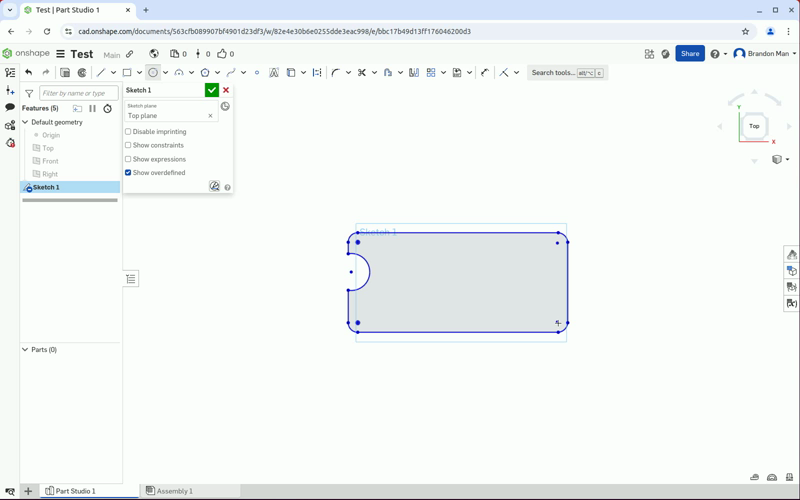
key_up(shift)
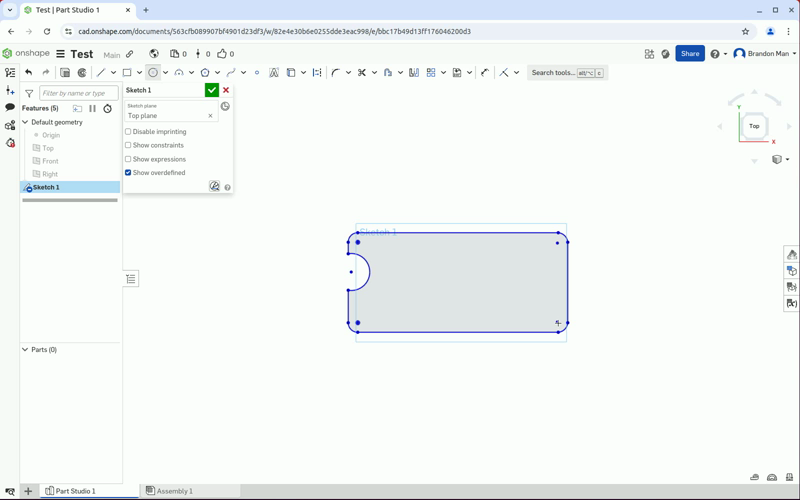
mouse_move(560, 322)
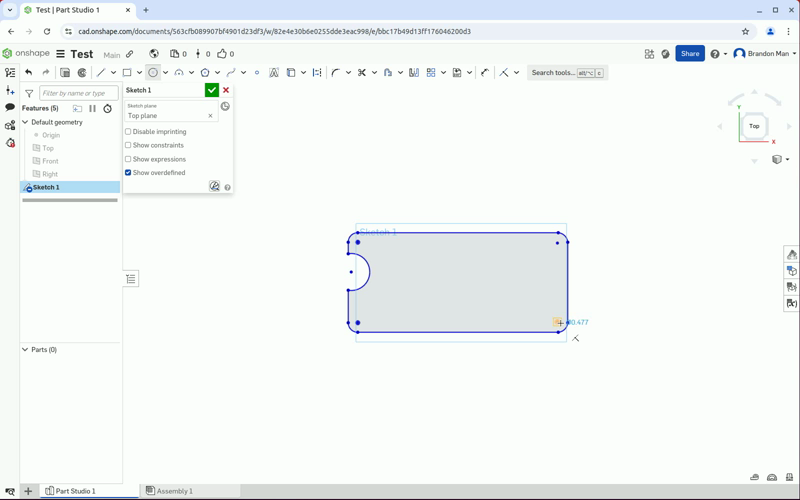
scroll(6)
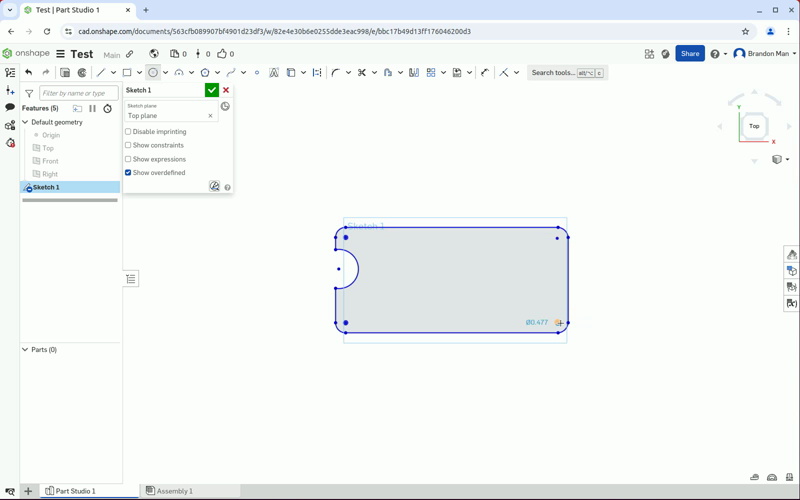
scroll(6)
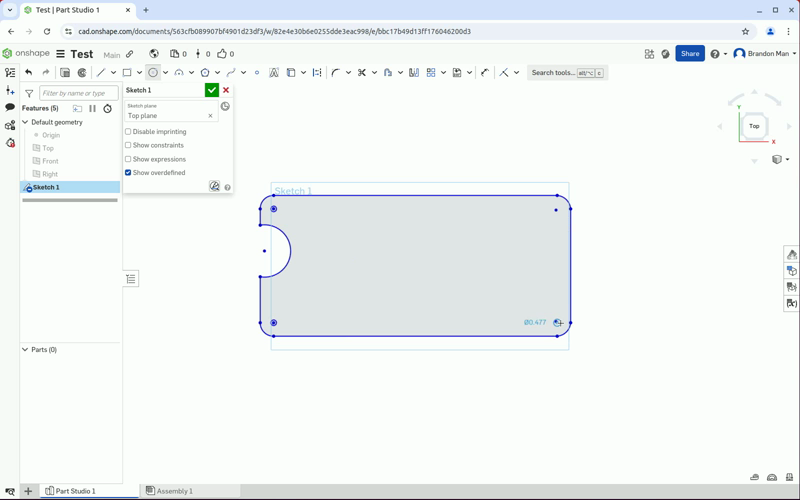
scroll(6)
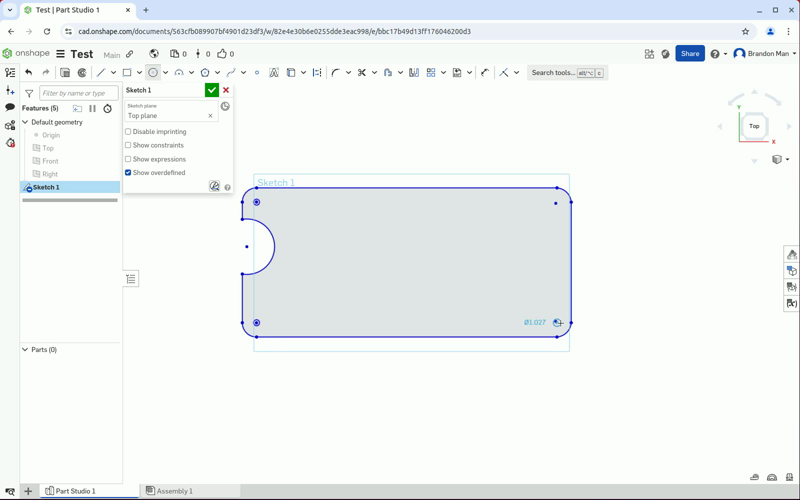
scroll(6)
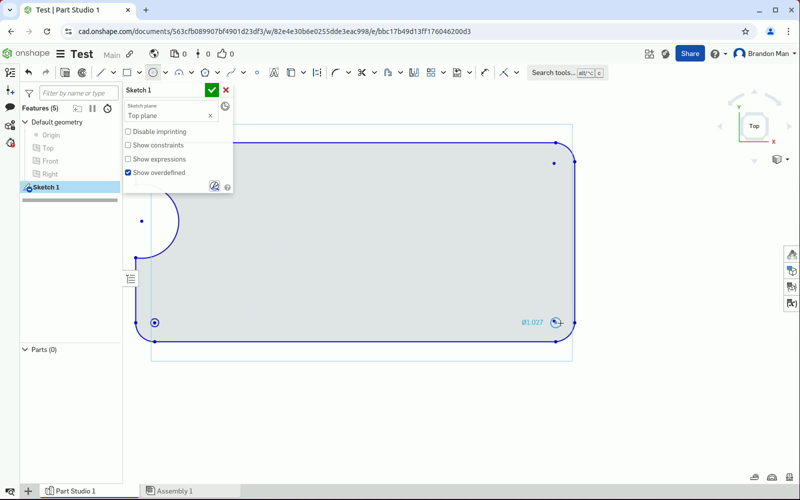
scroll(6)
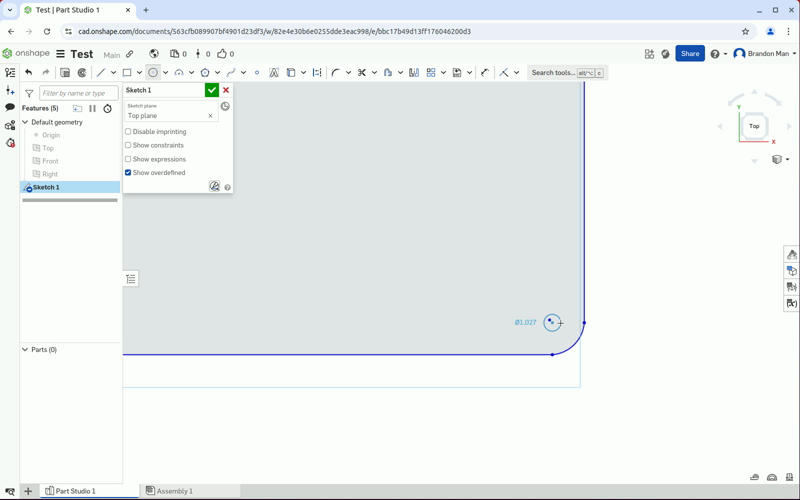
scroll(6)
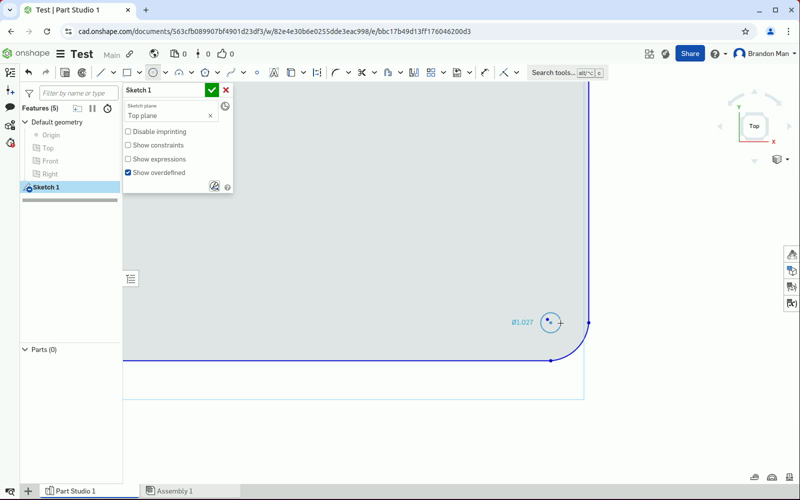
scroll(6)
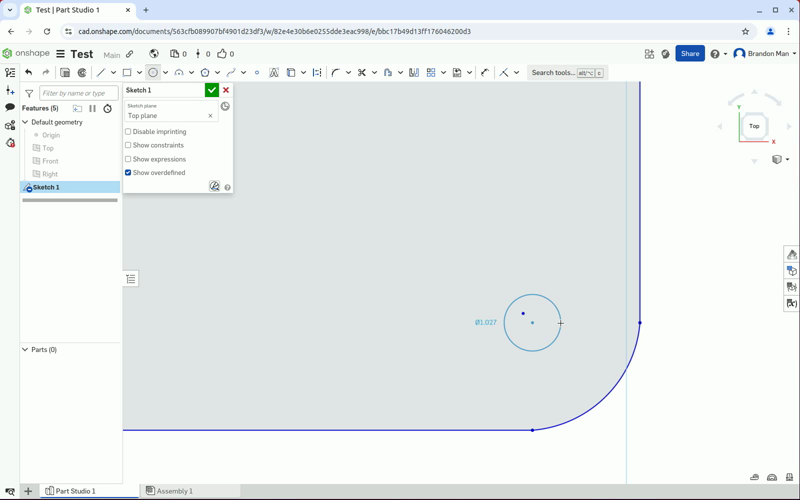
click(560, 322)
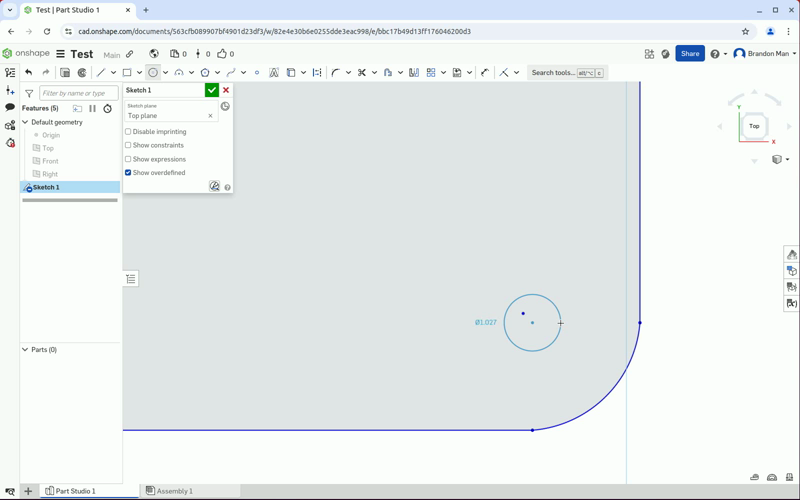
scroll(-6)
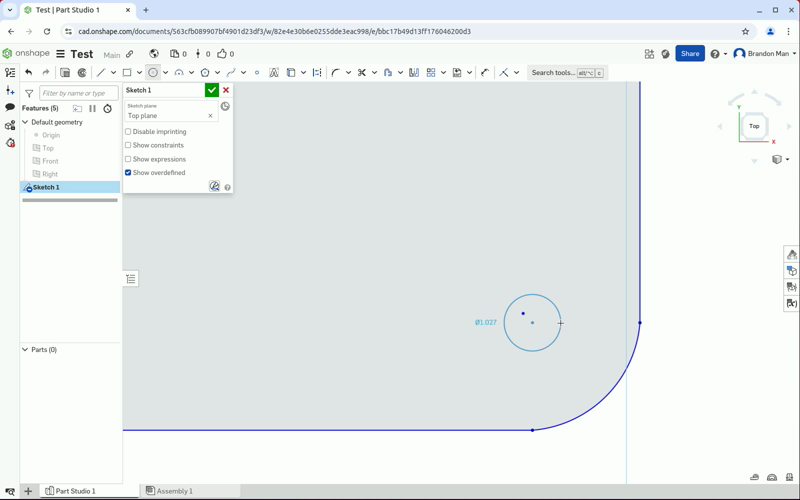
scroll(-6)
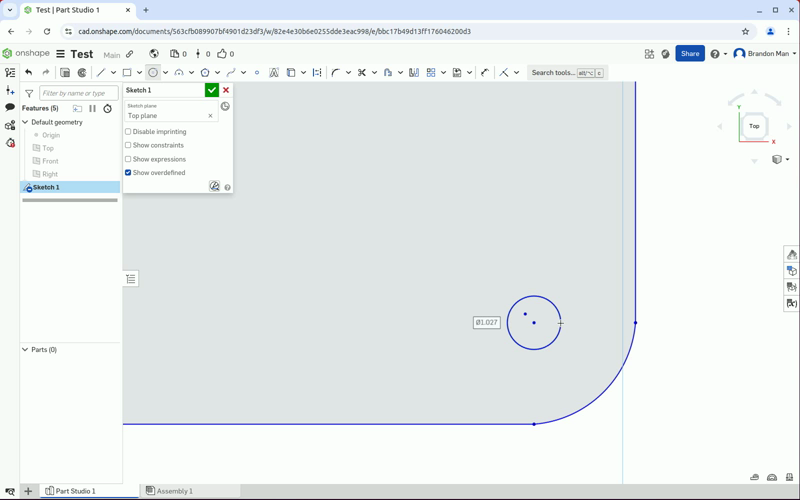
scroll(-6)
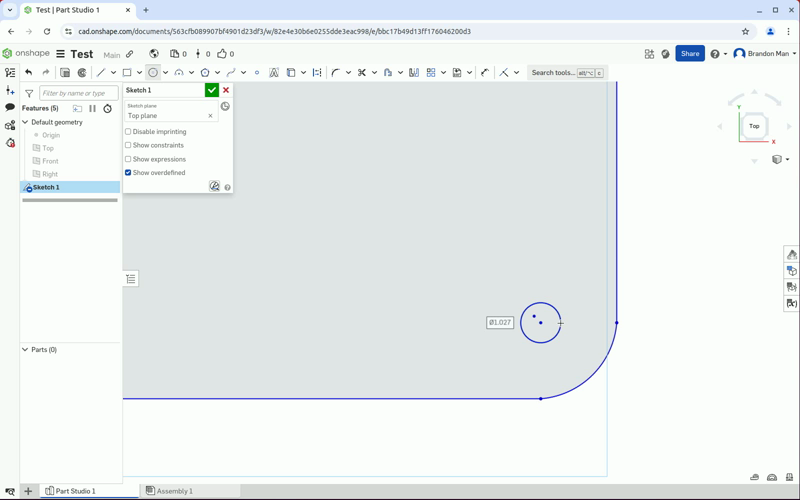
scroll(-6)
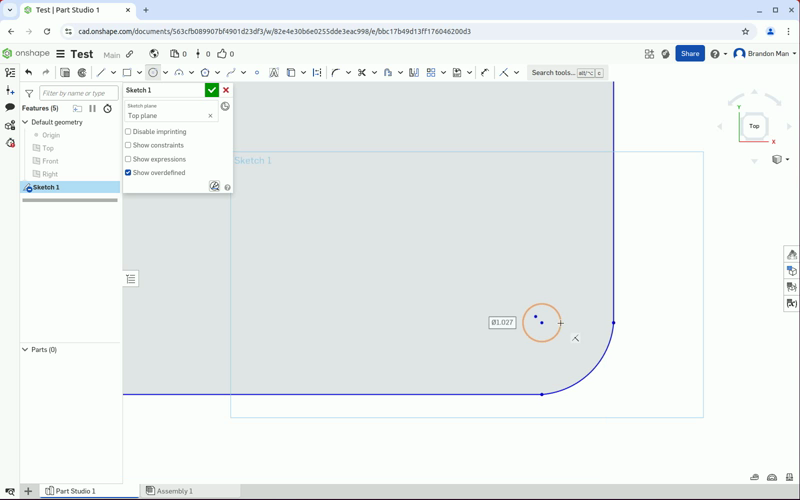
scroll(-6)
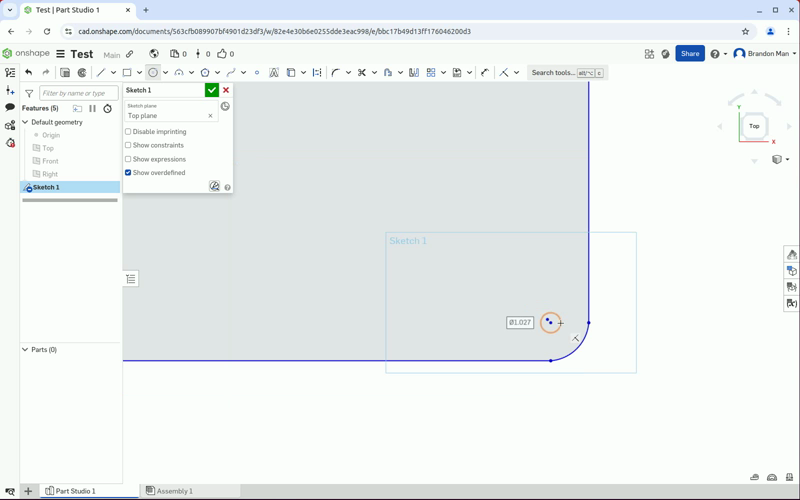
scroll(-6)
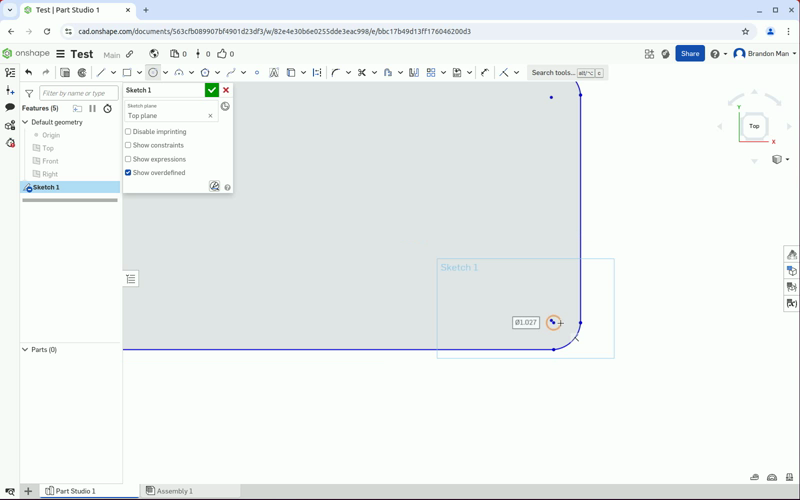
scroll(-6)
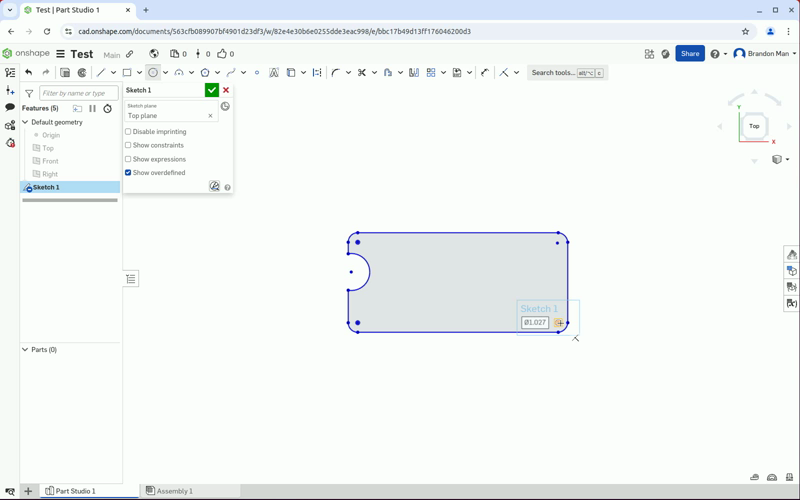
key(esc)
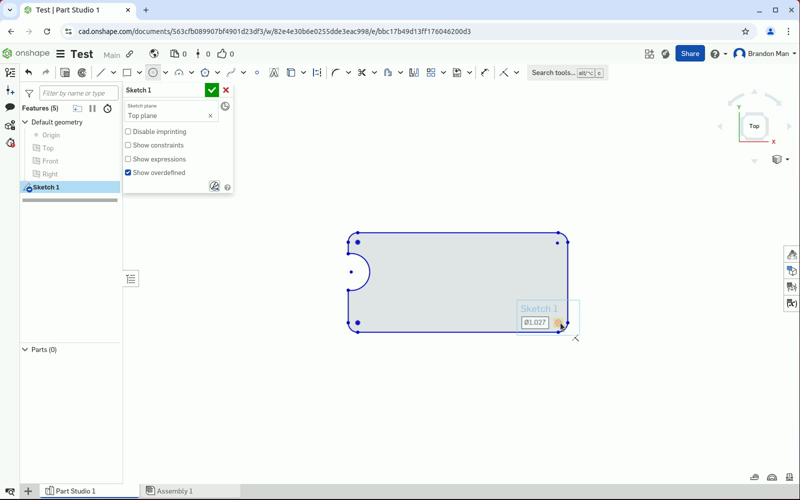
key(c)
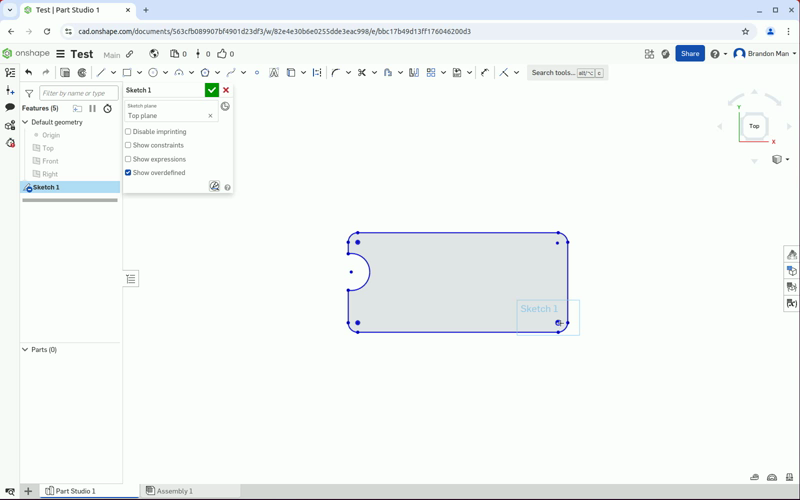
key_down(shift)
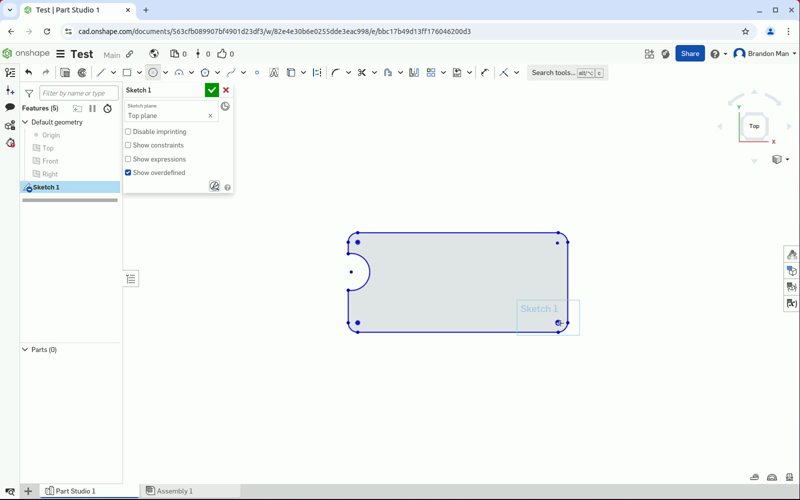
mouse_move(558, 242)
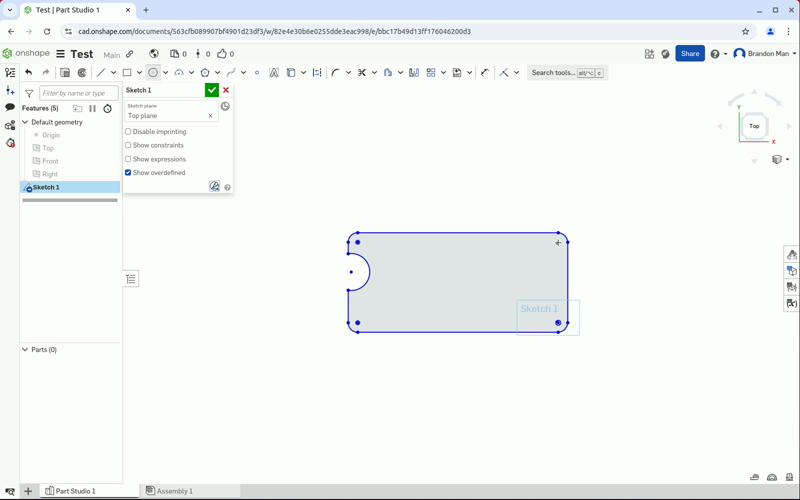
click(558, 242)
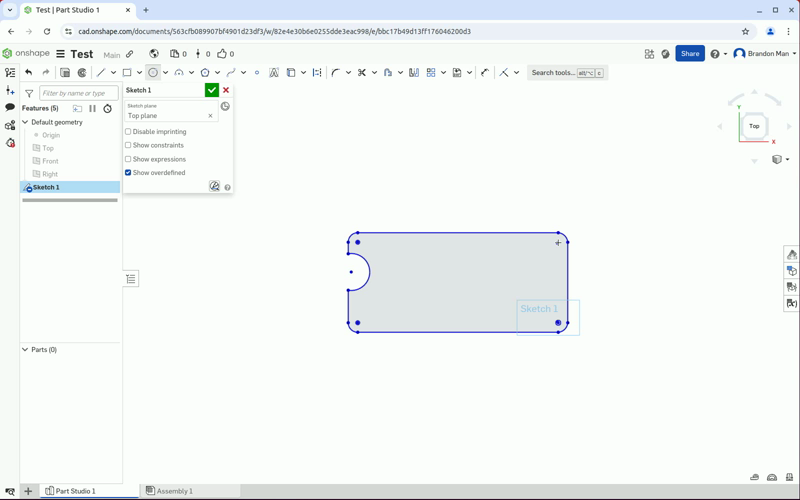
key_up(shift)
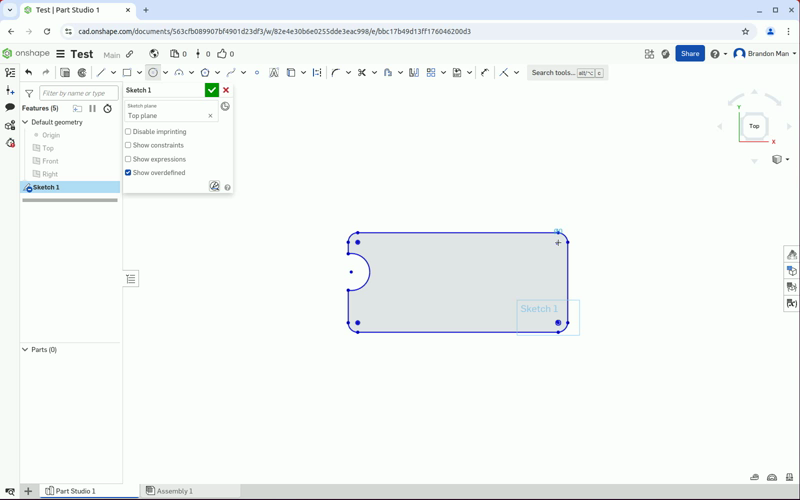
mouse_move(560, 242)
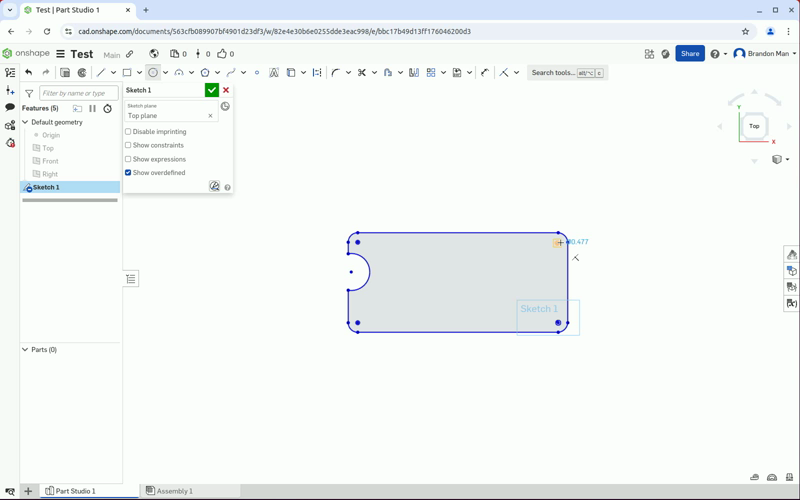
scroll(6)
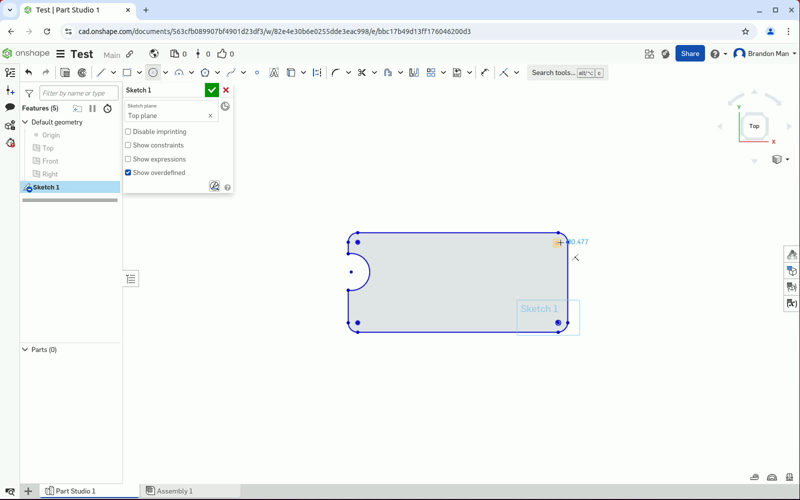
scroll(6)
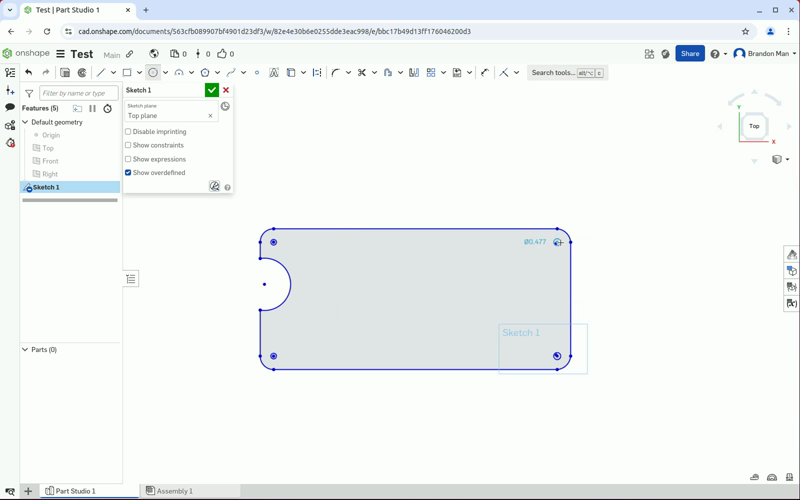
scroll(6)
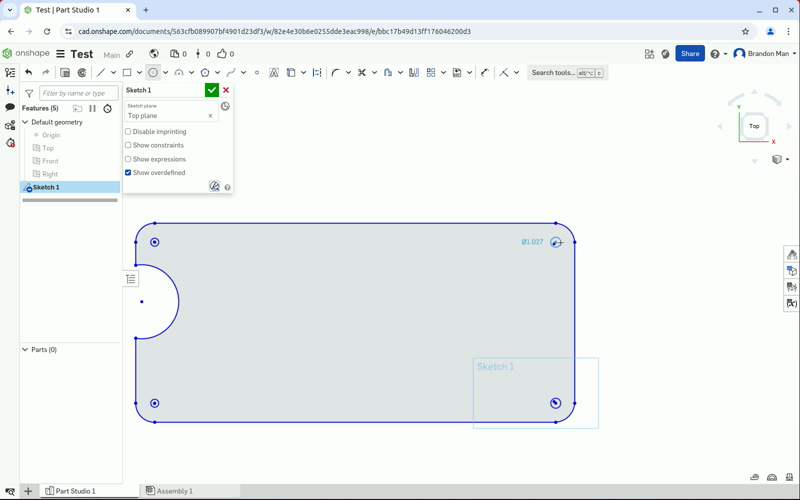
scroll(6)
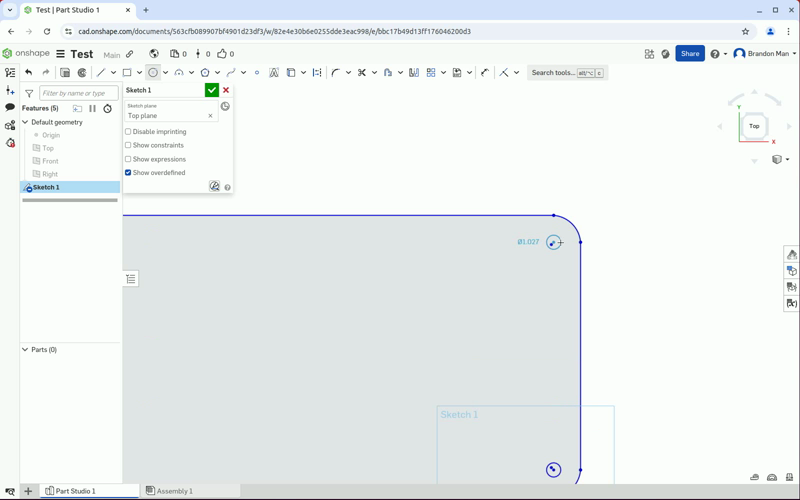
scroll(6)
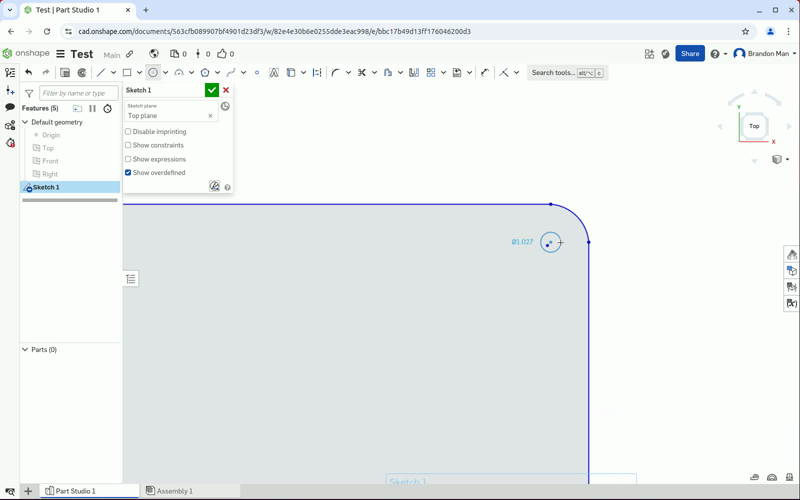
scroll(6)
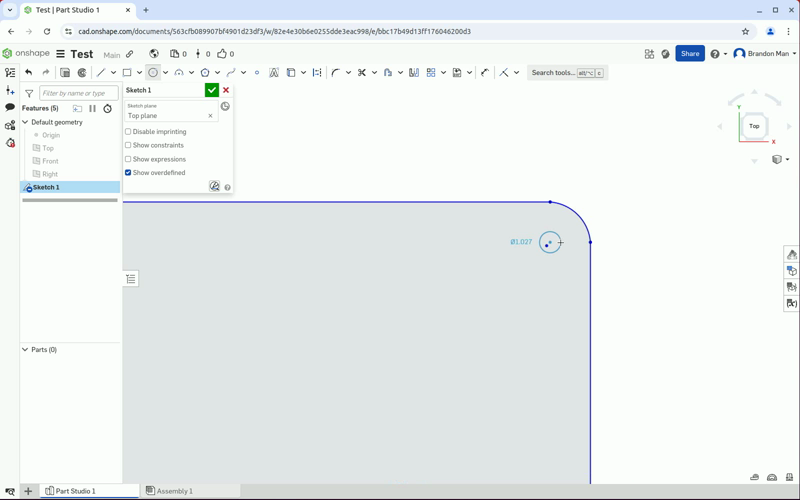
scroll(6)
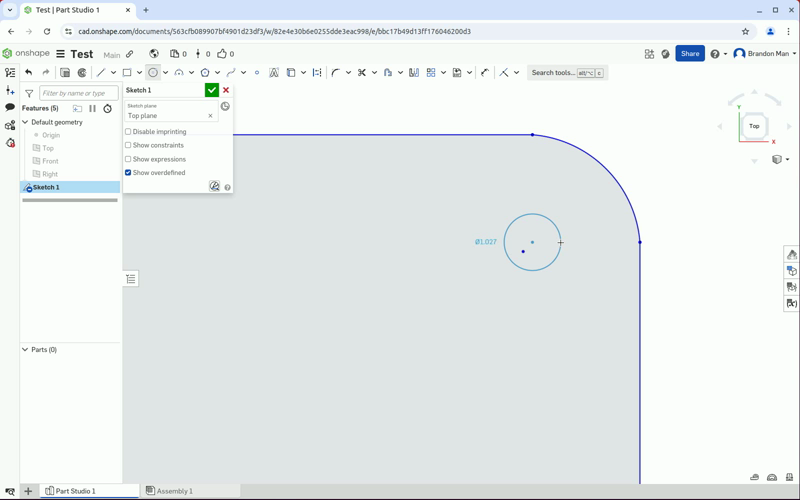
click(560, 242)
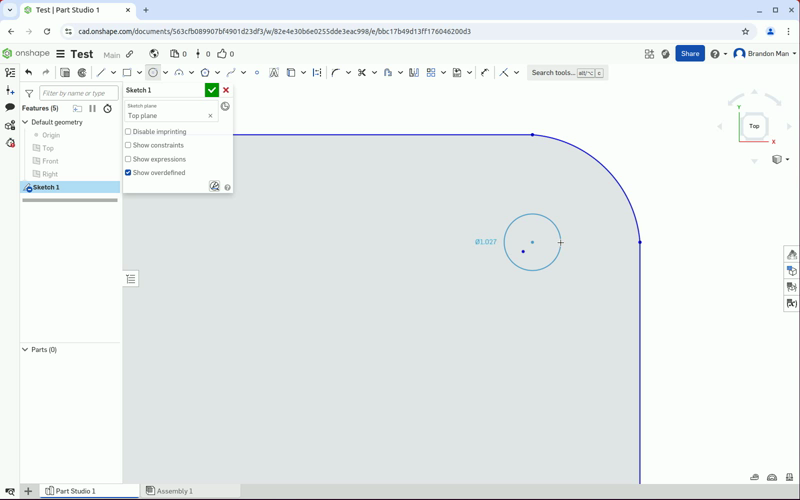
scroll(-6)
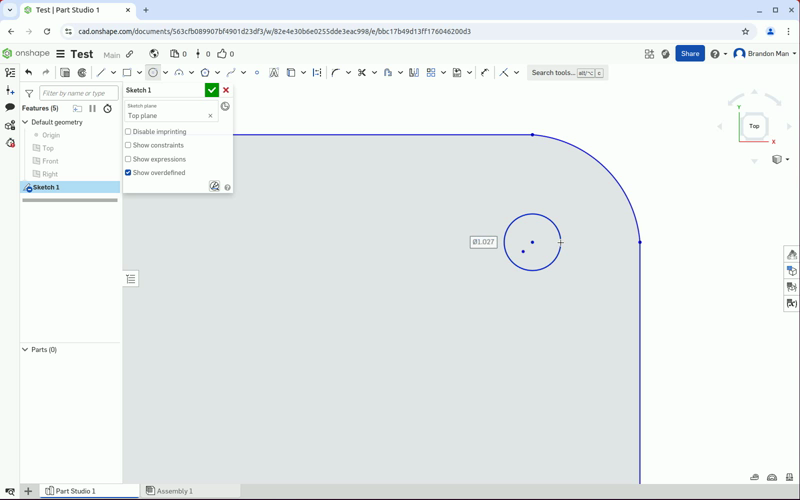
scroll(-6)
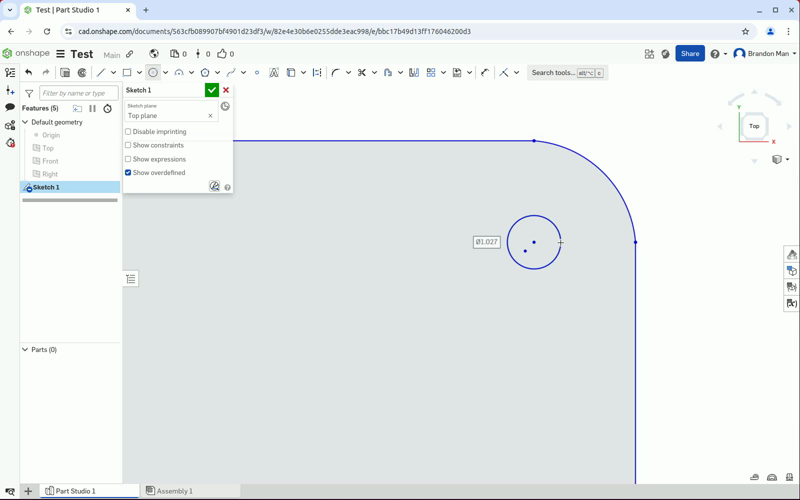
scroll(-6)
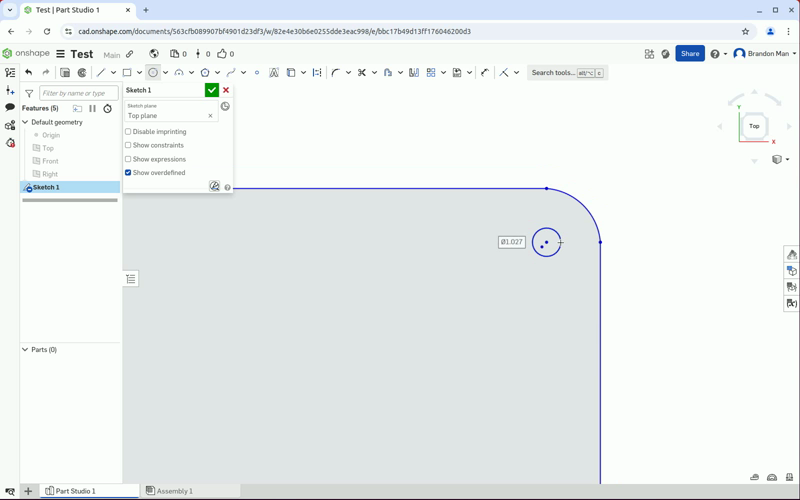
scroll(-6)
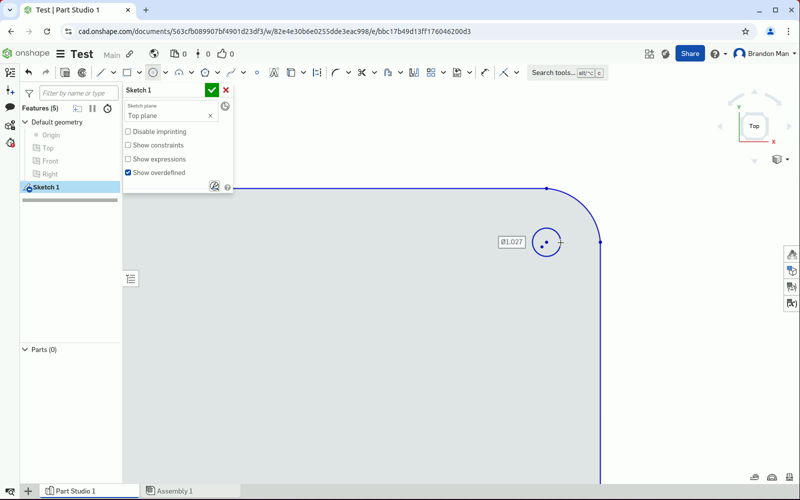
scroll(-6)
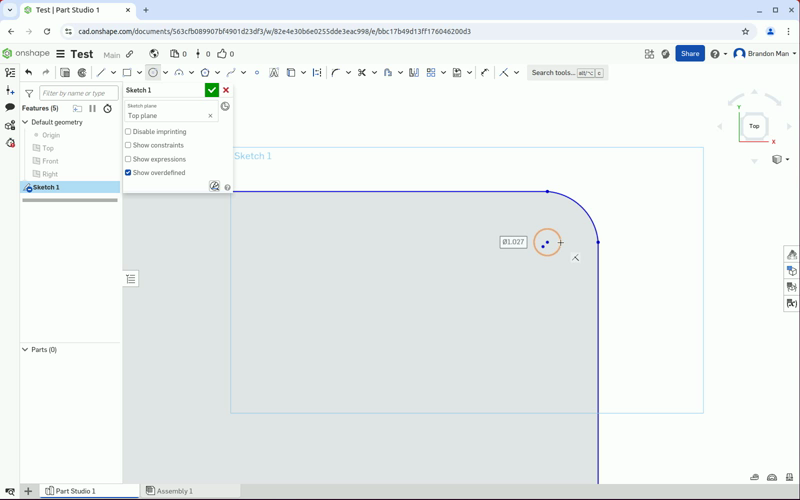
scroll(-6)
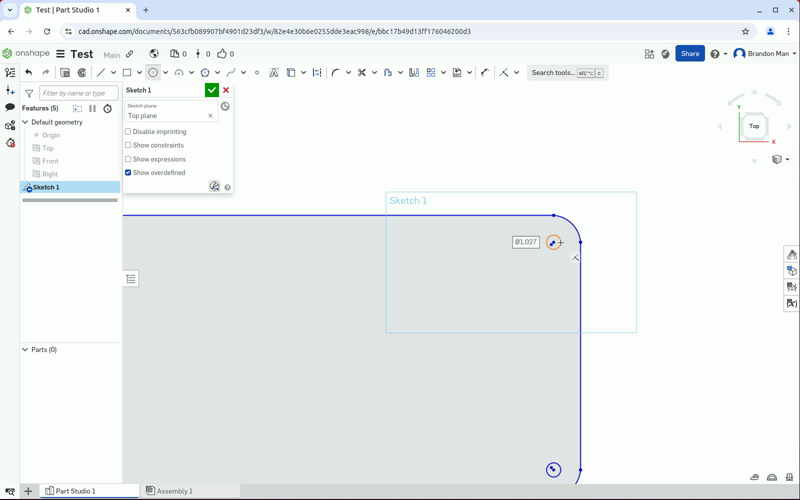
scroll(-6)
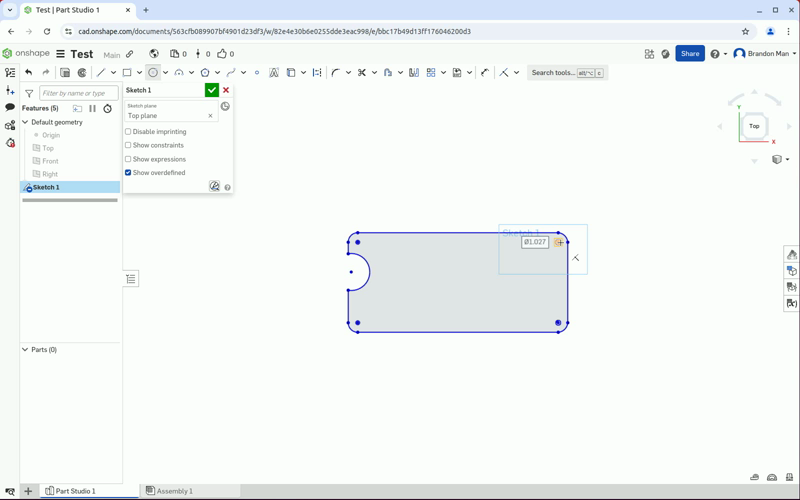
key(esc)
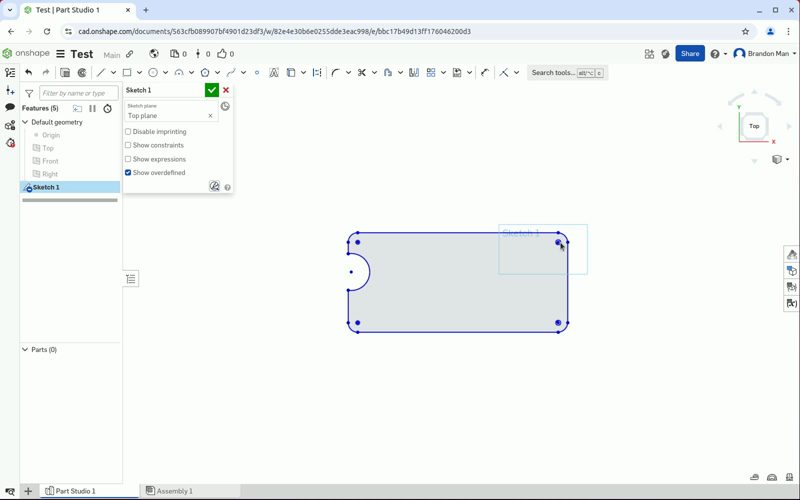
mouse_move(431, 262)
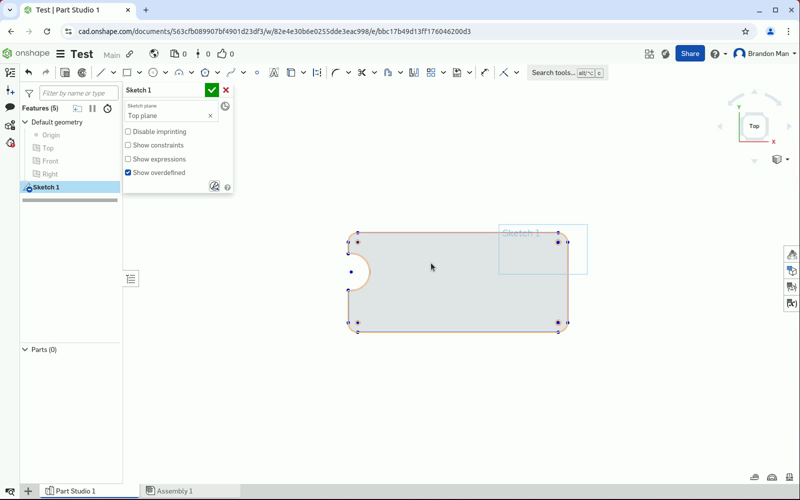
click(431, 262)
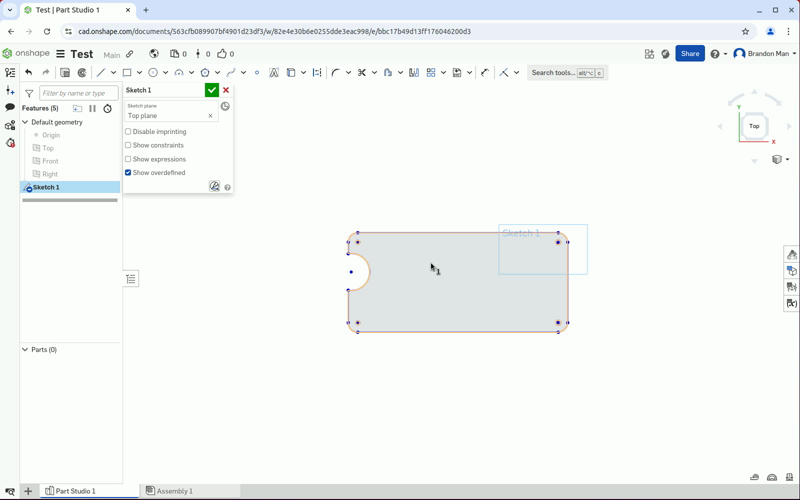
mouse_move(73, 352)
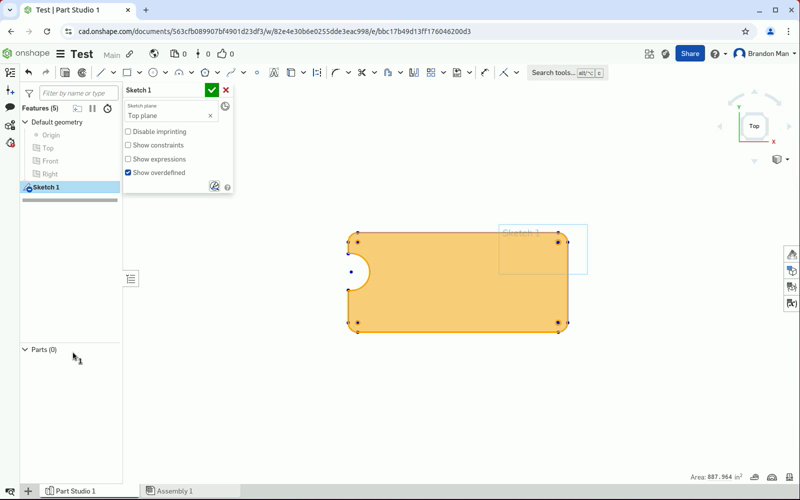
key(shift+y)
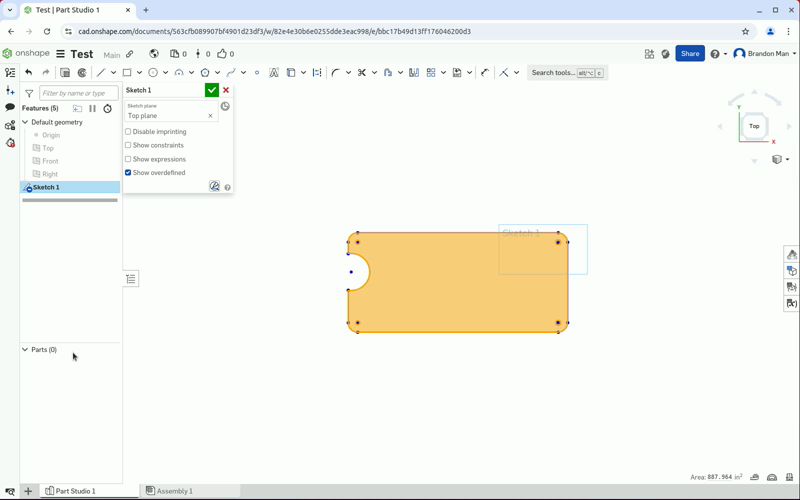
key(shift+e)
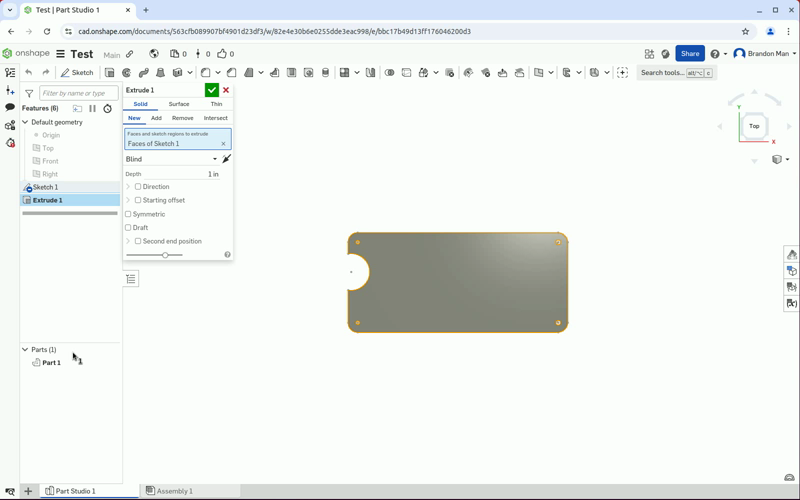
mouse_move(143, 106)
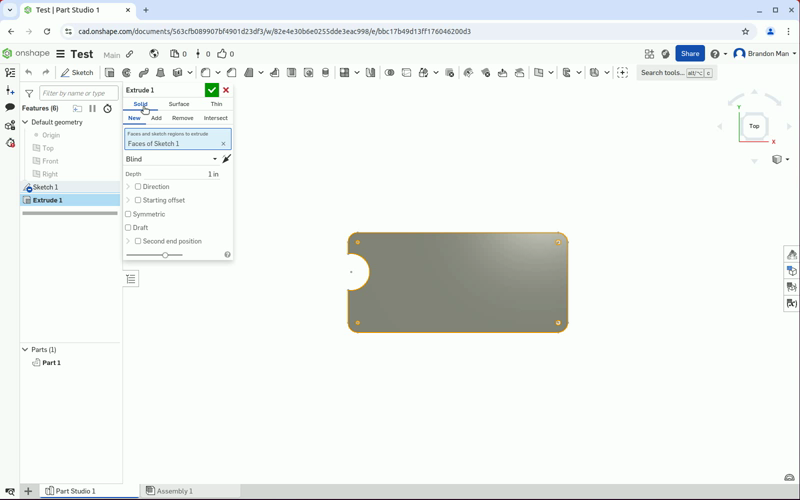
click(143, 106)
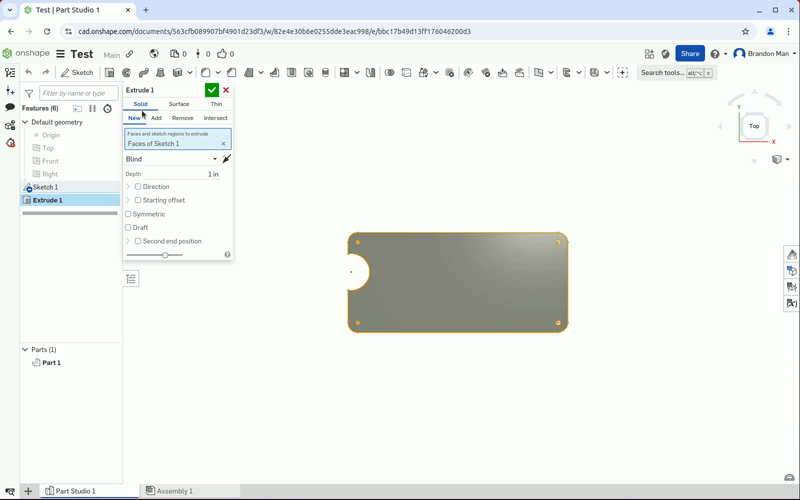
mouse_move(137, 120)
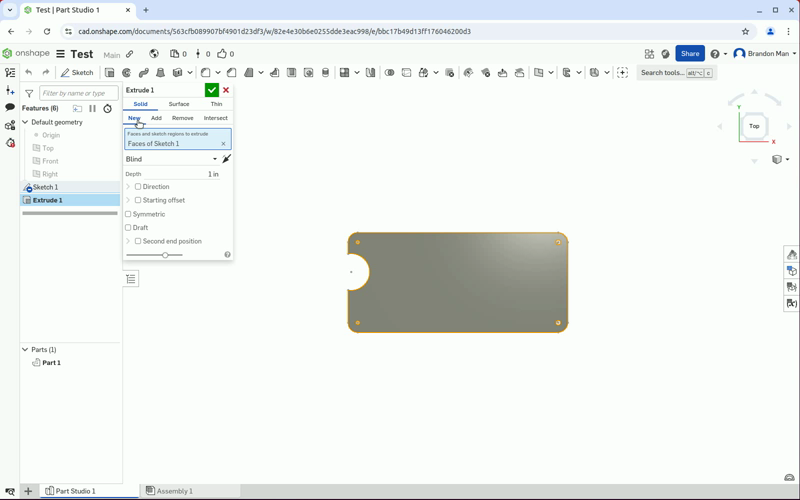
click(137, 120)
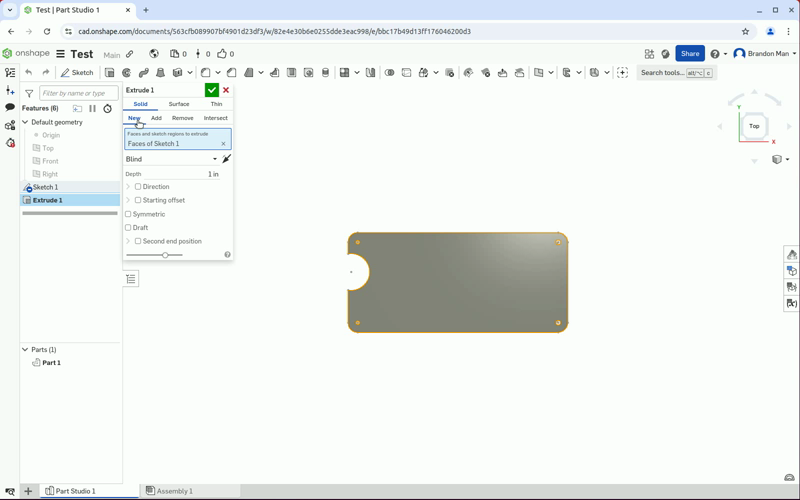
key(tab, 4)
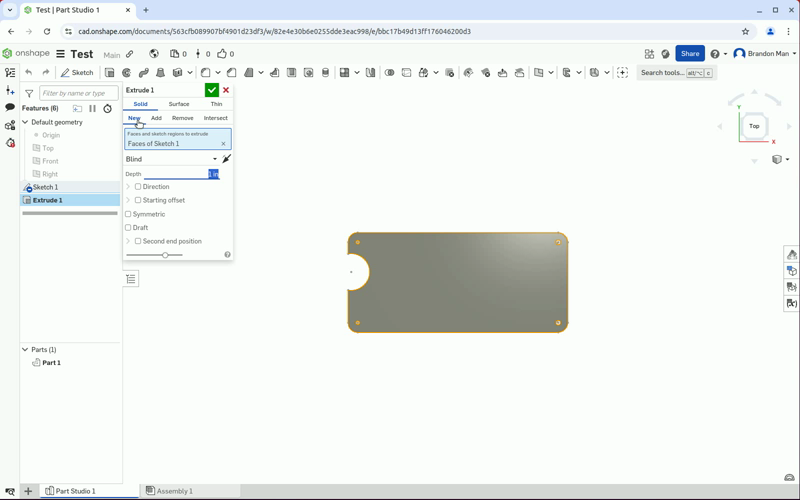
text(1.685)
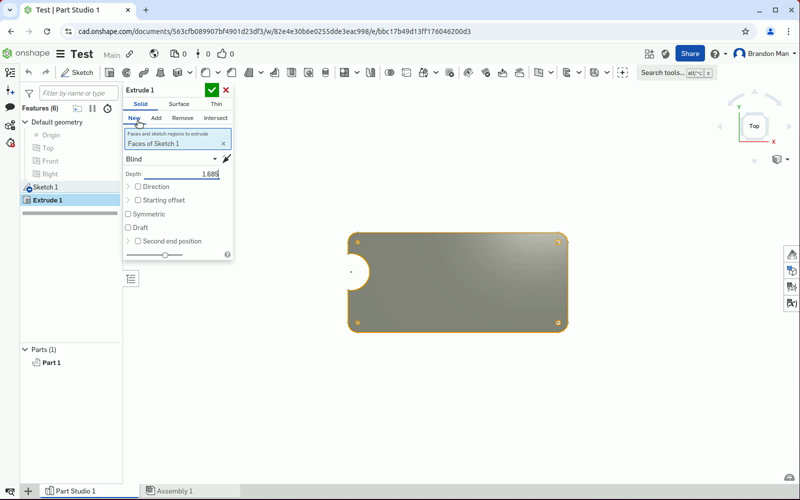
key(enter)
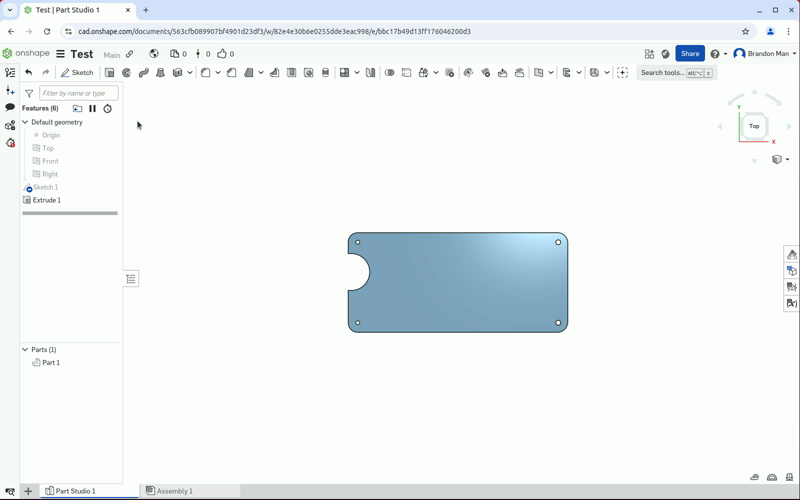
key(shift+h)
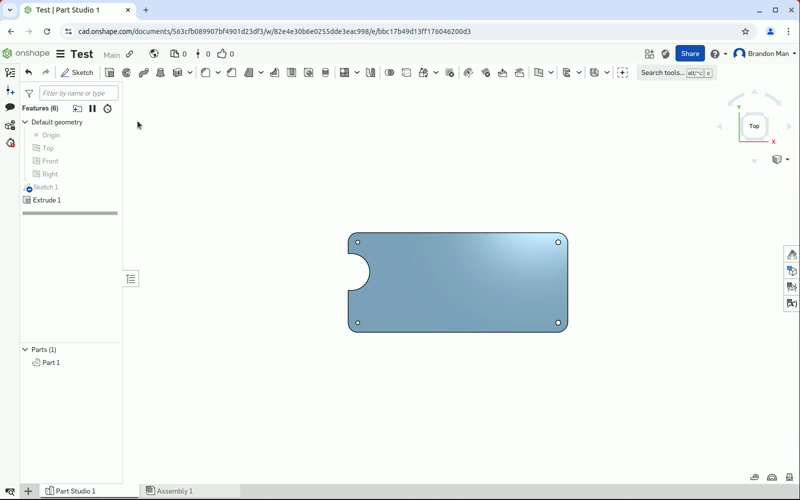
key(shift+h)
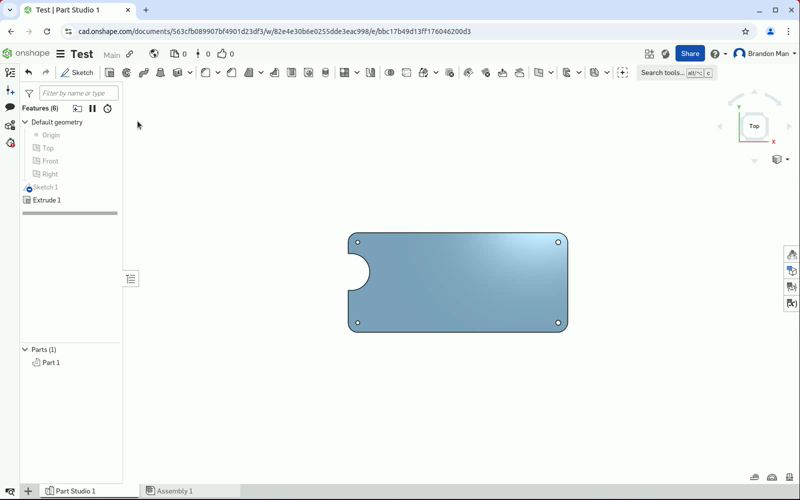
mouse_move(73, 189)
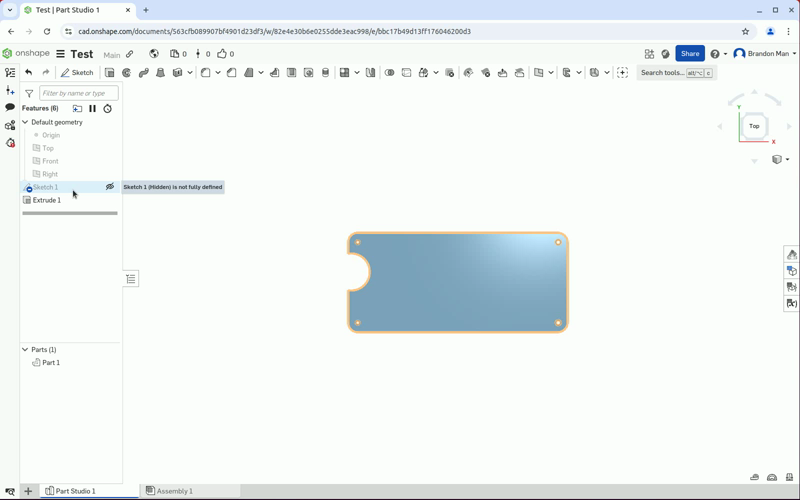
click(73, 189)
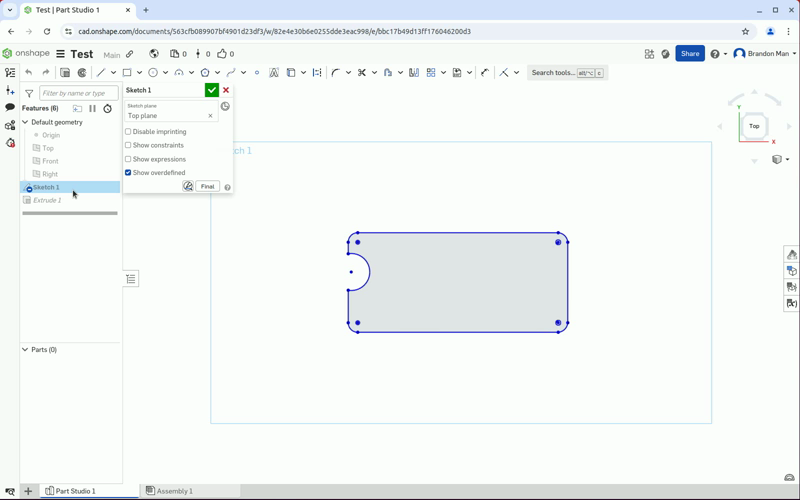
mouse_move(229, 92)
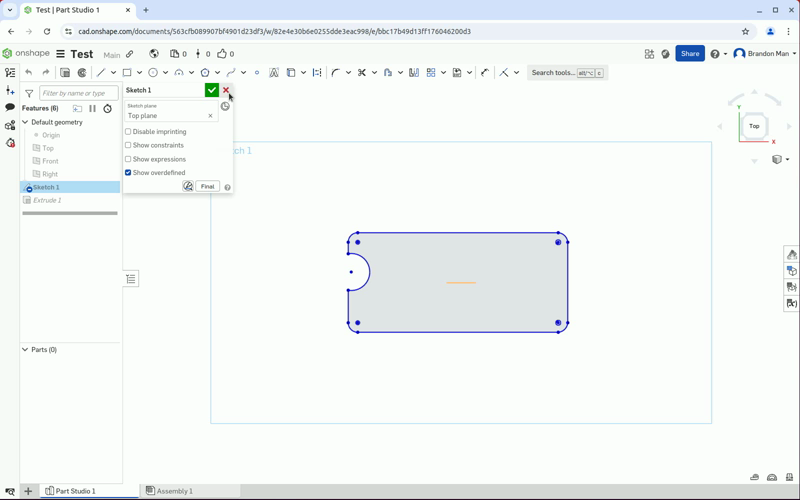
click(229, 92)
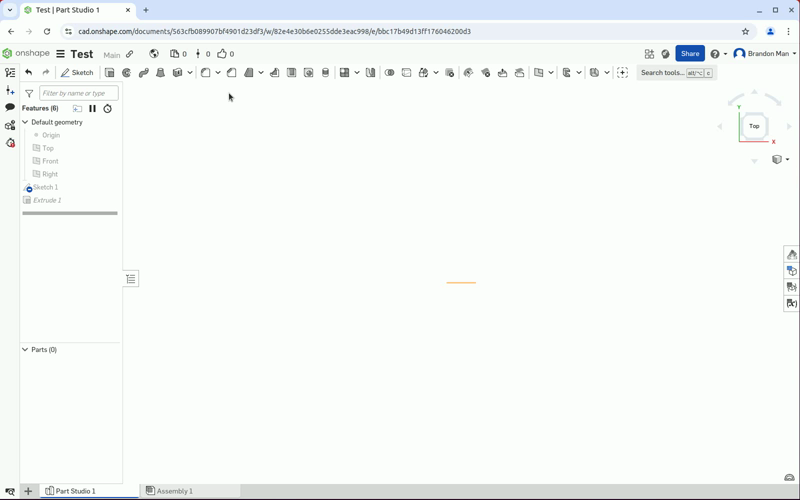
mouse_move(541, 75)
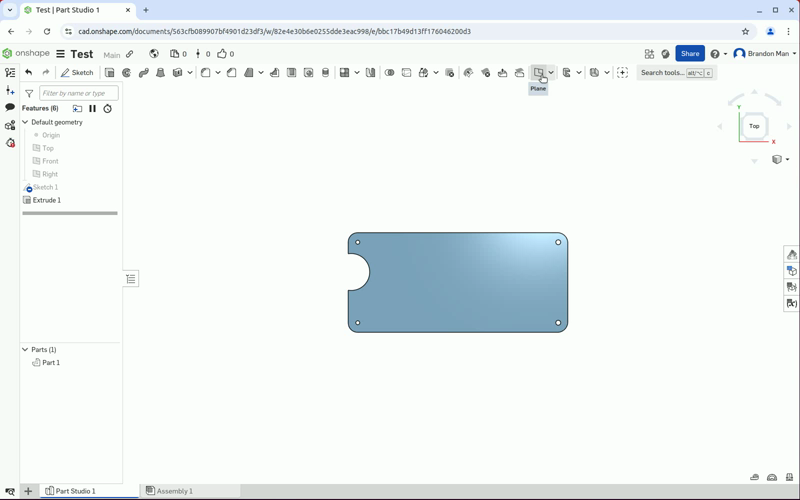
click(541, 75)
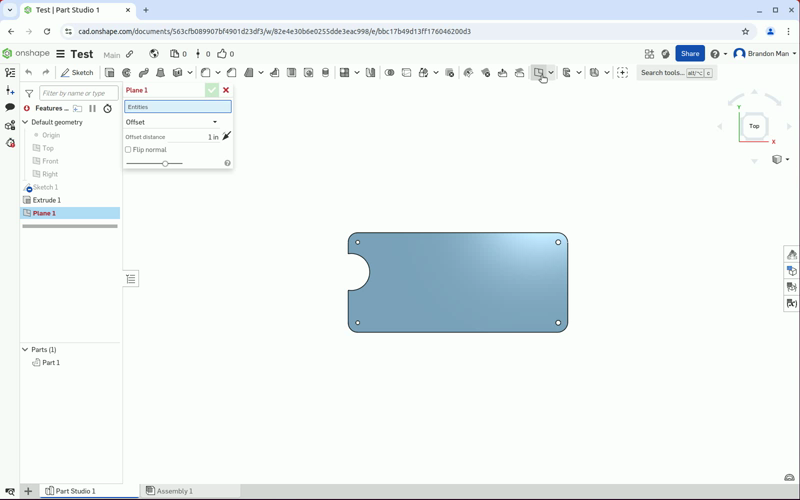
mouse_move(73, 150)
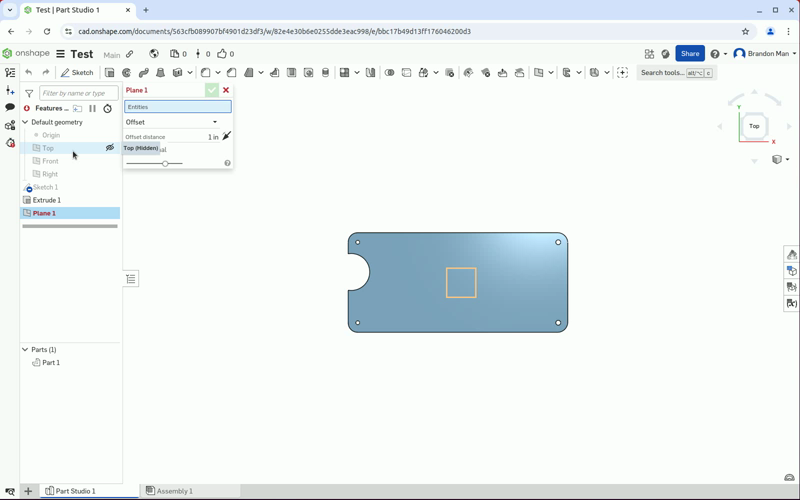
click(73, 150)
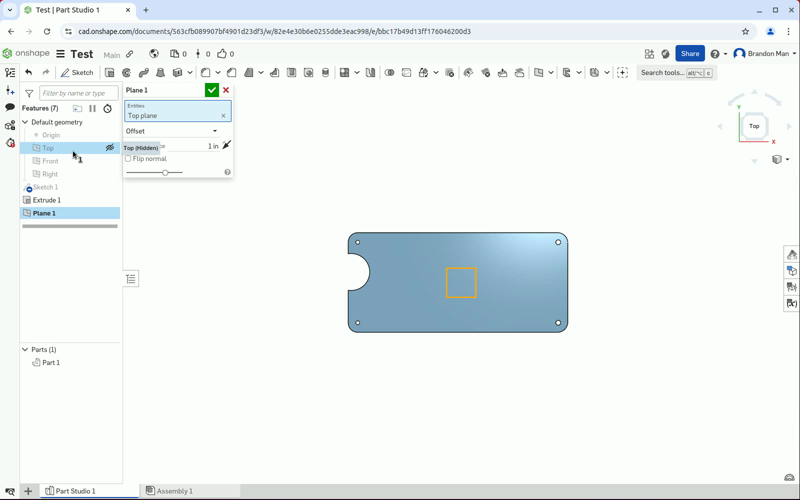
key(tab, 2)
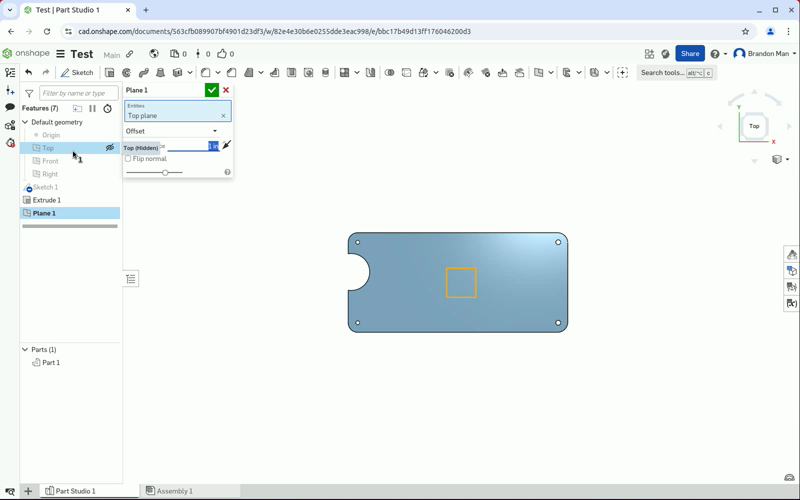
text(1.695)
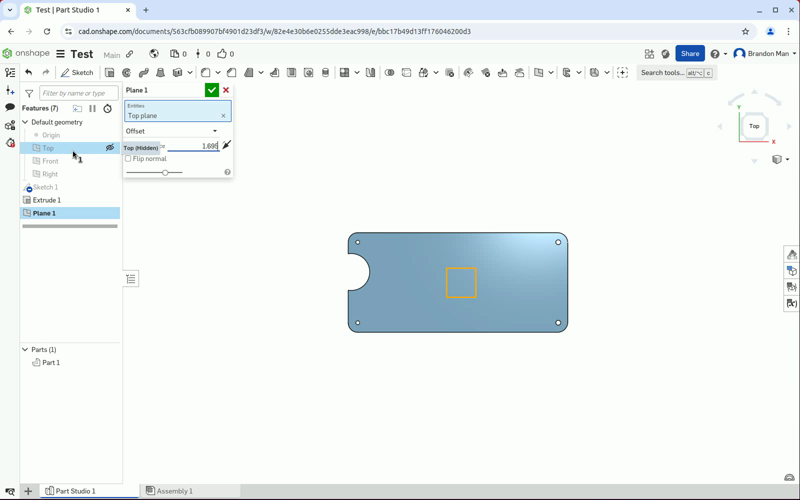
key(enter, 2)
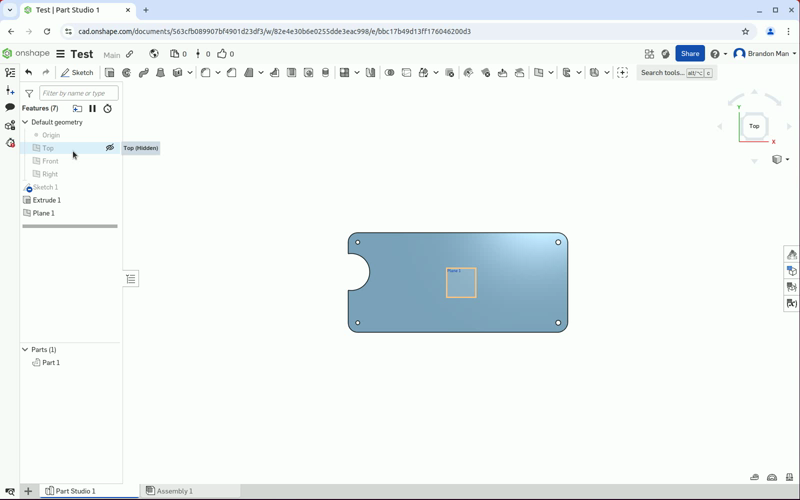
key(shift+s)
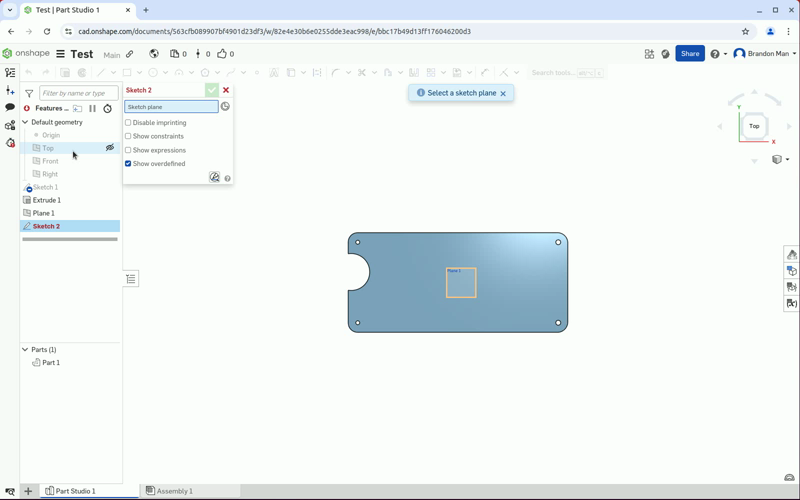
mouse_move(73, 215)
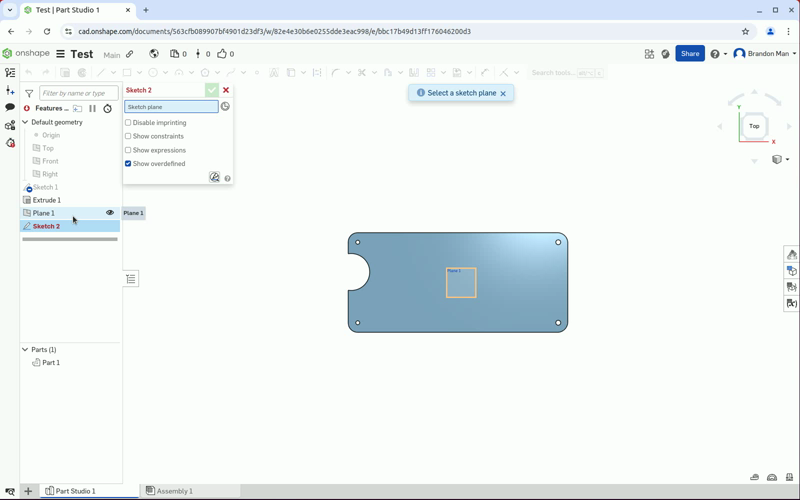
click(73, 215)
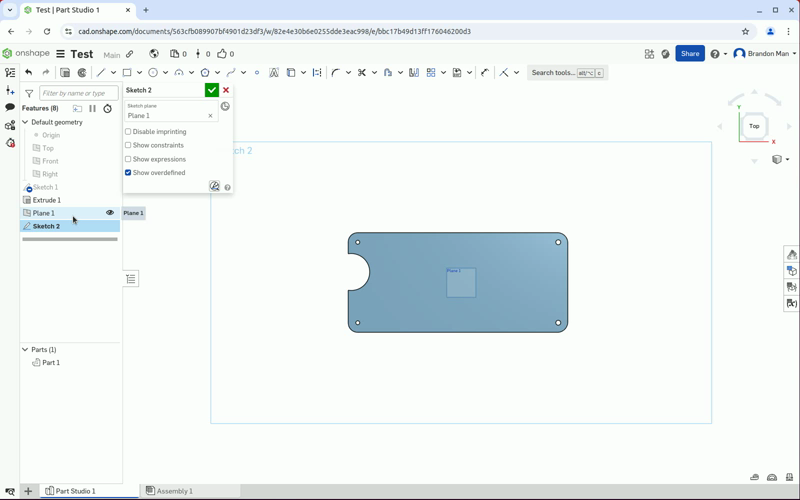
mouse_move(73, 352)
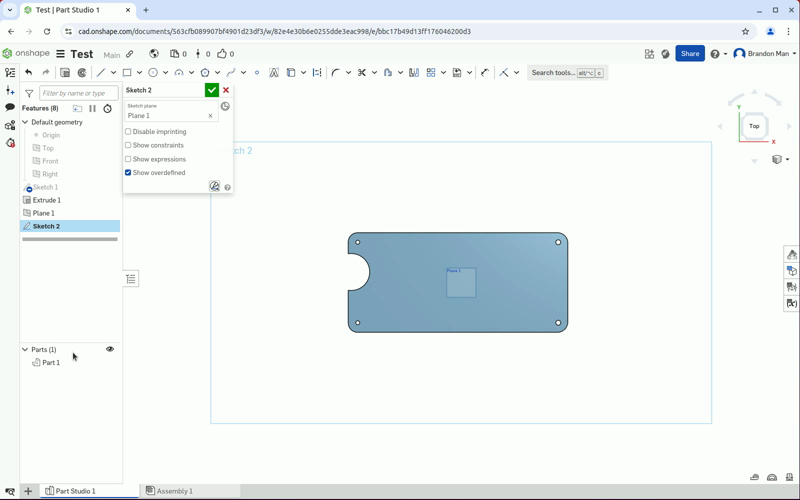
key(y)
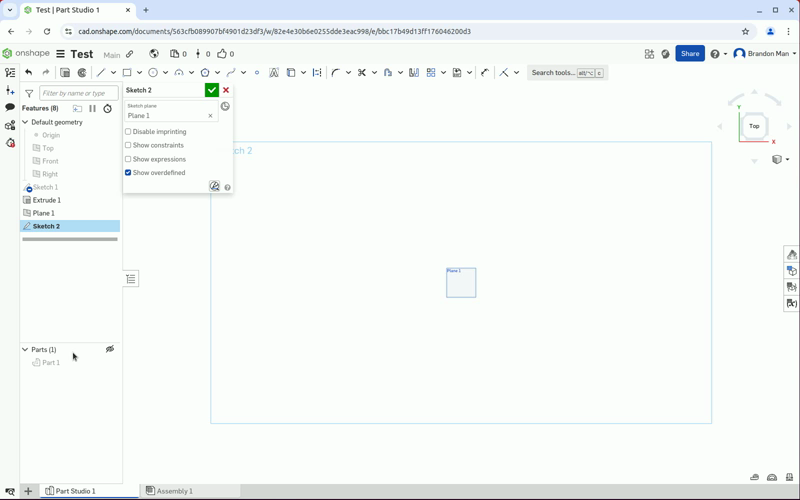
key(l)
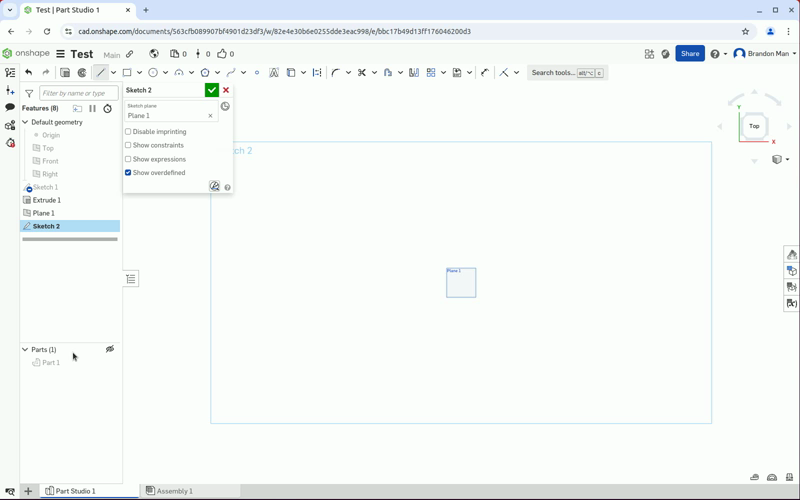
key_down(shift)
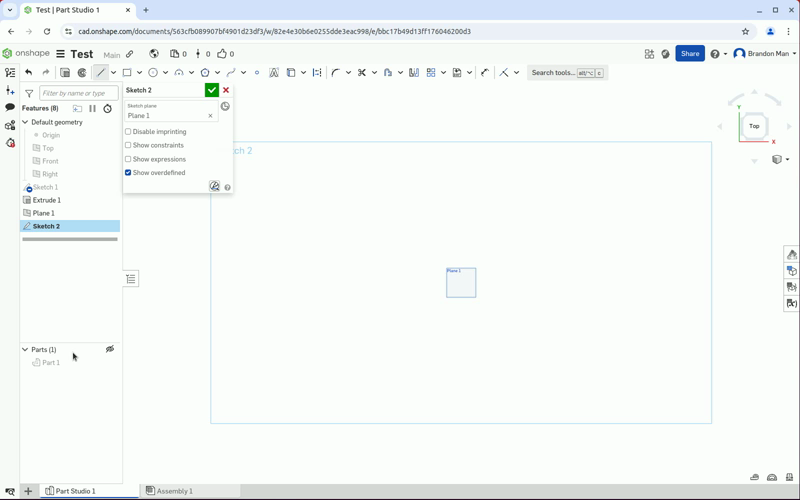
mouse_move(384, 337)
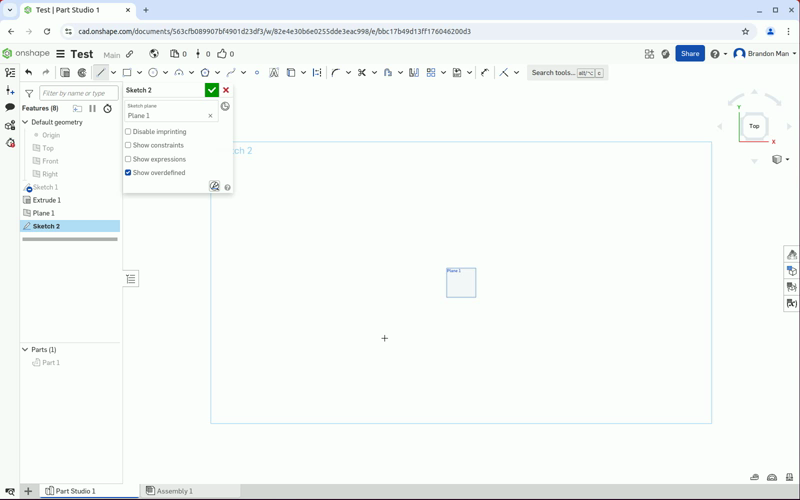
click(384, 337)
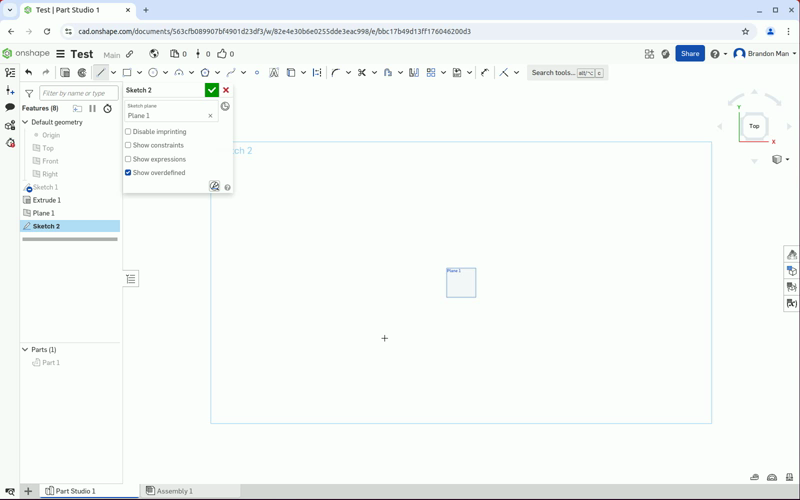
key_up(shift)
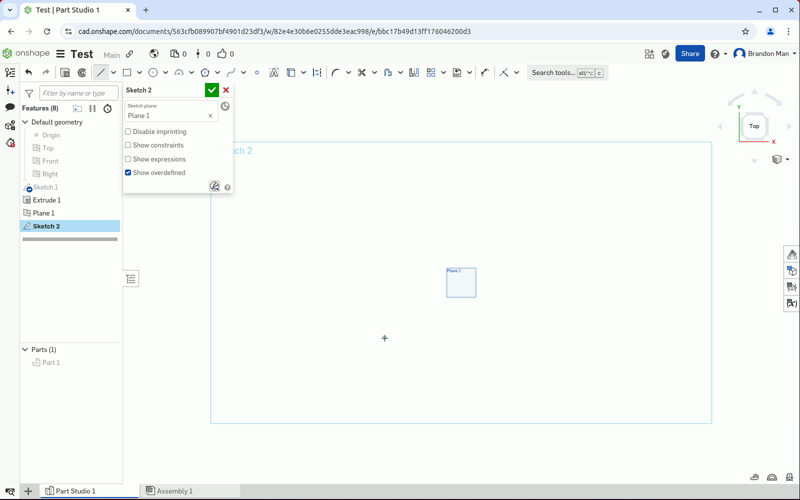
key_down(shift)
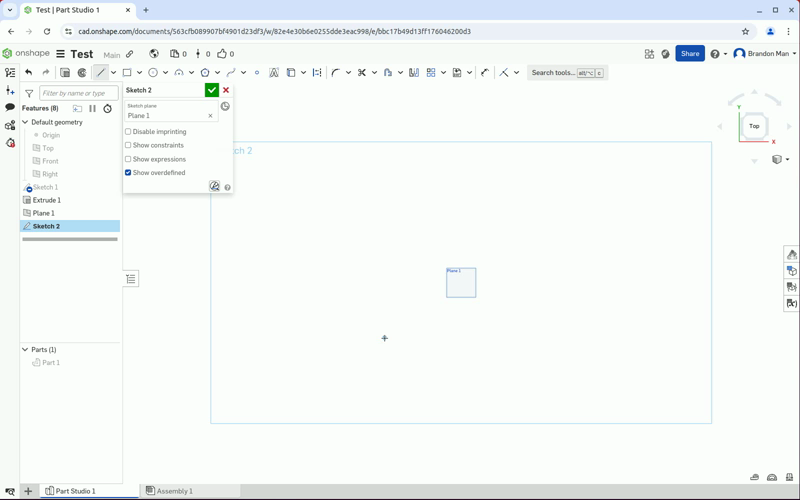
mouse_move(533, 337)
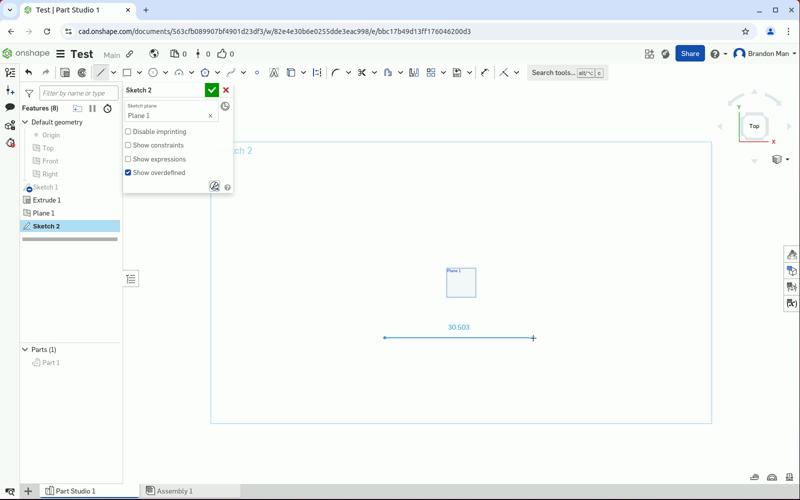
click(533, 337)
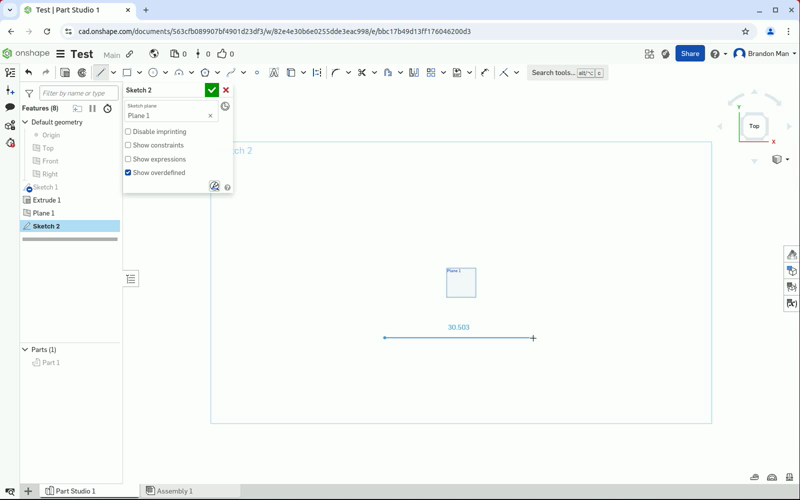
key_up(shift)
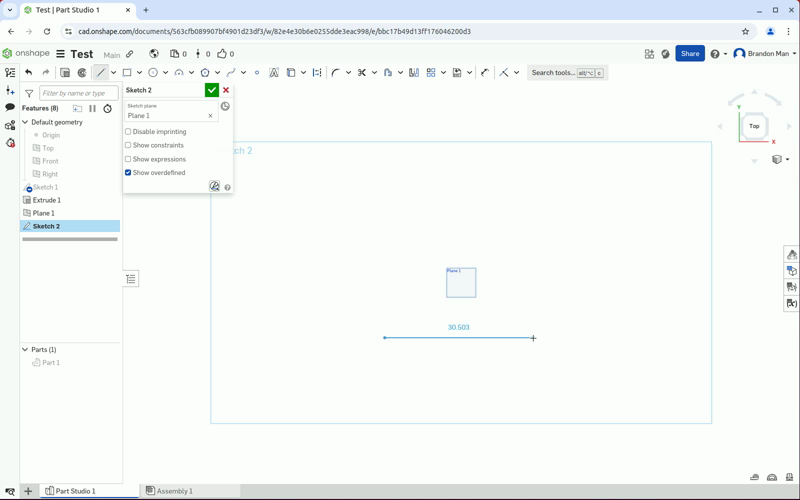
key_down(shift)
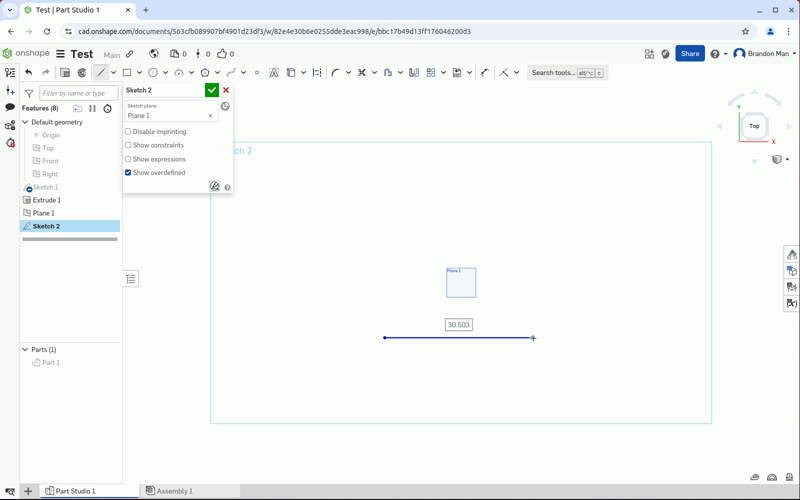
mouse_move(563, 337)
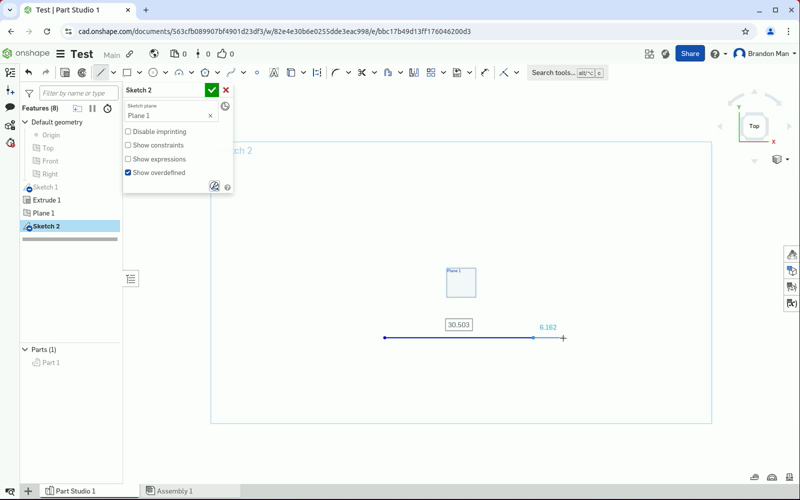
mouse_move(533, 331)
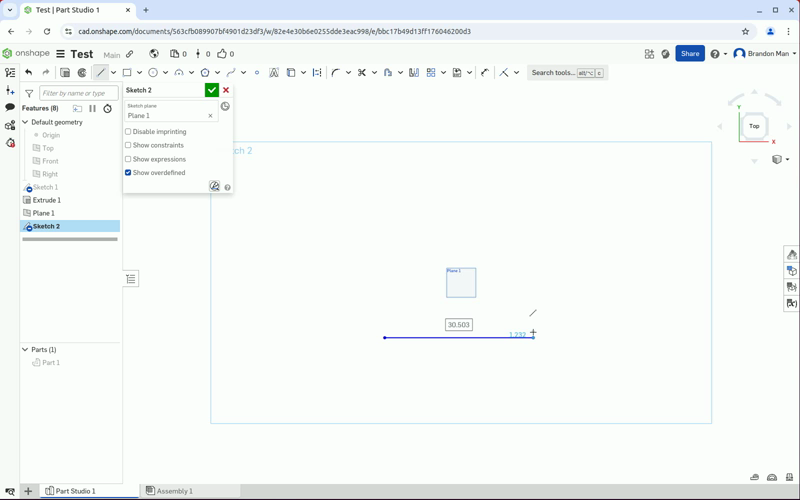
scroll(6)
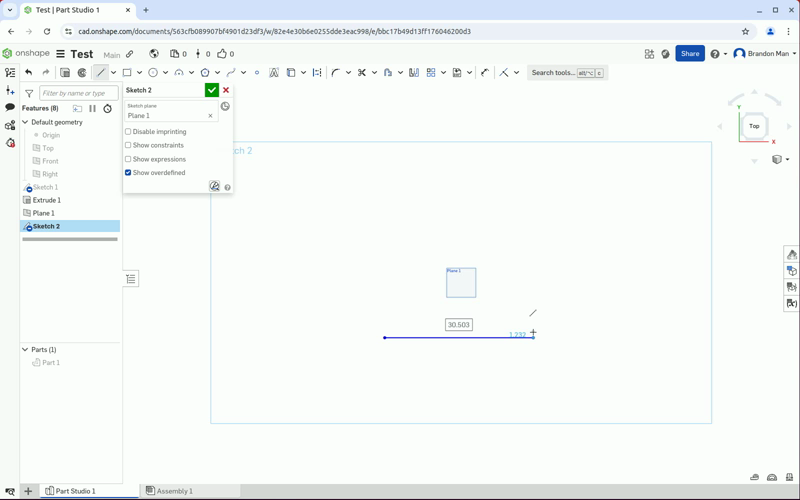
scroll(6)
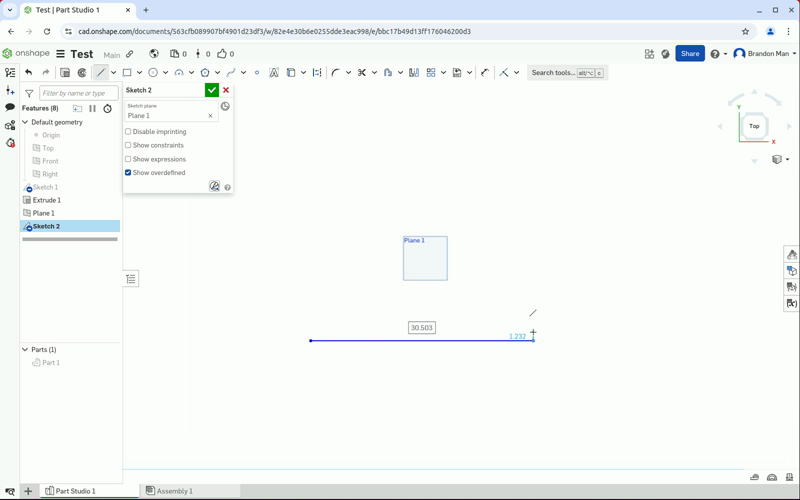
scroll(6)
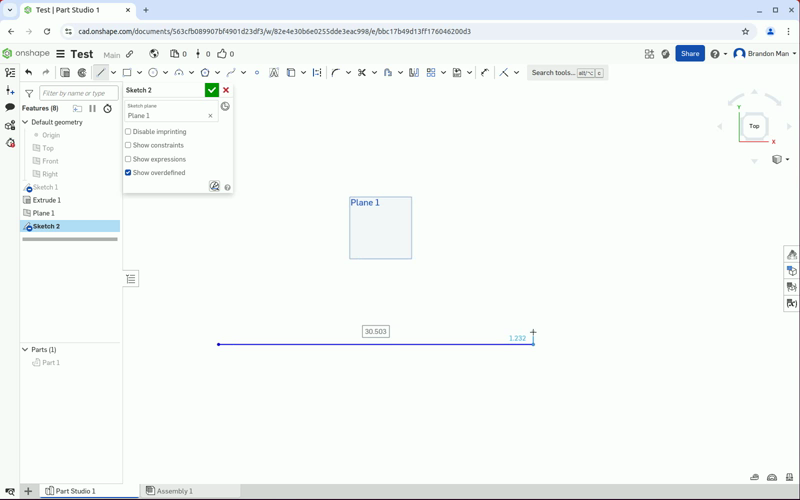
scroll(6)
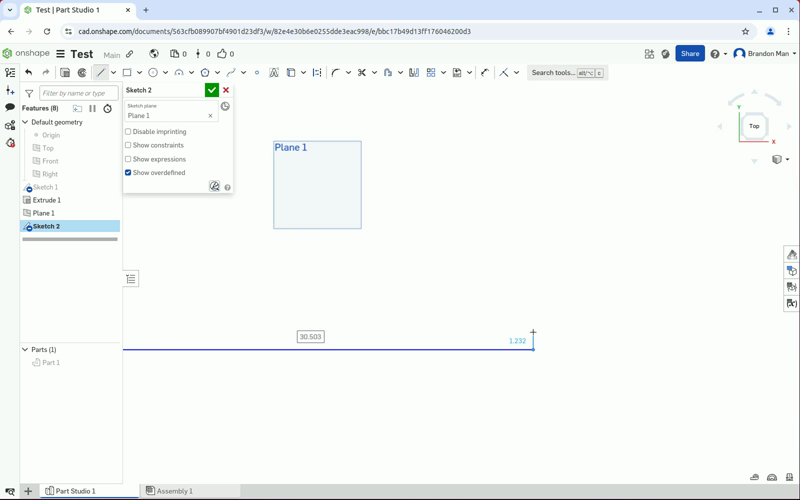
scroll(6)
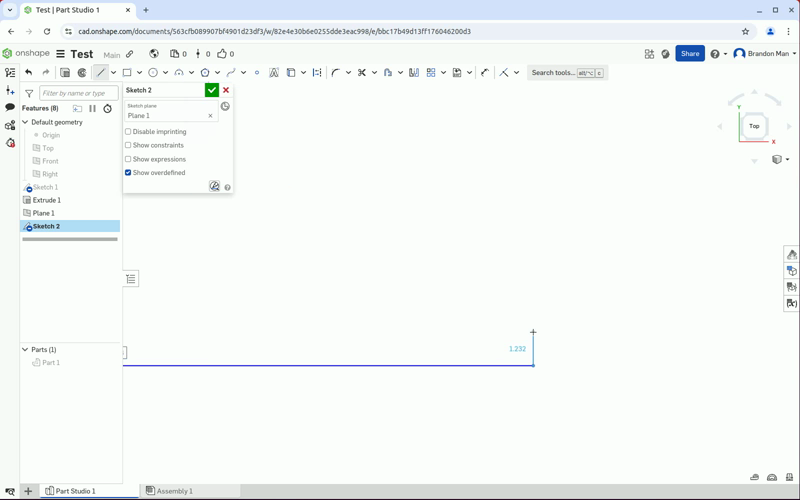
scroll(6)
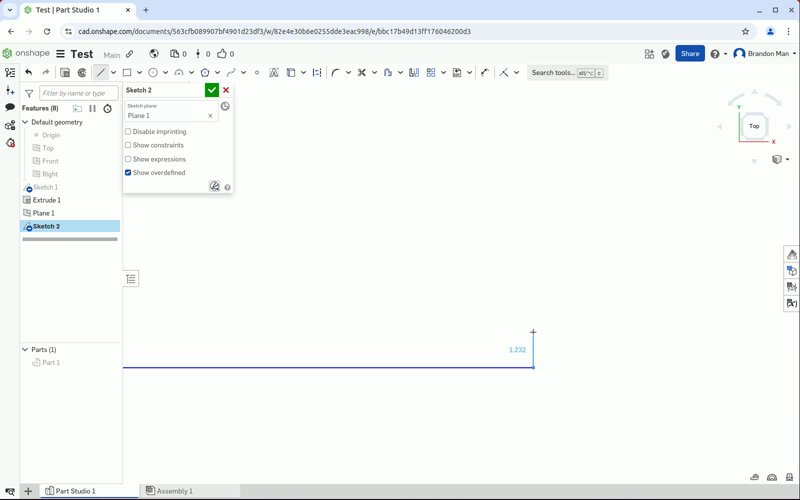
scroll(6)
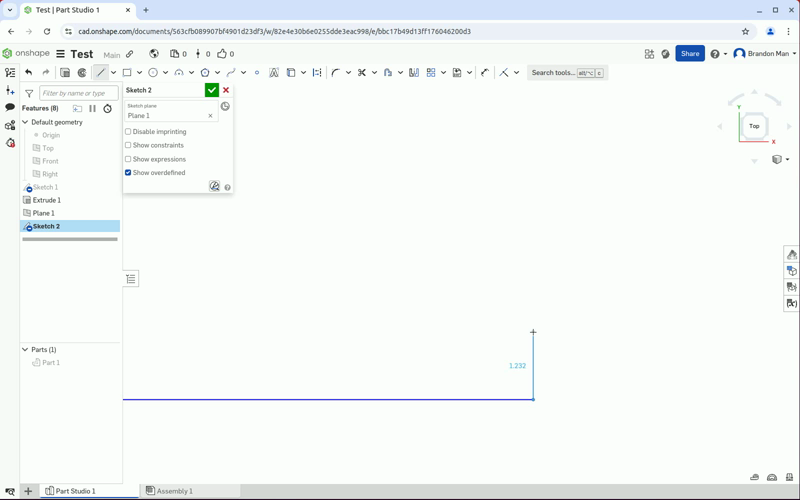
click(533, 331)
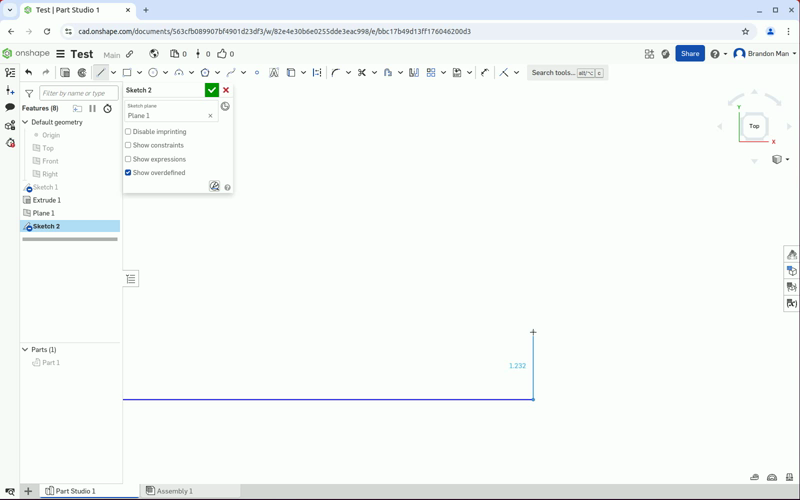
scroll(-6)
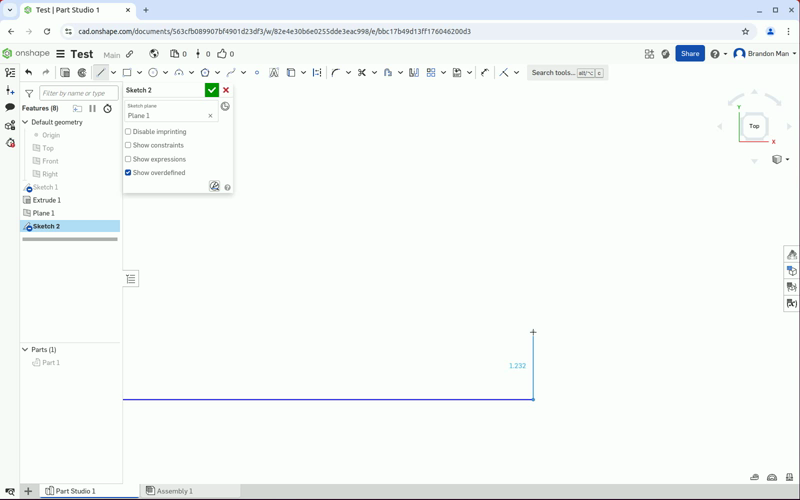
scroll(-6)
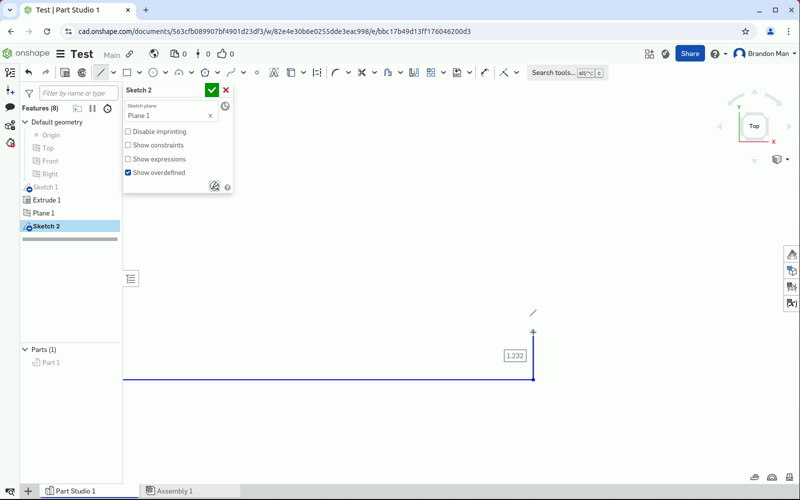
scroll(-6)
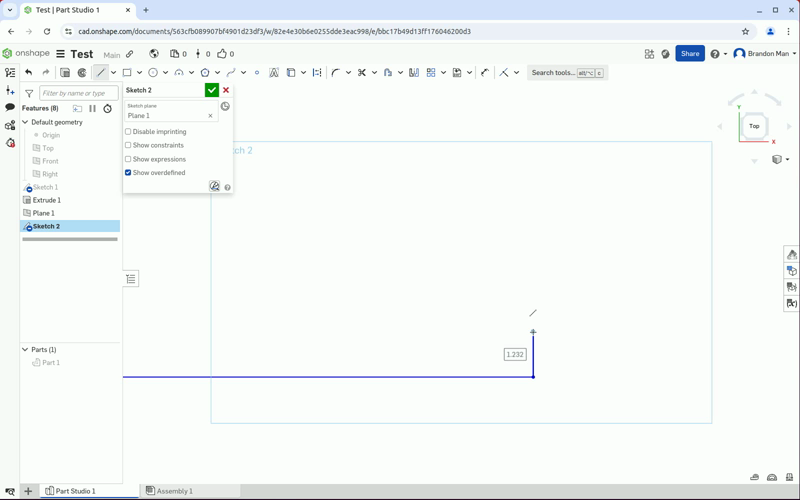
scroll(-6)
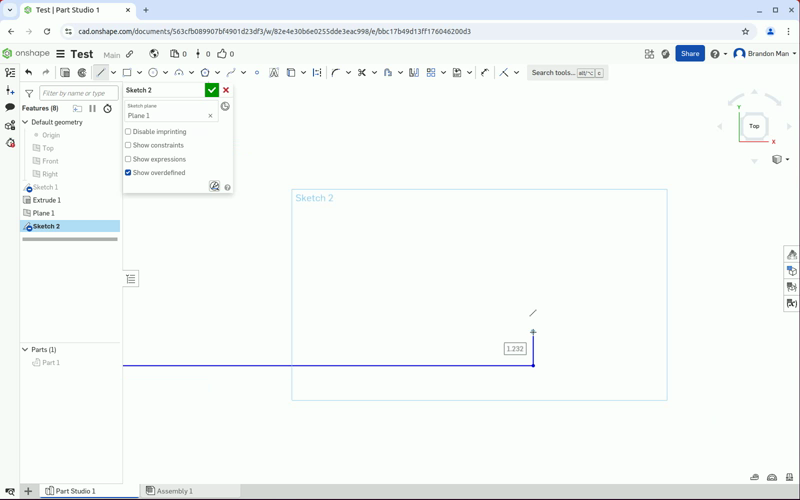
scroll(-6)
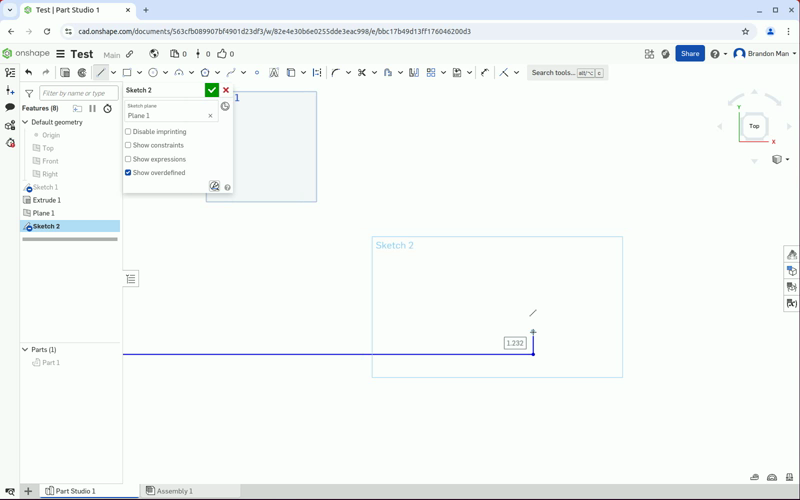
scroll(-6)
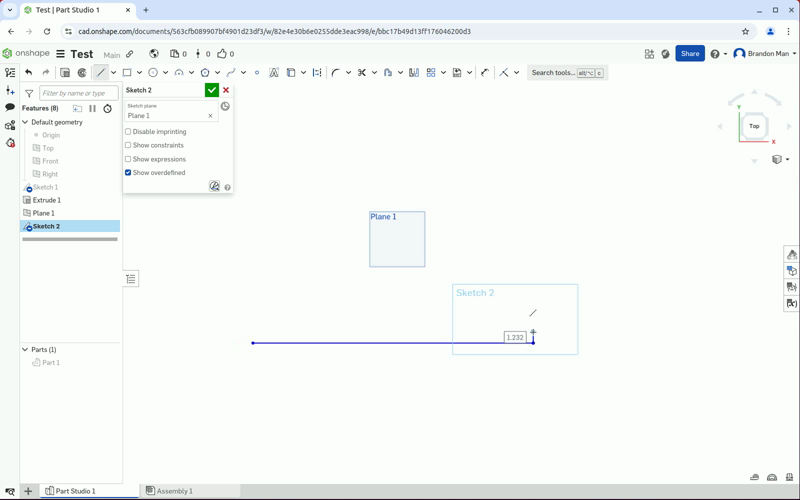
scroll(-6)
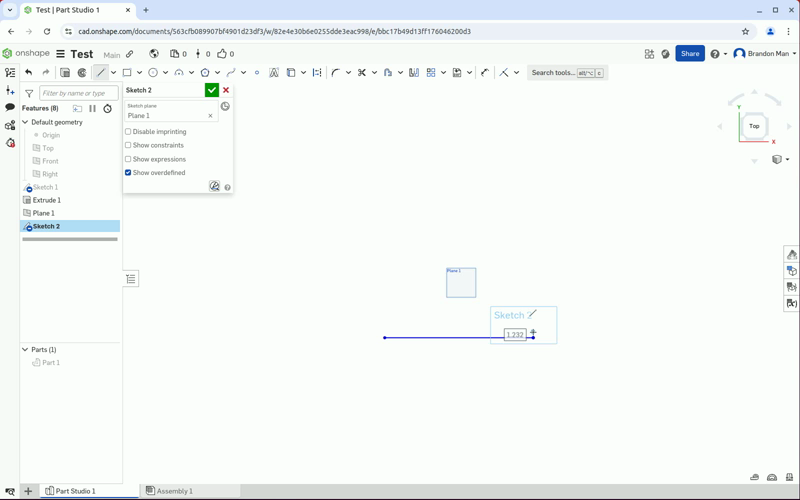
key_up(shift)
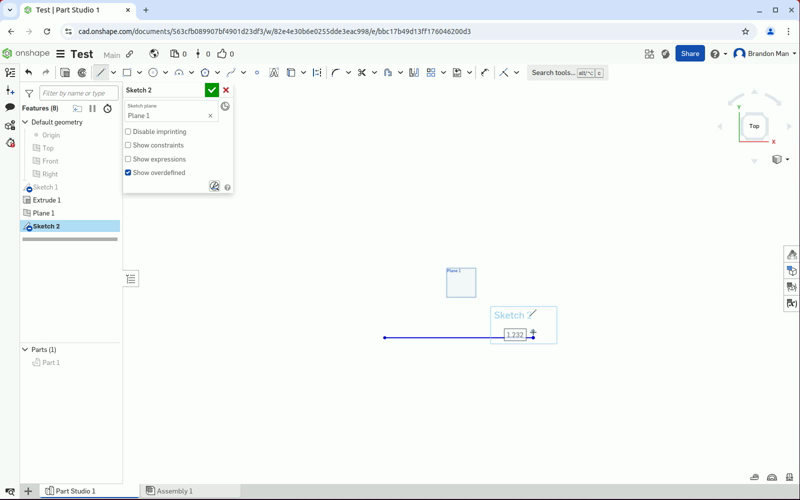
key_down(shift)
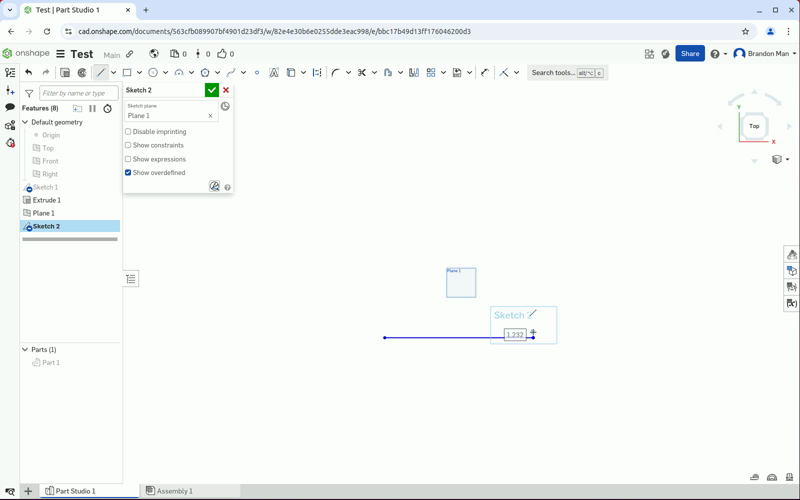
mouse_move(384, 331)
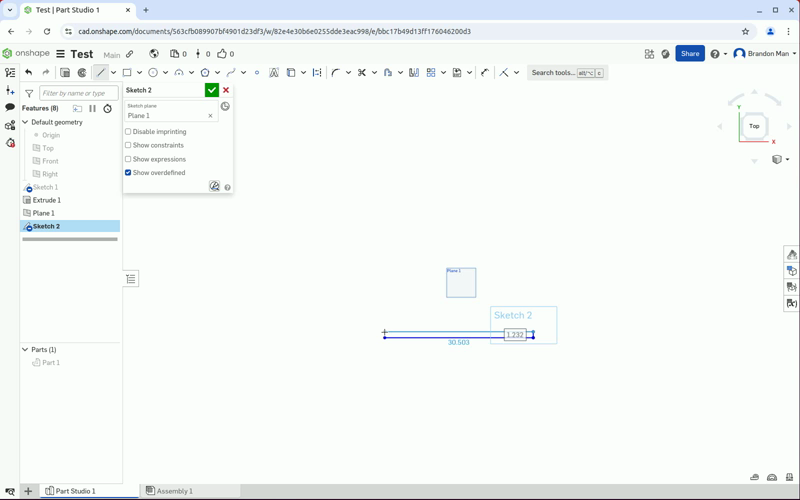
click(384, 331)
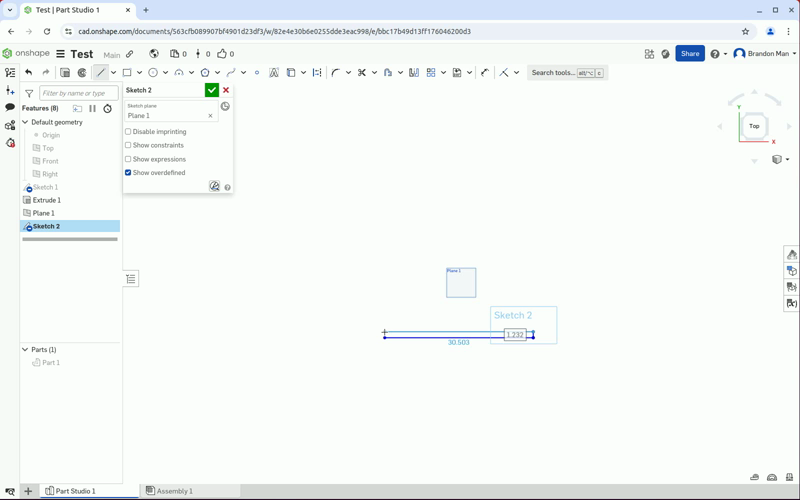
key_up(shift)
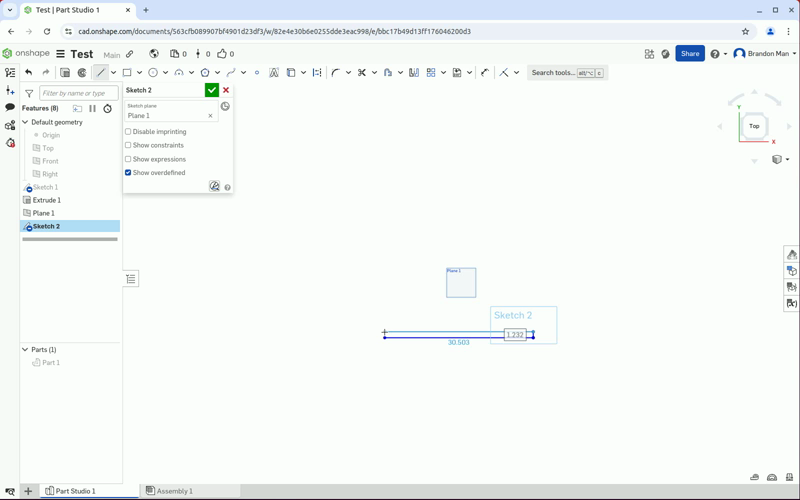
mouse_move(414, 331)
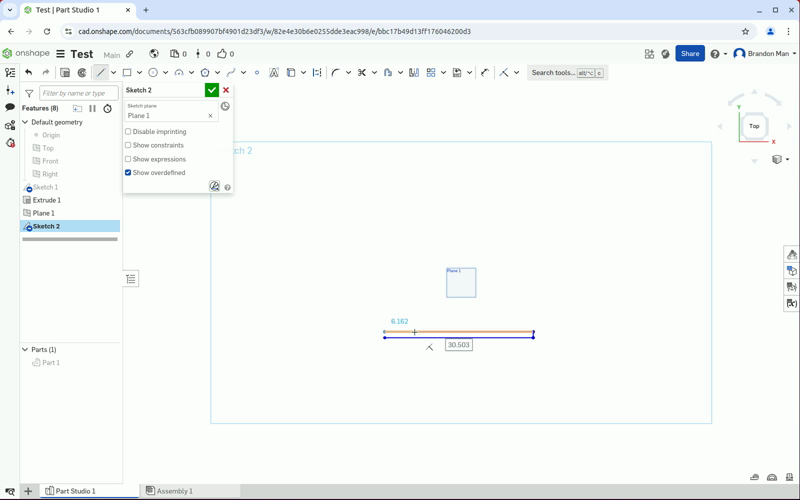
key_down(shift)
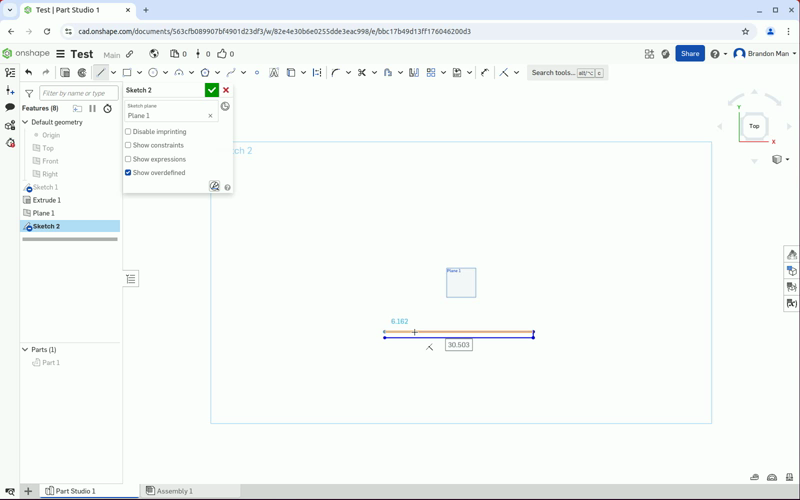
mouse_move(384, 337)
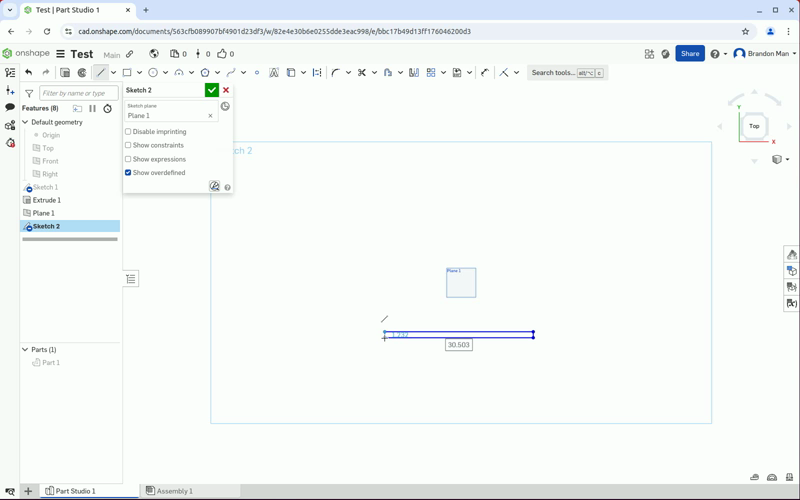
scroll(6)
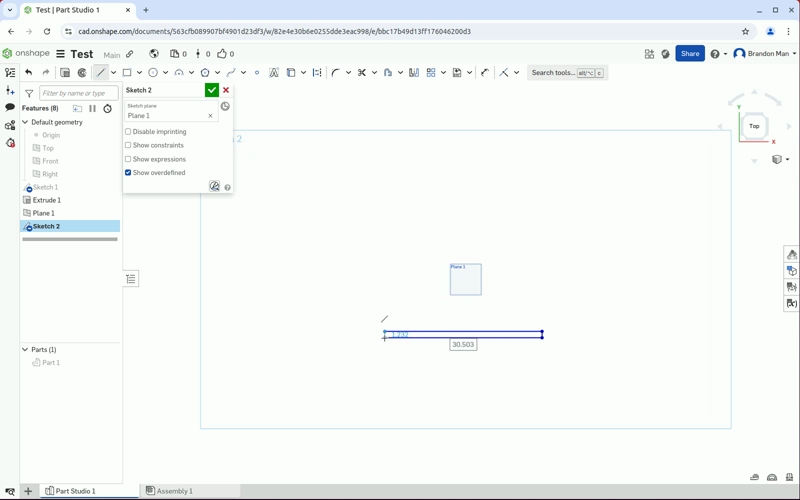
scroll(6)
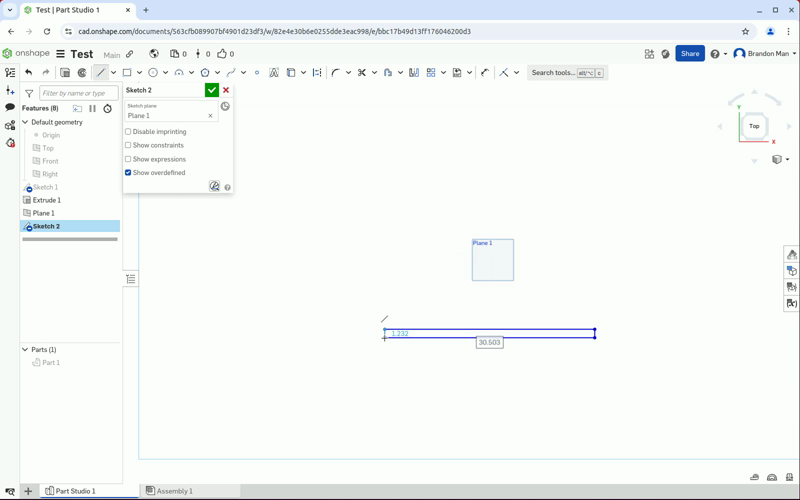
scroll(6)
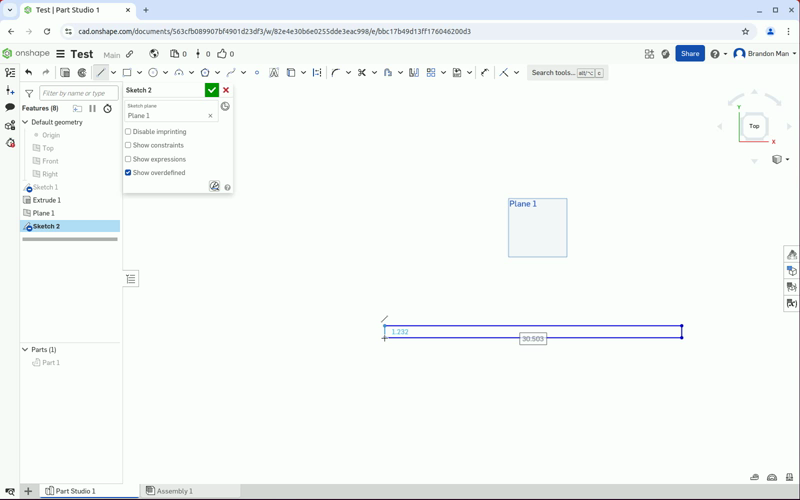
scroll(6)
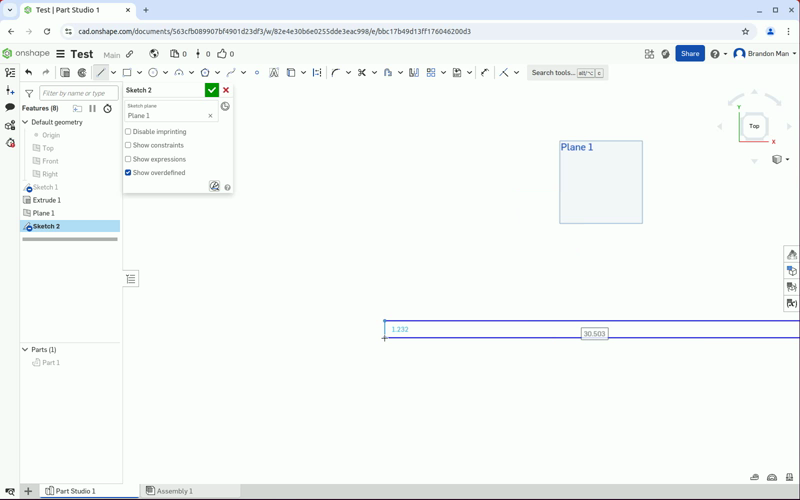
scroll(6)
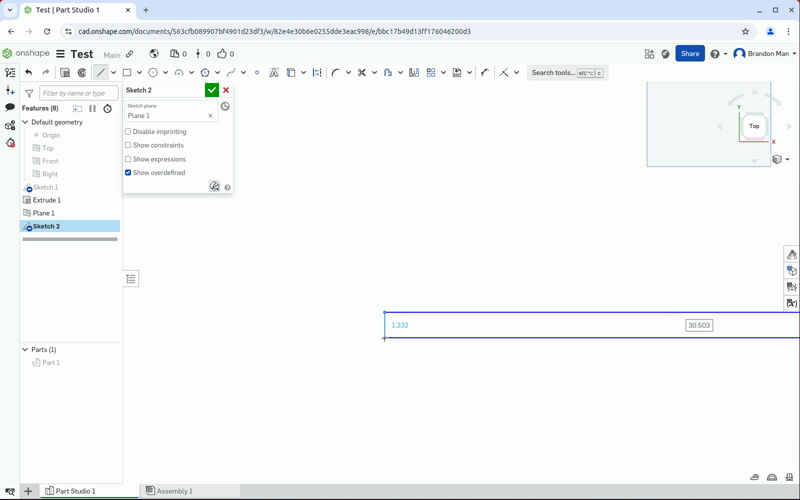
scroll(6)
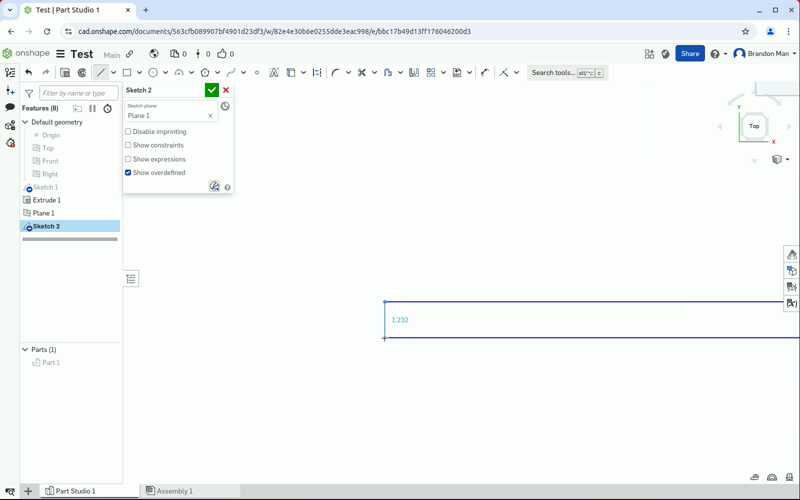
scroll(6)
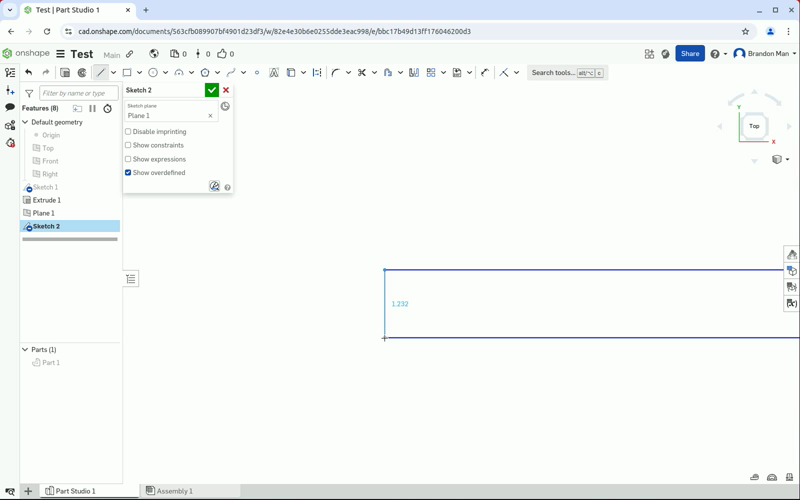
key_up(shift)
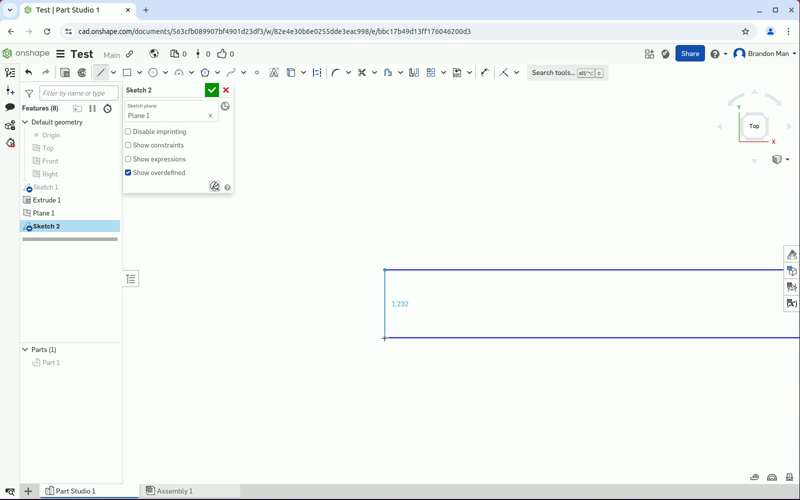
click(384, 337)
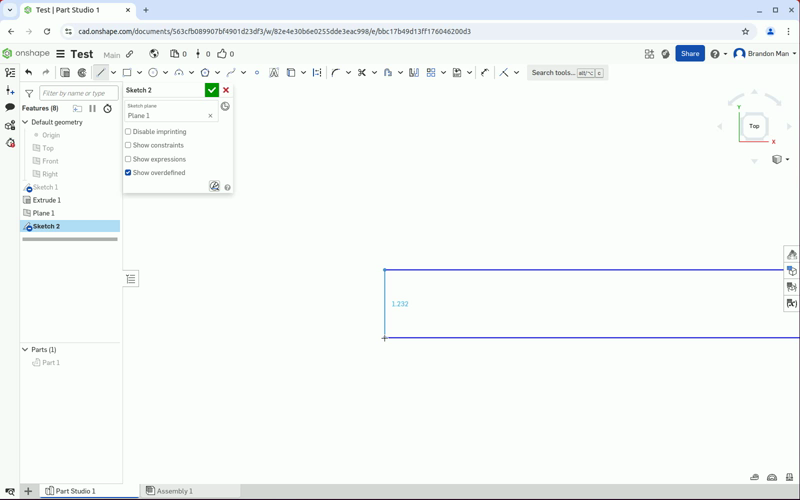
scroll(-6)
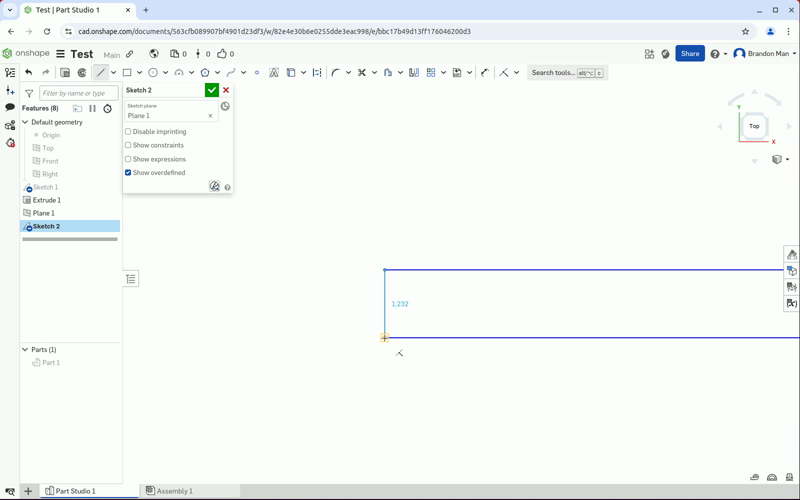
scroll(-6)
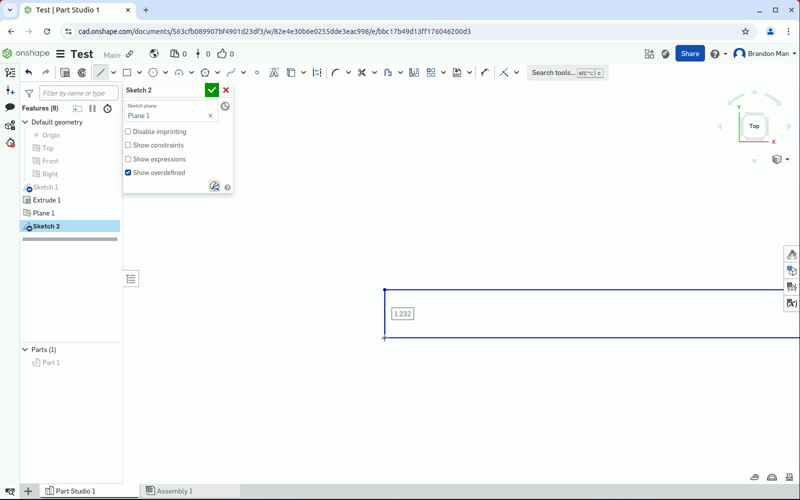
scroll(-6)
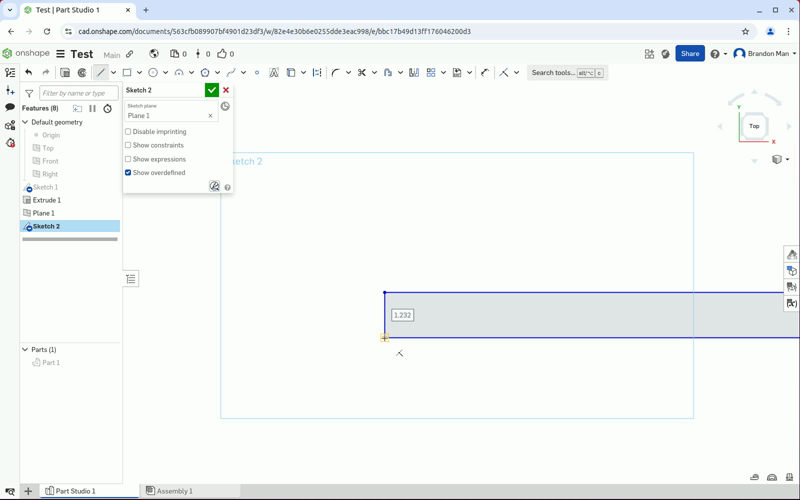
scroll(-6)
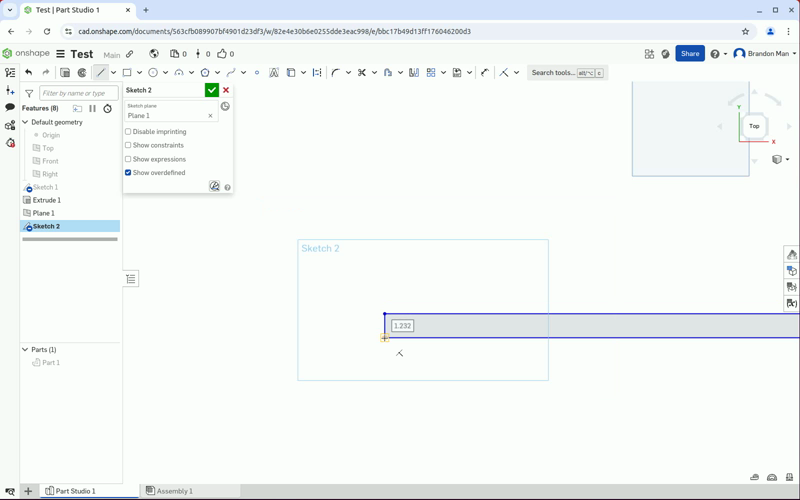
scroll(-6)
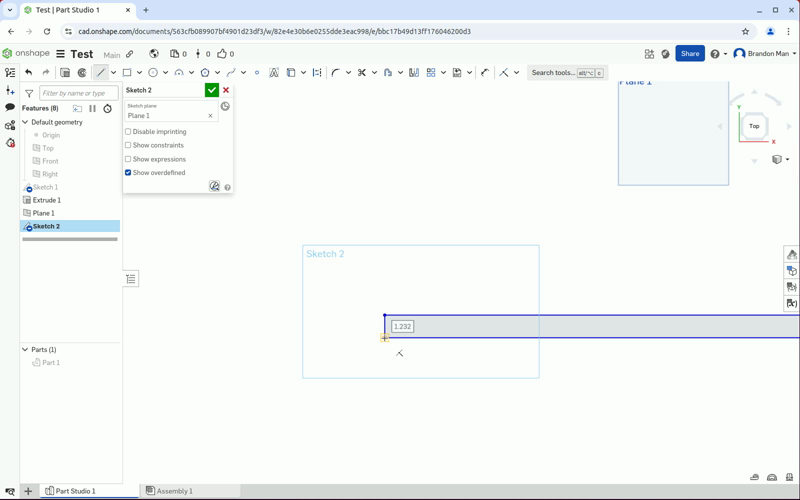
scroll(-6)
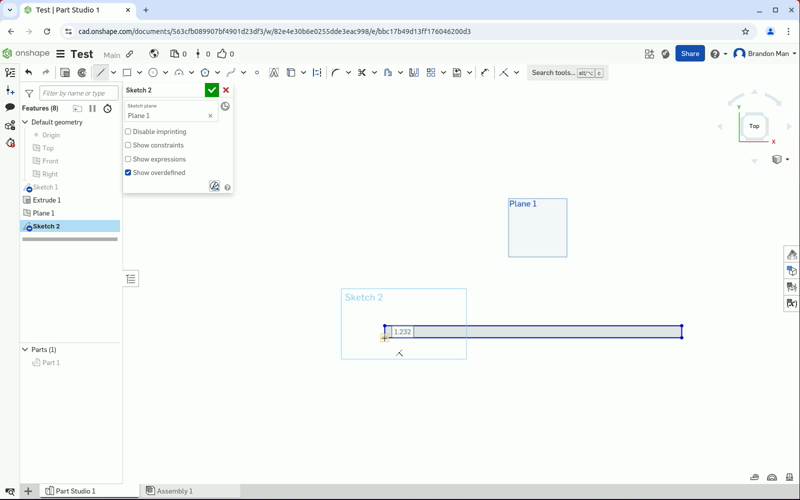
scroll(-6)
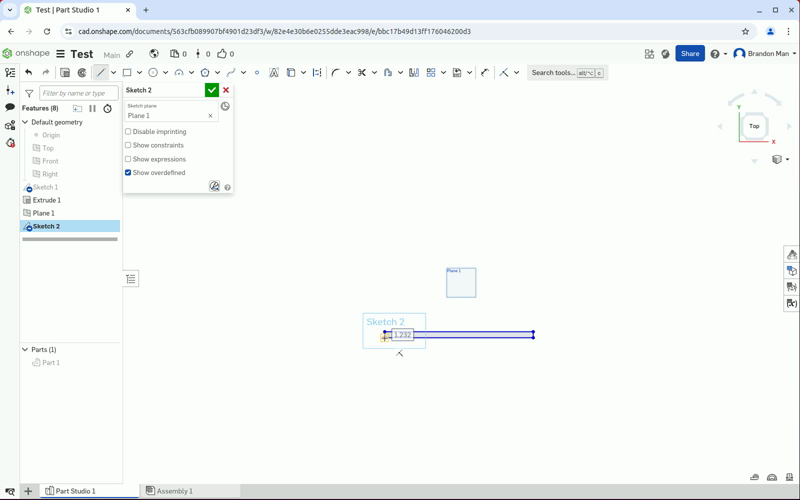
key(esc)
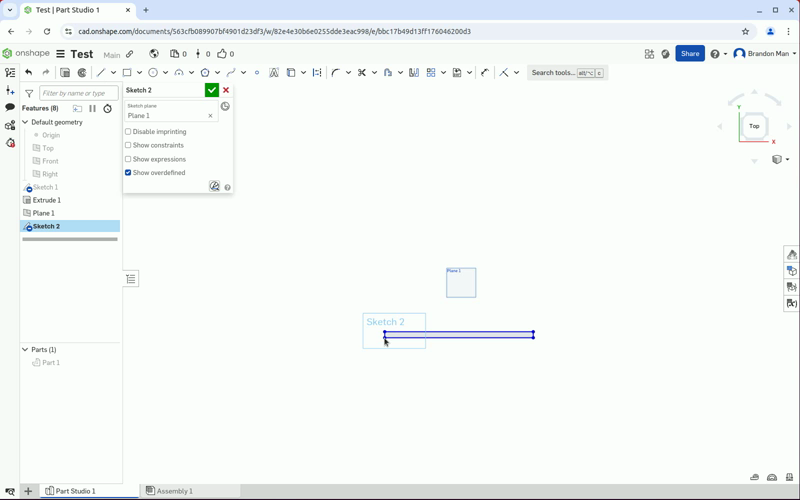
mouse_move(471, 333)
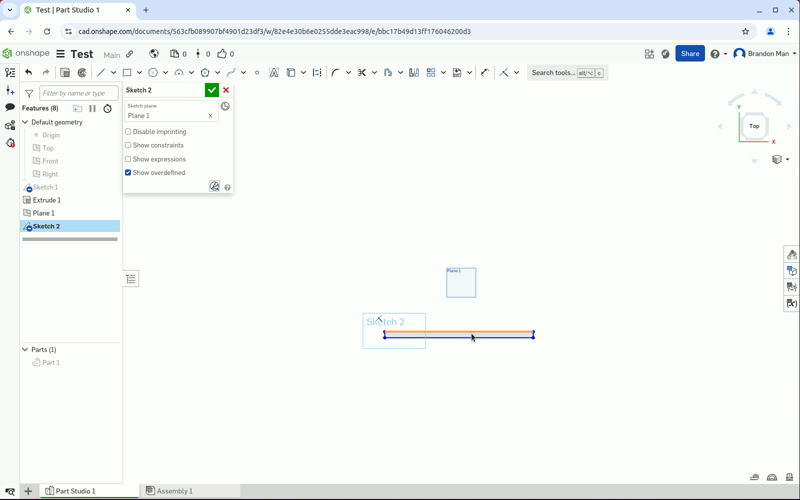
scroll(6)
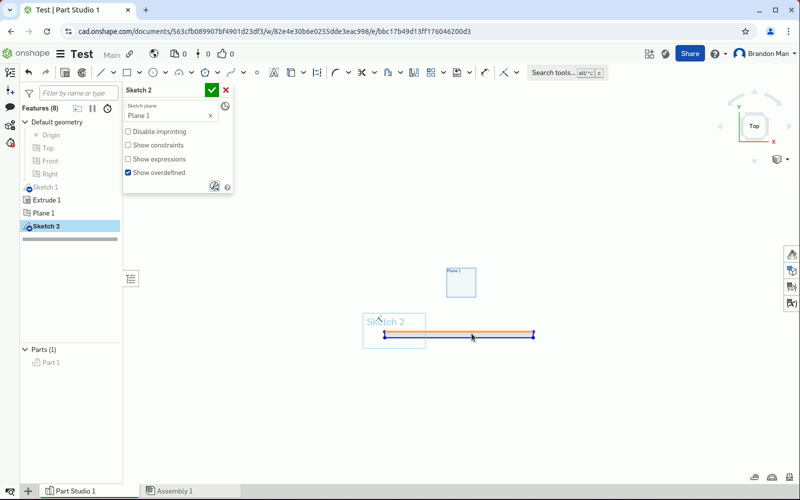
scroll(6)
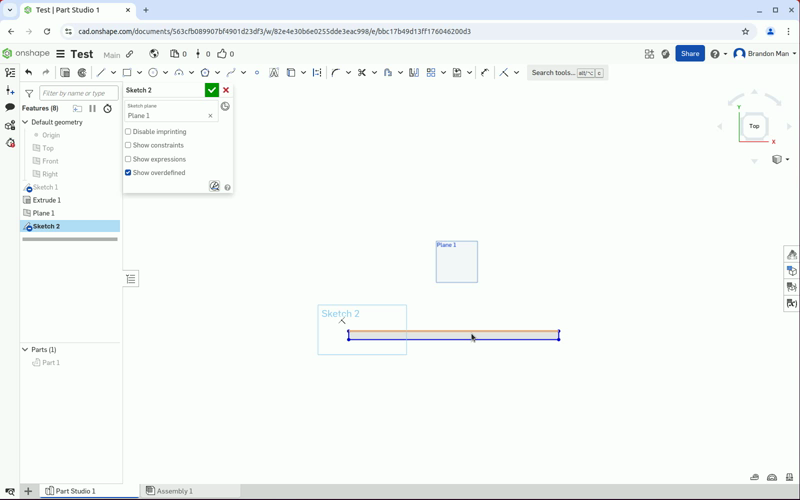
scroll(6)
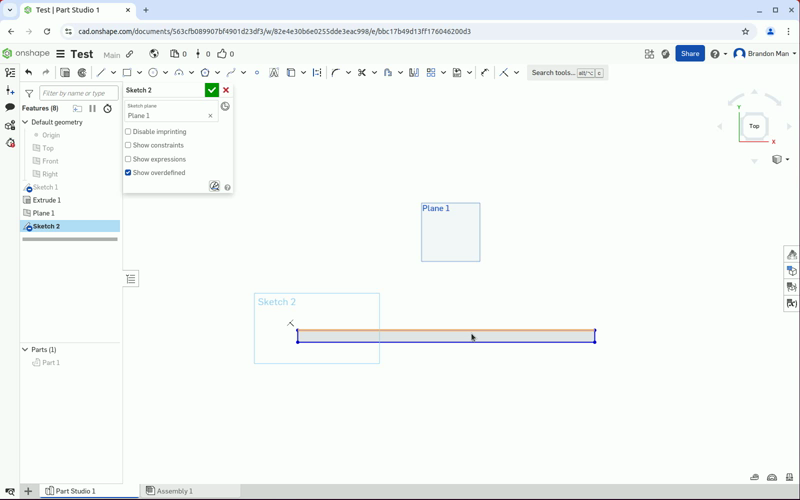
scroll(6)
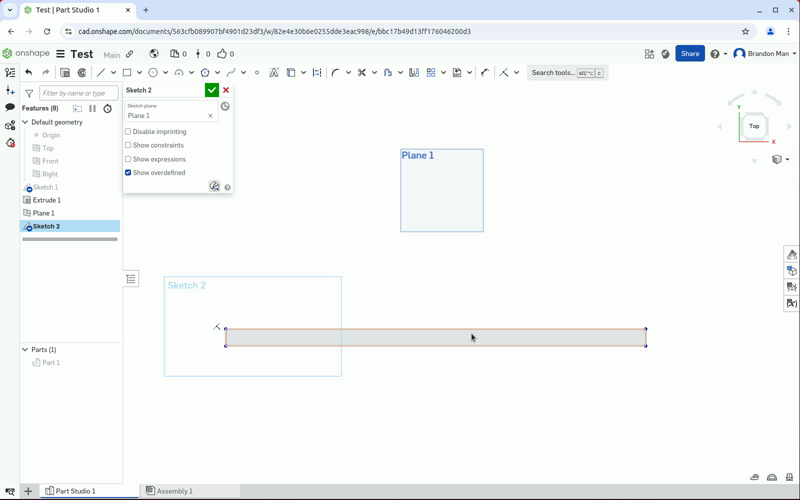
scroll(6)
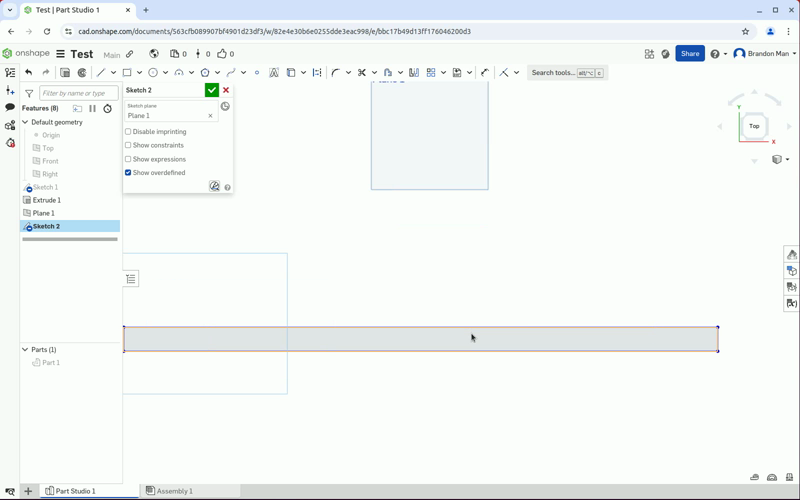
scroll(6)
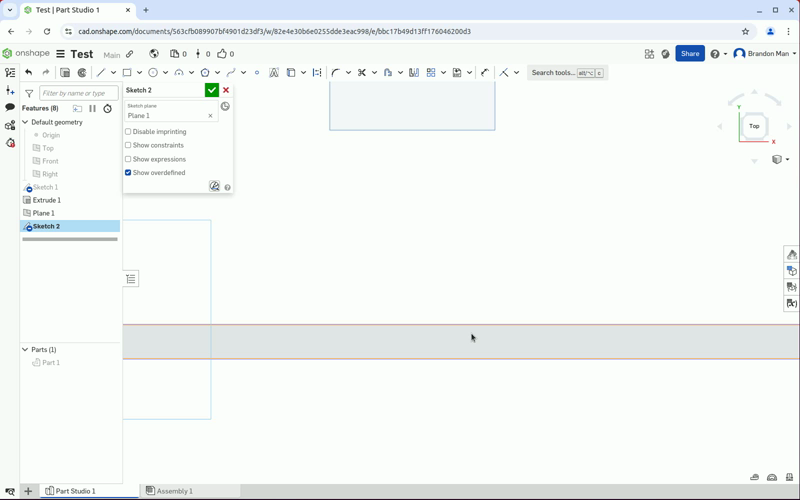
scroll(6)
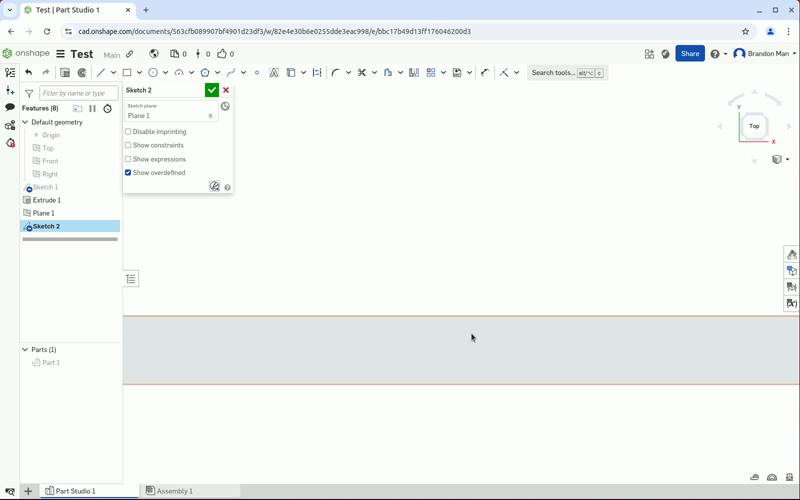
click(471, 333)
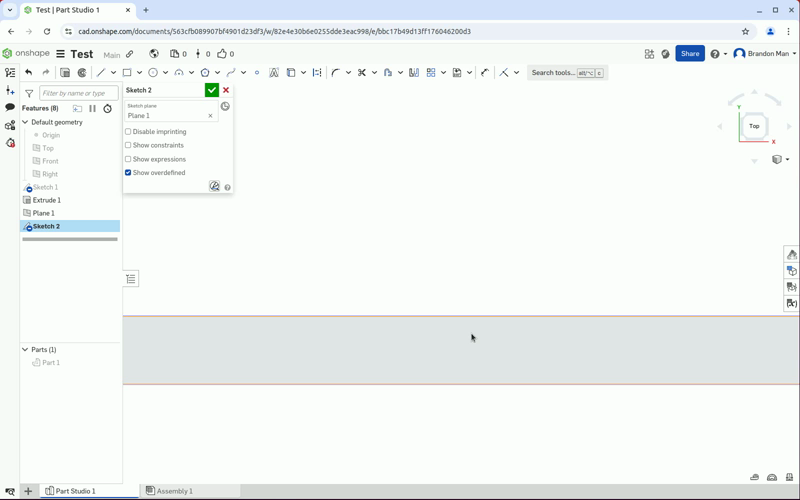
scroll(-6)
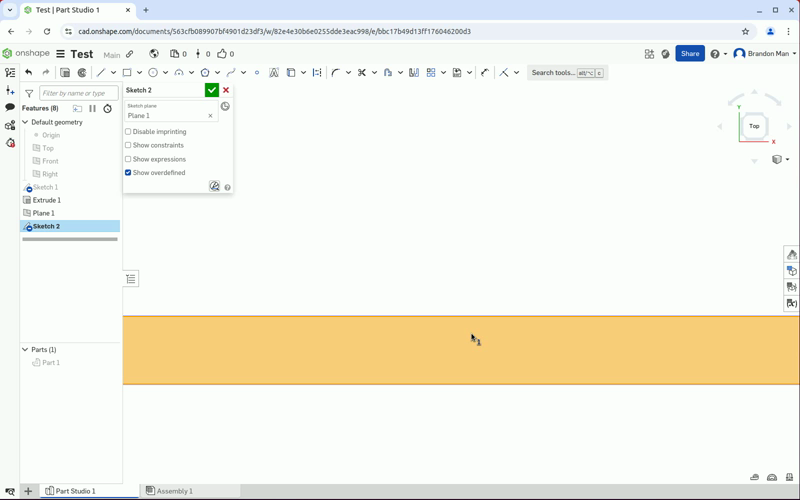
scroll(-6)
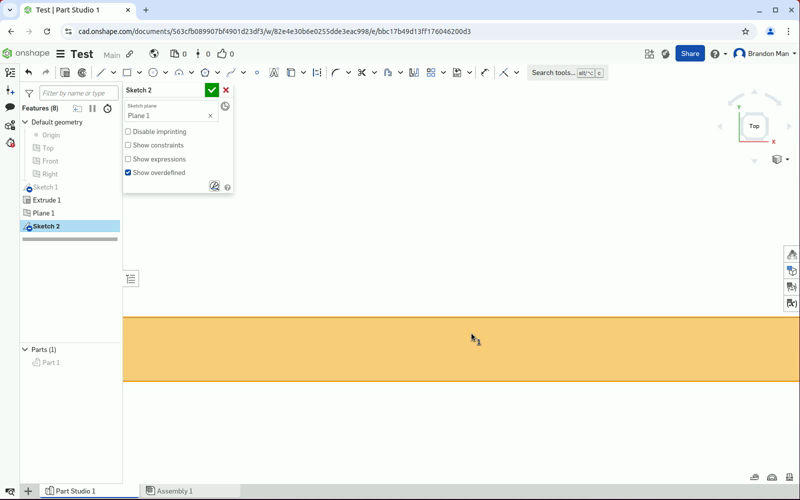
scroll(-6)
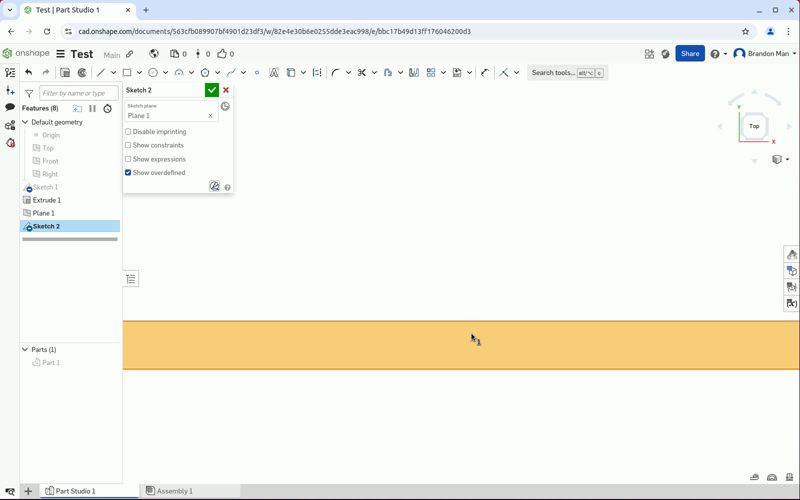
scroll(-6)
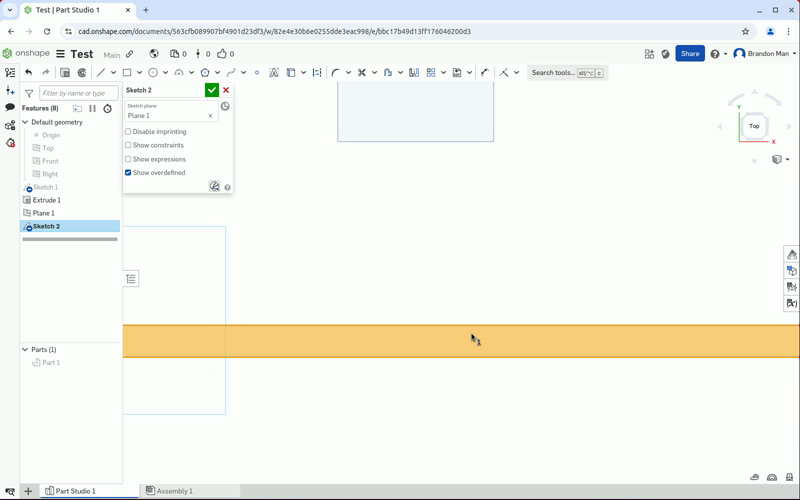
scroll(-6)
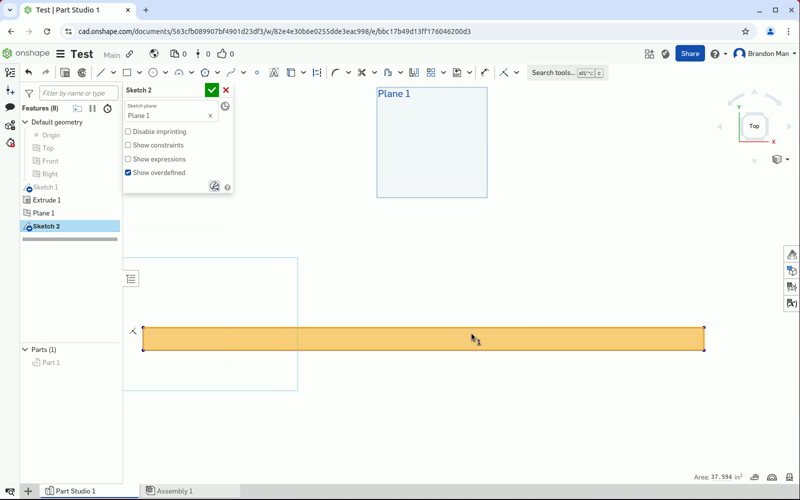
scroll(-6)
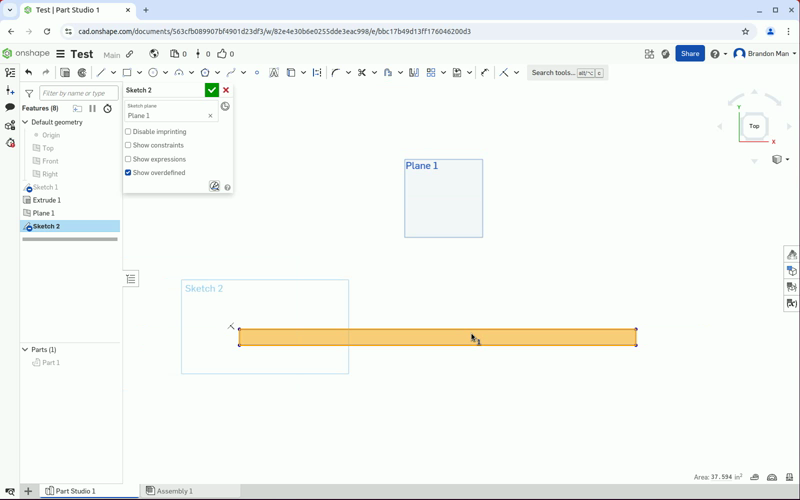
scroll(-6)
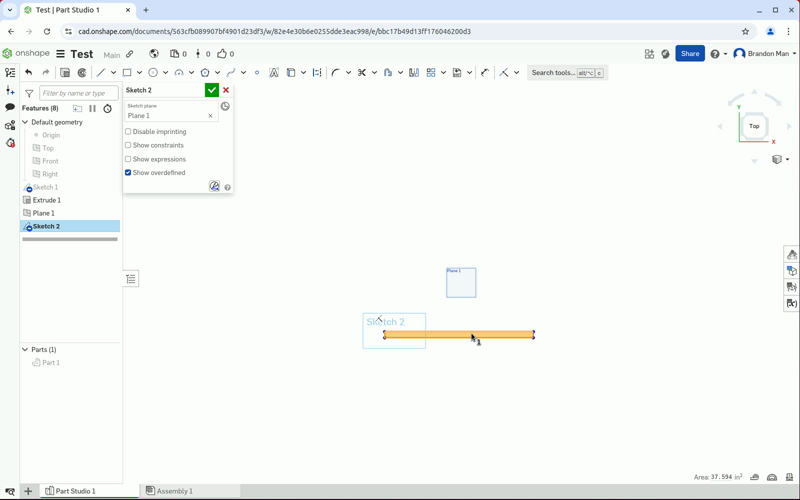
mouse_move(73, 352)
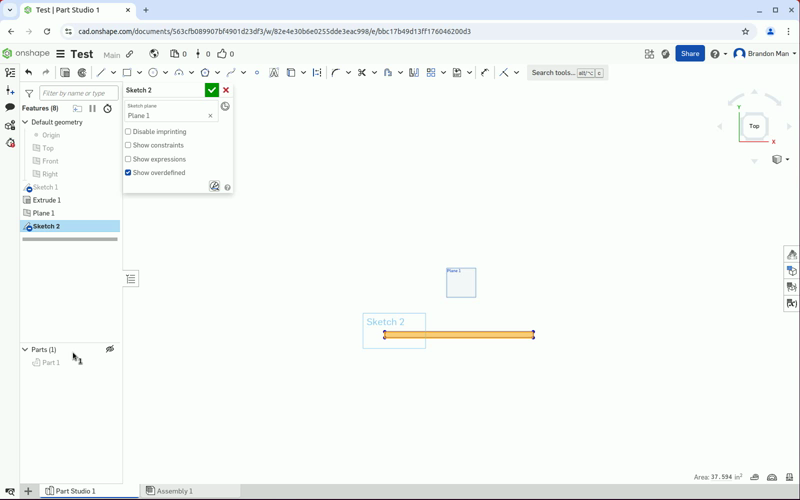
key(shift+y)
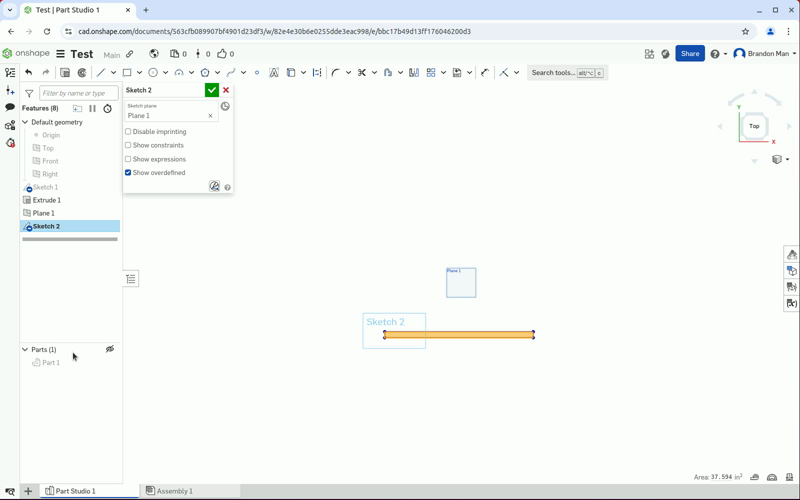
key(shift+e)
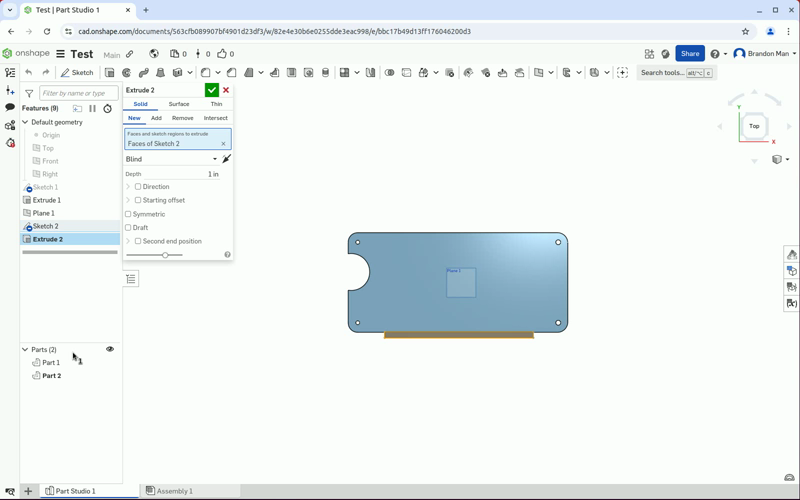
mouse_move(143, 106)
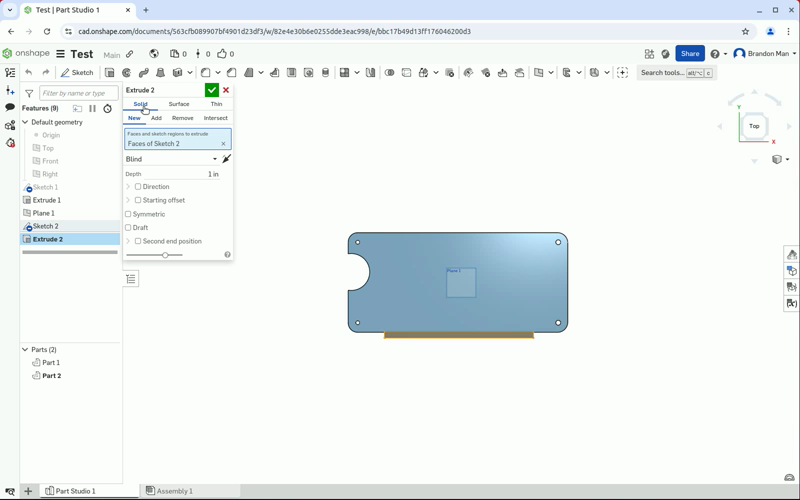
click(143, 106)
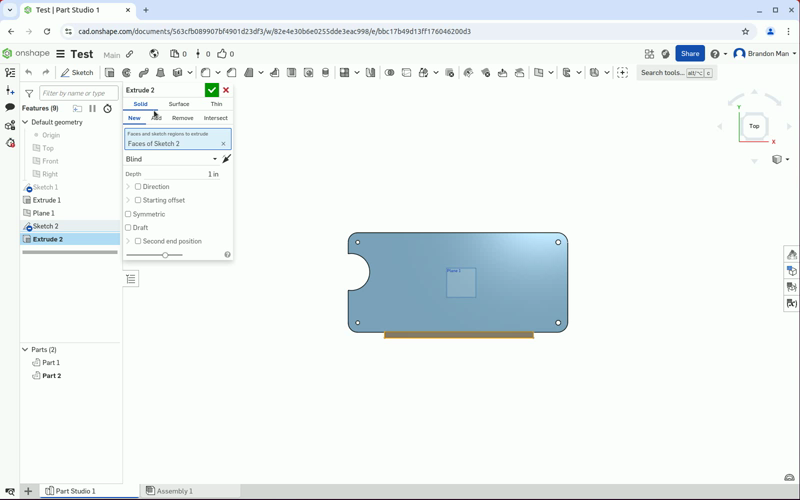
mouse_move(186, 120)
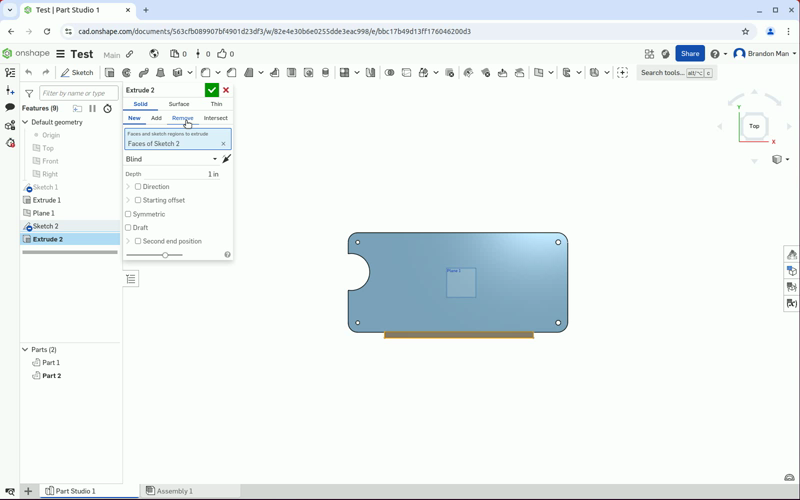
click(186, 120)
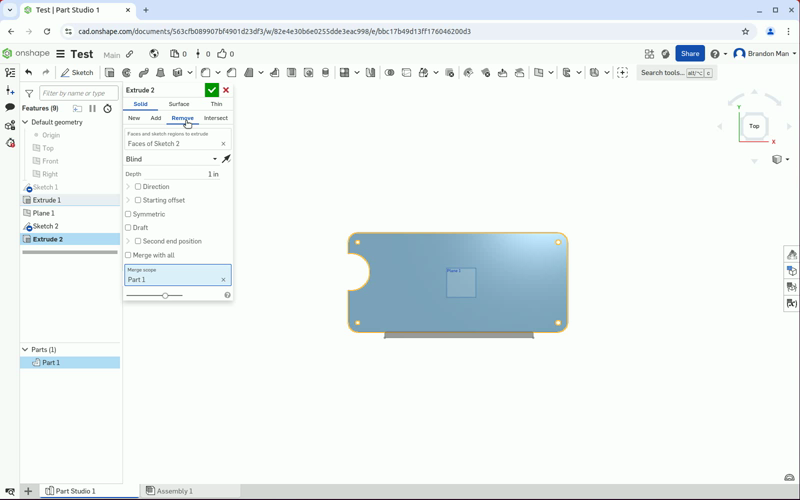
key(tab, 4)
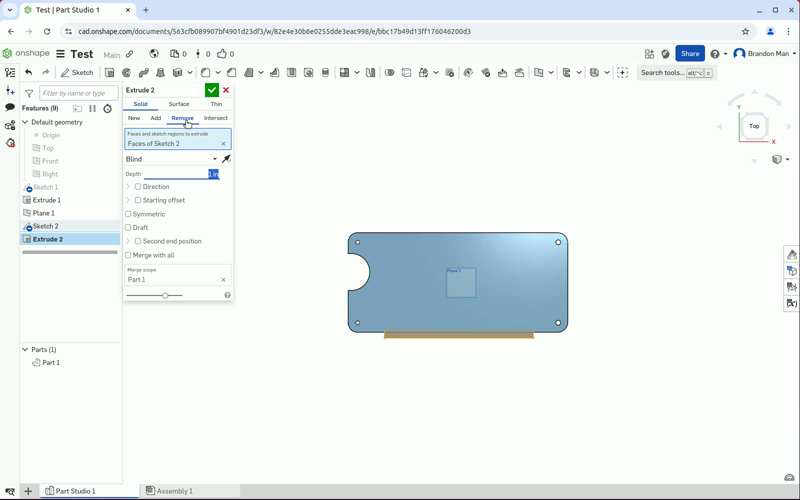
text(1.444)
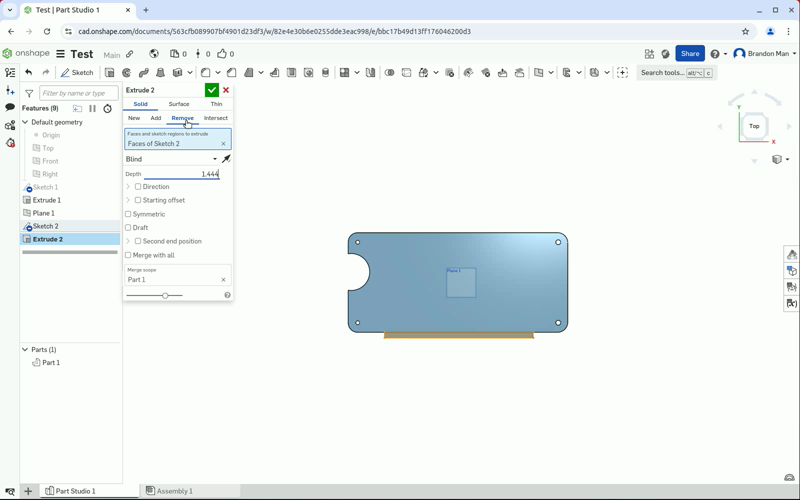
key(tab, 6)
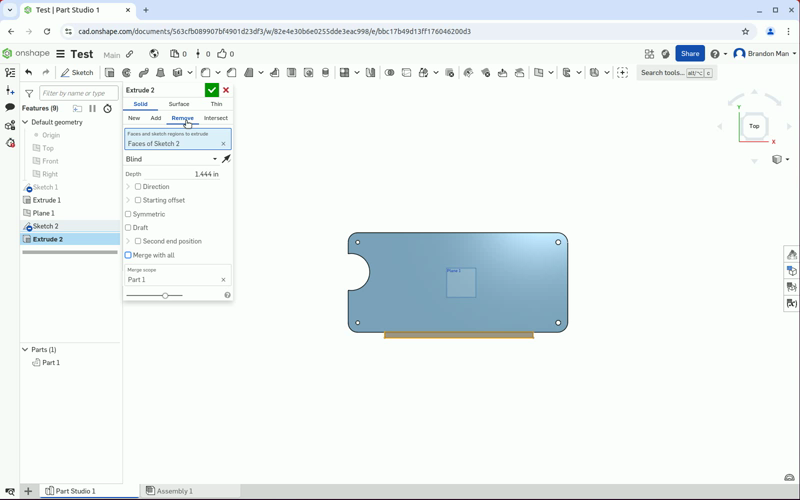
key(space)
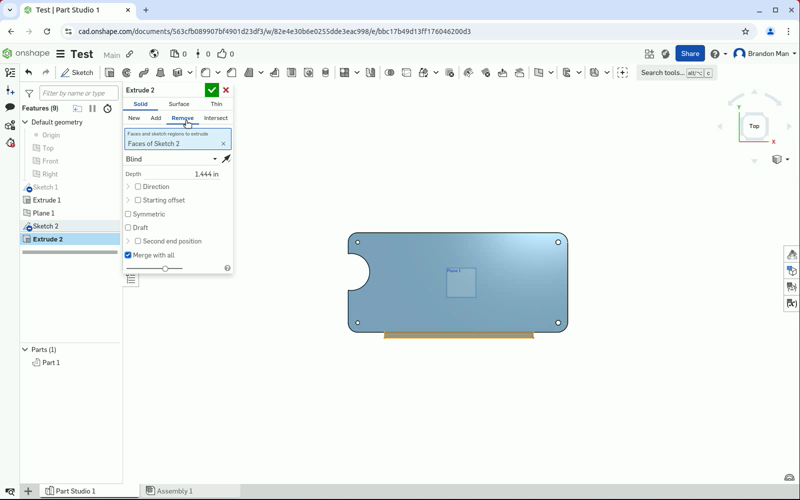
key(enter)
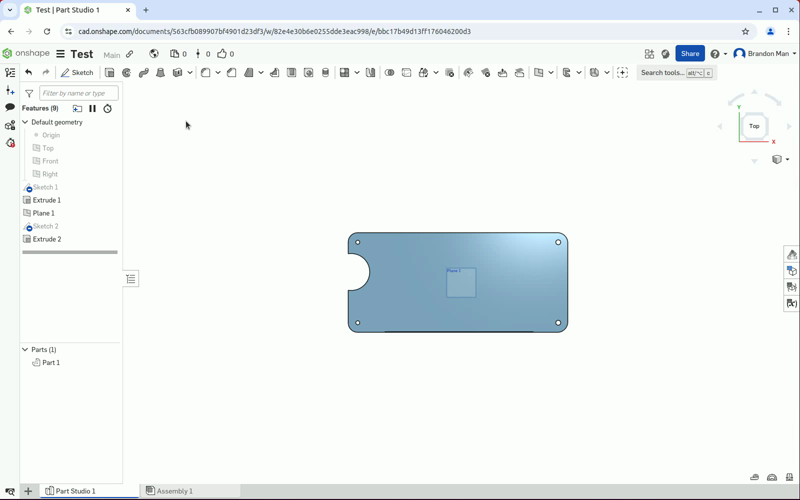
key(shift+h)
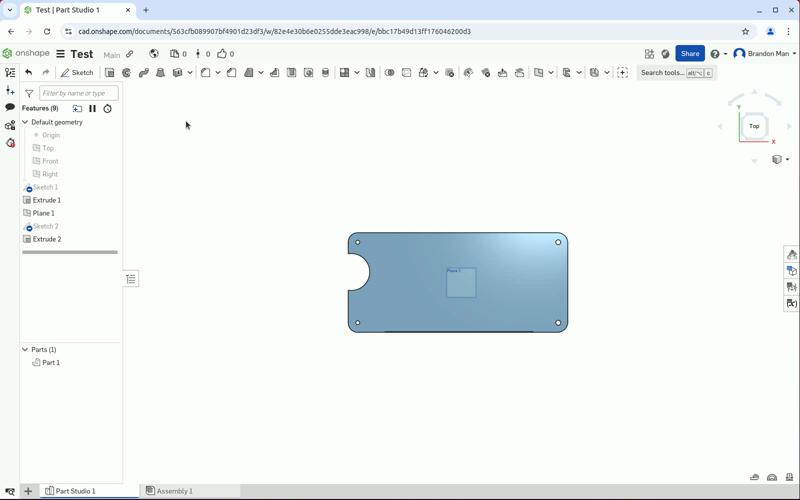
key(shift+h)
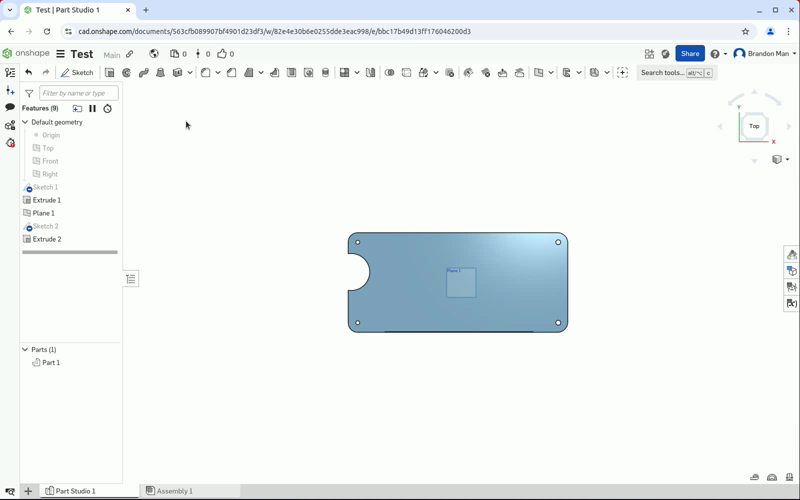
mouse_move(73, 189)
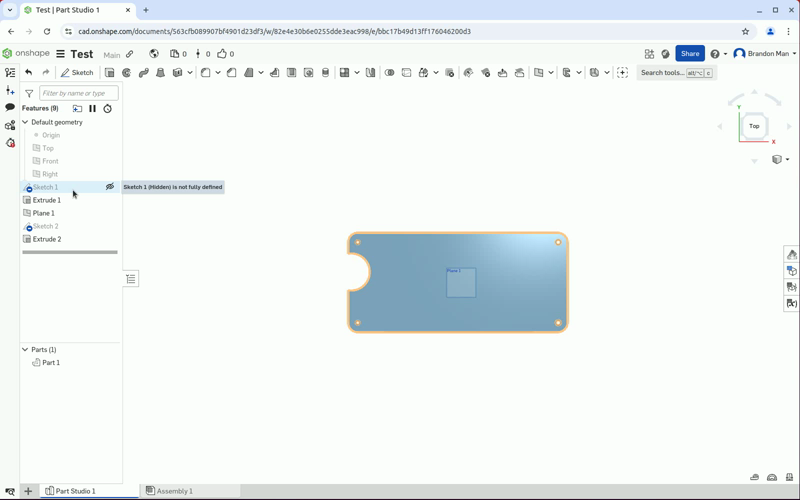
click(73, 189)
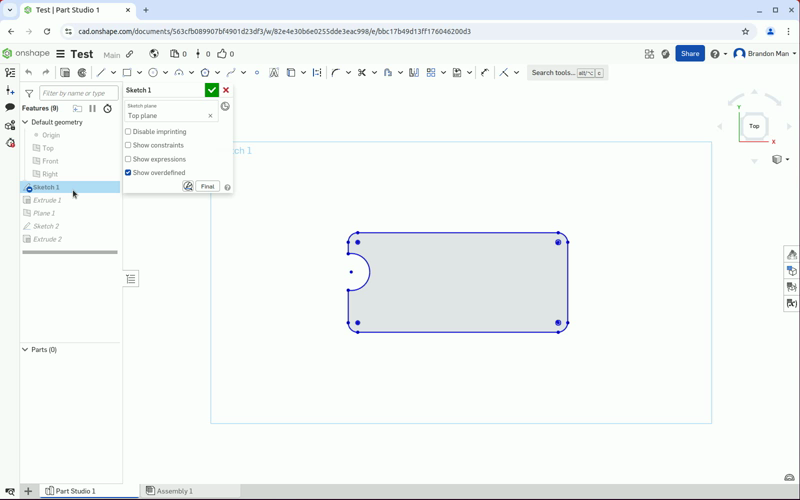
mouse_move(229, 92)
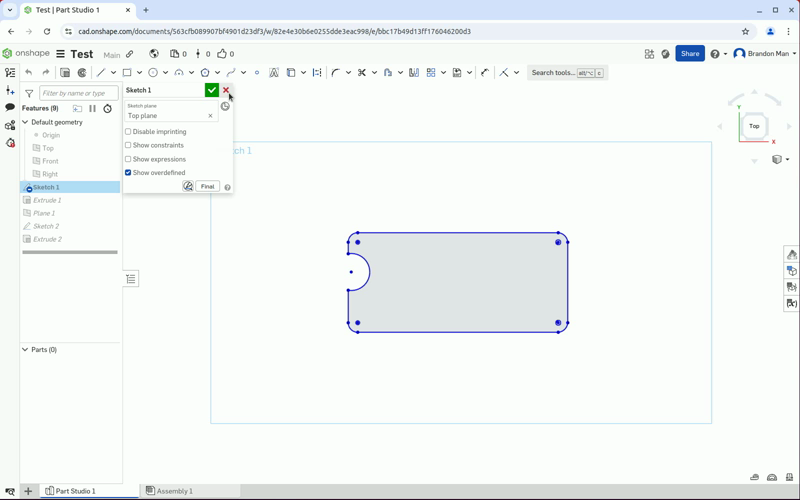
click(229, 92)
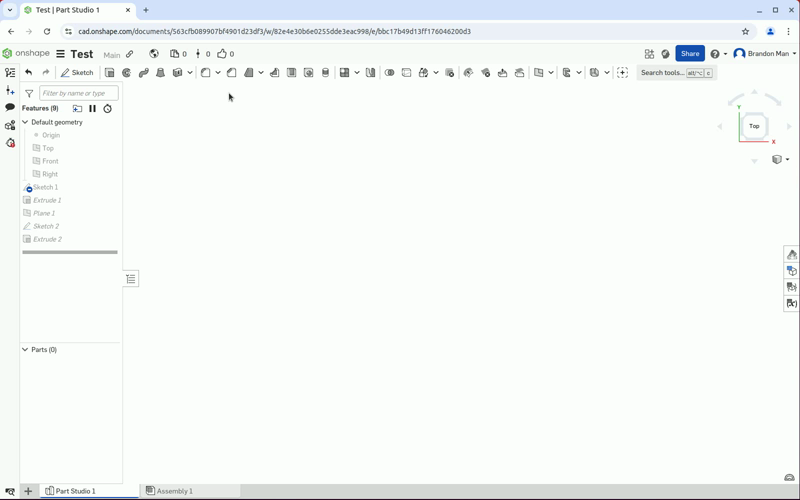
key(shift+s)
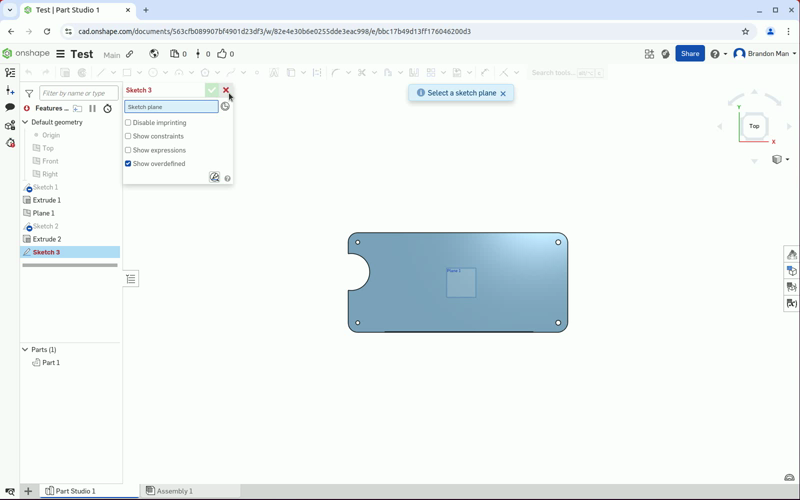
mouse_move(73, 215)
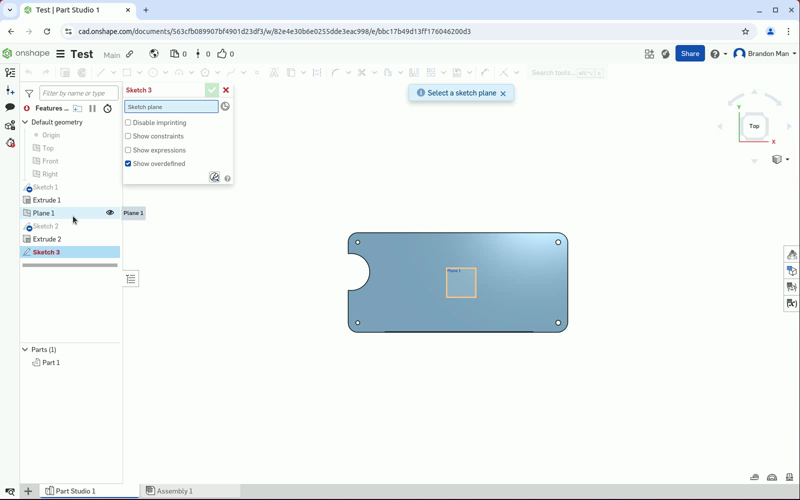
click(73, 215)
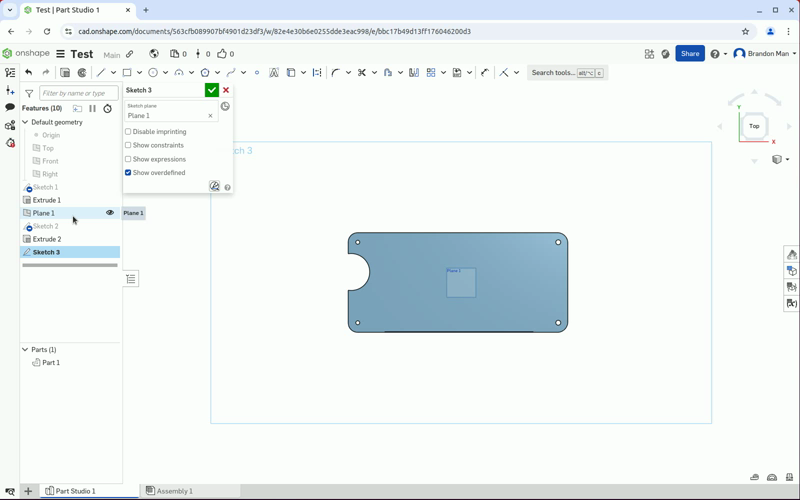
mouse_move(73, 352)
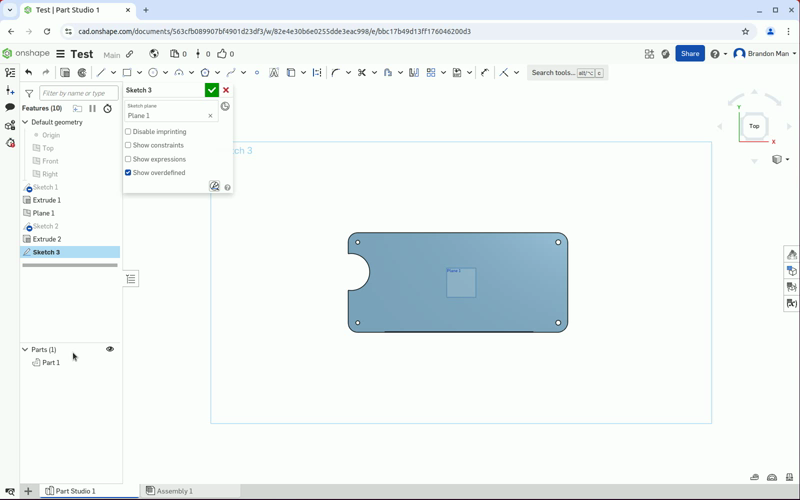
key(y)
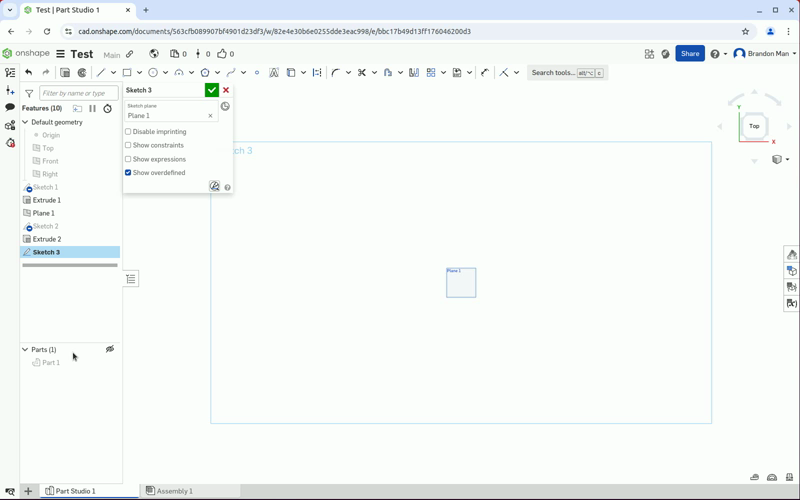
key(l)
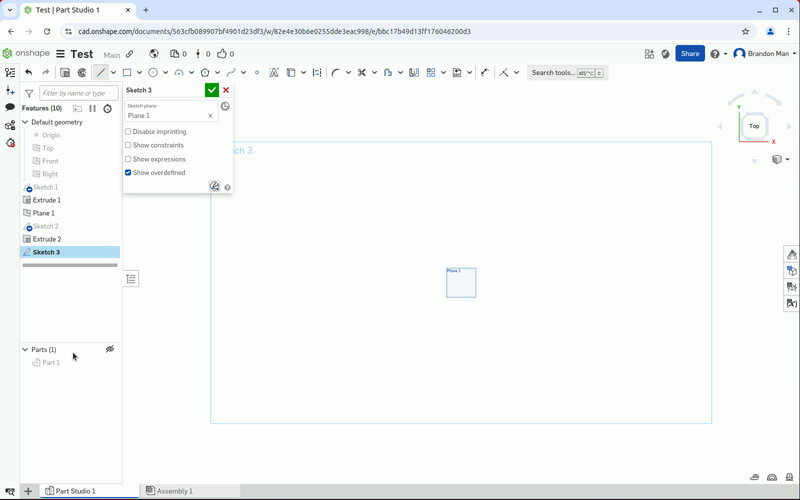
key_down(shift)
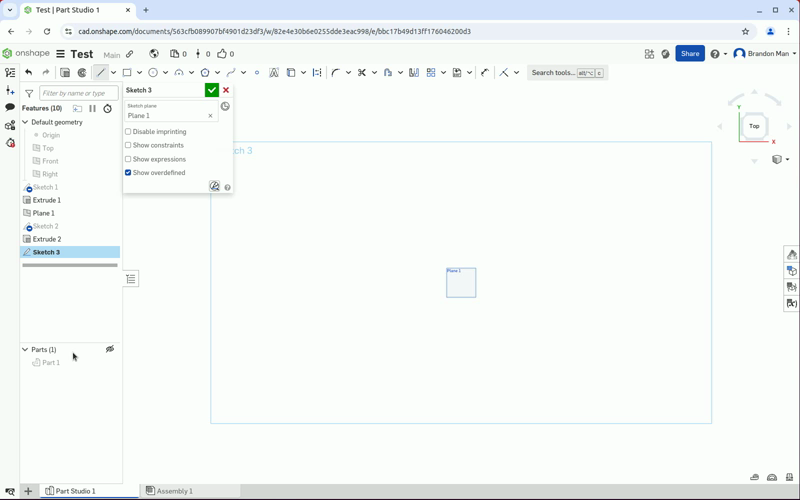
mouse_move(384, 332)
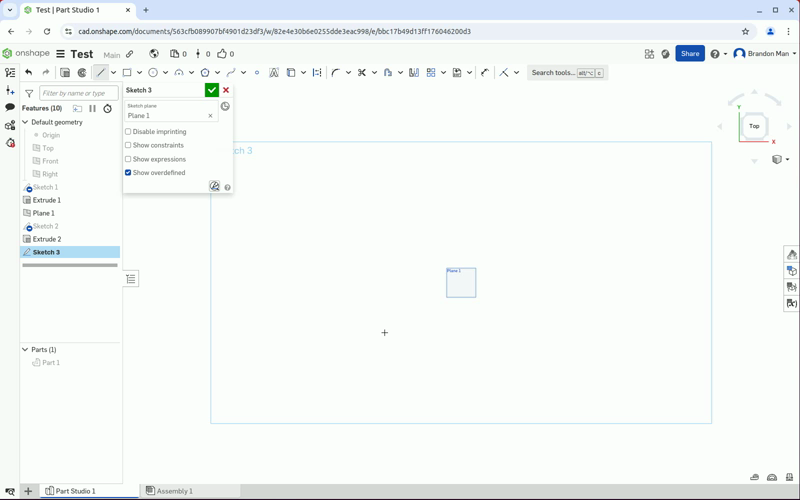
click(384, 332)
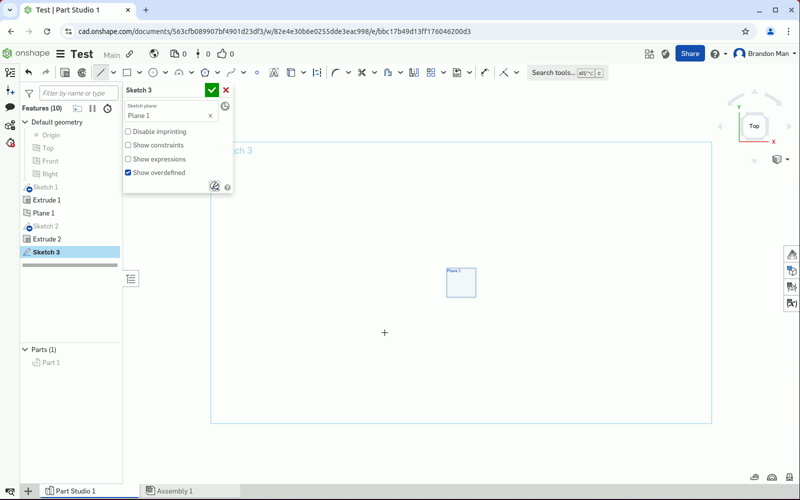
key_up(shift)
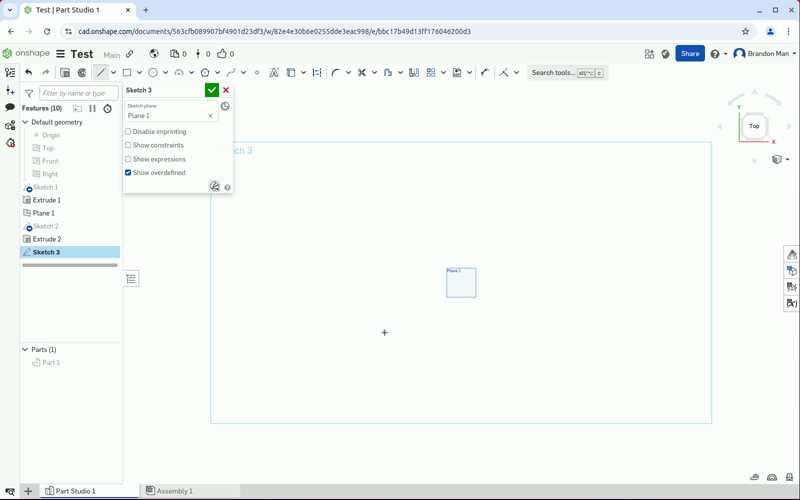
key_down(shift)
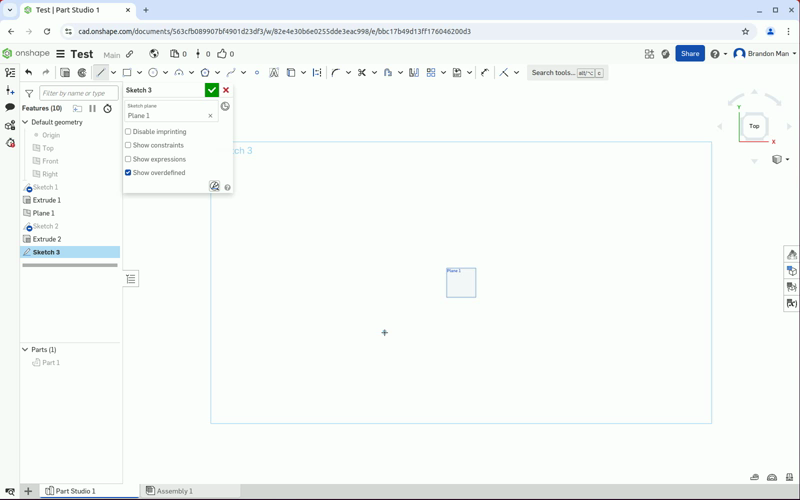
mouse_move(533, 332)
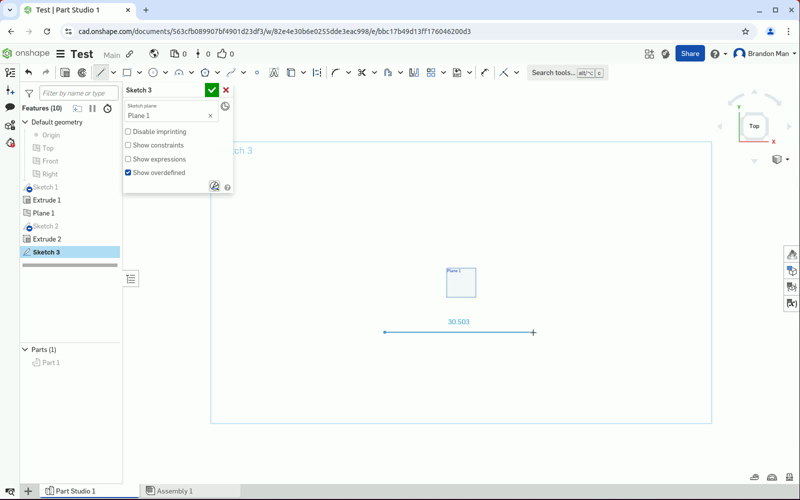
click(533, 332)
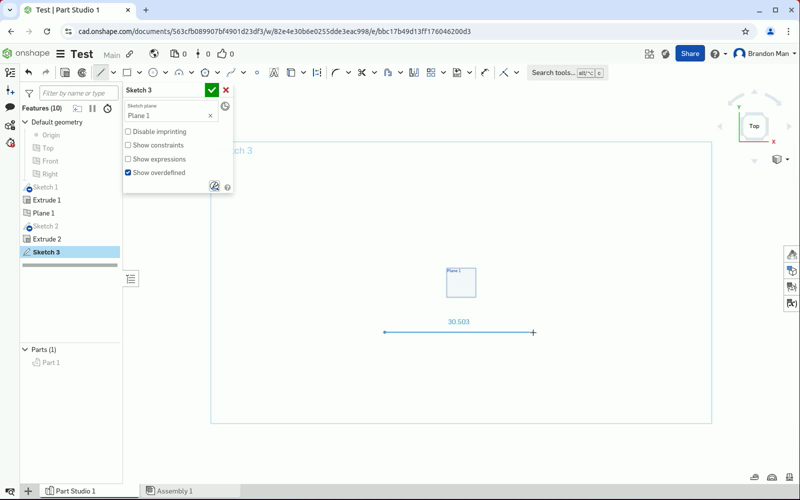
key_up(shift)
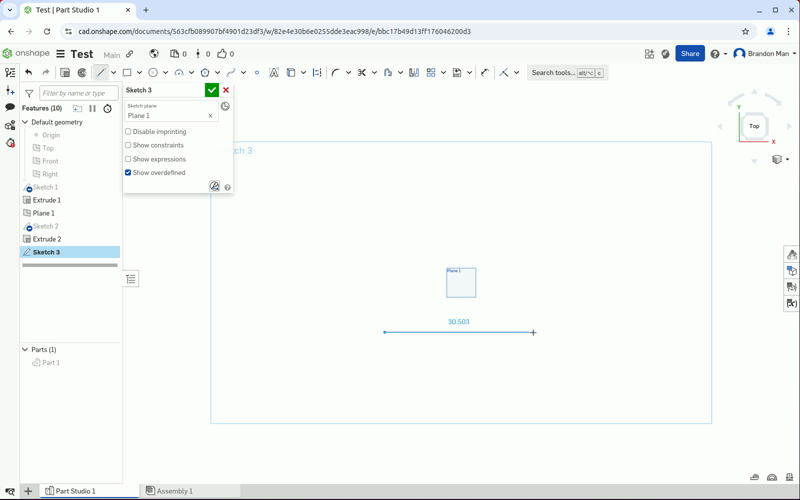
key_down(shift)
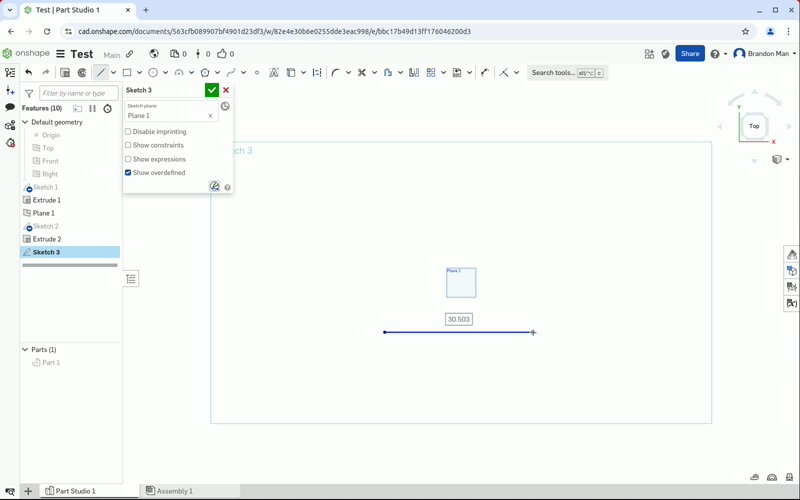
mouse_move(563, 332)
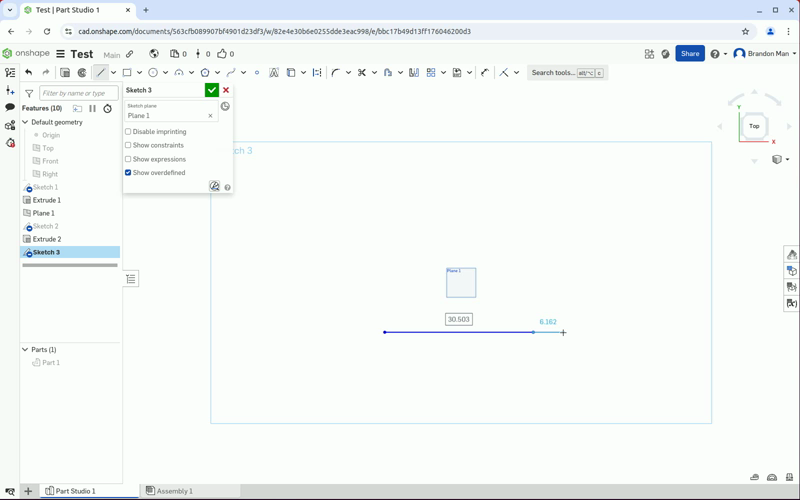
mouse_move(533, 282)
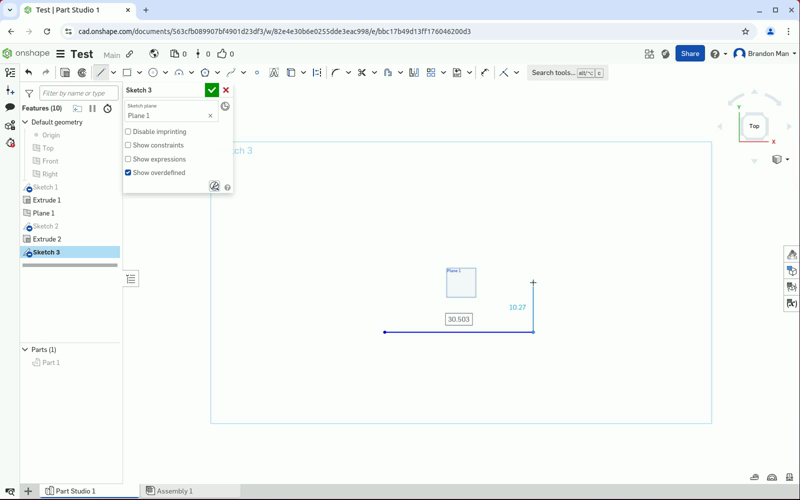
click(533, 282)
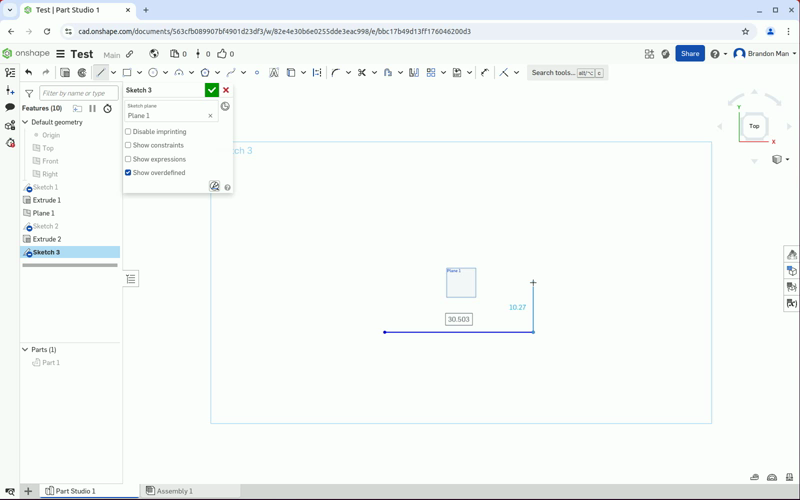
key_up(shift)
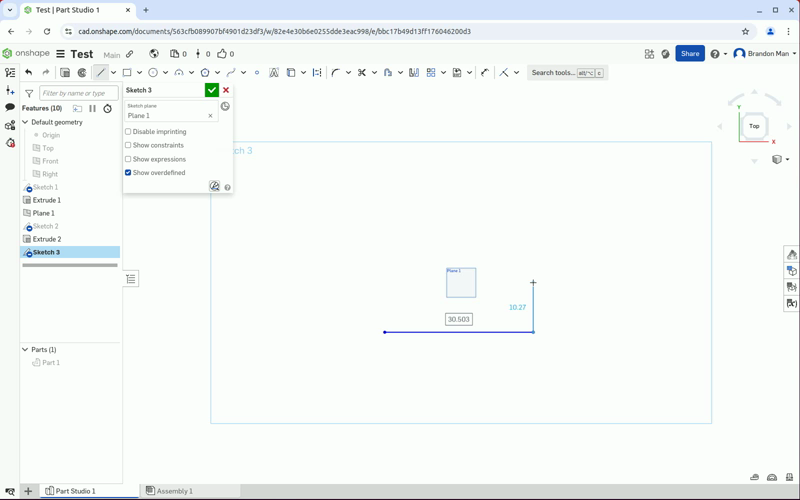
key_down(shift)
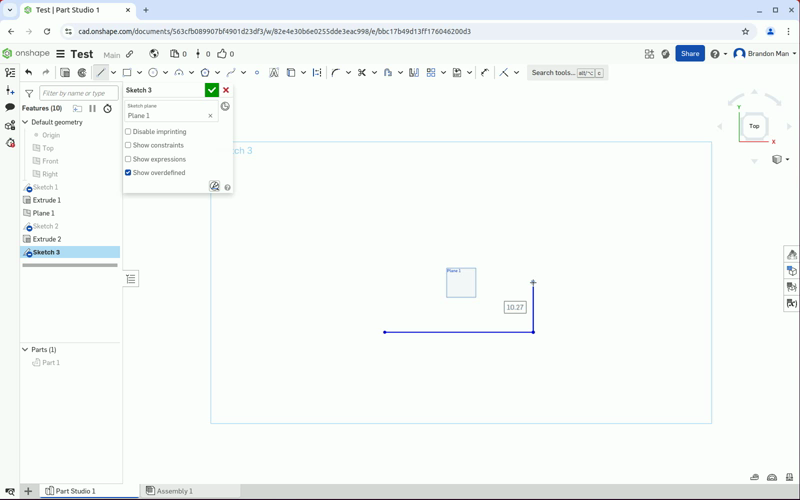
mouse_move(384, 282)
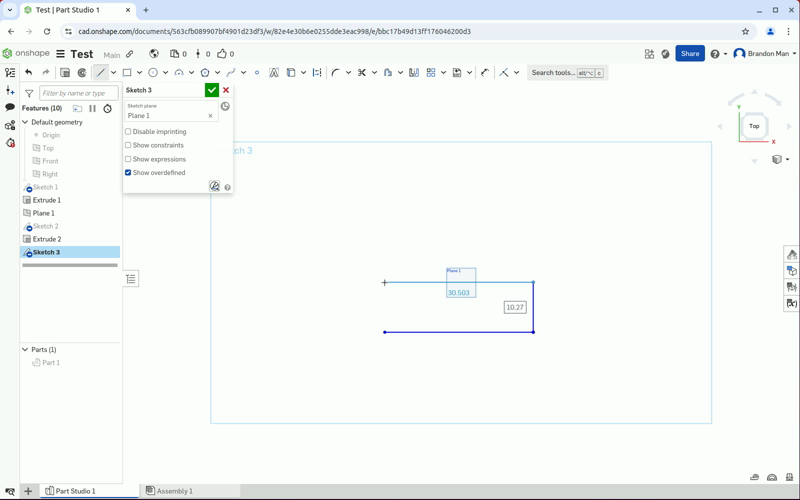
click(384, 282)
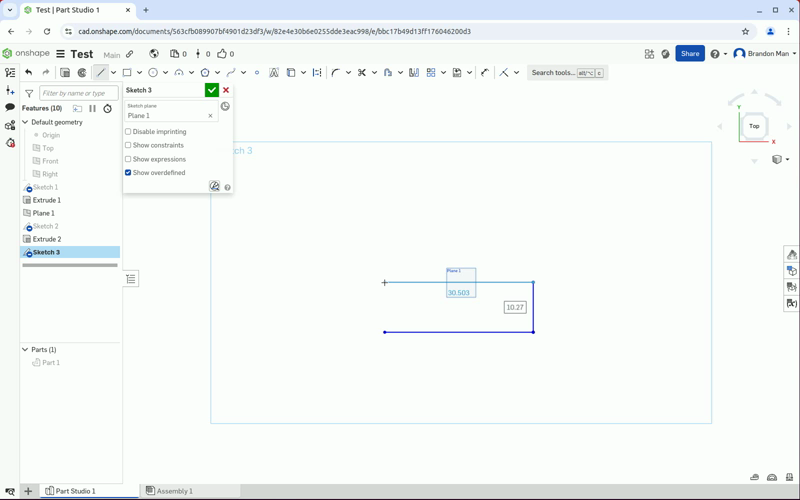
key_up(shift)
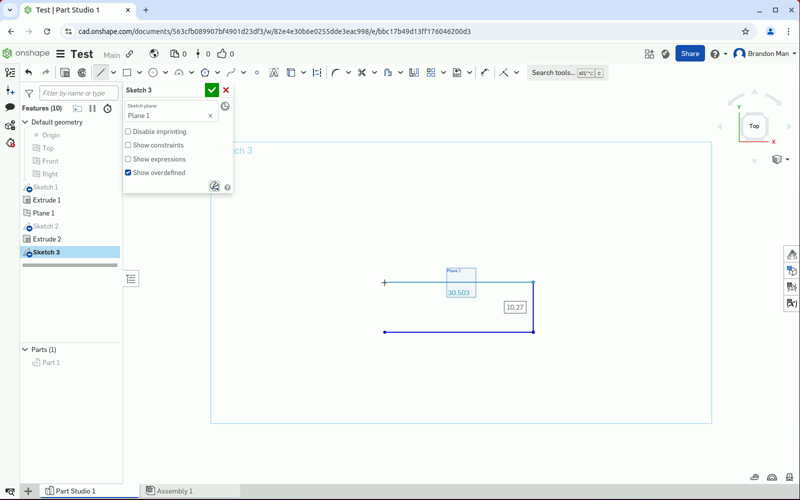
mouse_move(414, 282)
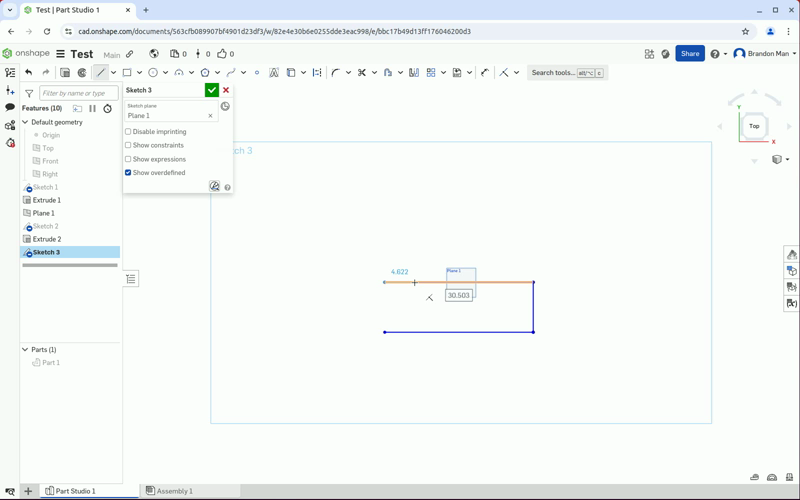
key_down(shift)
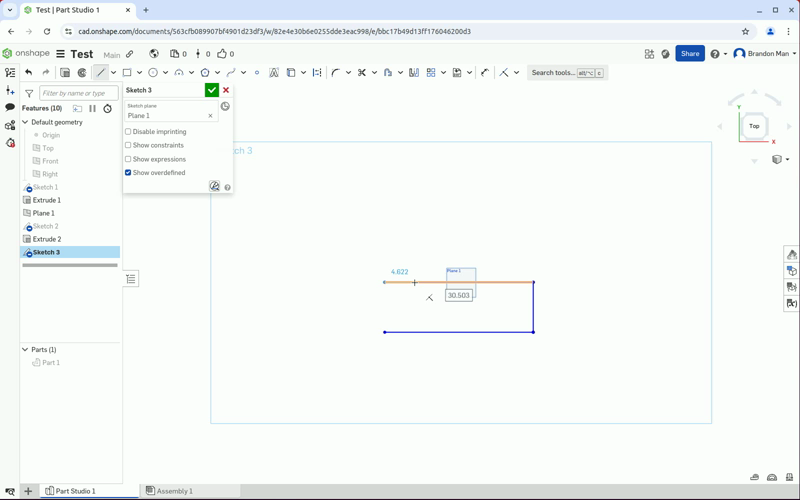
mouse_move(384, 332)
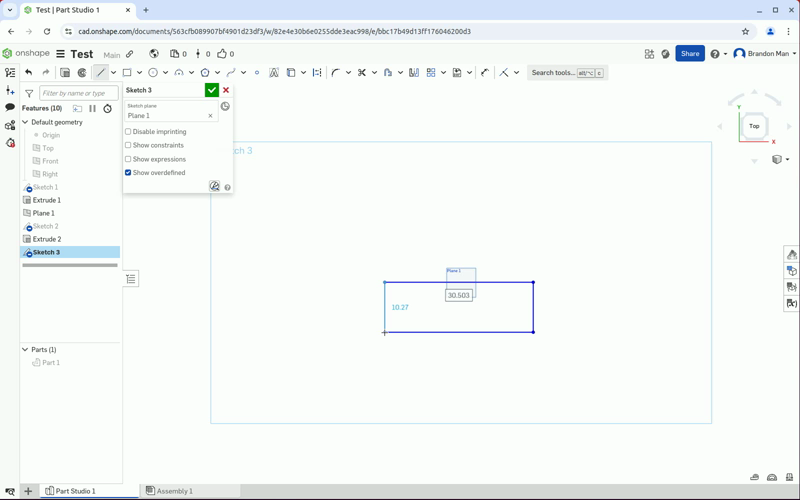
key_up(shift)
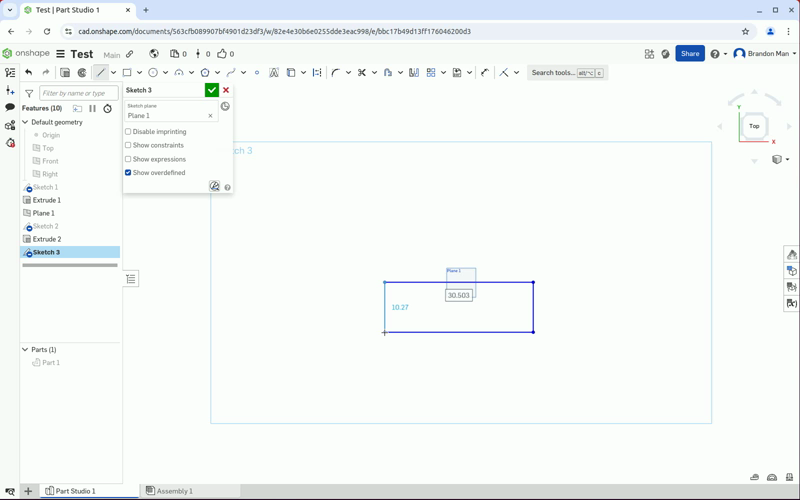
click(384, 332)
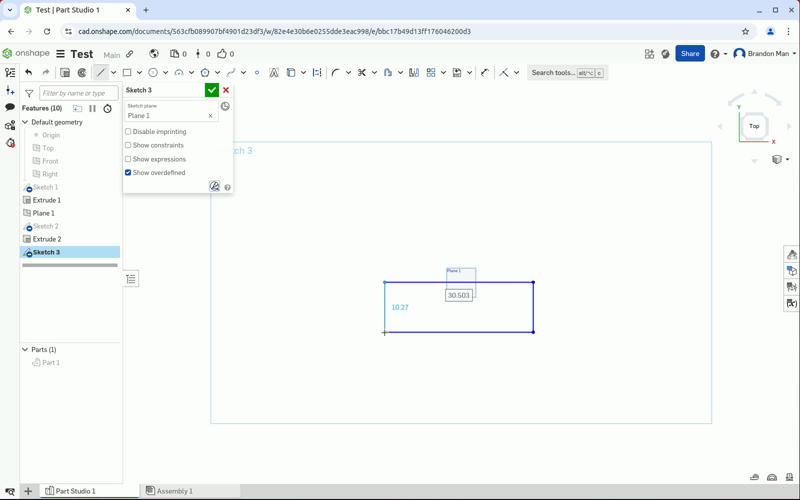
key(esc)
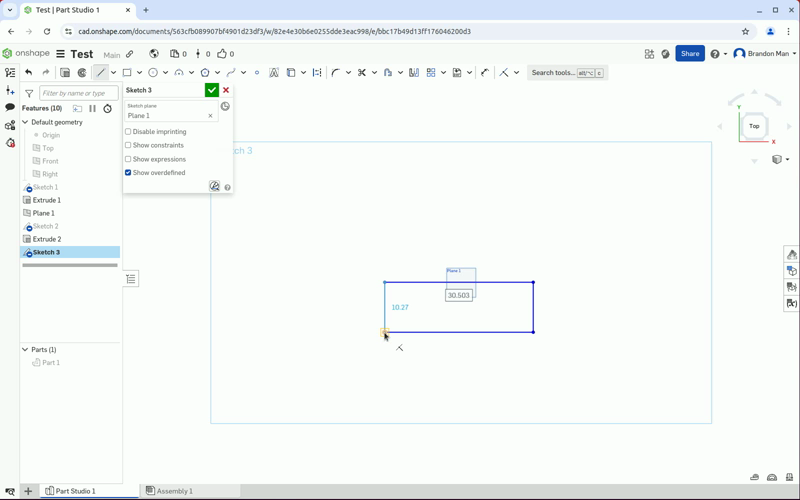
mouse_move(504, 287)
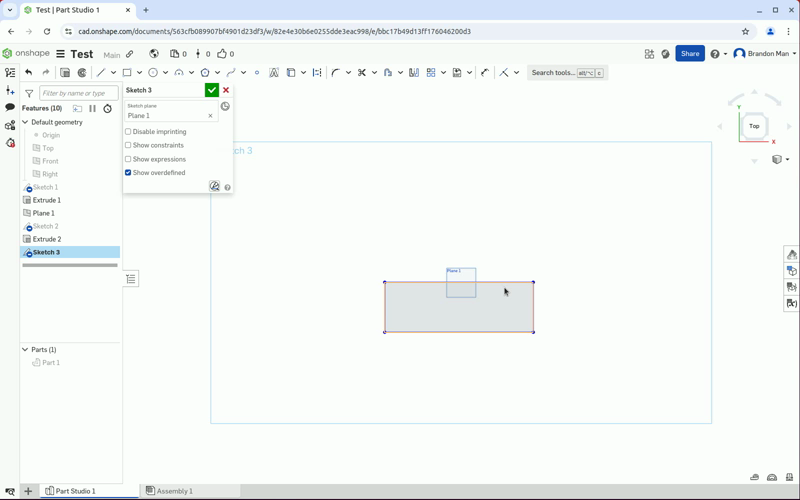
click(504, 287)
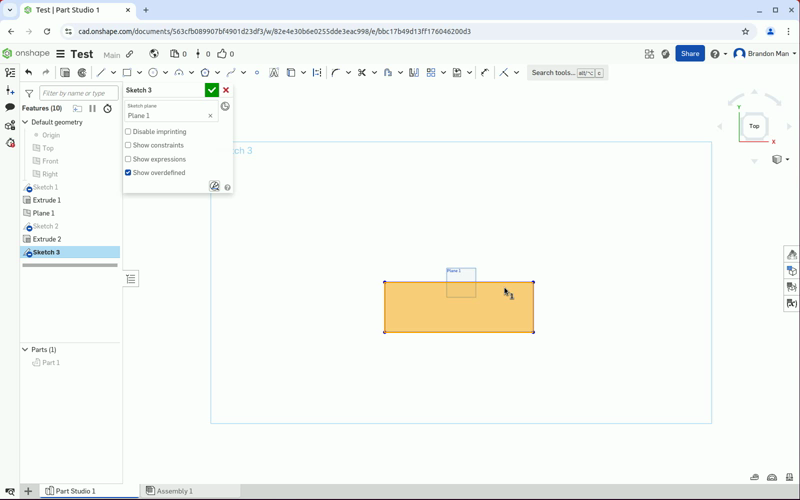
mouse_move(73, 352)
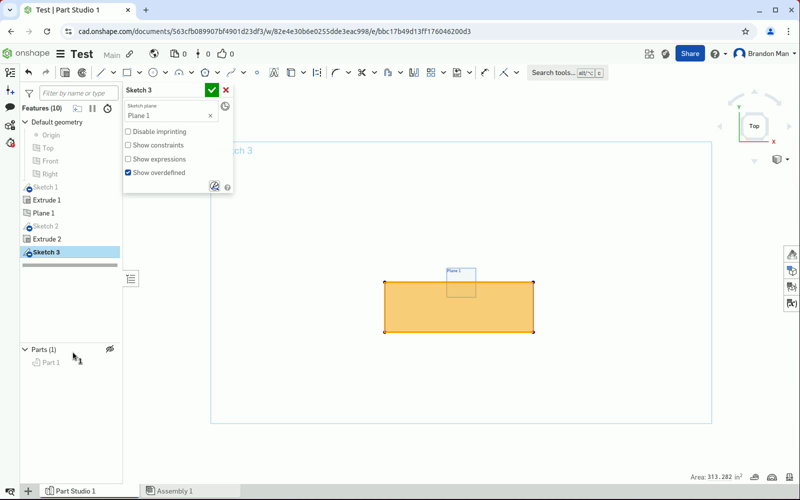
key(shift+y)
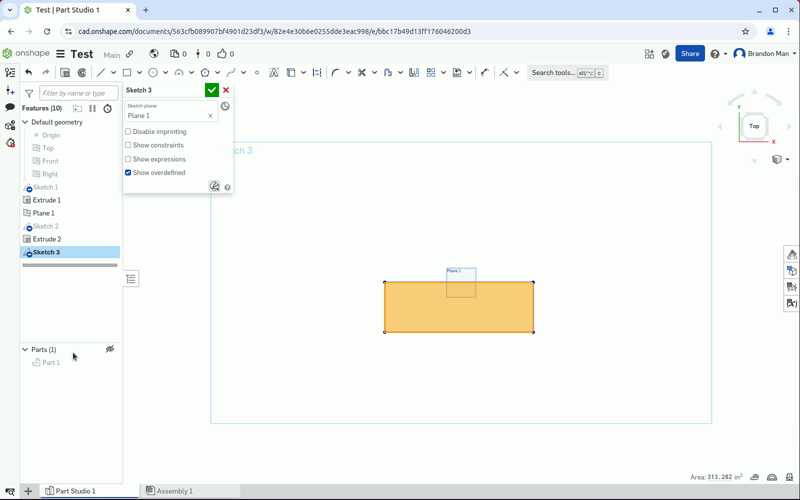
key(shift+e)
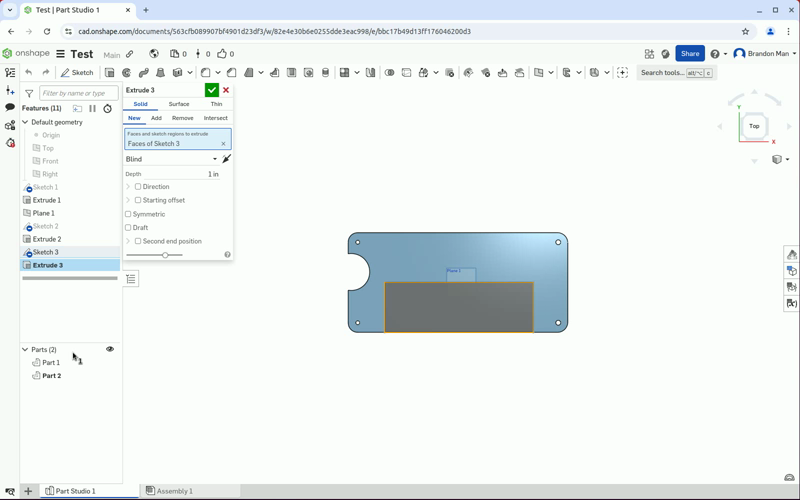
mouse_move(143, 106)
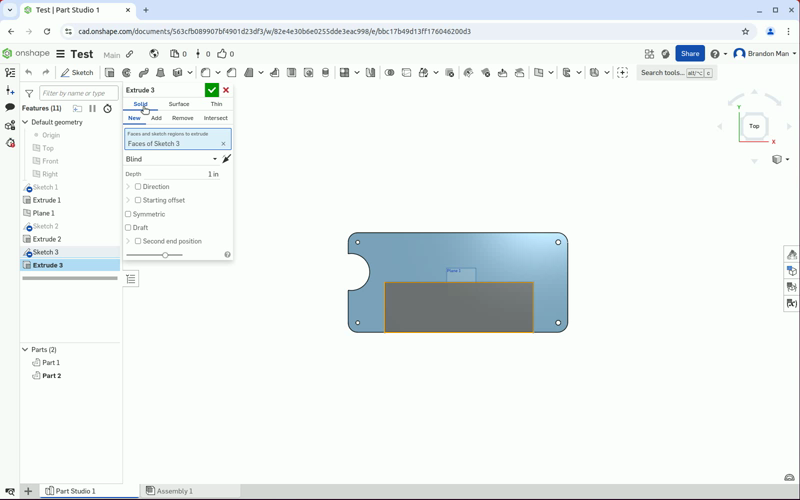
click(143, 106)
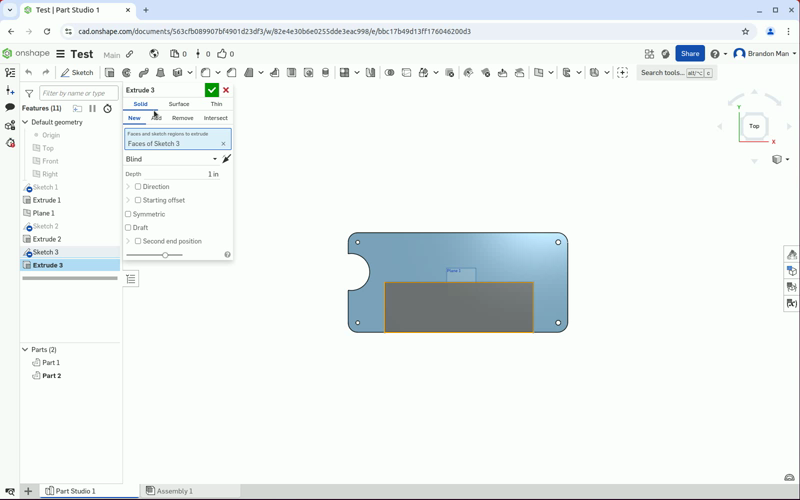
mouse_move(186, 120)
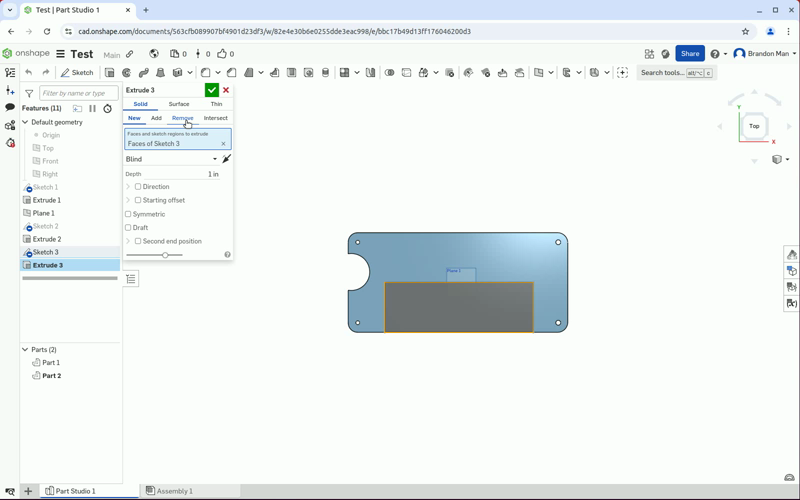
click(186, 120)
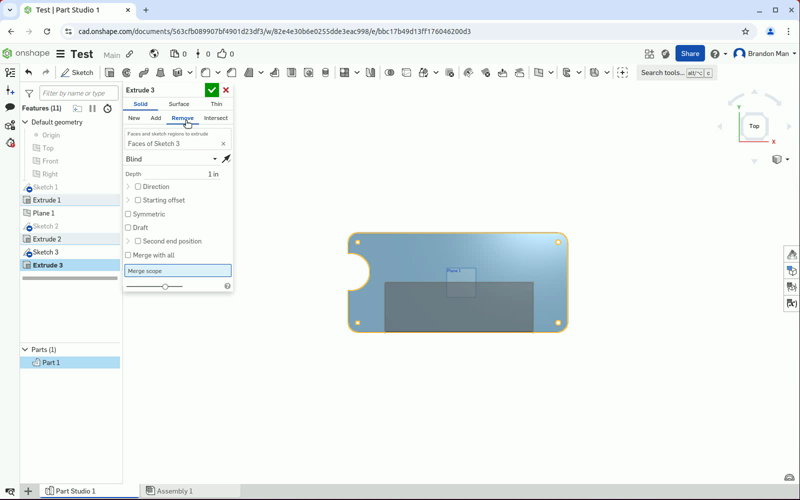
key(tab, 4)
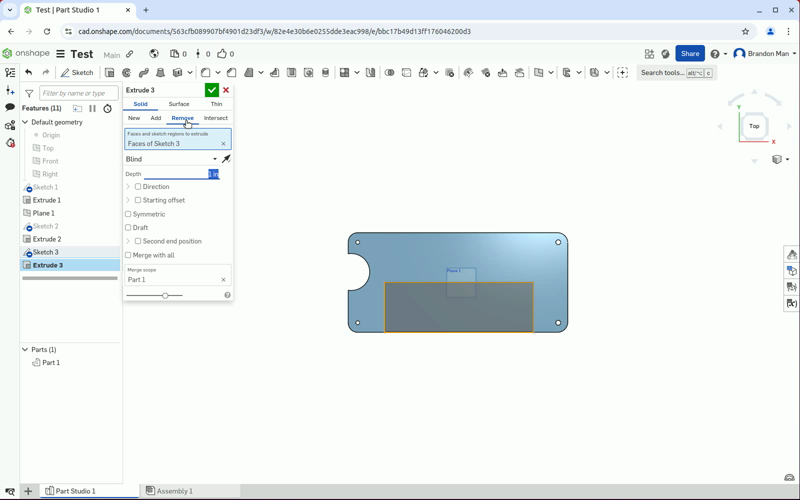
text(1.444)
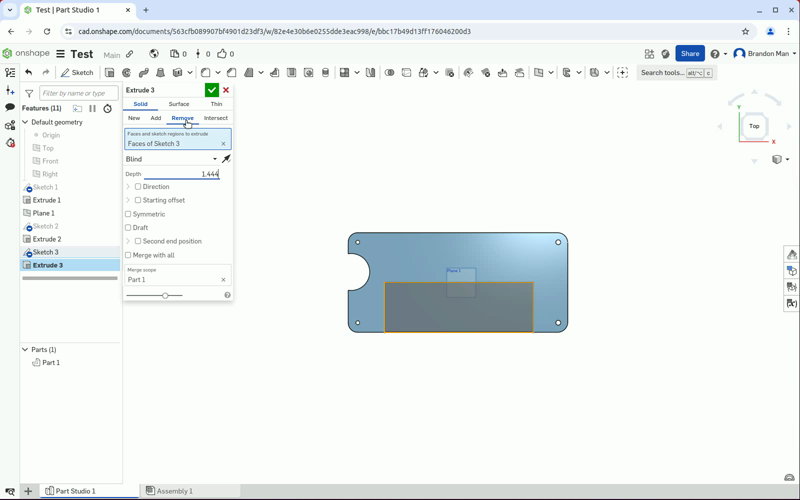
key(tab, 6)
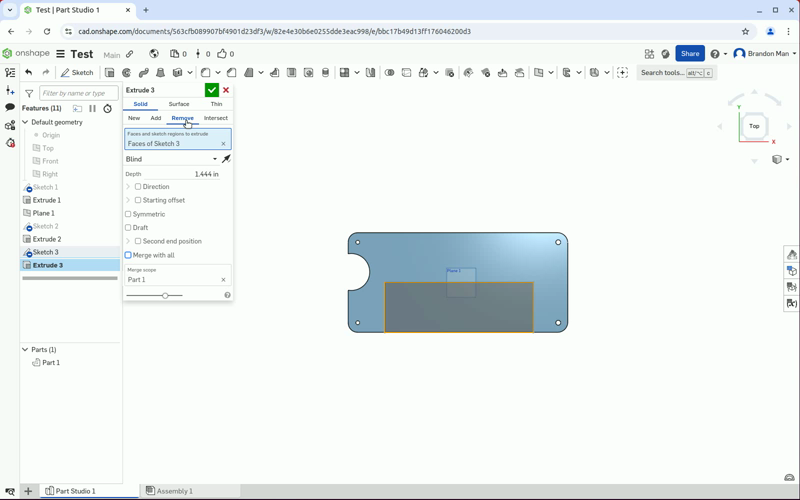
key(space)
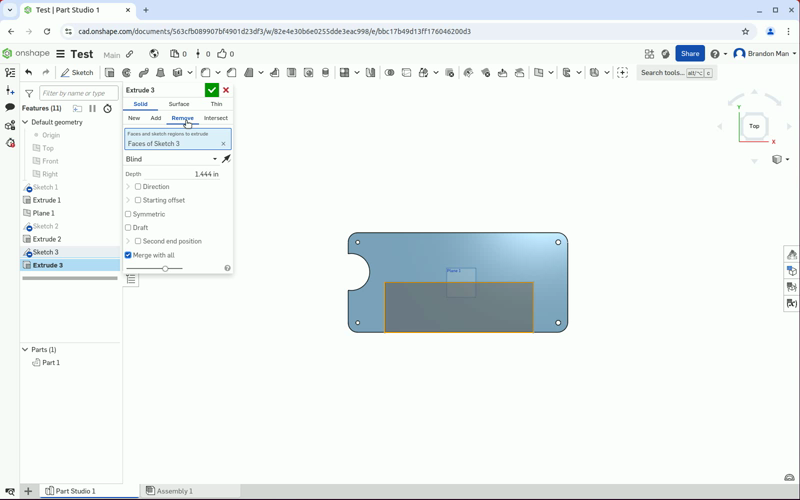
key(enter)
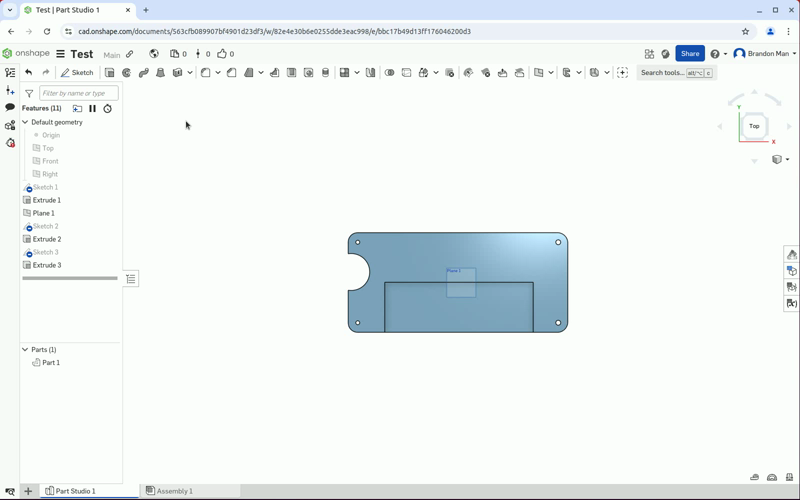
key(shift+h)
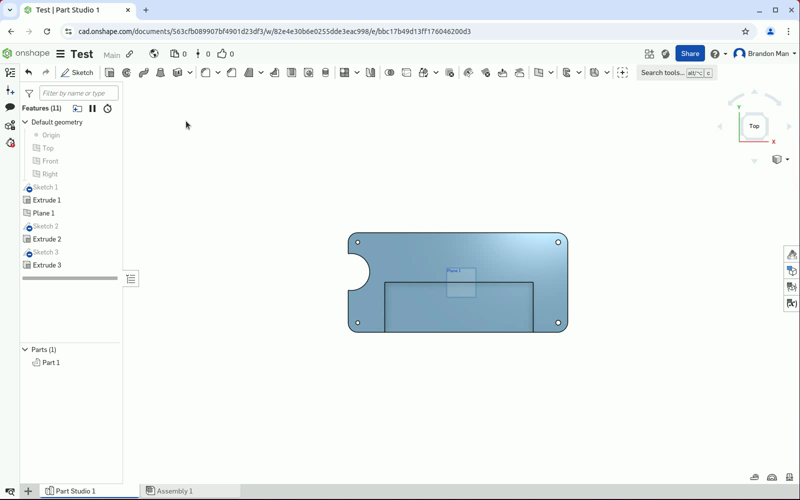
key(shift+h)
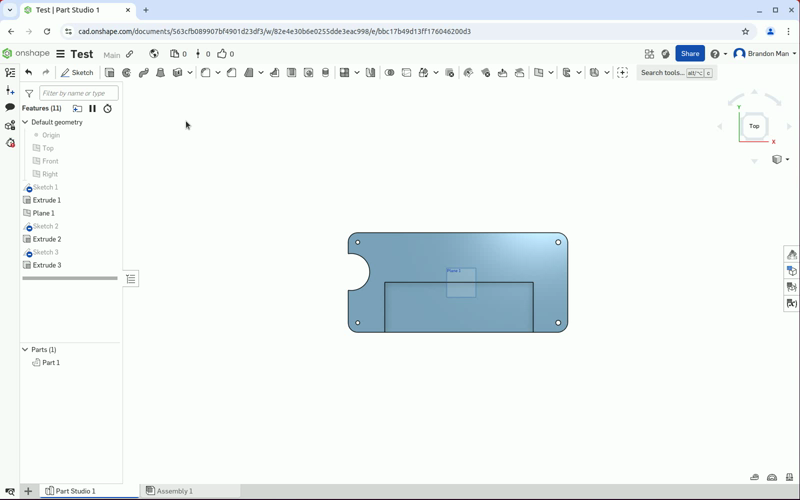
mouse_move(73, 189)
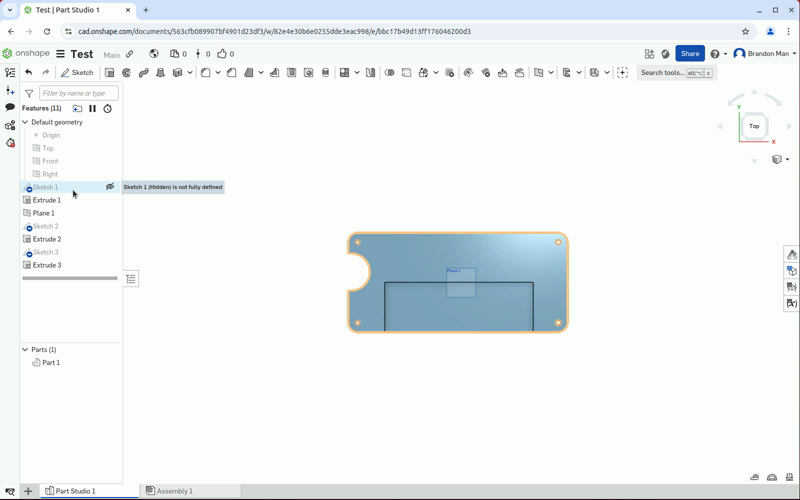
click(73, 189)
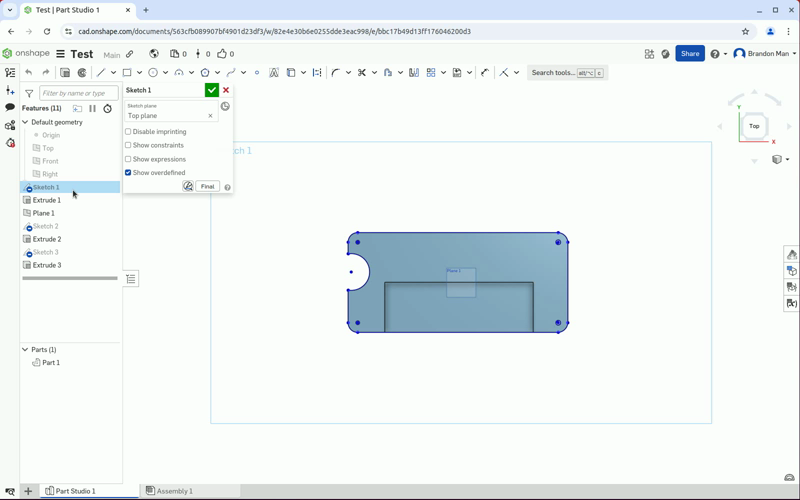
mouse_move(229, 92)
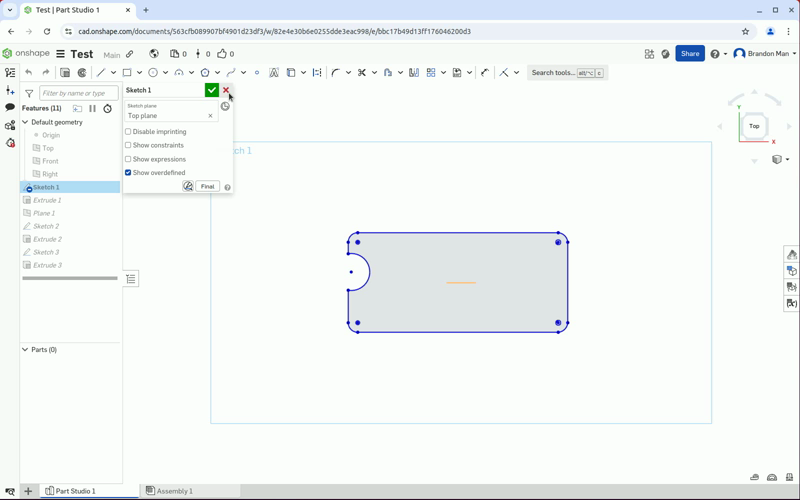
click(229, 92)
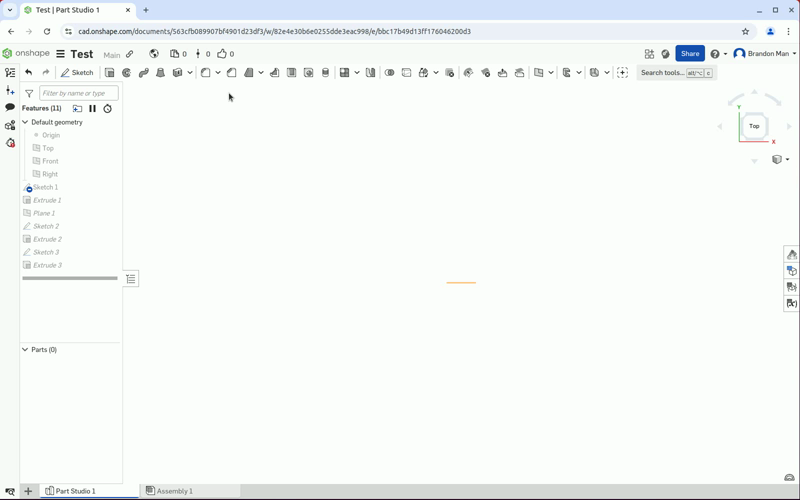
key(shift+s)
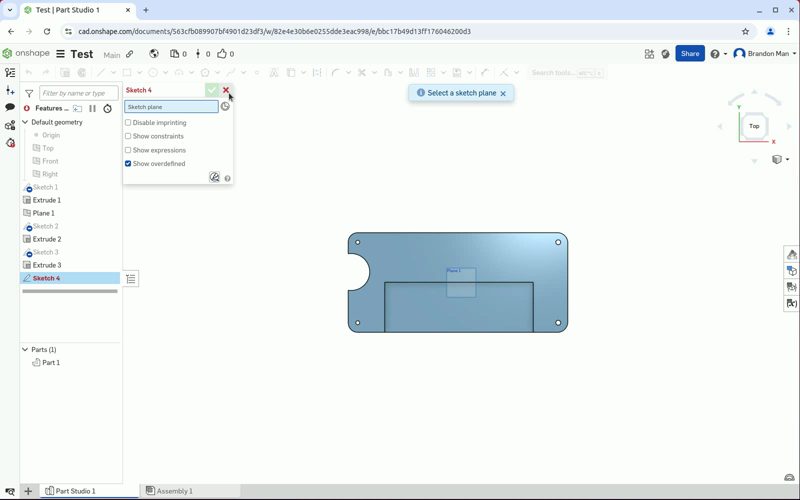
mouse_move(73, 215)
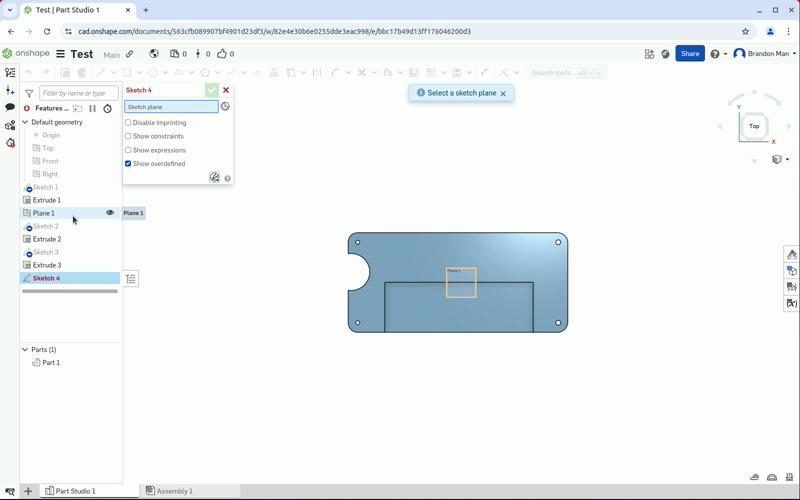
click(73, 215)
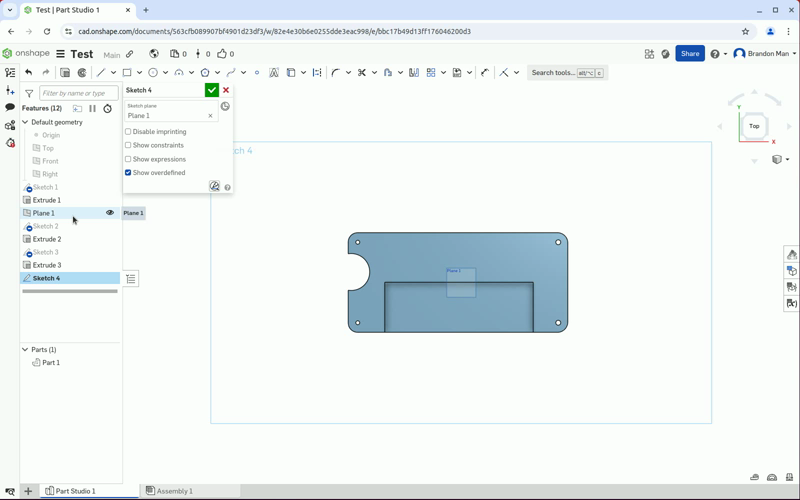
mouse_move(73, 352)
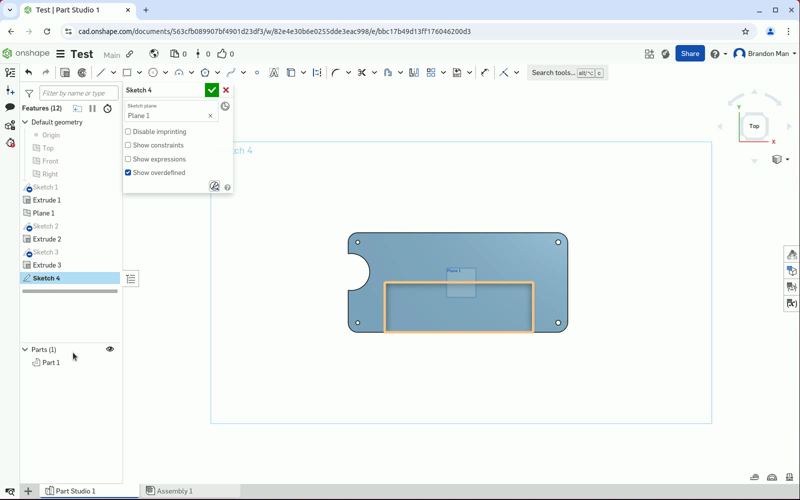
key(y)
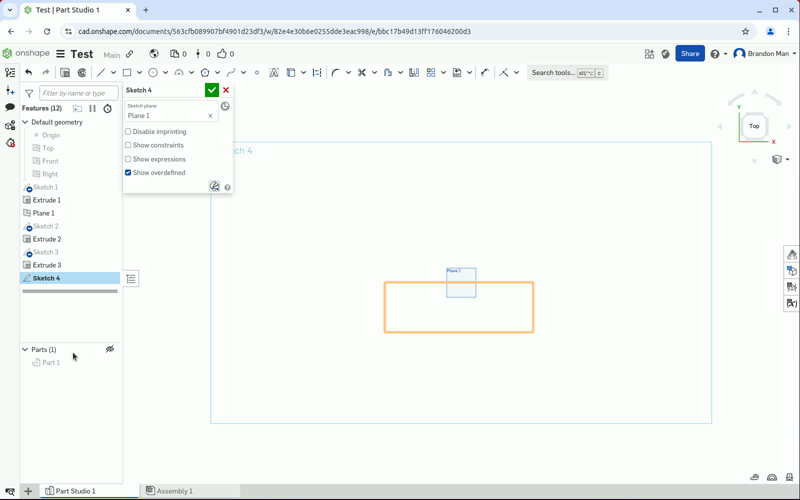
key(a)
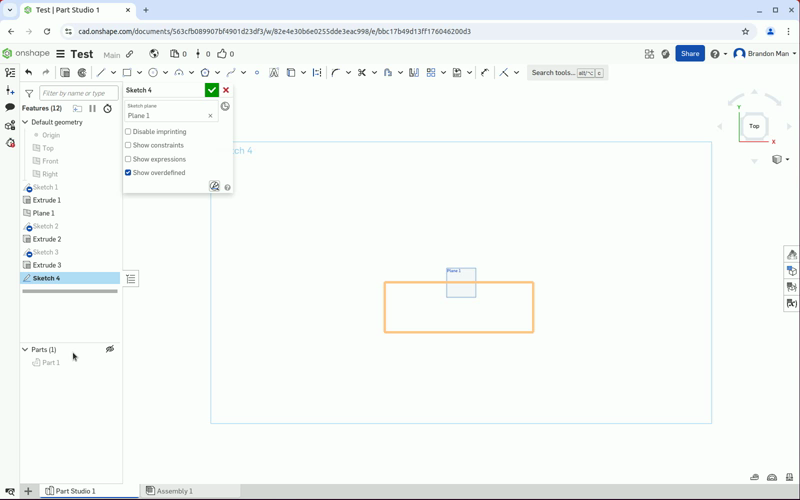
key_down(shift)
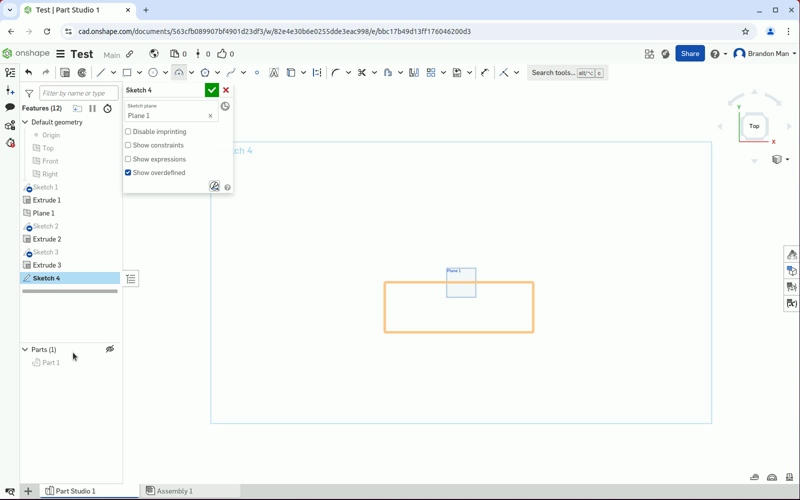
mouse_move(361, 254)
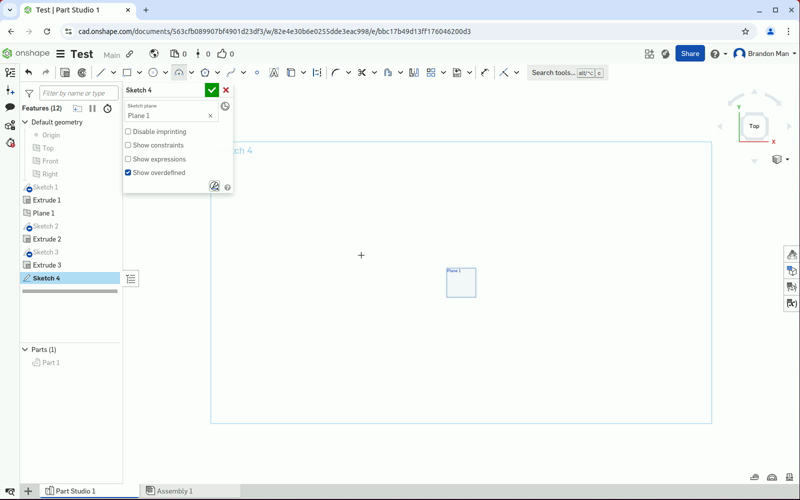
click(361, 254)
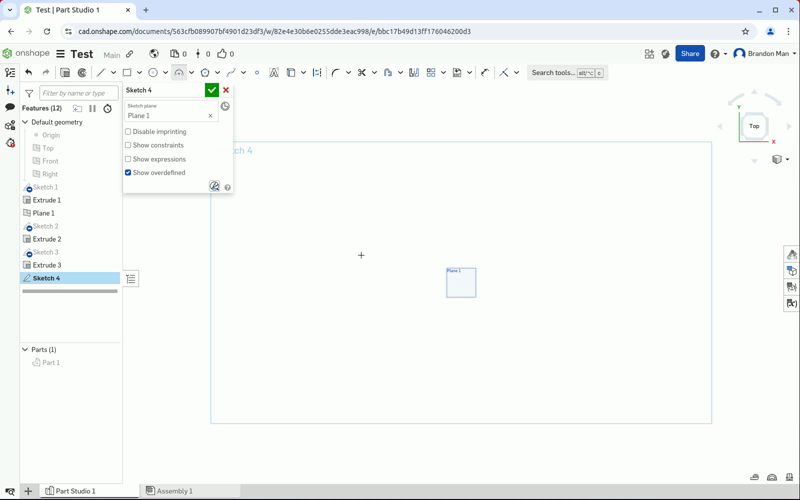
key_up(shift)
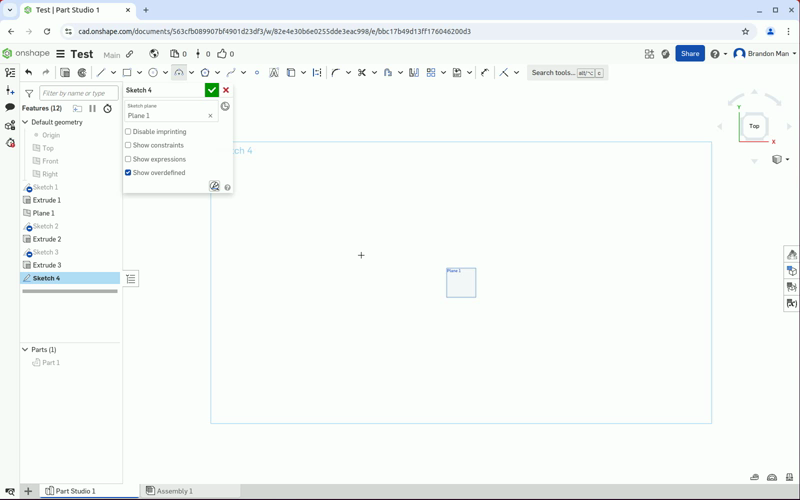
key_down(shift)
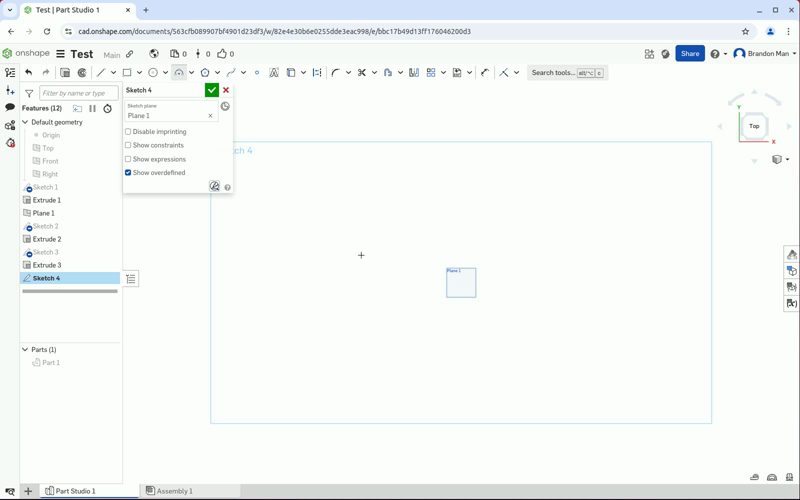
mouse_move(367, 261)
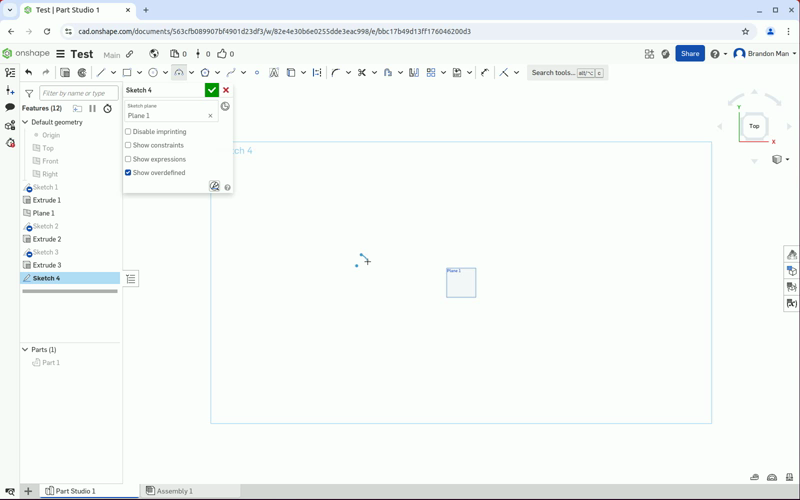
click(367, 261)
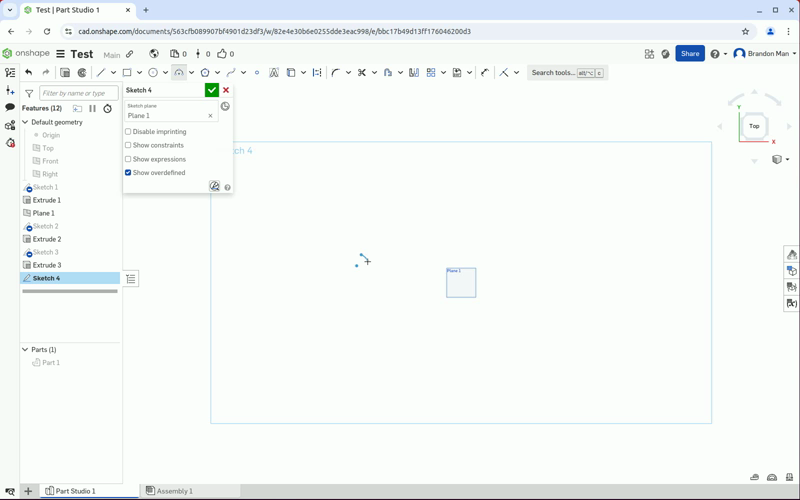
mouse_move(364, 257)
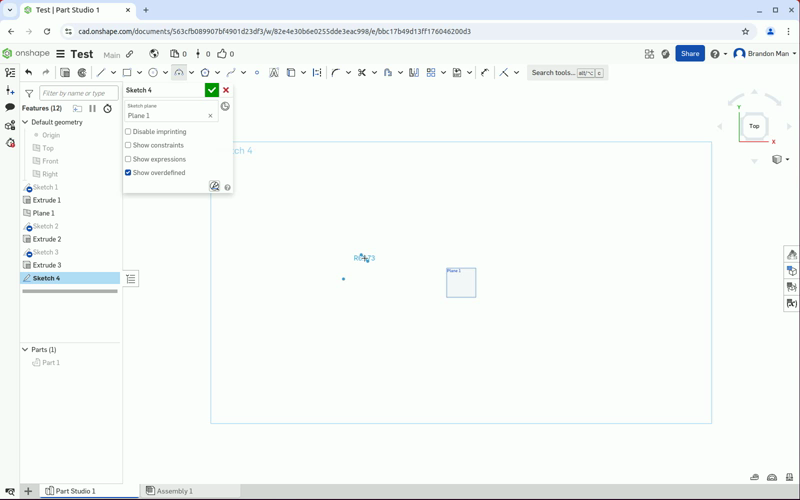
click(364, 257)
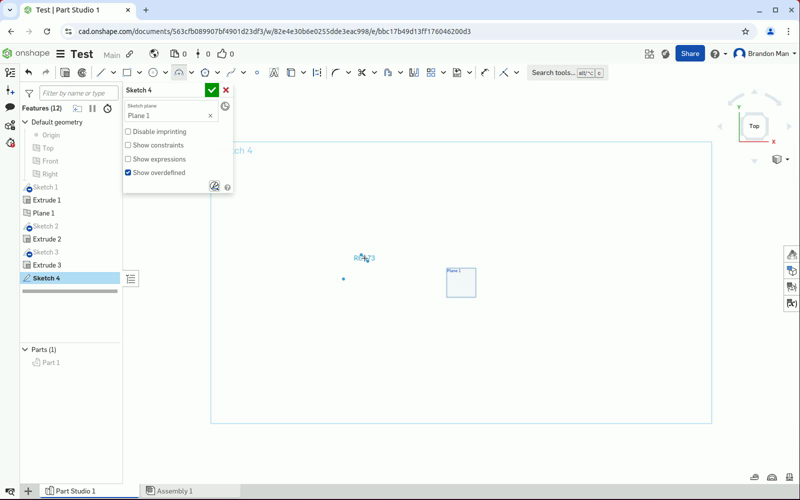
key_up(shift)
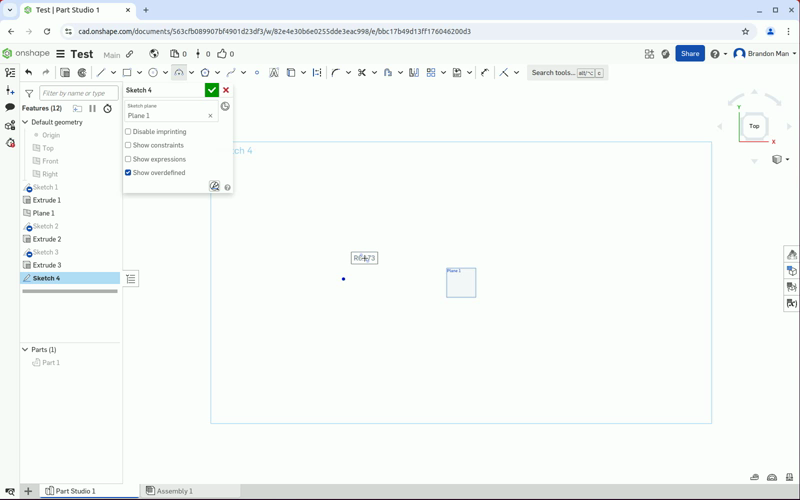
key(esc)
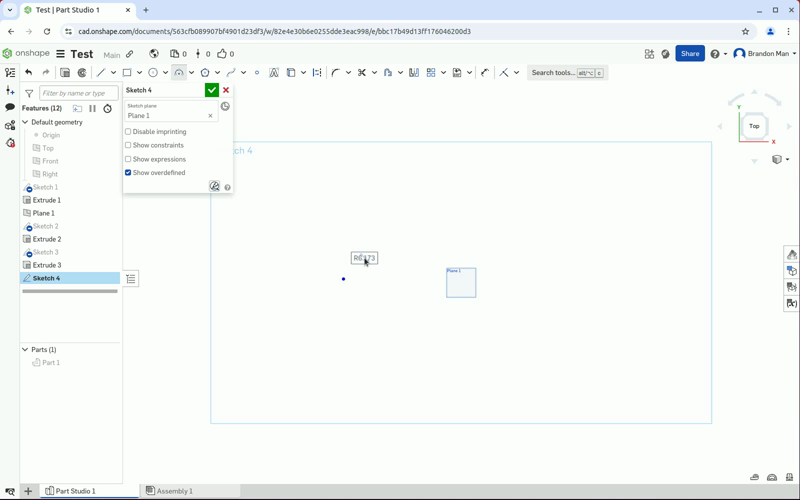
key(l)
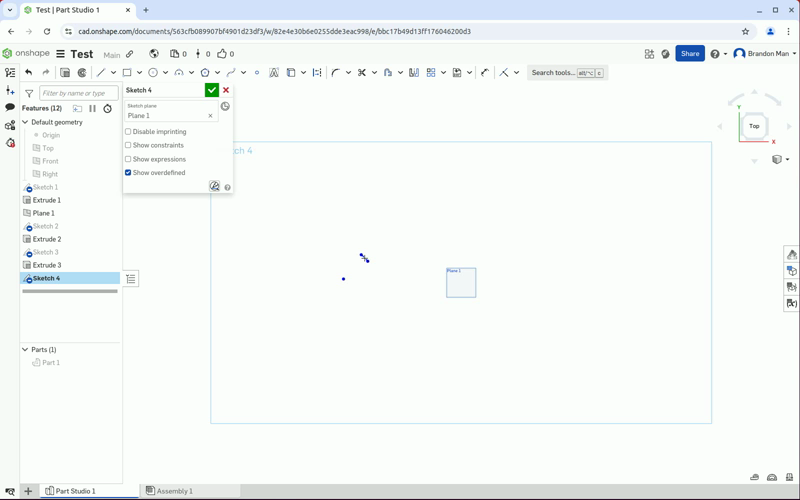
mouse_move(367, 261)
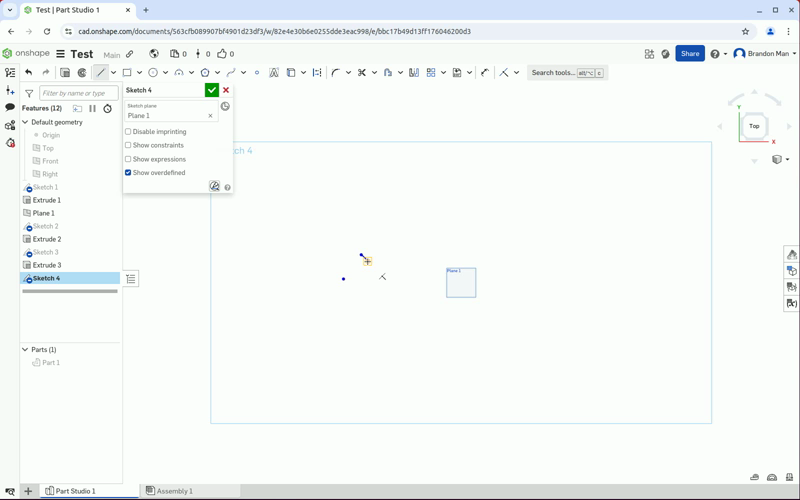
click(367, 261)
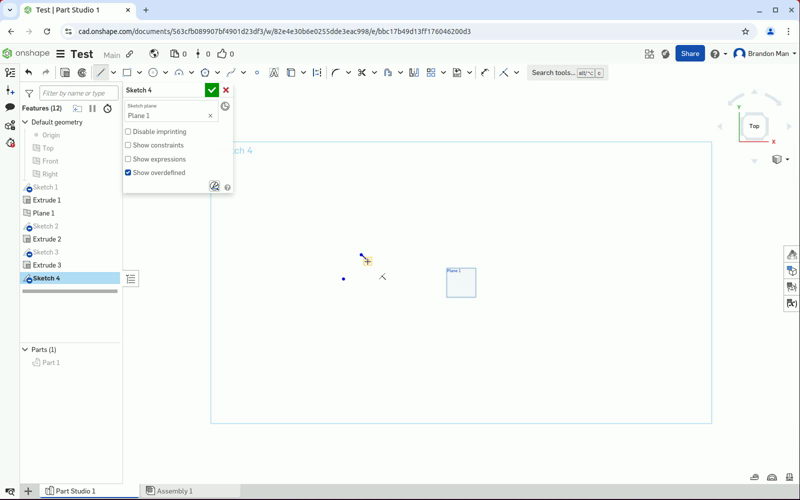
key_down(shift)
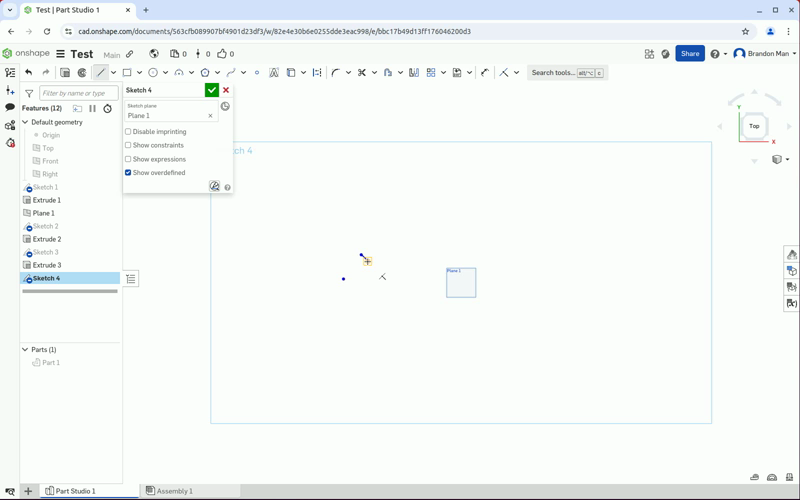
mouse_move(567, 261)
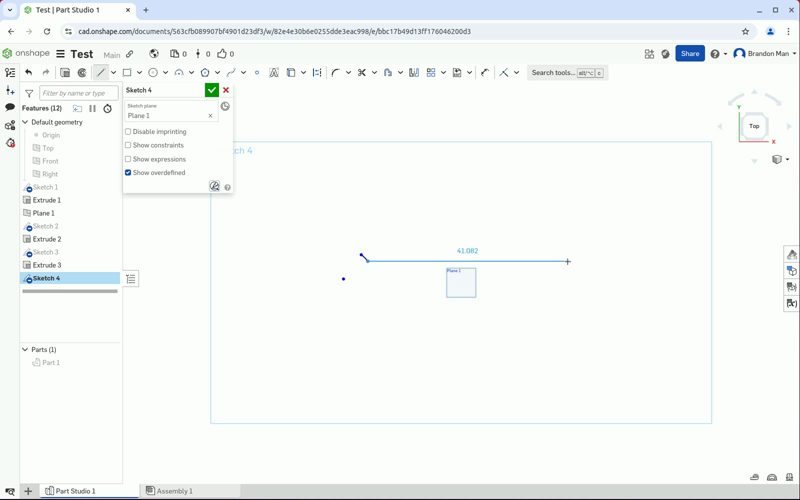
click(567, 261)
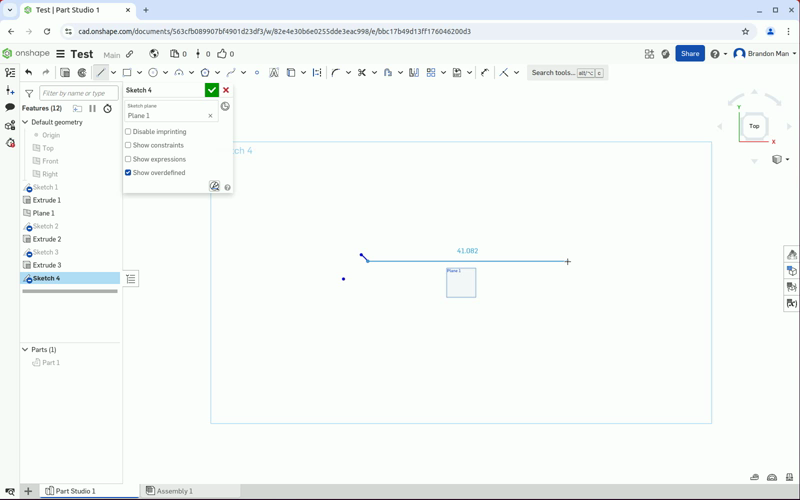
key_up(shift)
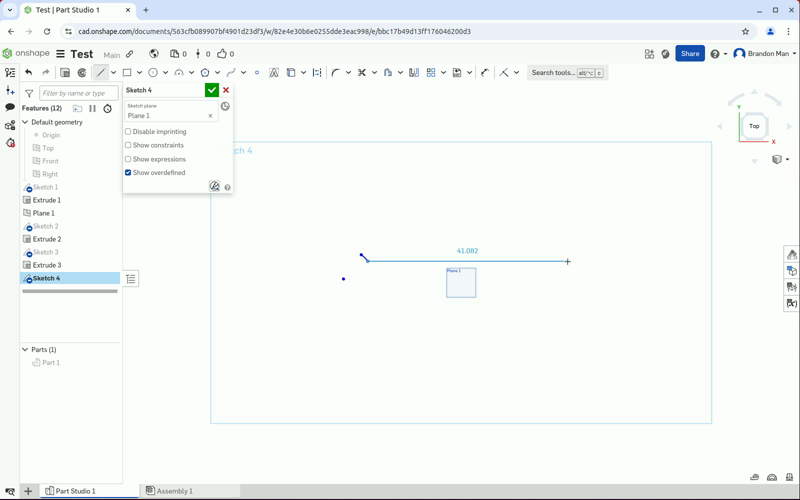
key_down(shift)
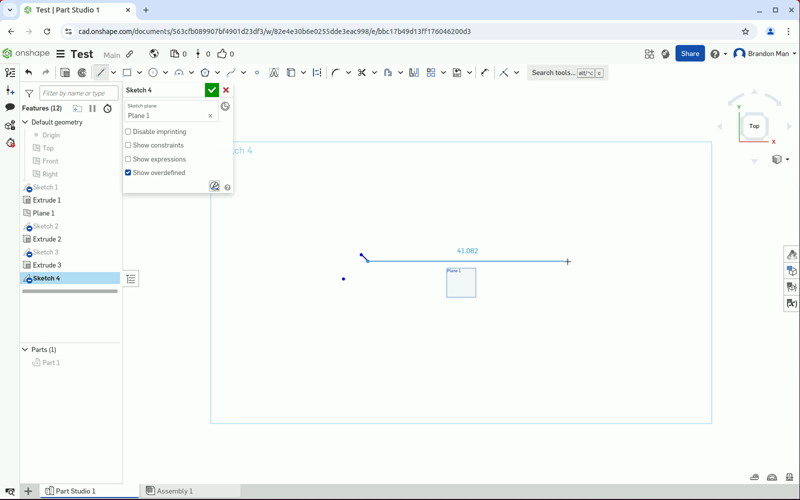
mouse_move(589, 261)
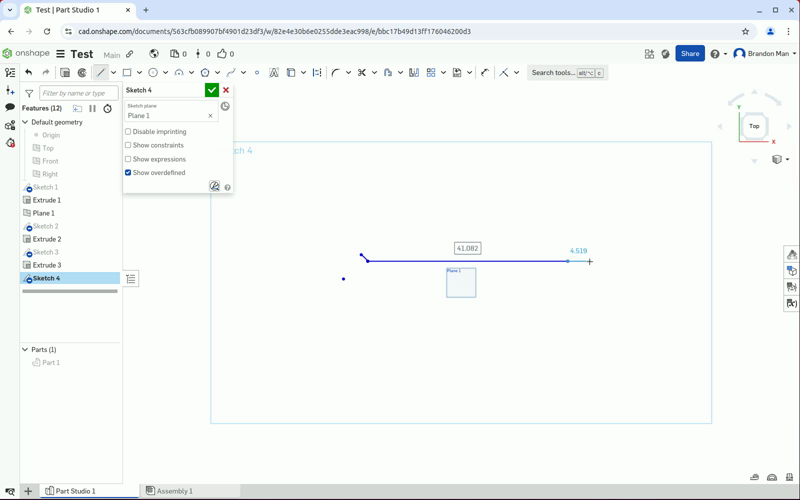
mouse_move(567, 254)
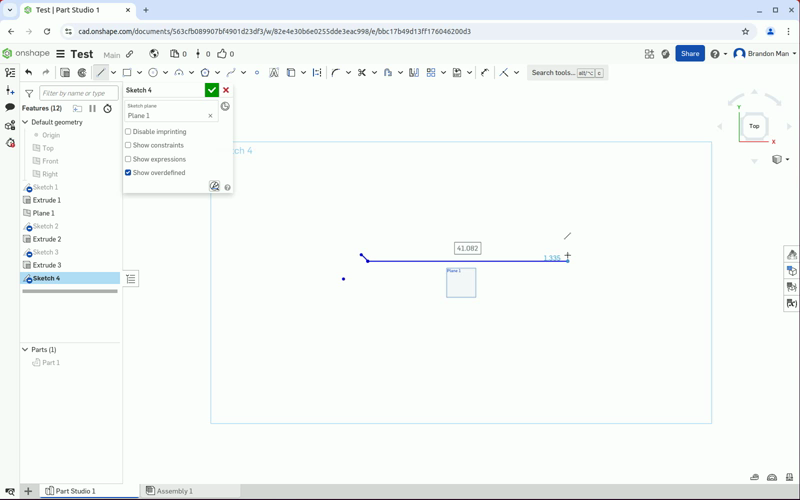
scroll(6)
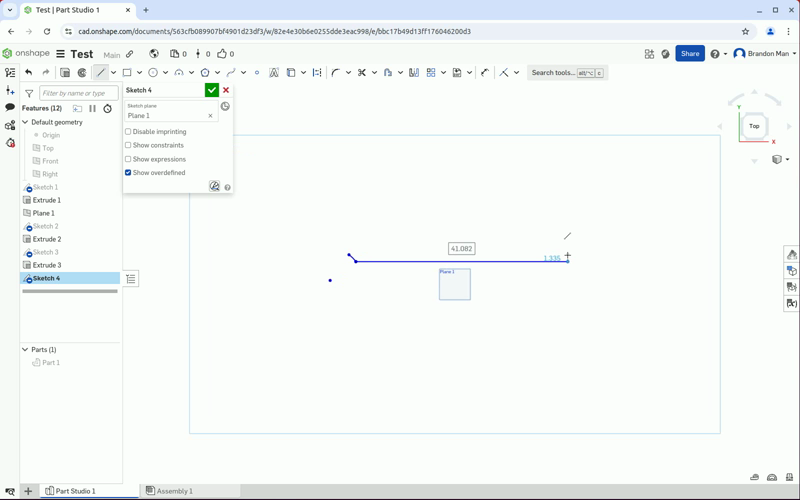
scroll(6)
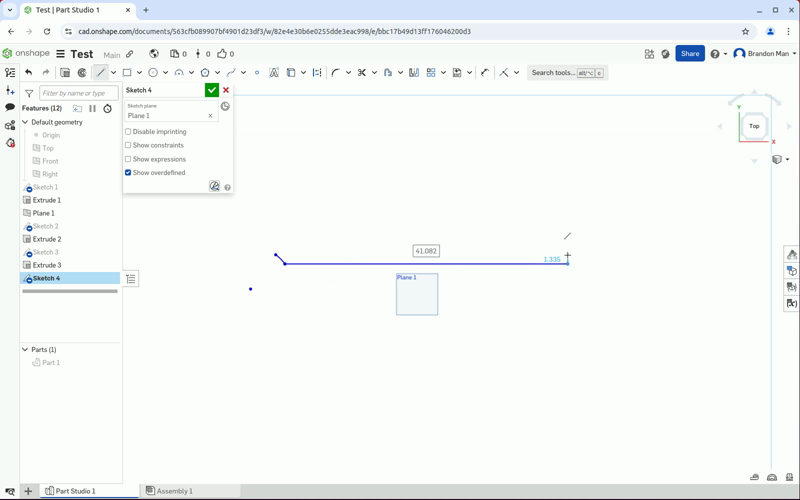
scroll(6)
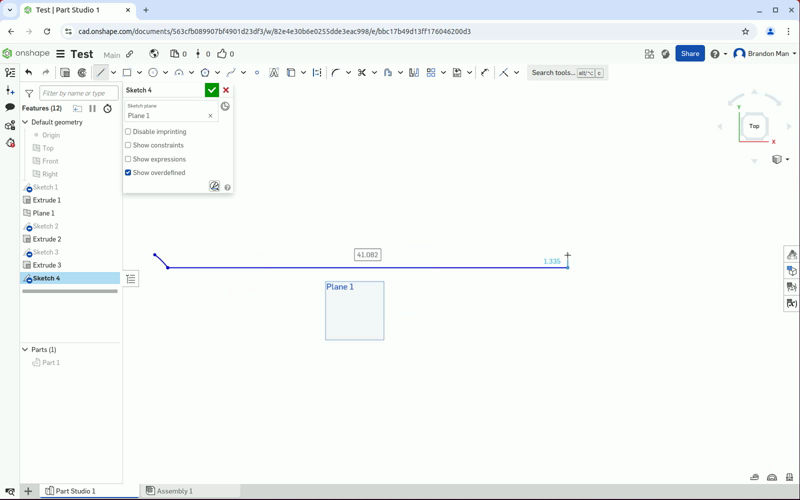
scroll(6)
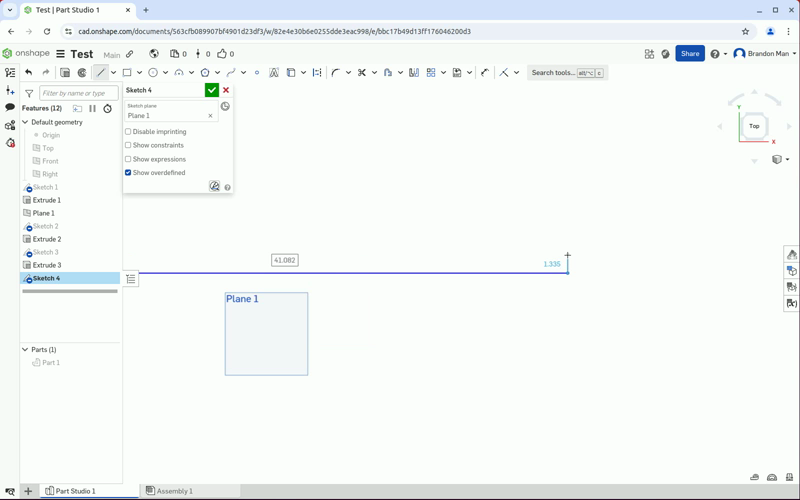
scroll(6)
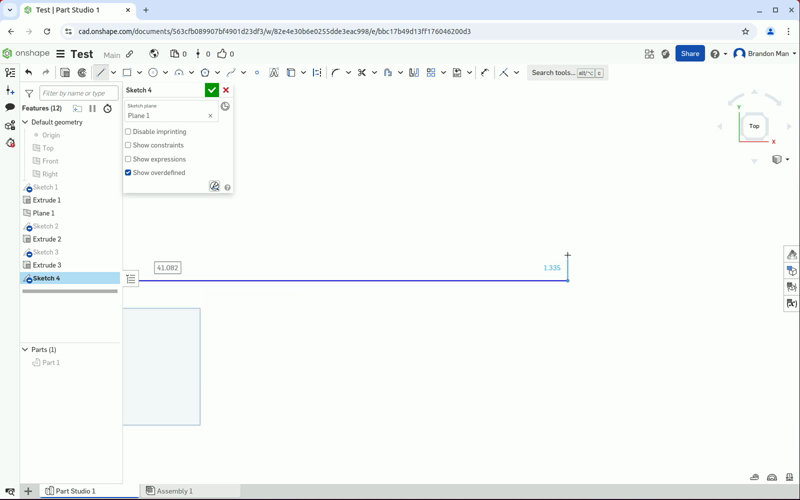
scroll(6)
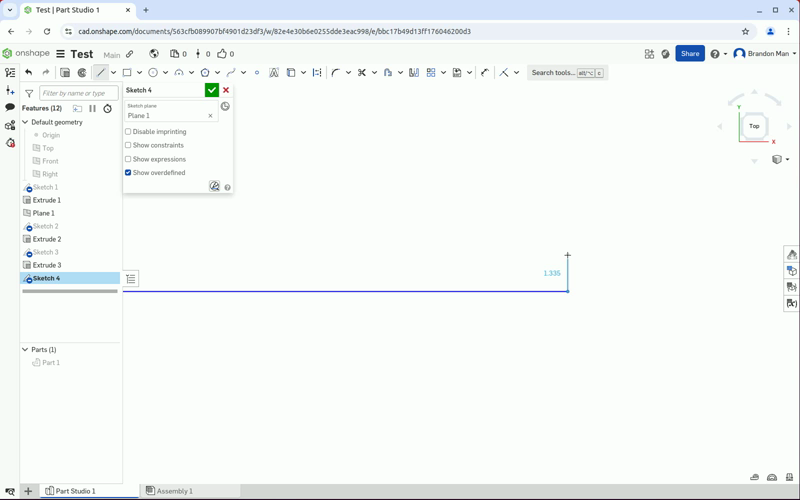
scroll(6)
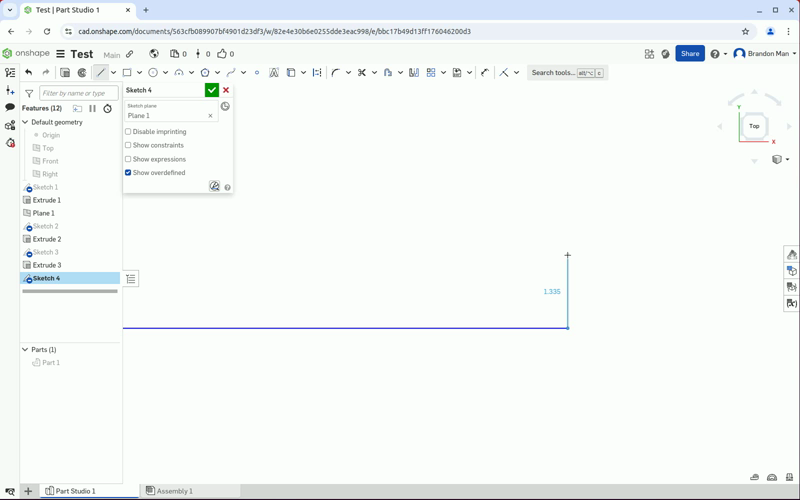
click(567, 254)
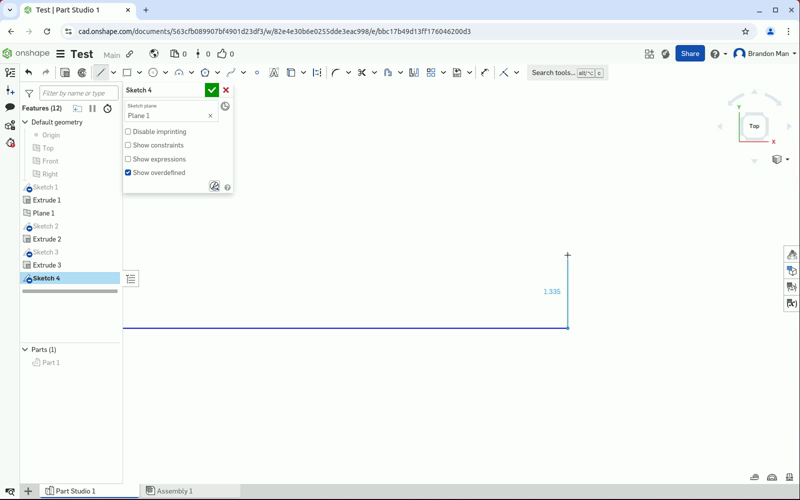
scroll(-6)
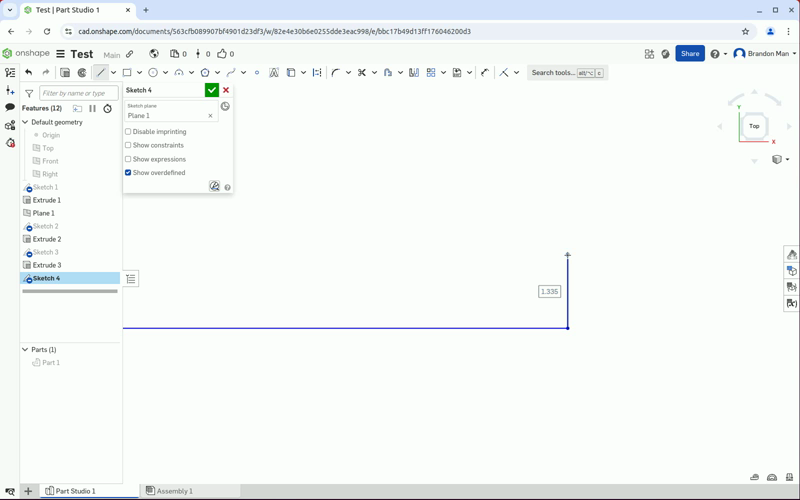
scroll(-6)
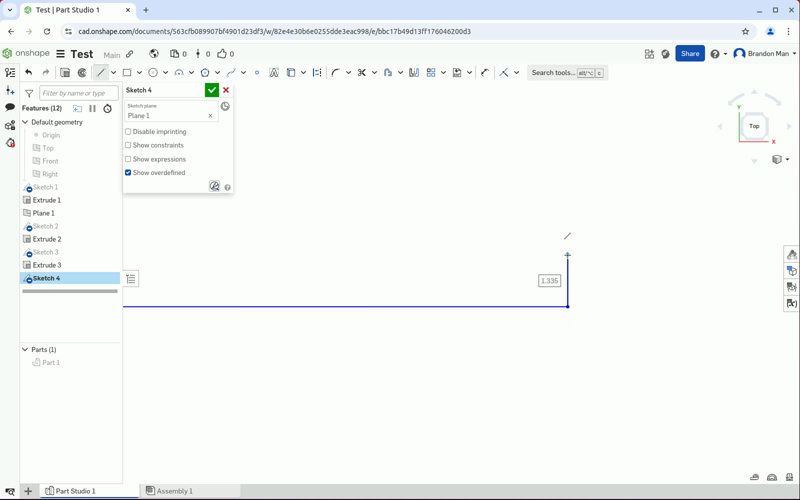
scroll(-6)
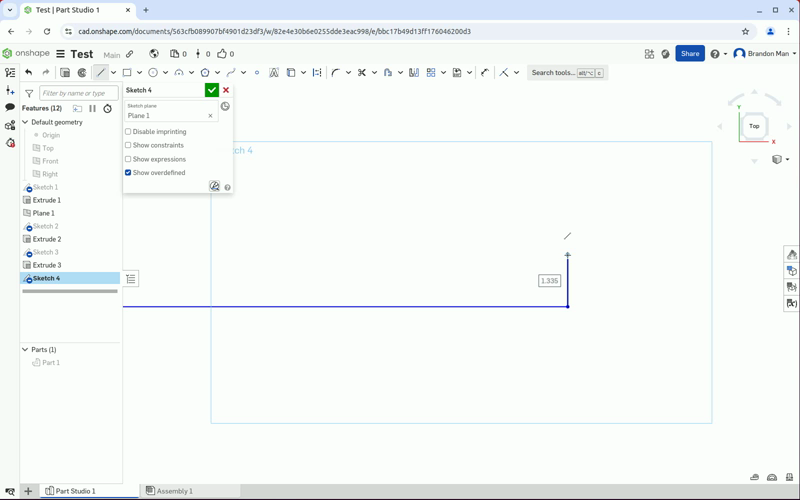
scroll(-6)
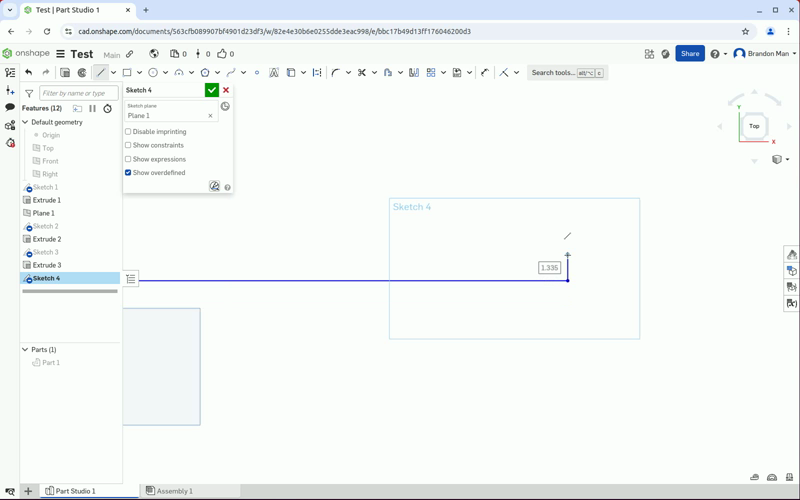
scroll(-6)
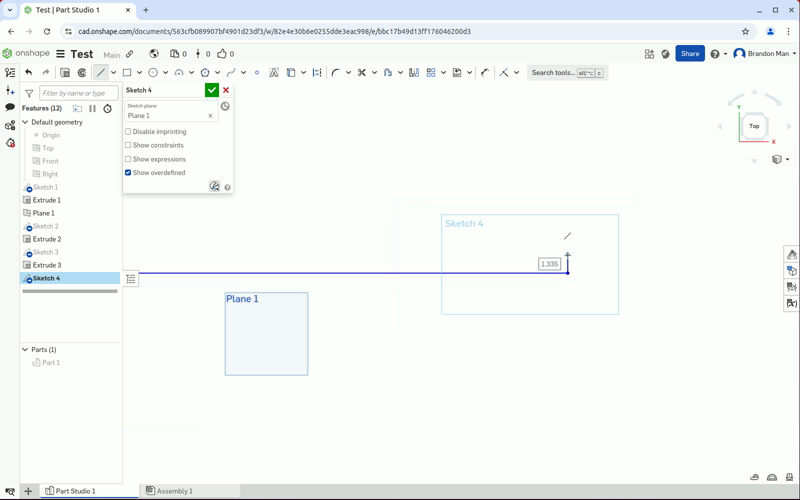
scroll(-6)
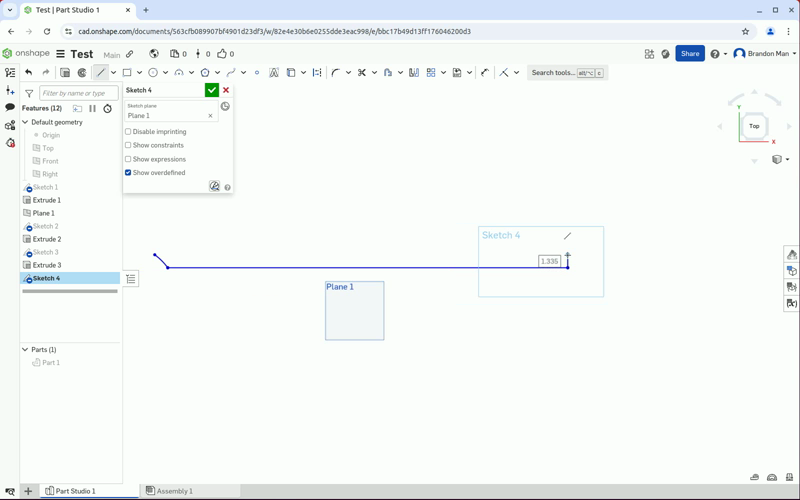
scroll(-6)
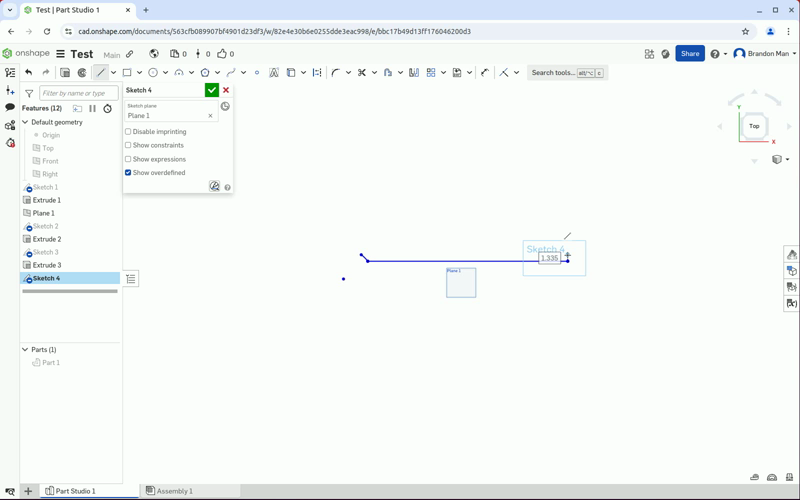
key_up(shift)
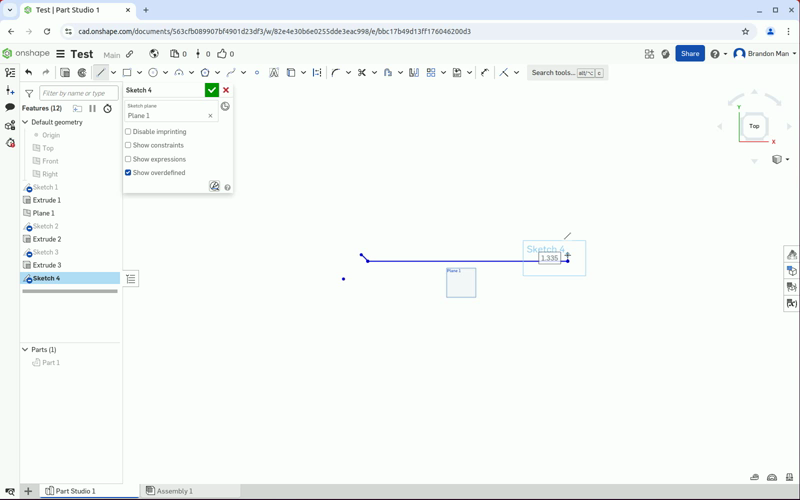
key_down(shift)
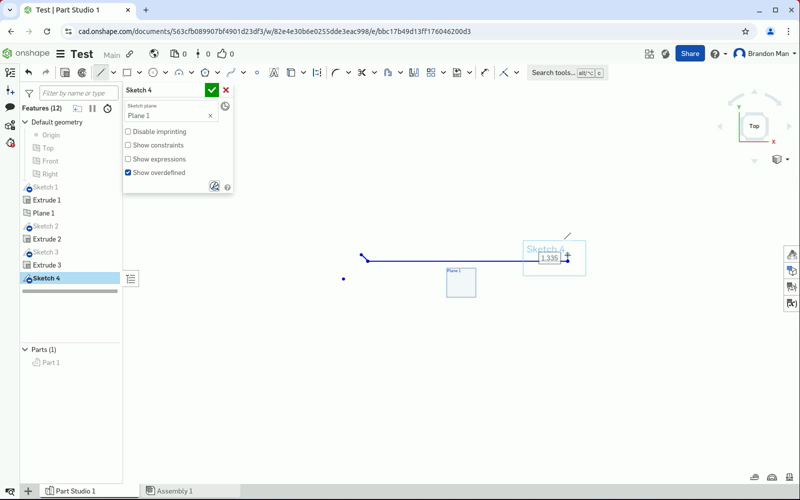
mouse_move(361, 254)
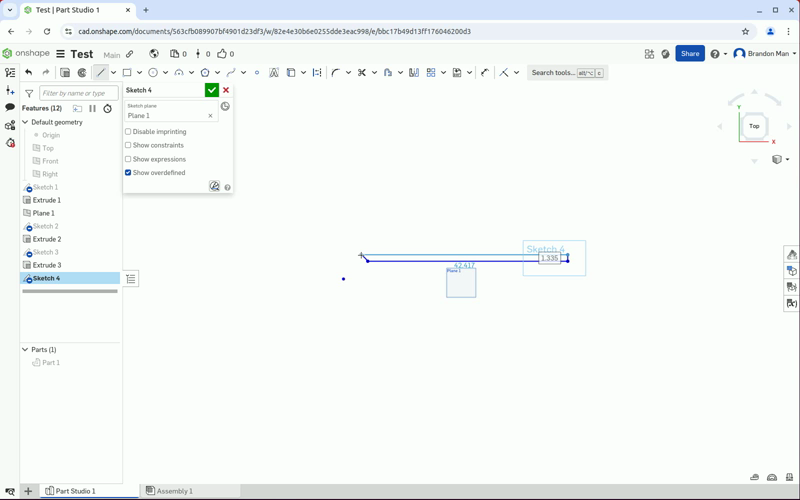
key_up(shift)
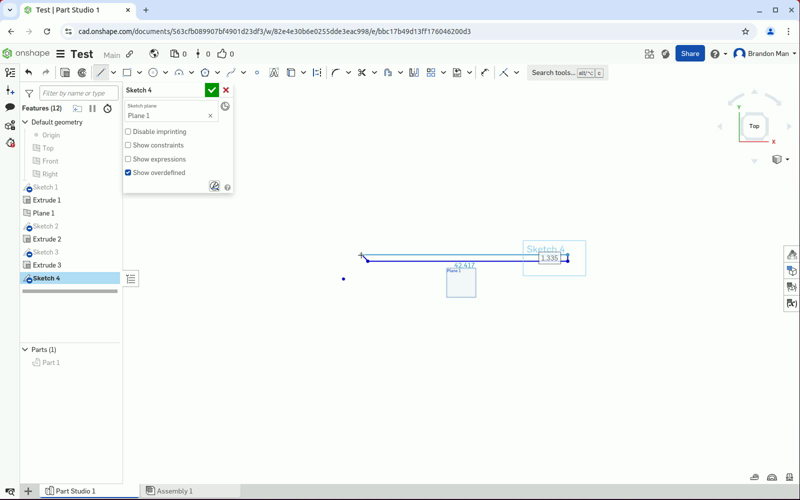
click(361, 254)
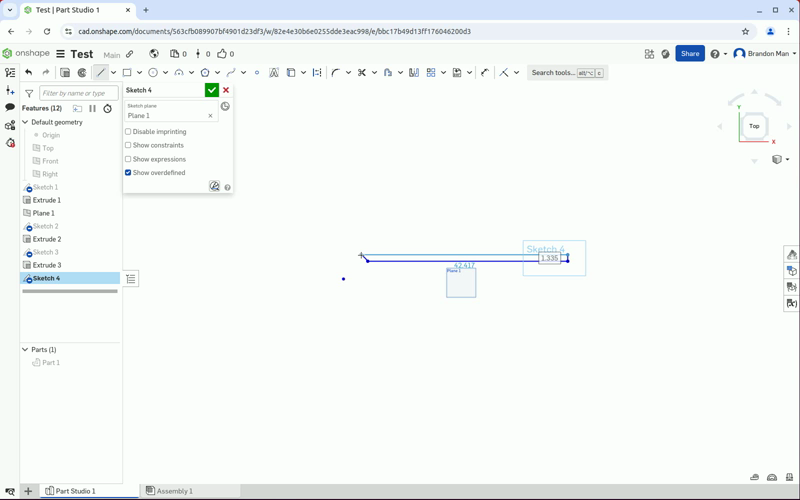
key(esc)
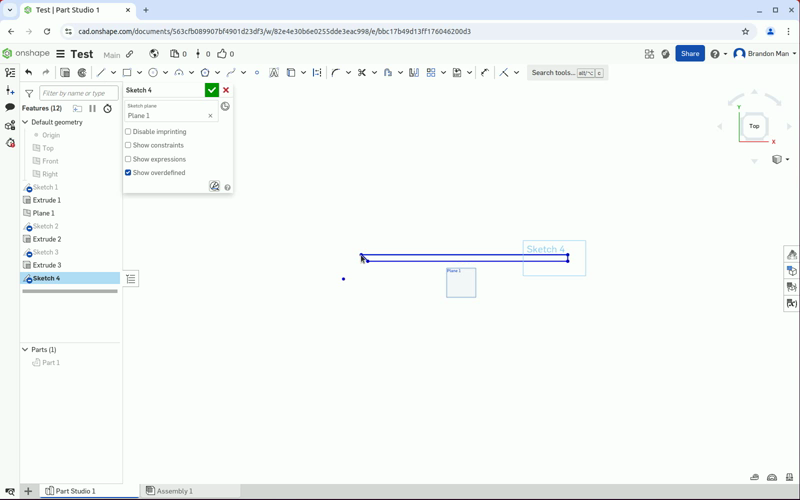
mouse_move(452, 257)
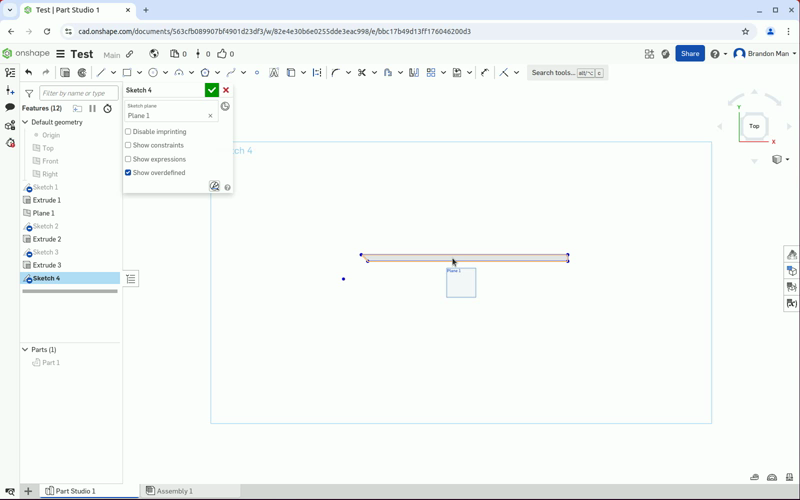
scroll(6)
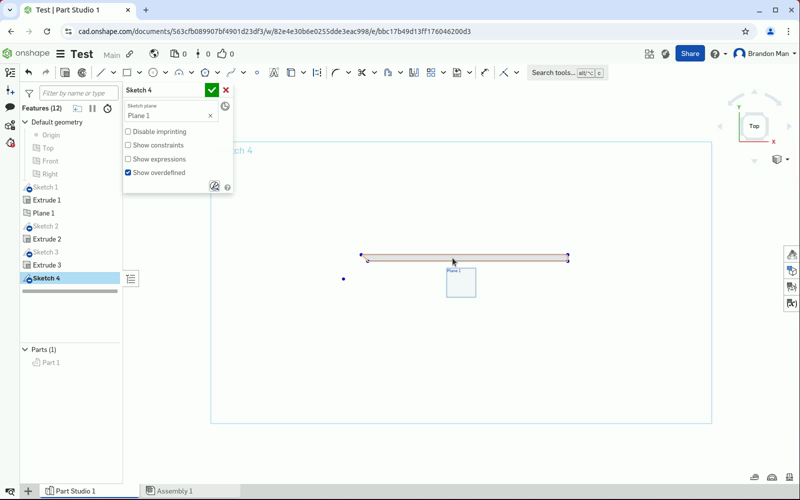
scroll(6)
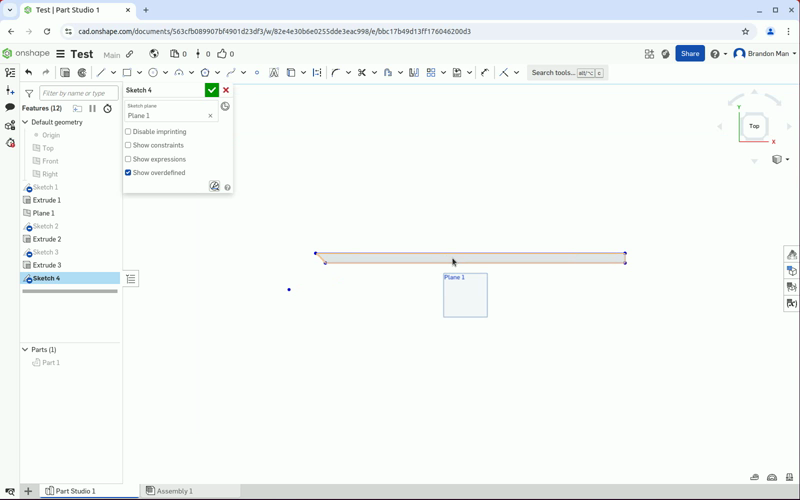
scroll(6)
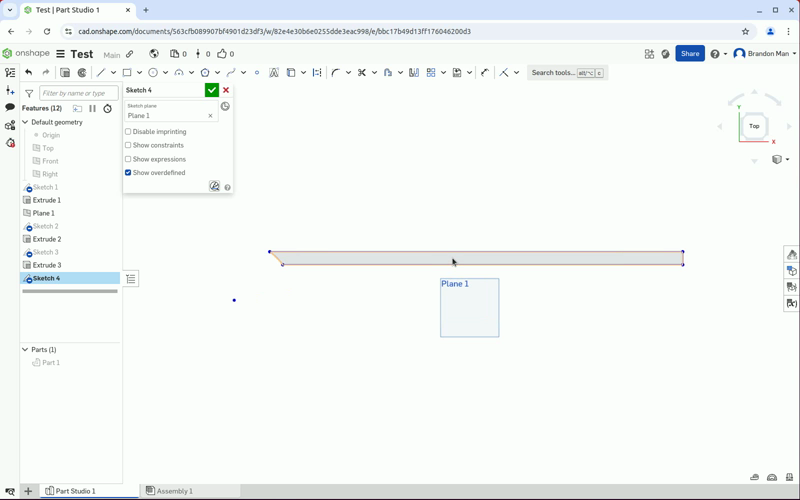
scroll(6)
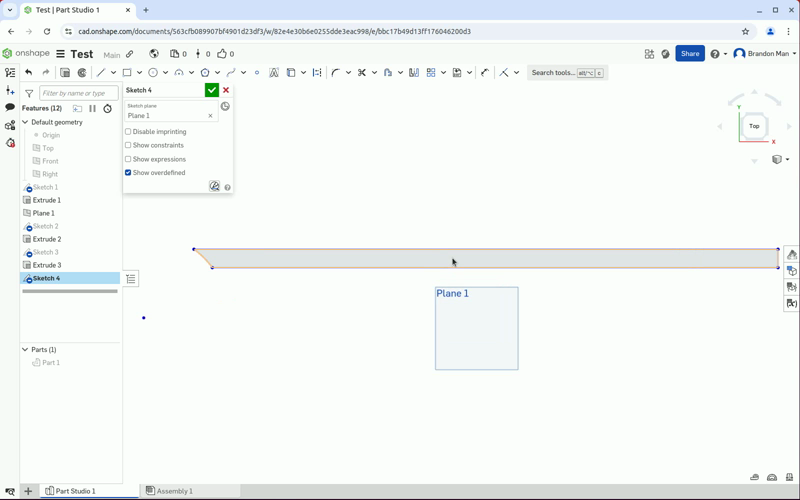
scroll(6)
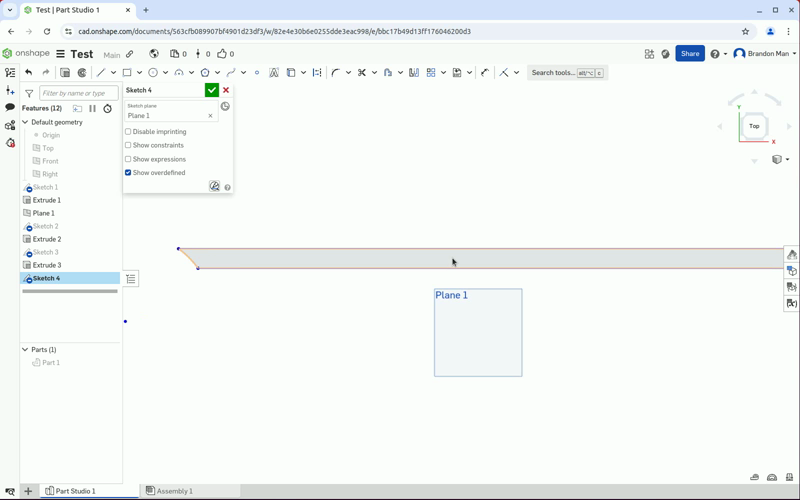
scroll(6)
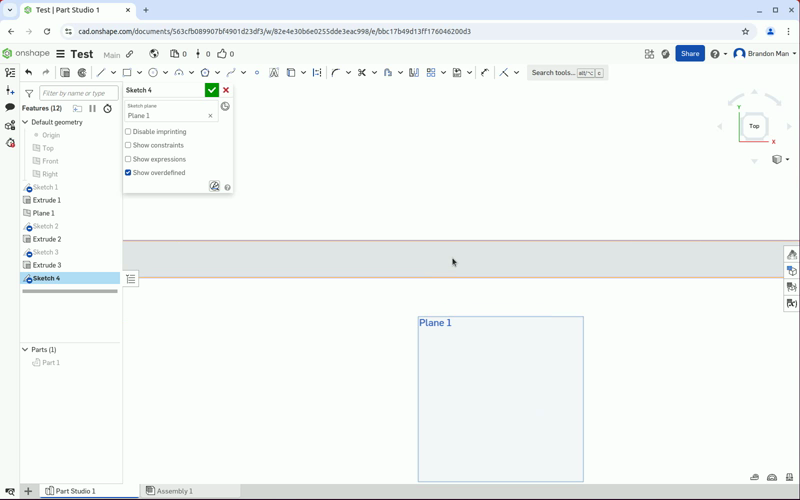
scroll(6)
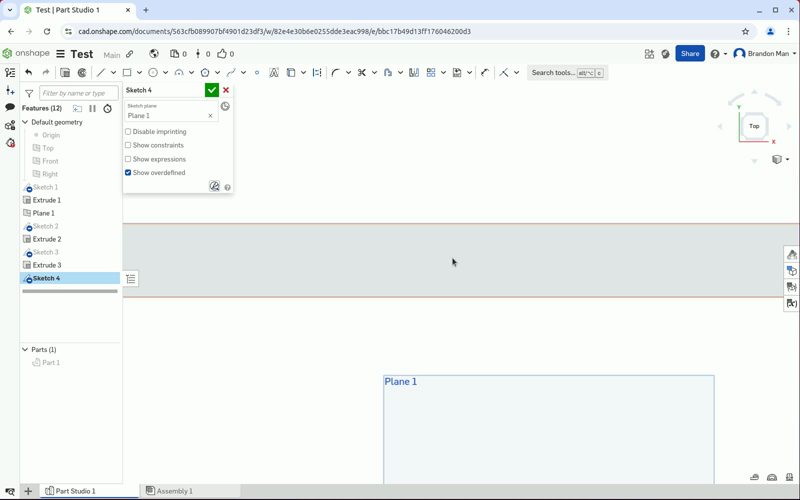
click(452, 257)
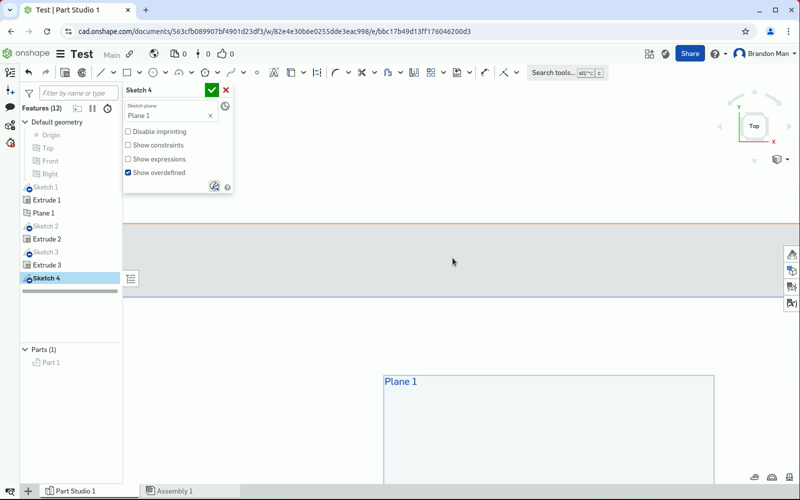
scroll(-6)
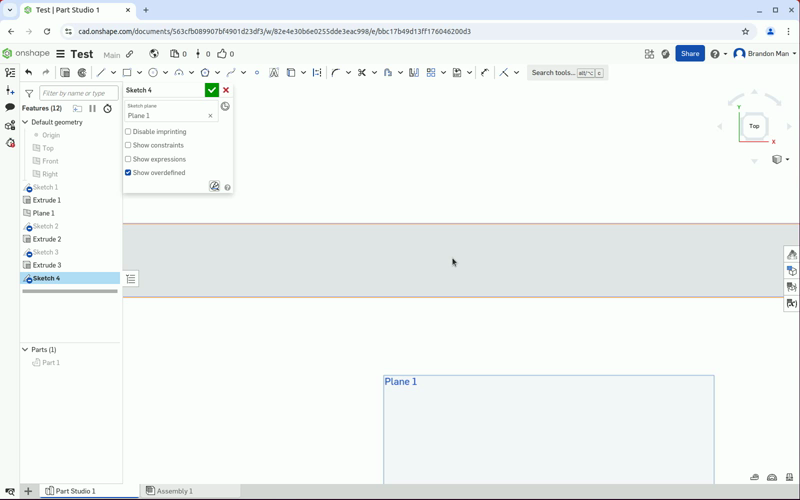
scroll(-6)
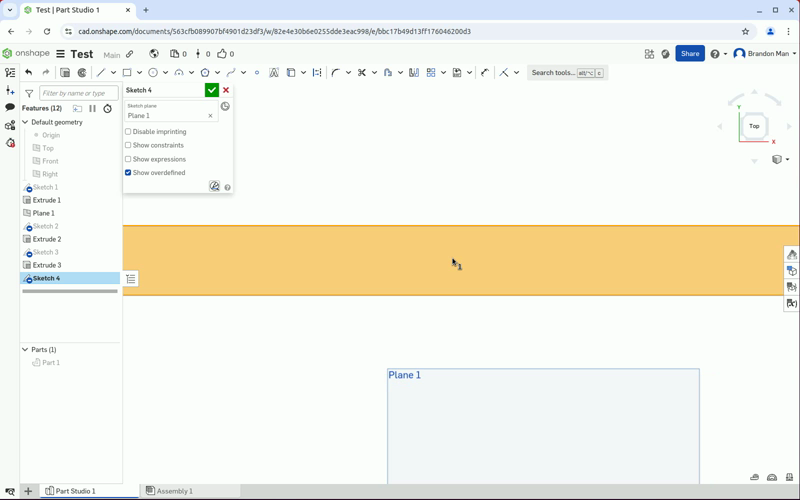
scroll(-6)
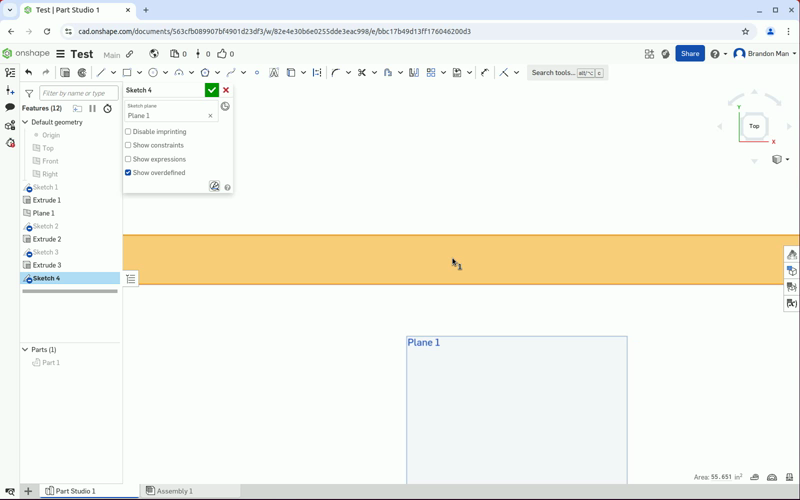
scroll(-6)
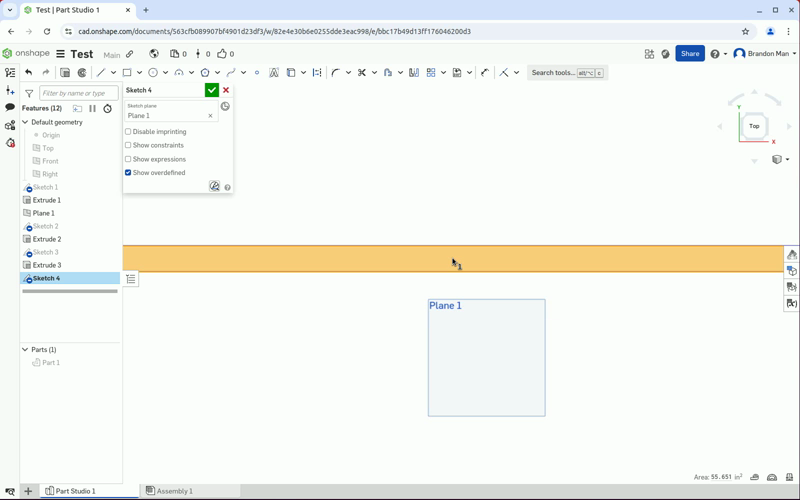
scroll(-6)
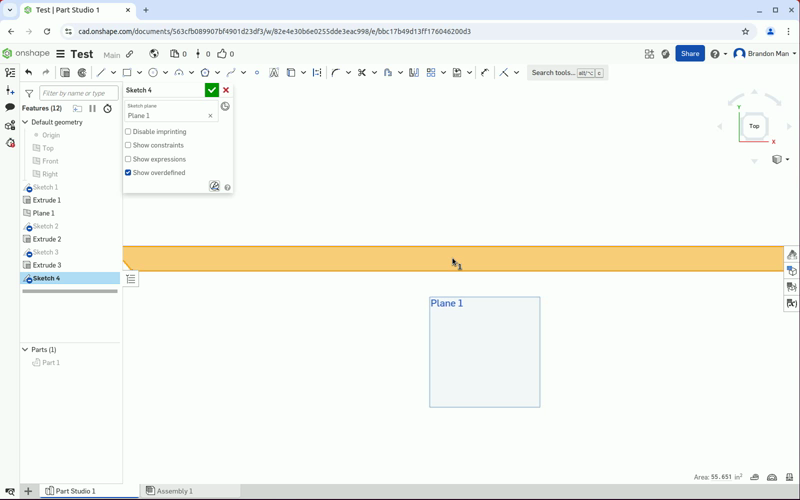
scroll(-6)
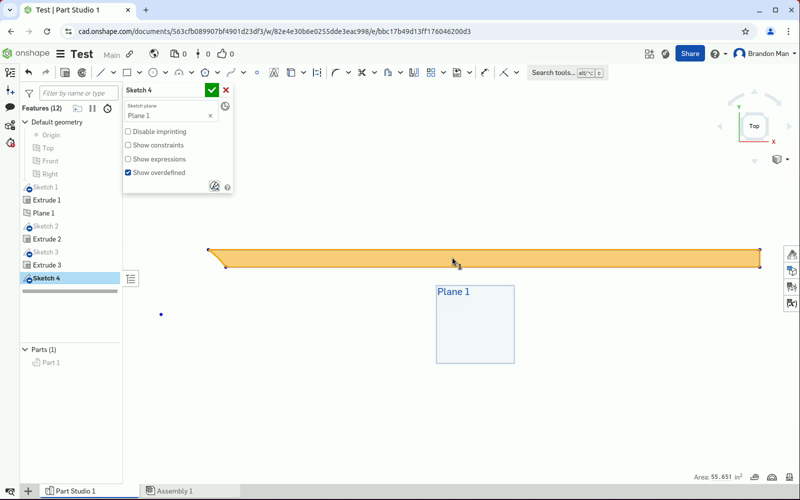
scroll(-6)
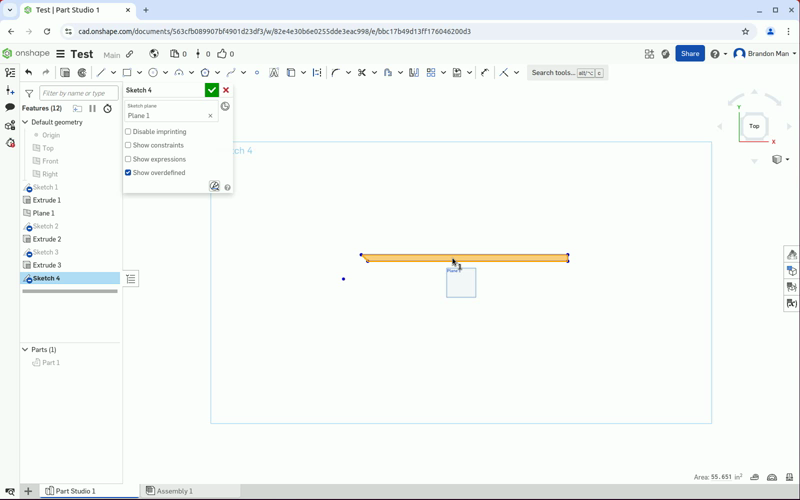
mouse_move(73, 352)
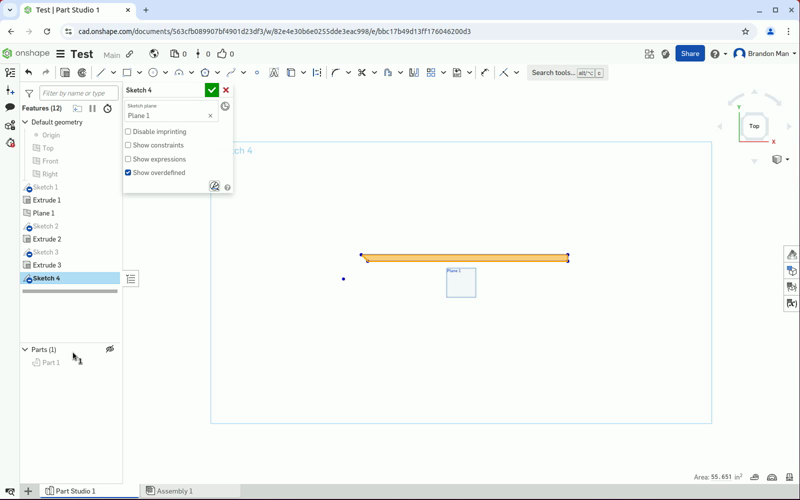
key(shift+y)
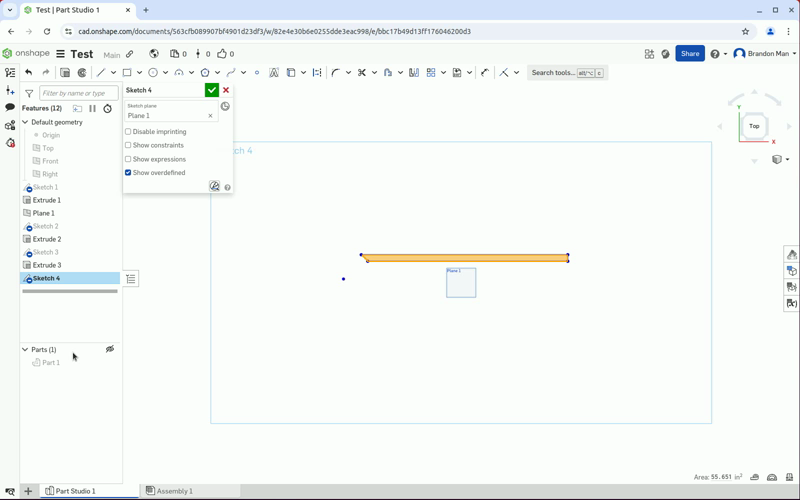
key(shift+e)
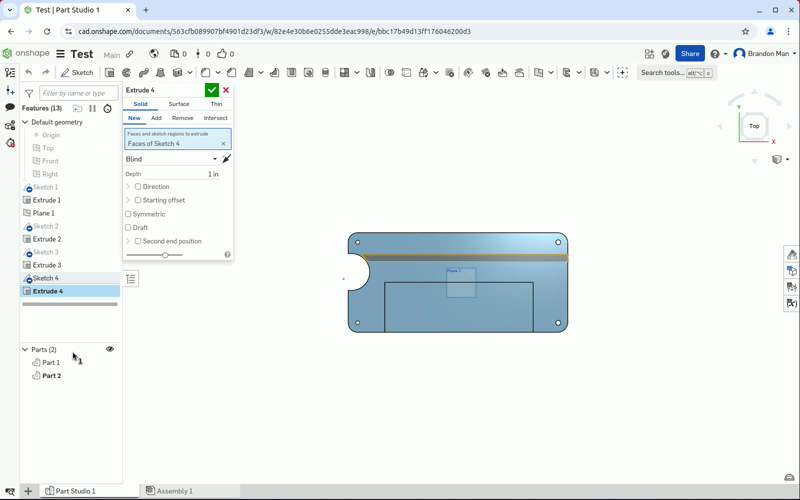
mouse_move(143, 106)
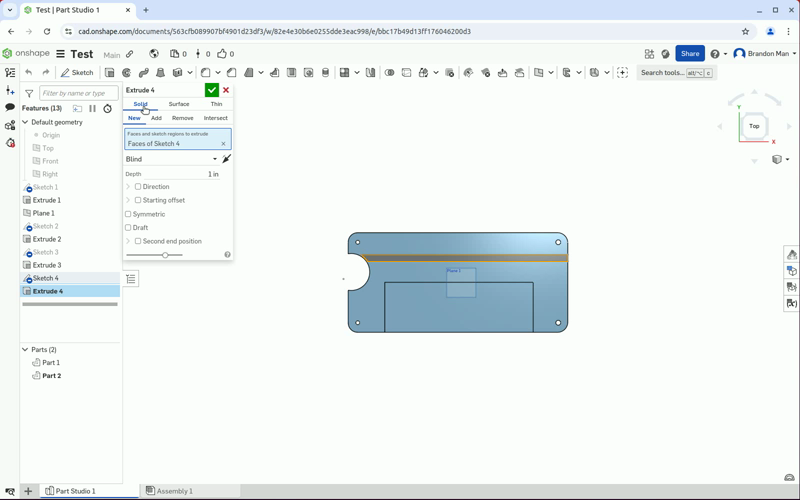
click(143, 106)
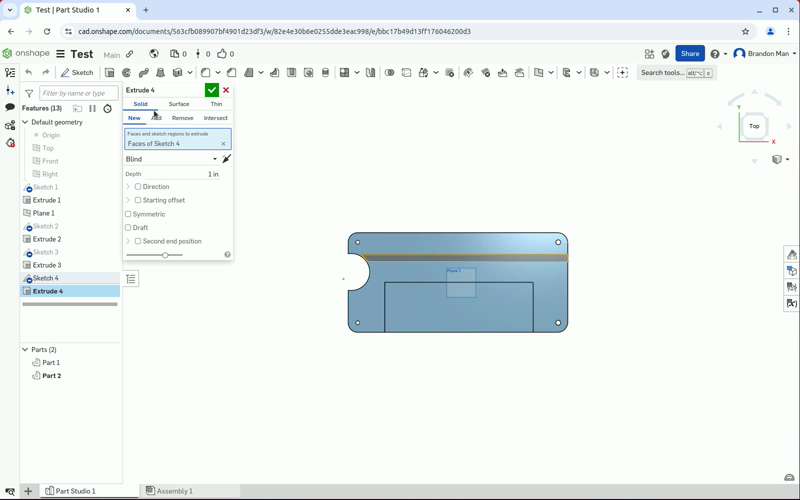
mouse_move(186, 120)
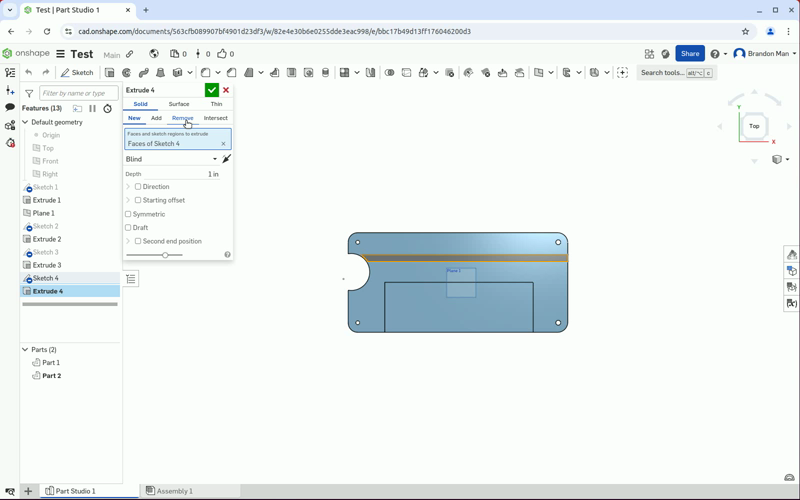
click(186, 120)
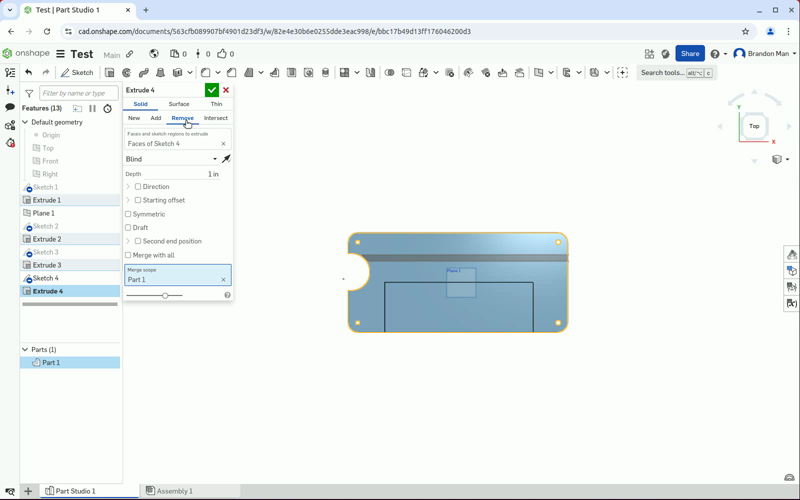
key(tab, 4)
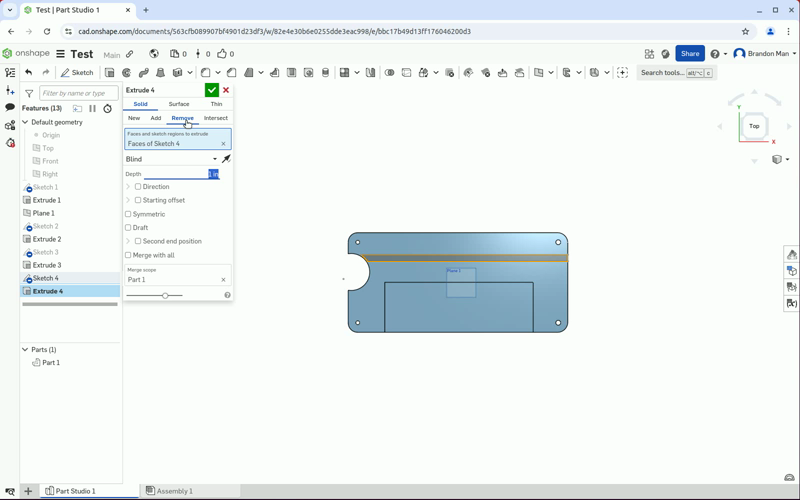
text(0.722)
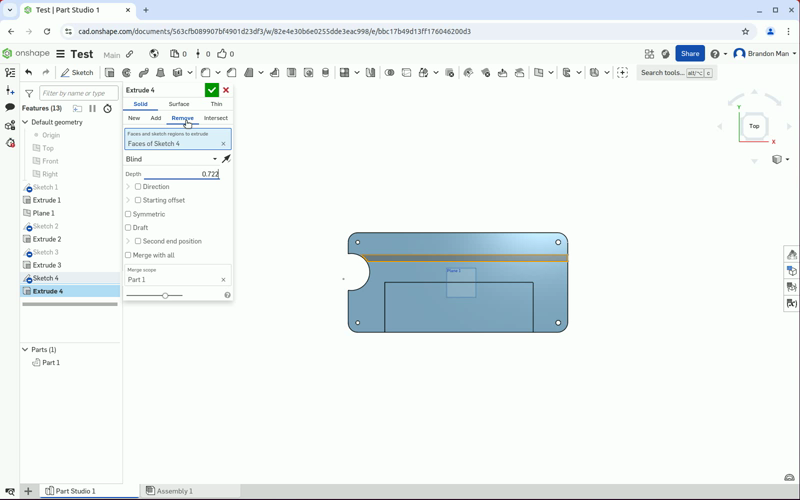
key(tab, 6)
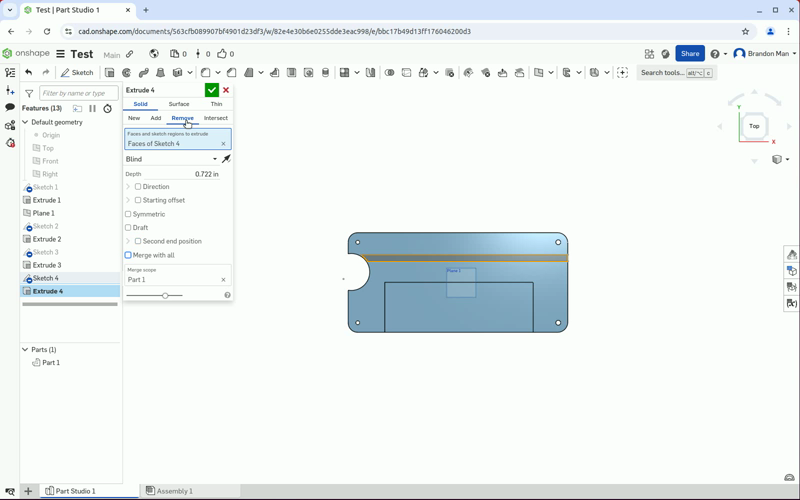
key(space)
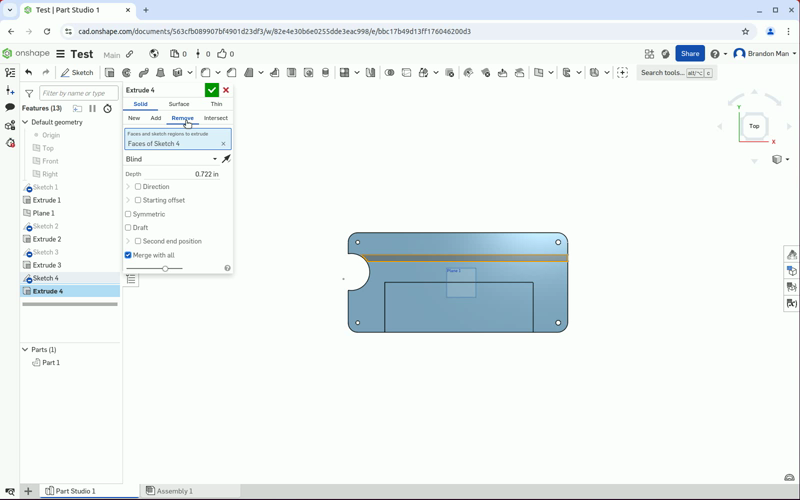
key(enter)
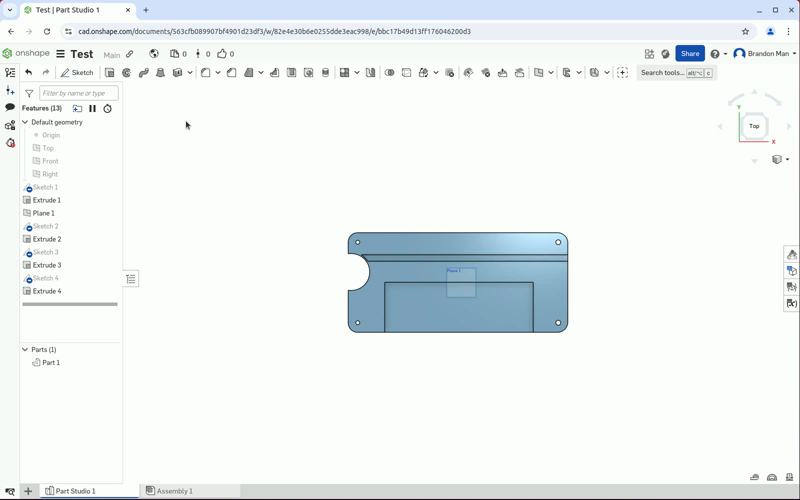
key(shift+h)
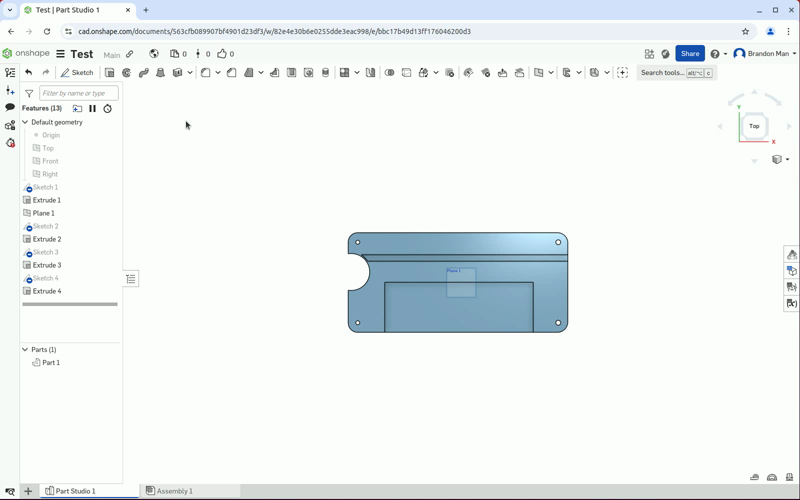
key(shift+h)
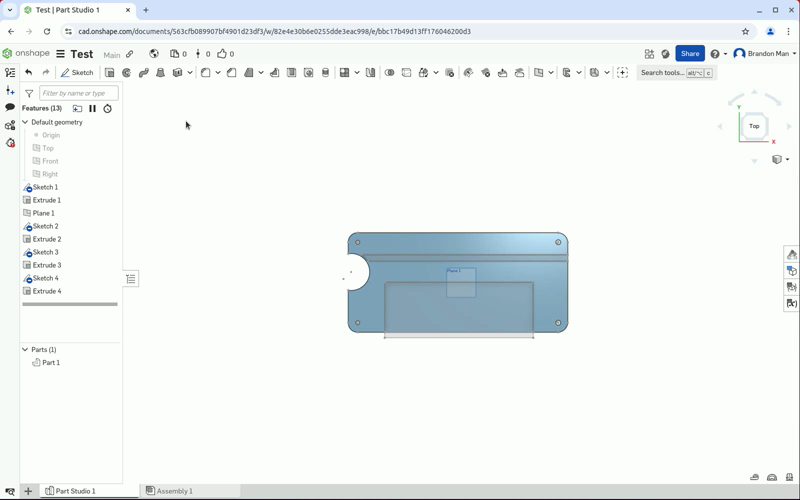
key(shift+7)
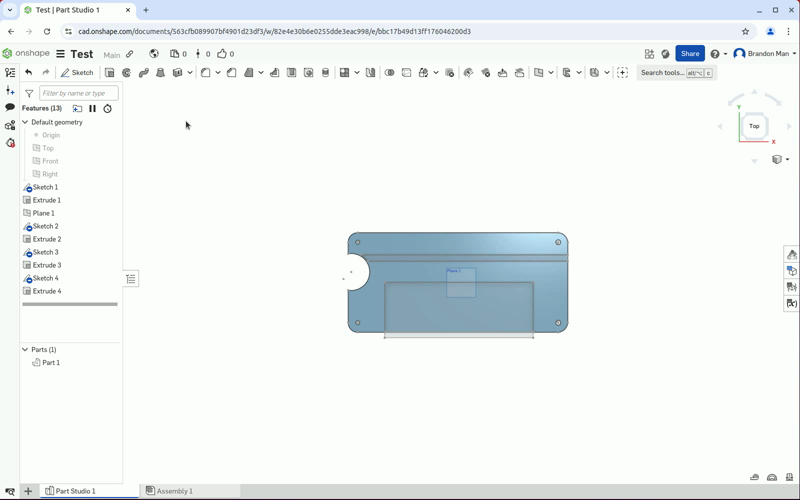
key(up, 3)
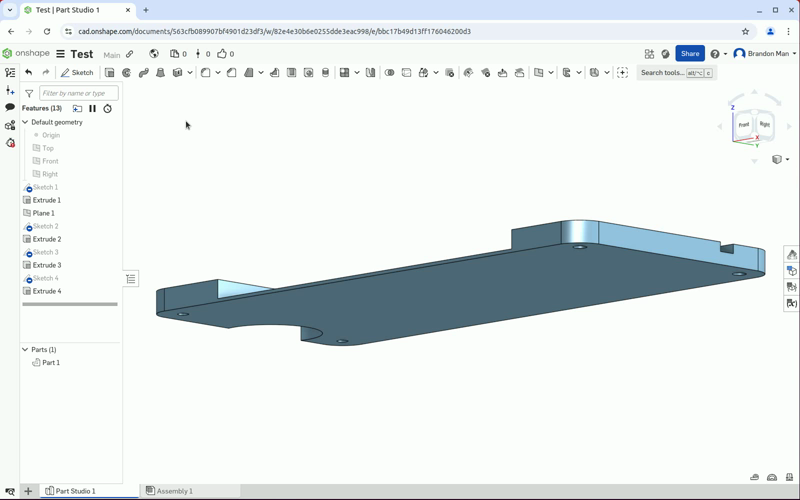
key(left, 3)
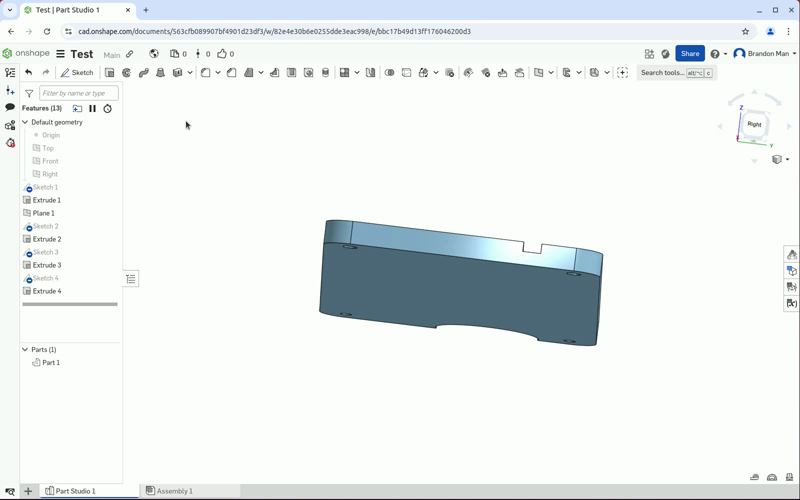
key(right, 3)
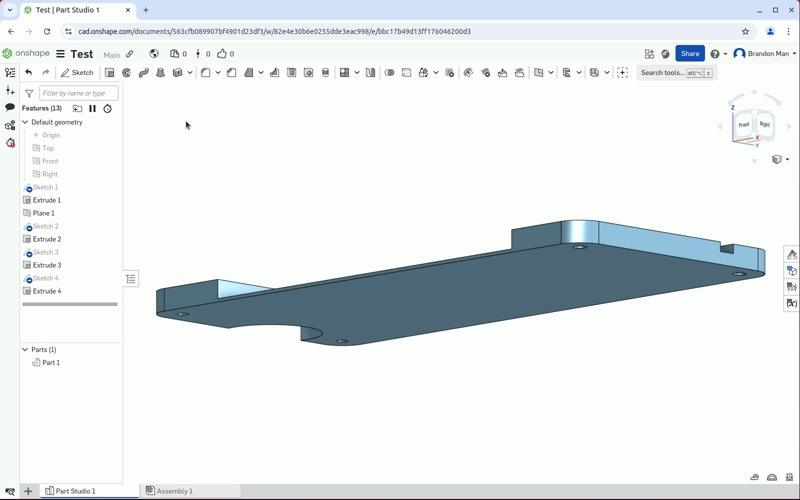
key(down, 3)
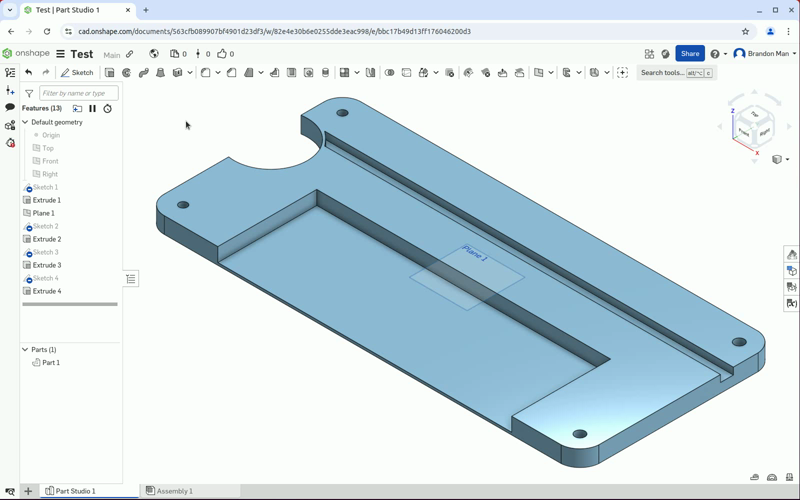
mouse_move(73, 189)
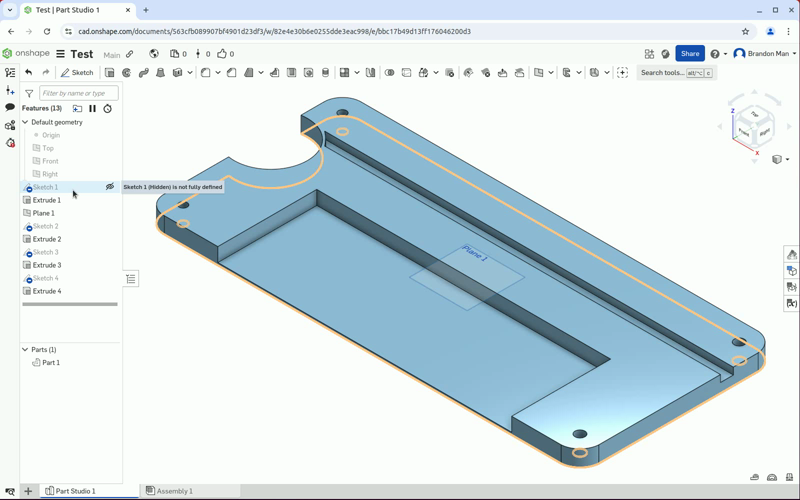
click(73, 189)